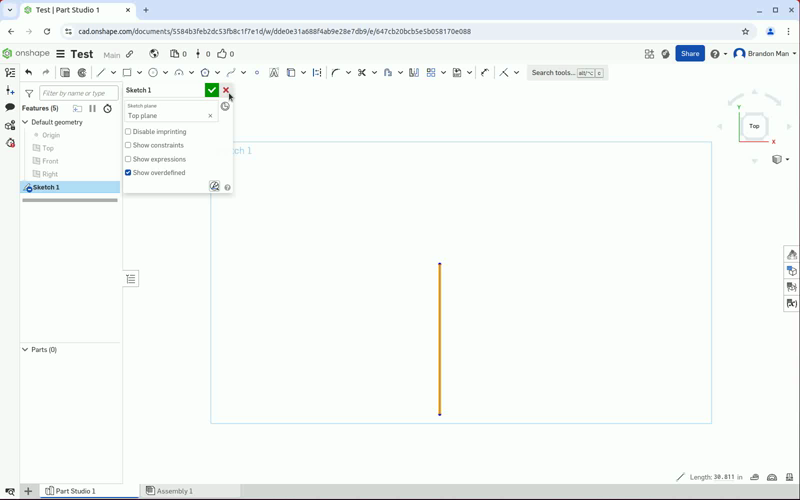
key(shift+h)
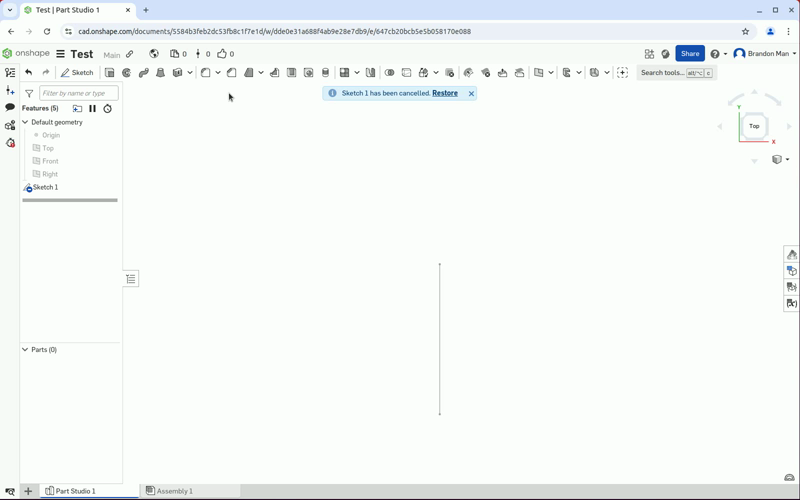
mouse_move(73, 352)
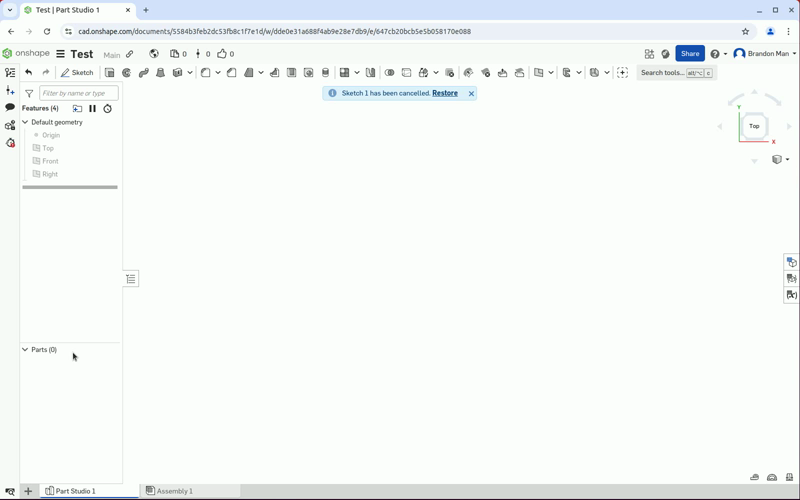
key(y)
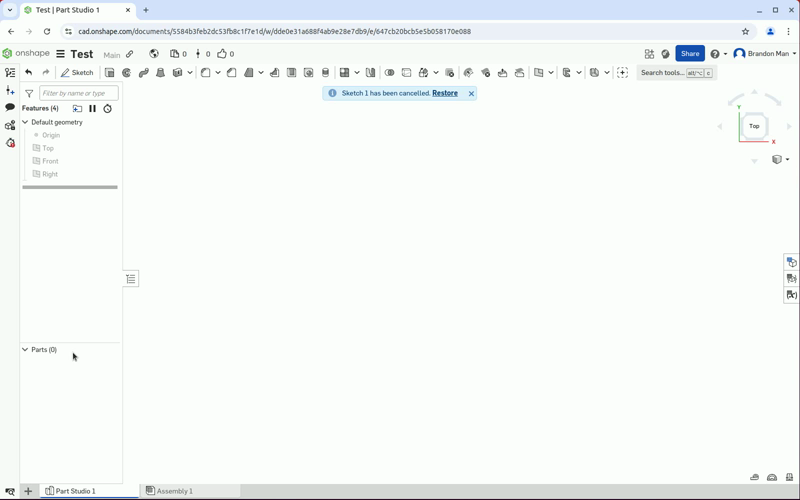
key(shift+p)
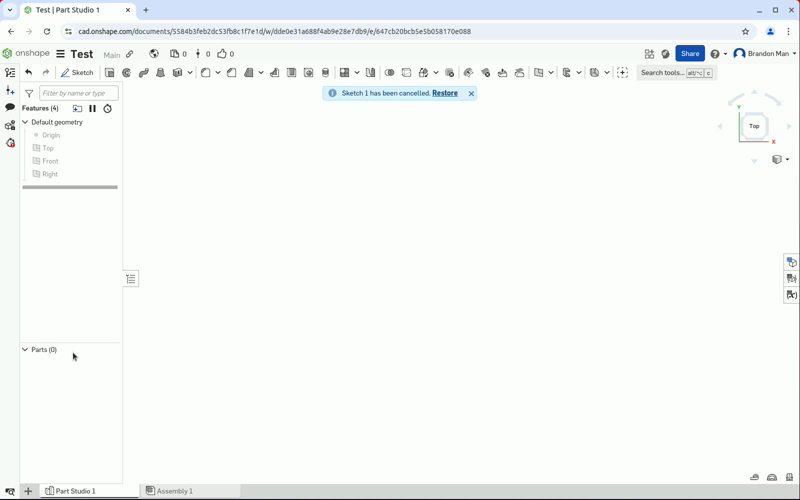
key(space)
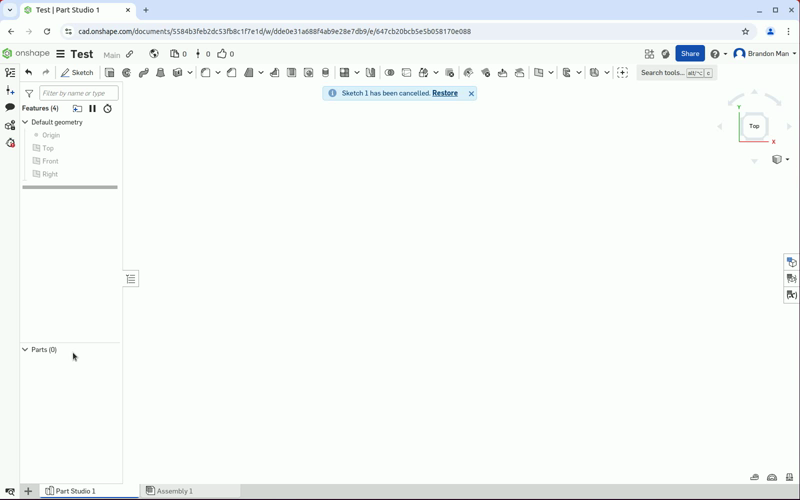
key_down(shift)
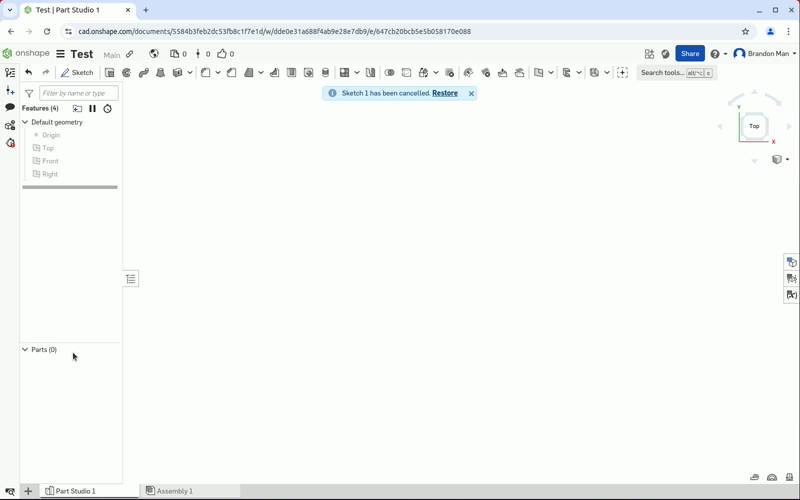
key(up)
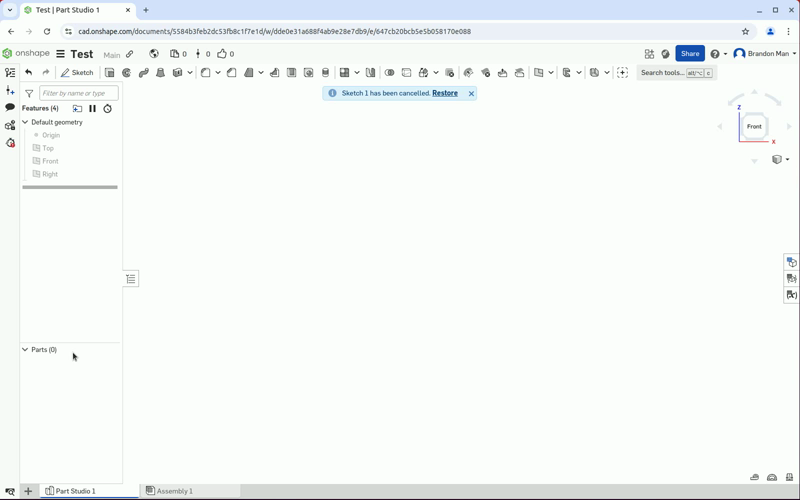
key_up(shift)
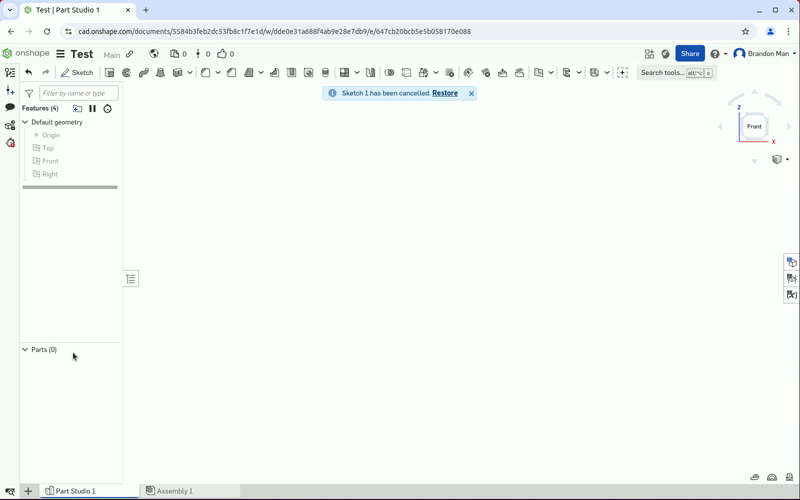
mouse_move(73, 352)
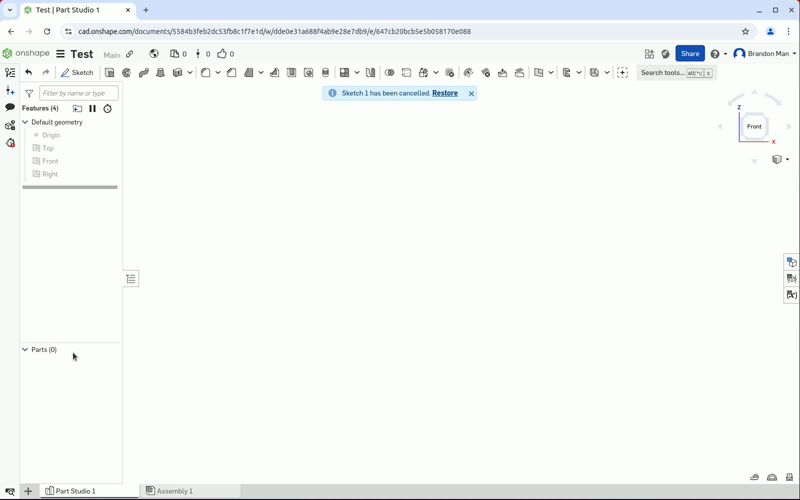
key(shift+y)
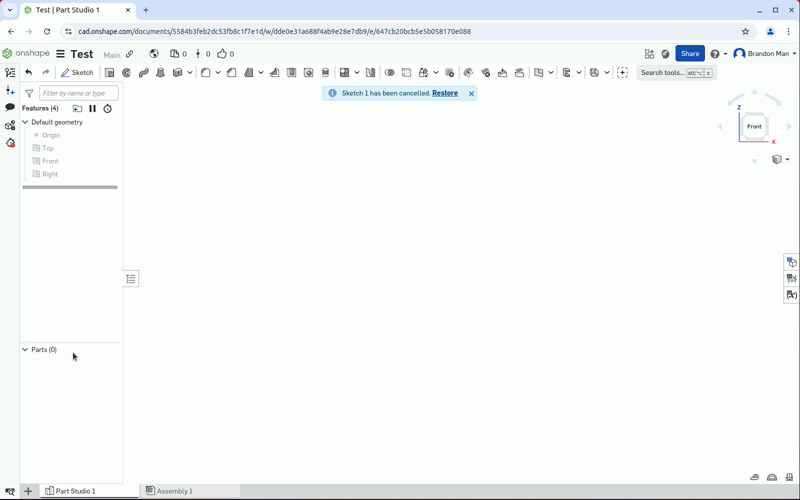
key(shift+s)
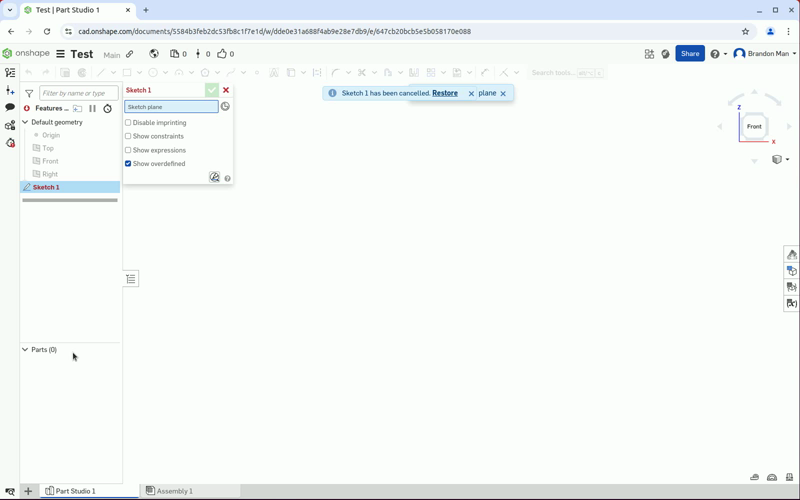
mouse_move(73, 163)
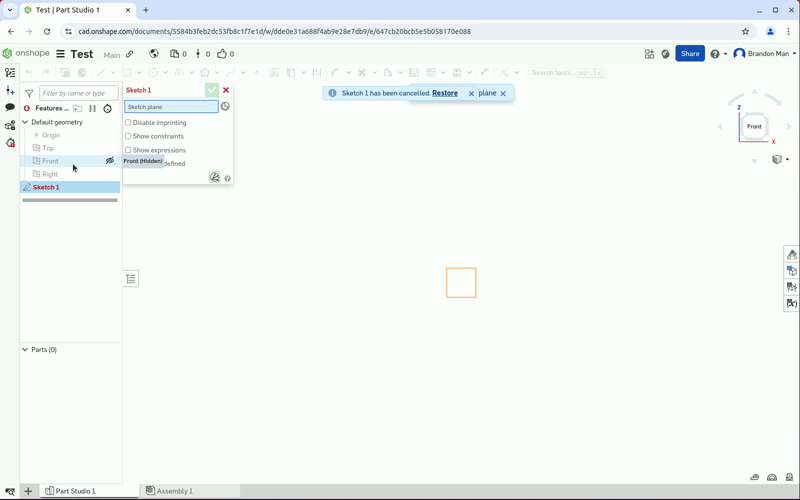
click(73, 163)
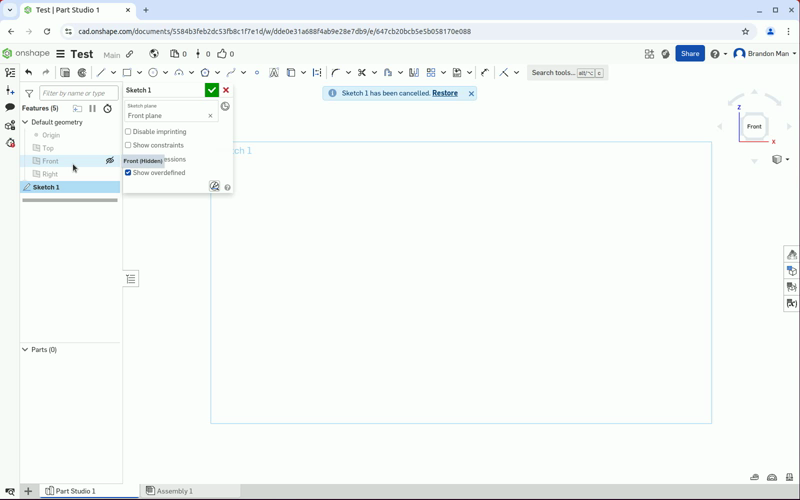
mouse_move(73, 352)
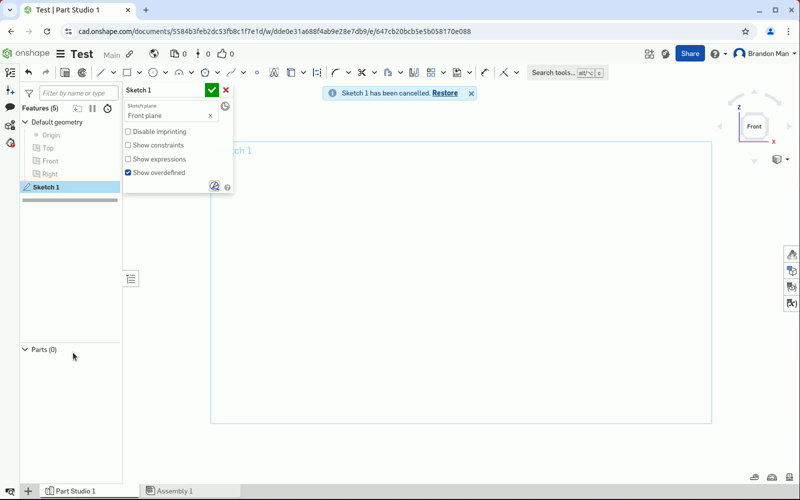
key(y)
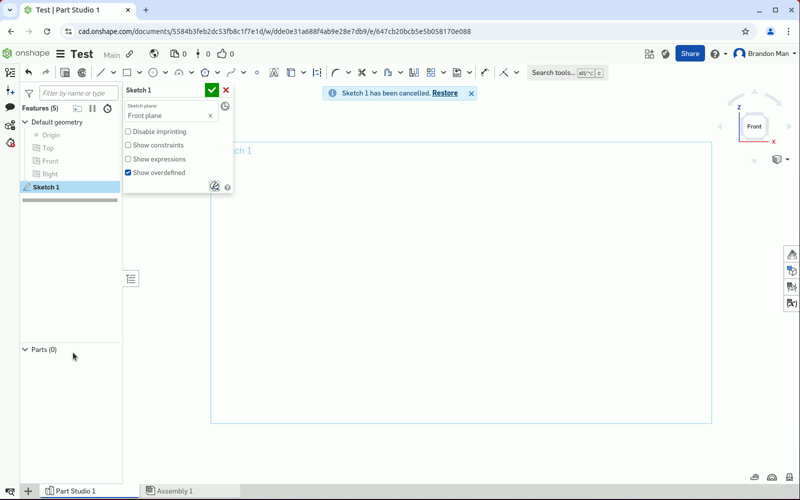
key(a)
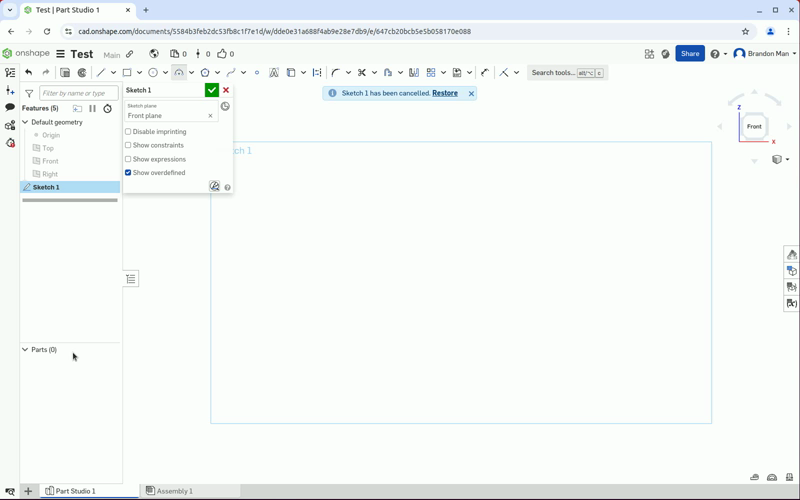
key_down(shift)
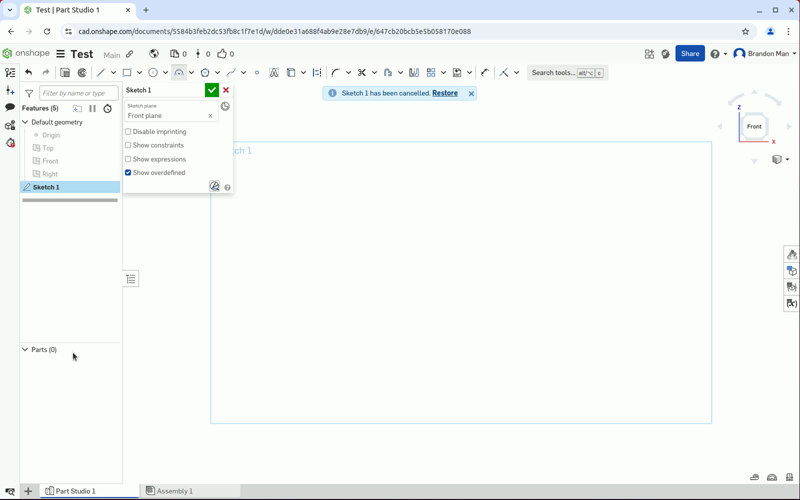
mouse_move(398, 382)
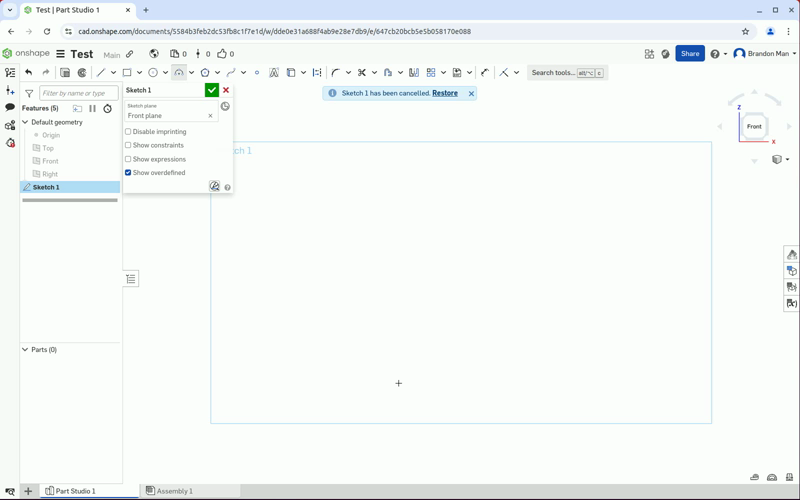
click(398, 382)
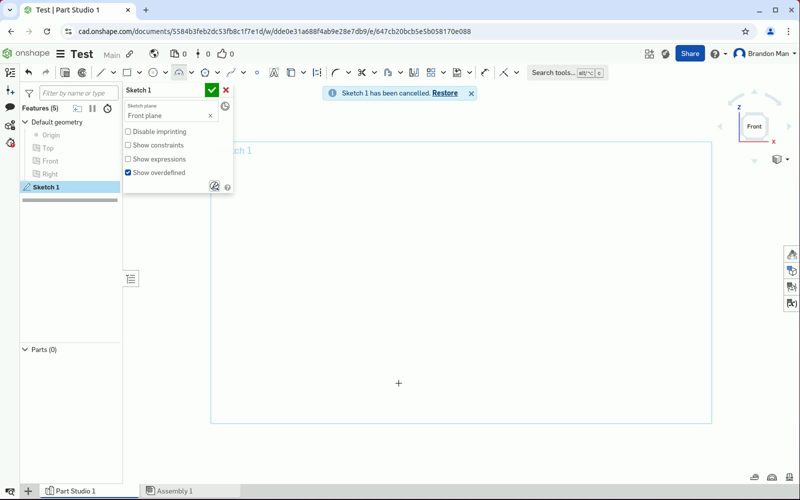
key_up(shift)
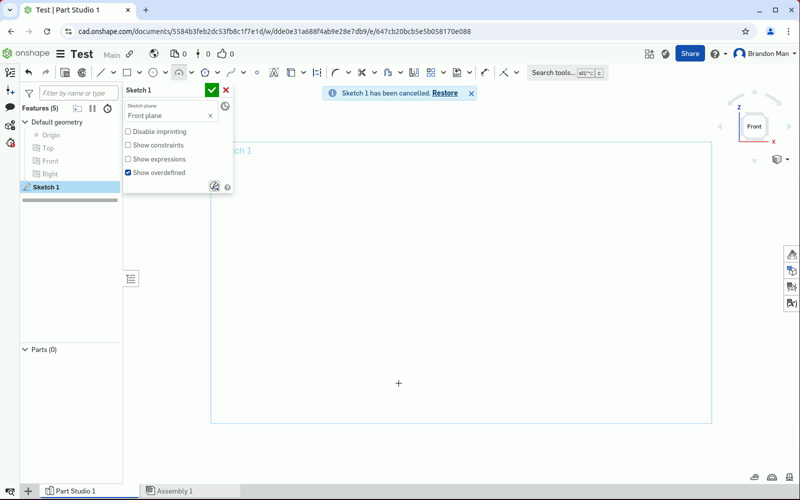
key_down(shift)
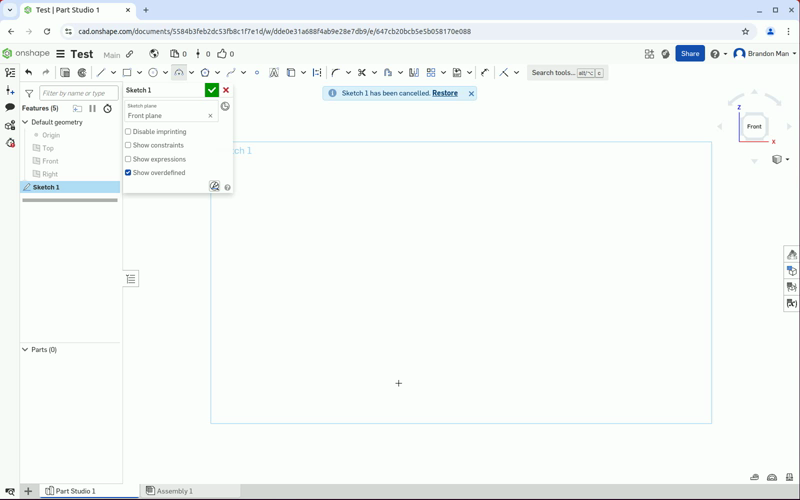
mouse_move(411, 395)
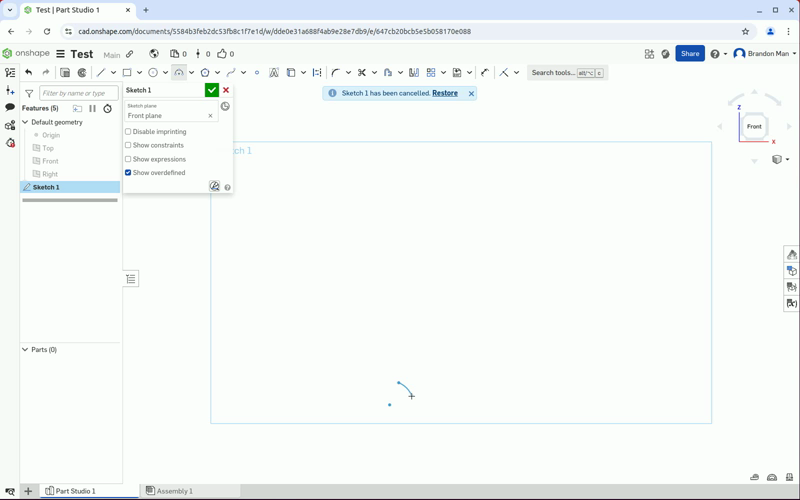
click(411, 395)
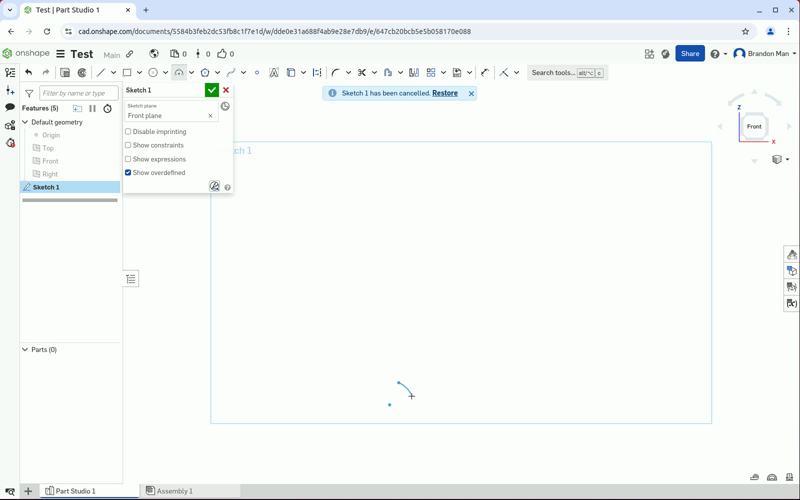
mouse_move(402, 391)
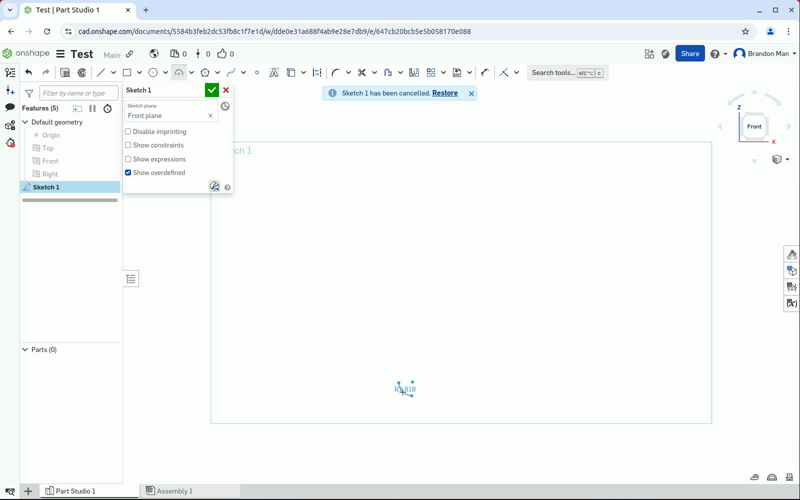
click(402, 391)
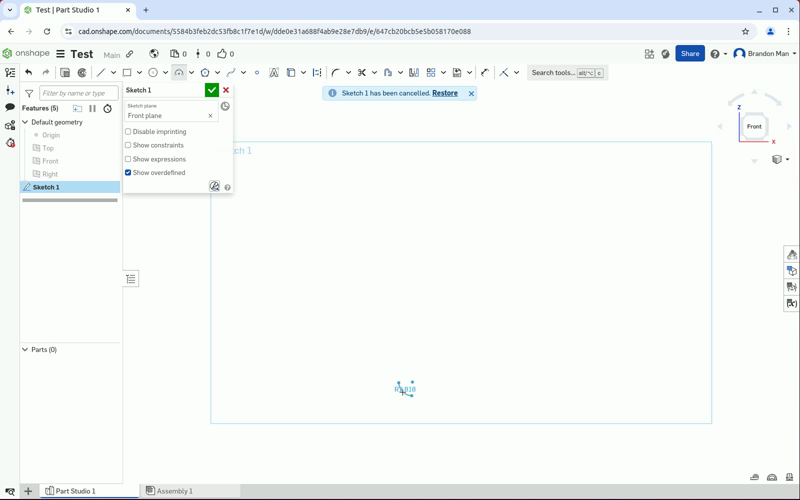
key_up(shift)
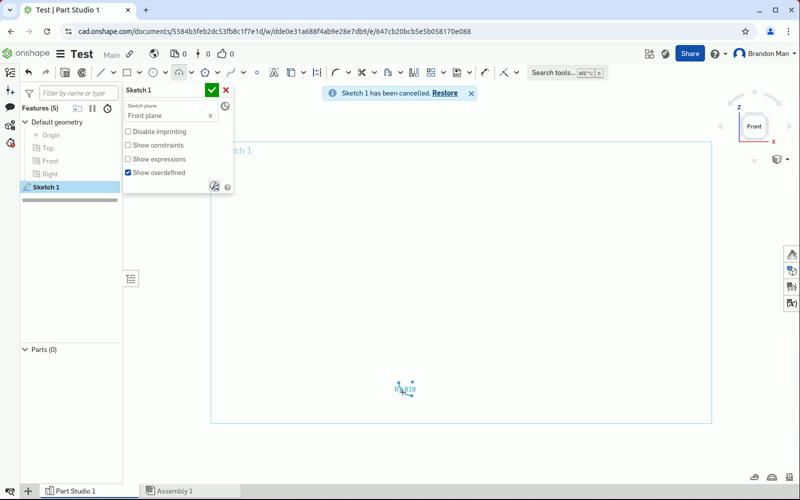
key(esc)
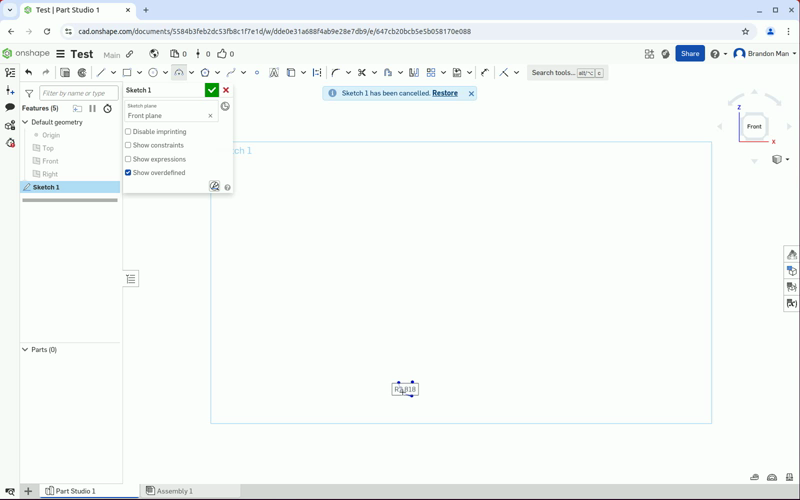
key(l)
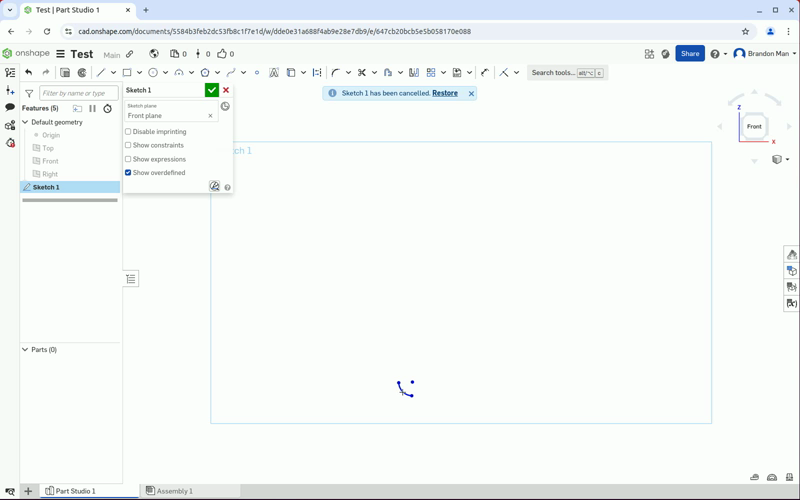
mouse_move(411, 395)
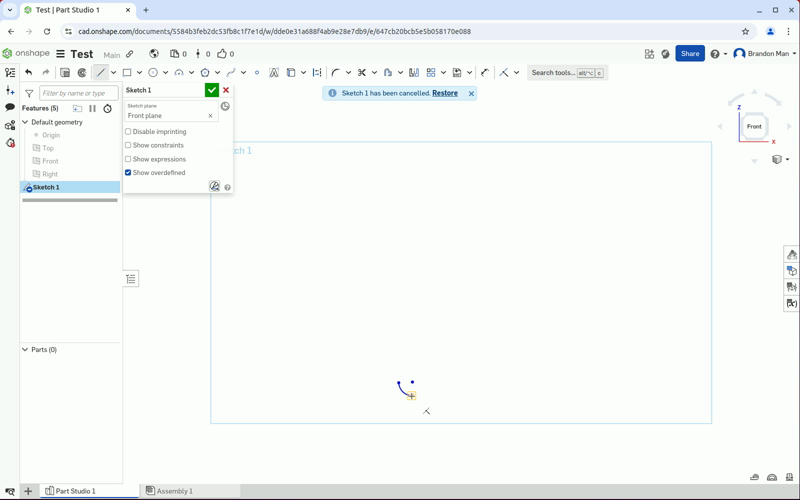
click(411, 395)
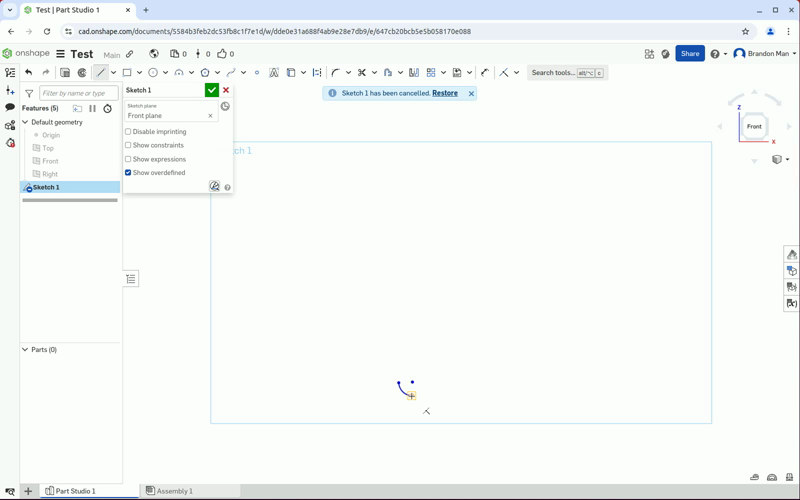
key_down(shift)
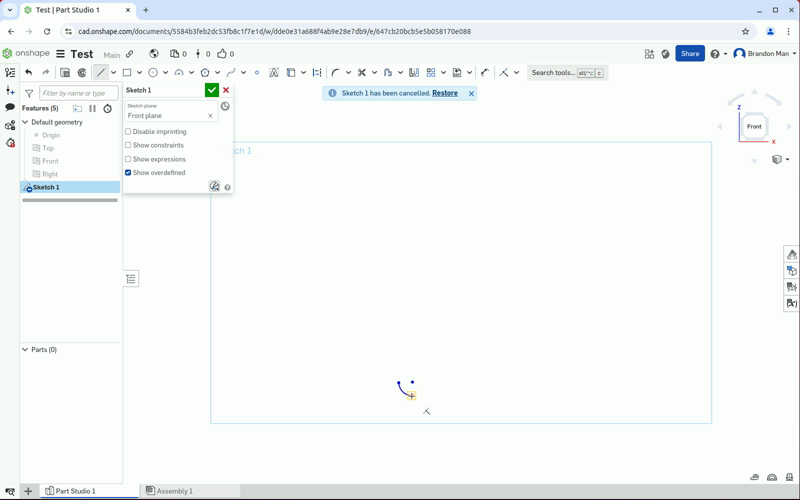
mouse_move(509, 395)
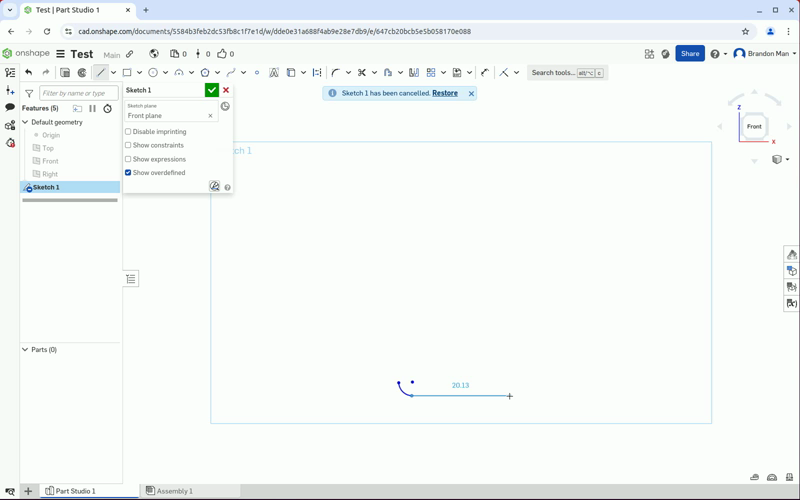
click(509, 395)
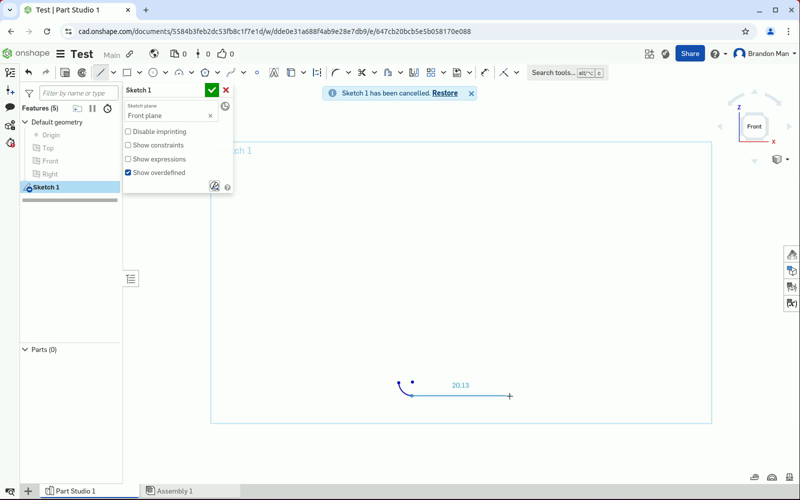
key_up(shift)
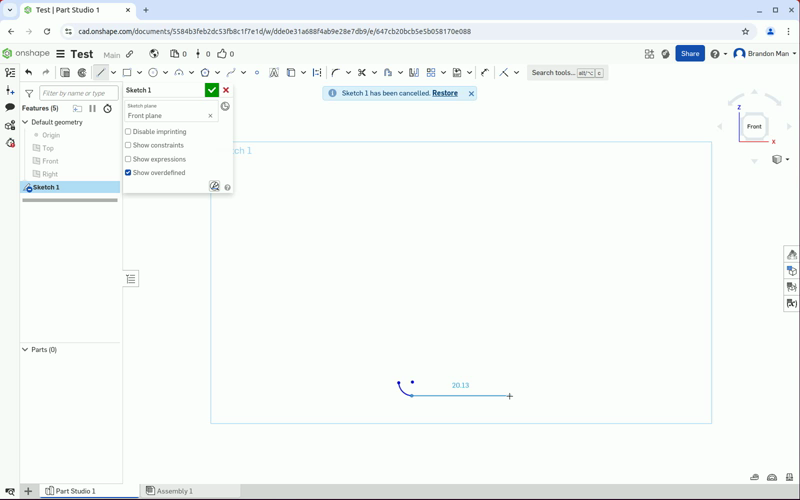
key(esc)
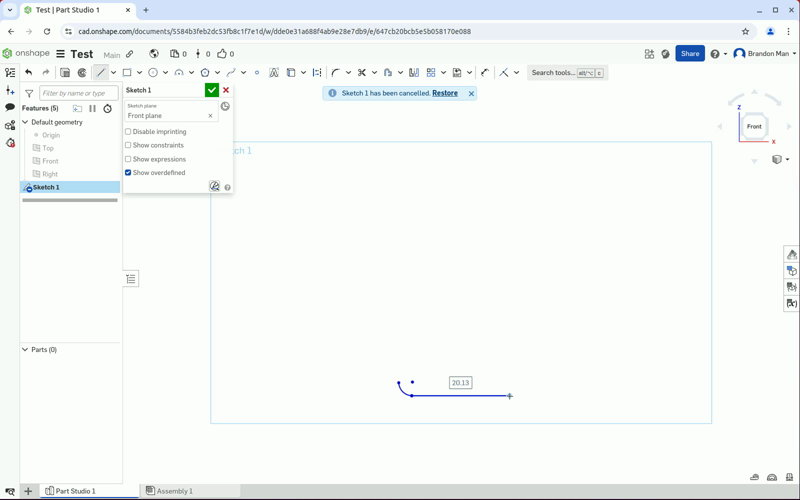
key(a)
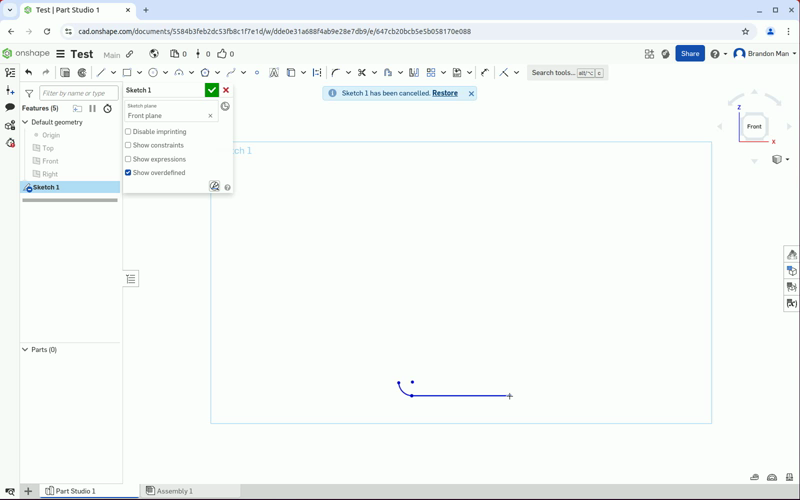
mouse_move(509, 395)
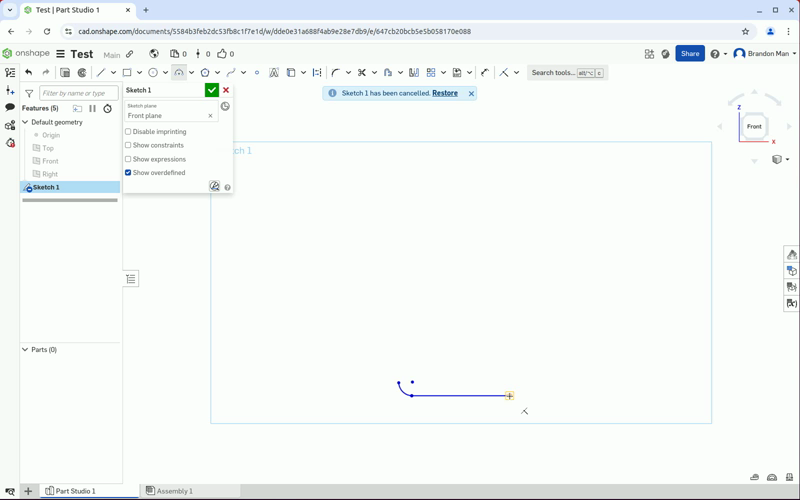
click(509, 395)
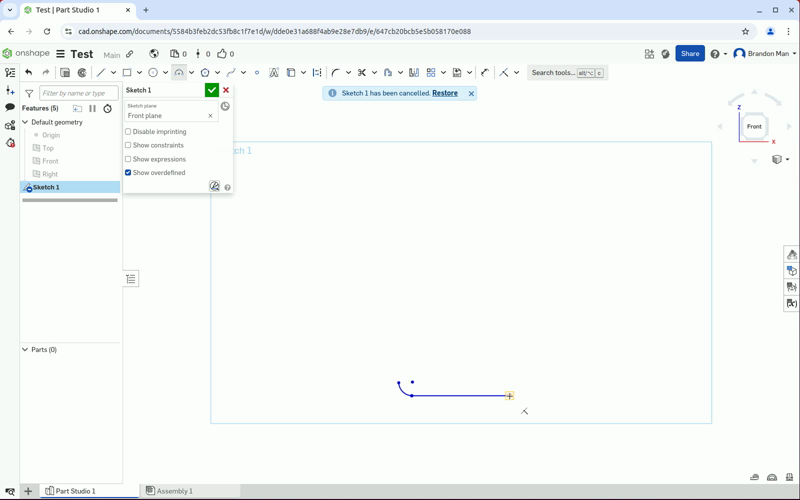
key_down(shift)
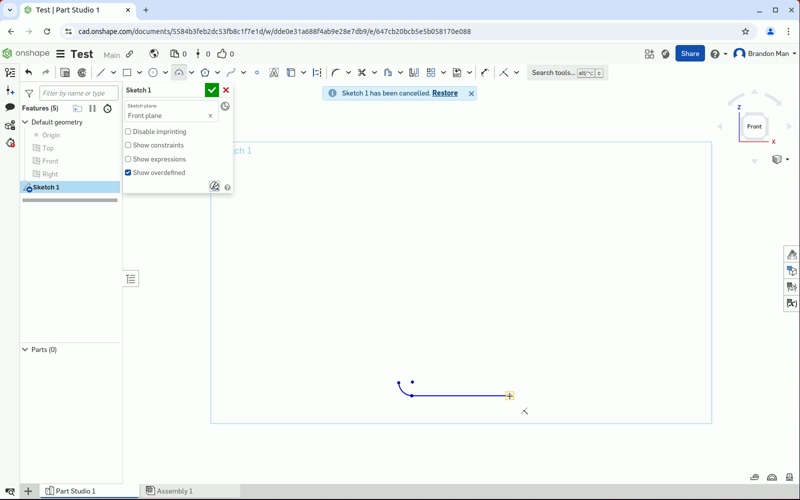
mouse_move(523, 382)
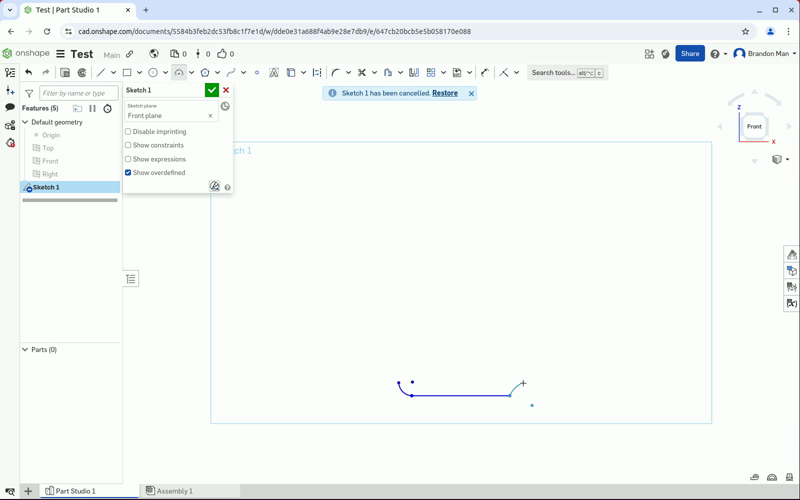
click(523, 382)
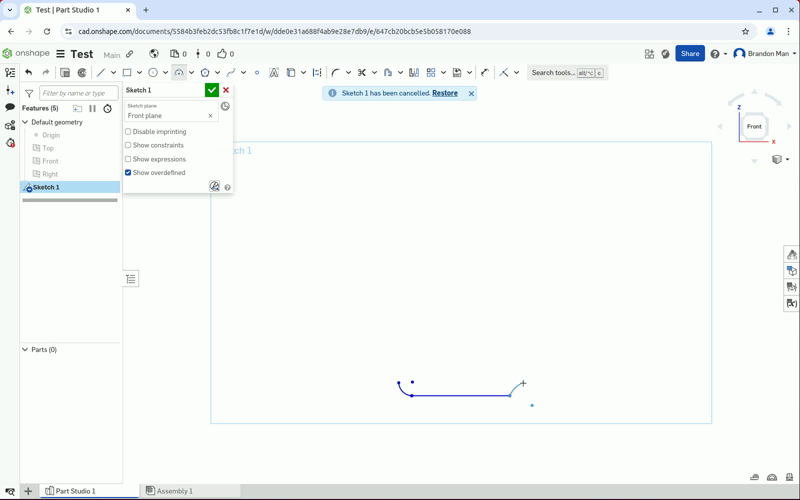
mouse_move(519, 391)
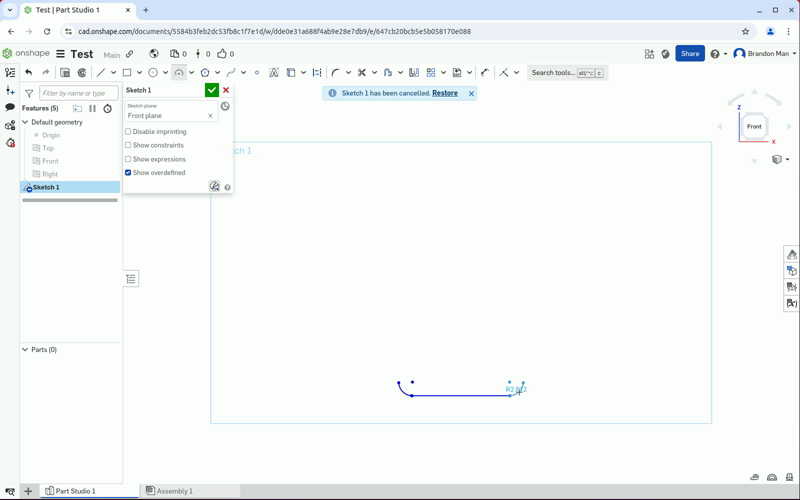
click(519, 391)
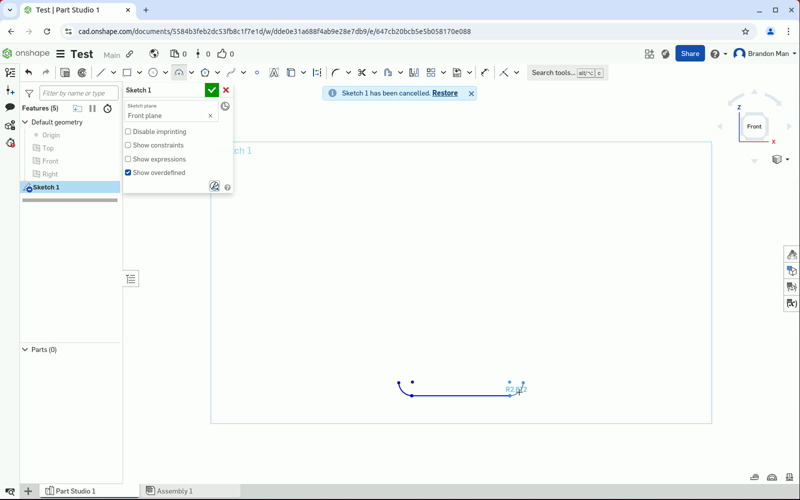
key_up(shift)
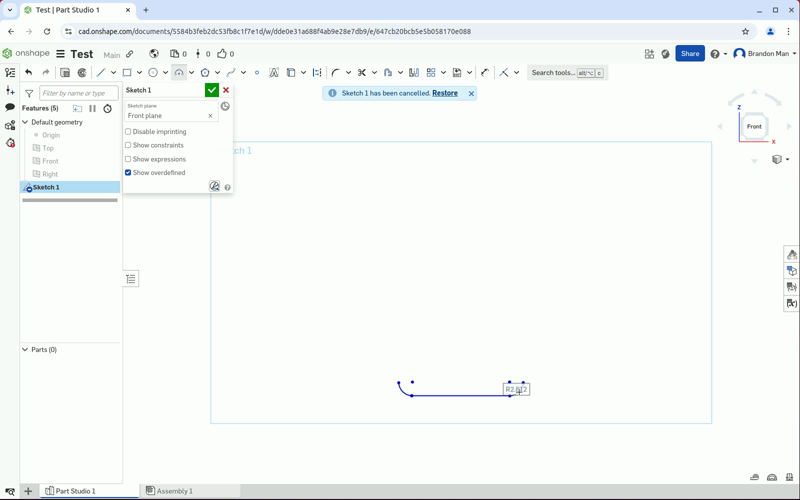
key(esc)
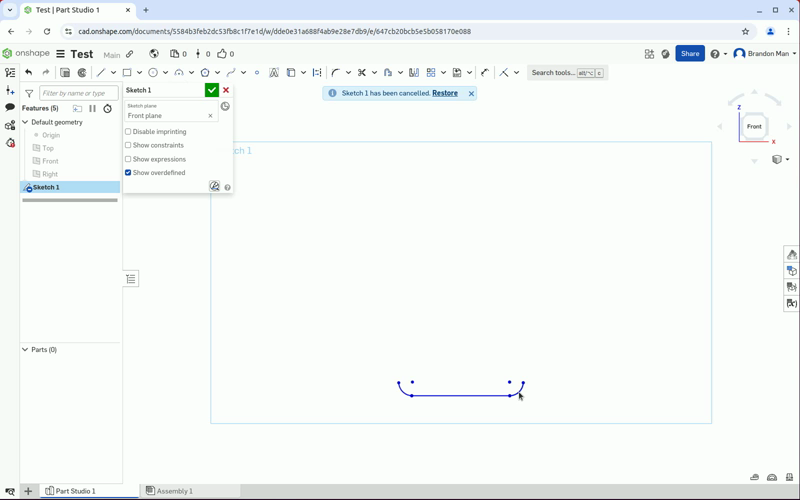
key(l)
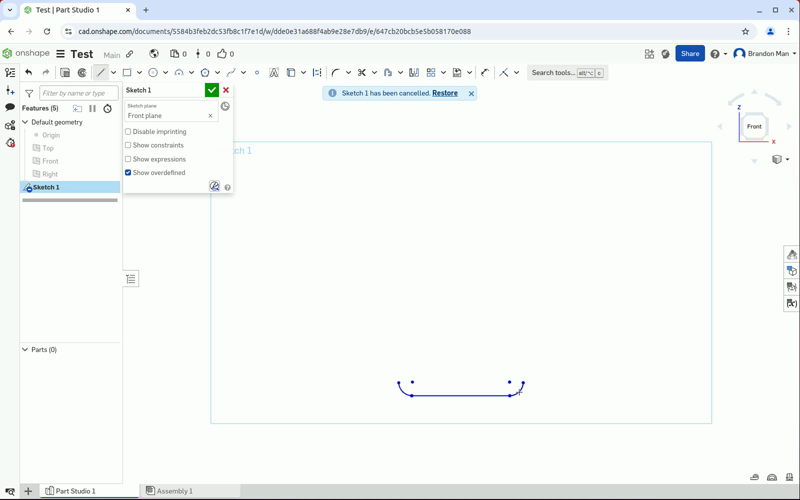
mouse_move(523, 382)
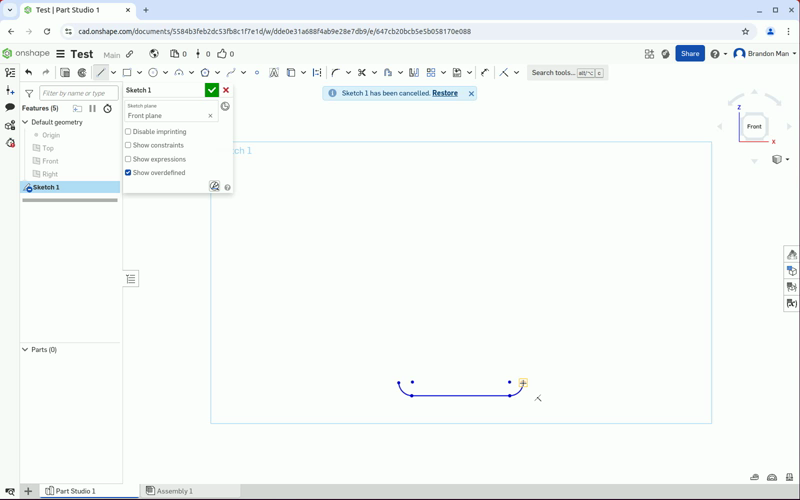
click(523, 382)
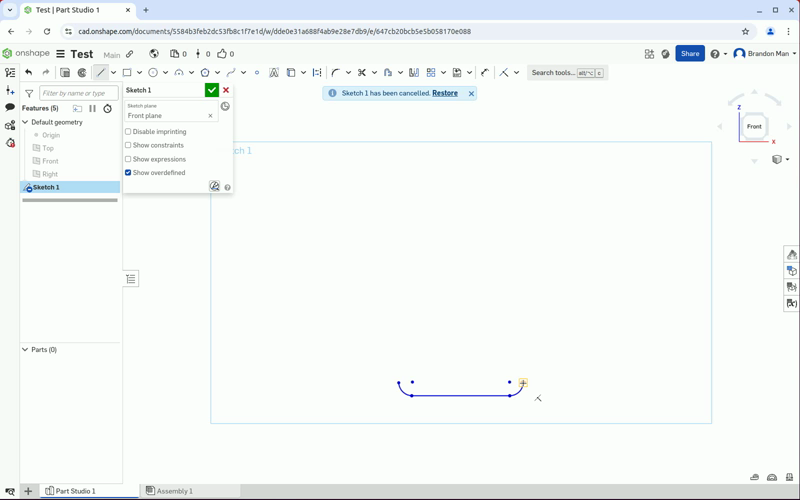
key_down(shift)
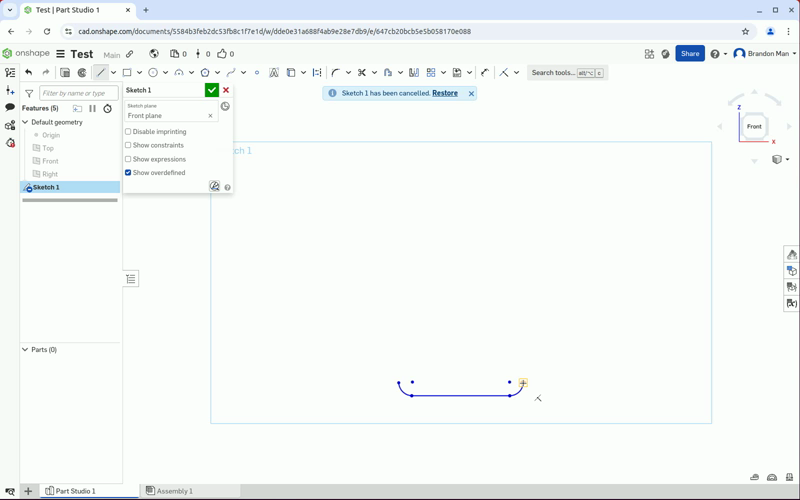
mouse_move(523, 184)
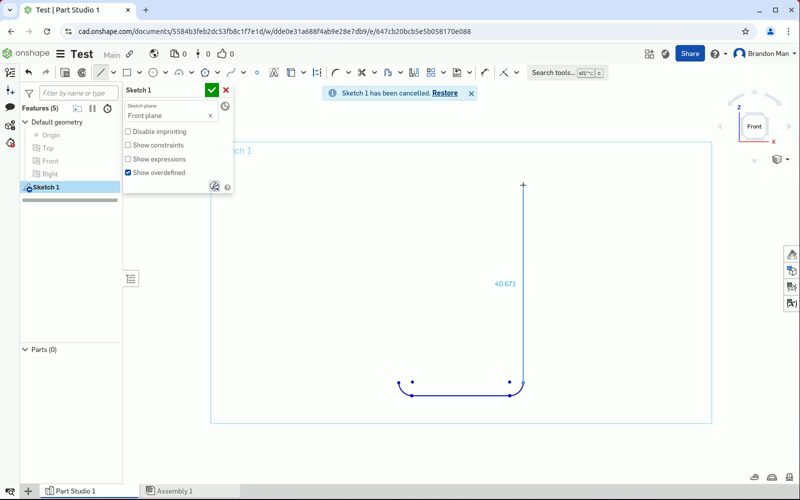
click(523, 184)
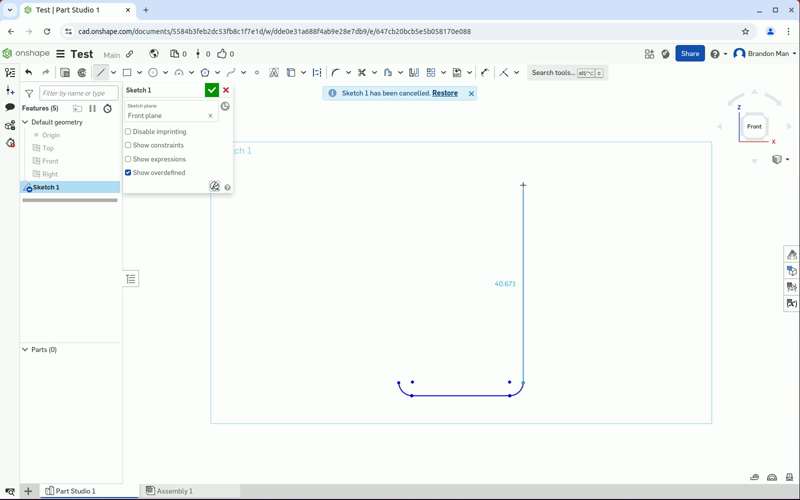
key_up(shift)
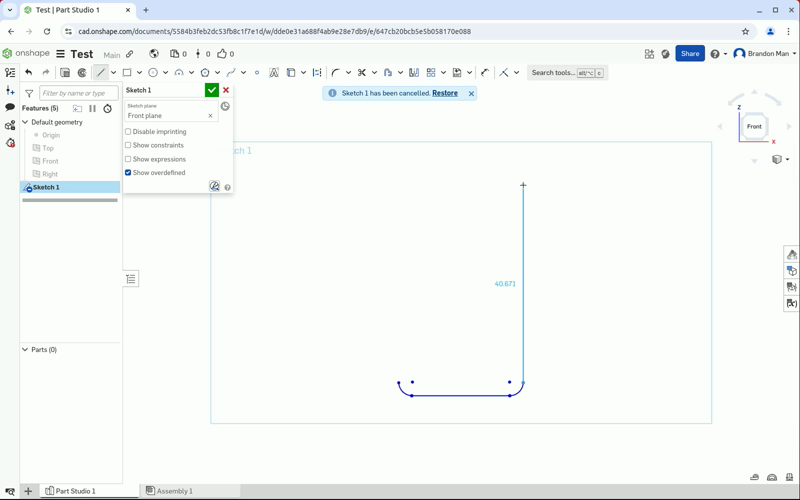
key(esc)
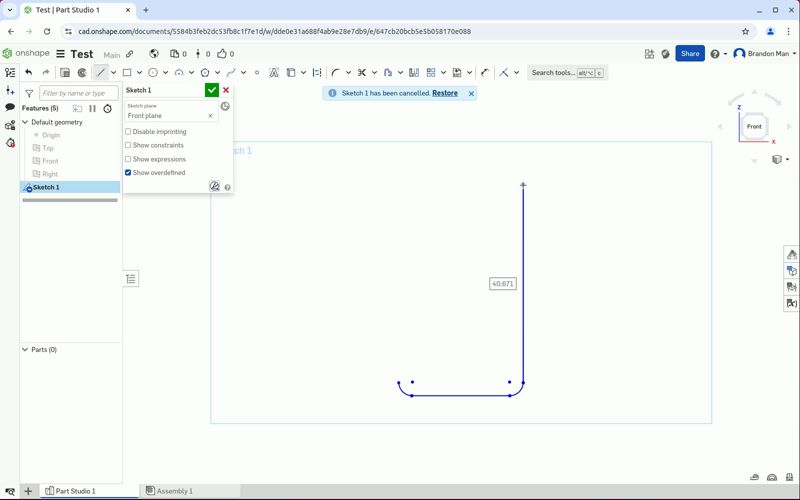
key(a)
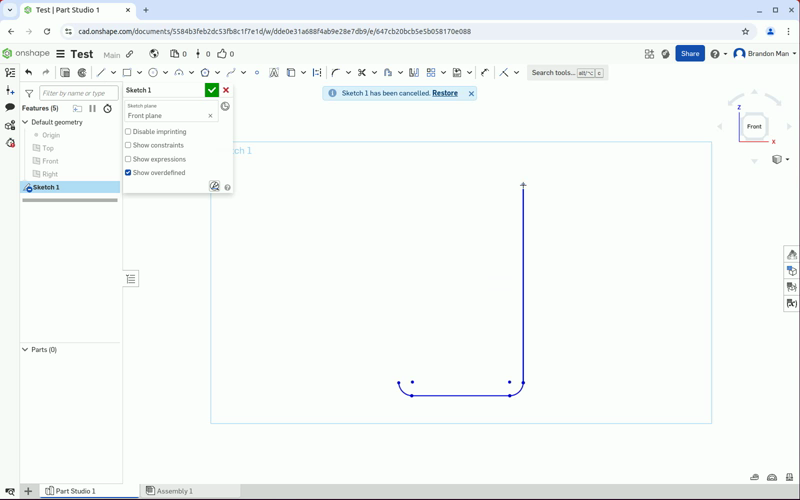
mouse_move(523, 184)
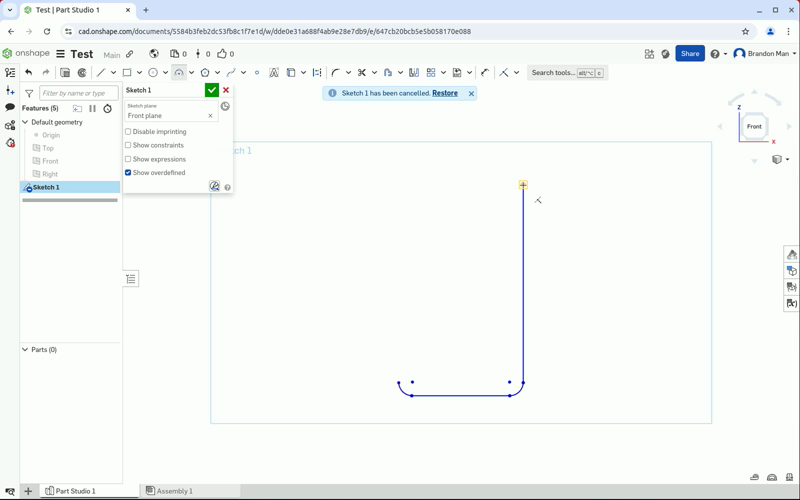
click(523, 184)
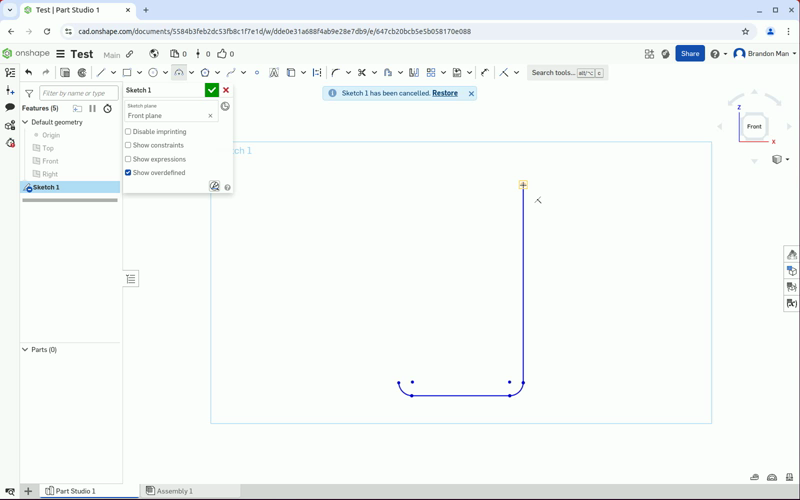
key_down(shift)
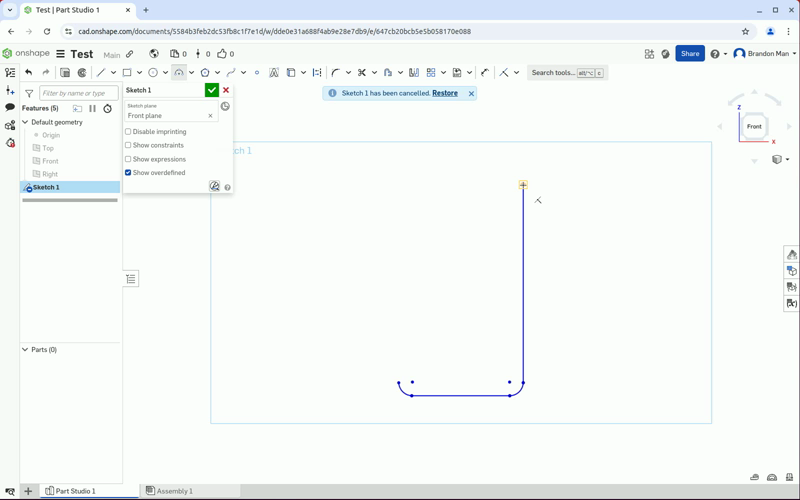
mouse_move(509, 171)
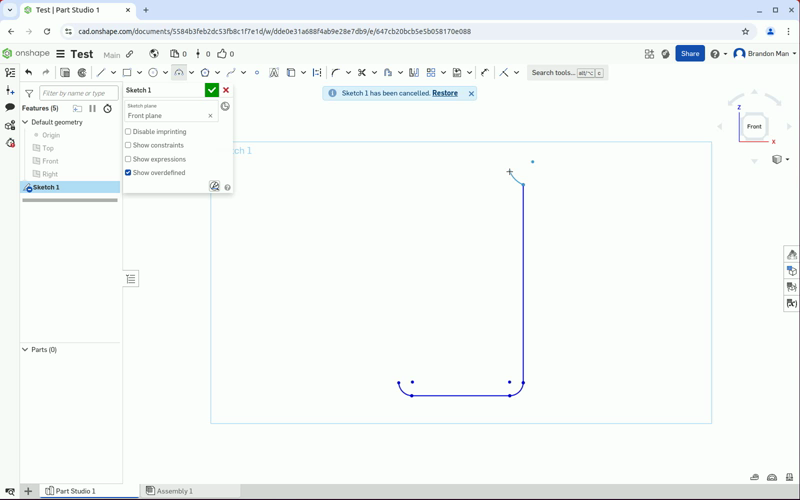
click(509, 171)
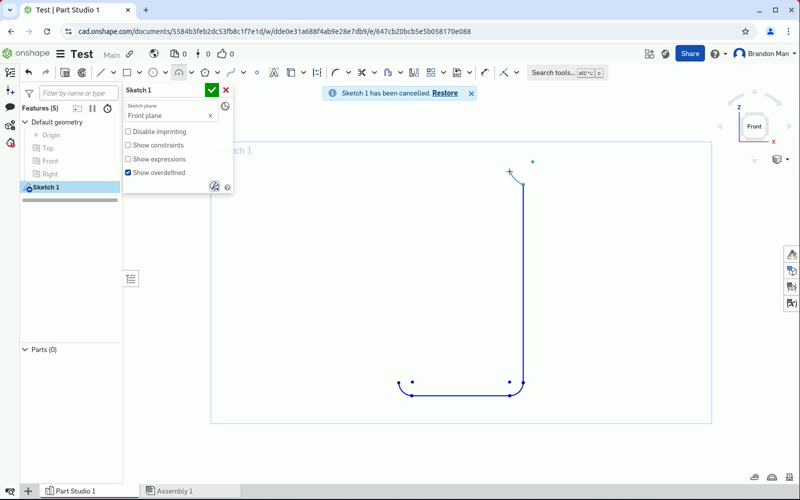
mouse_move(519, 175)
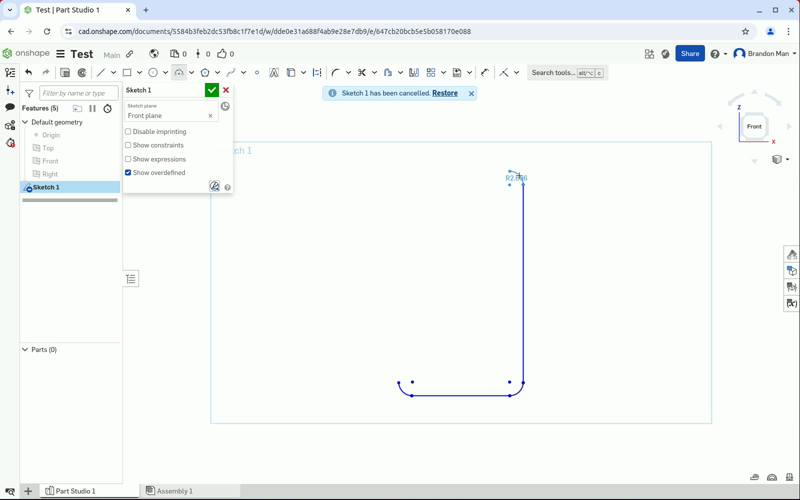
click(519, 175)
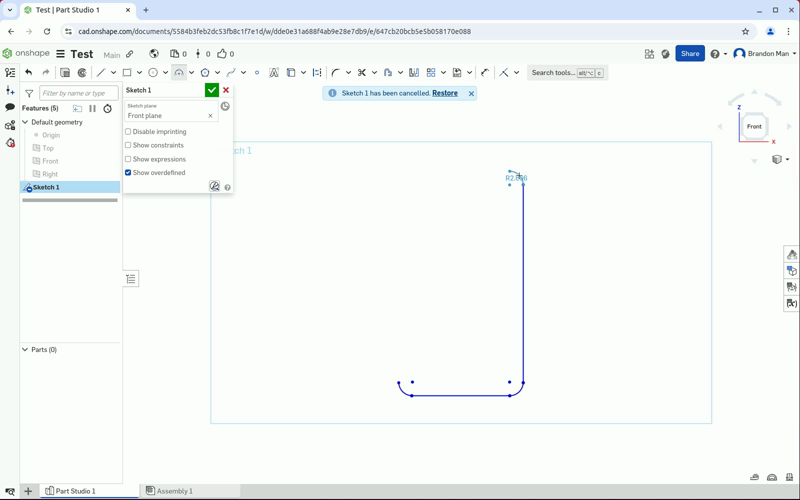
key_up(shift)
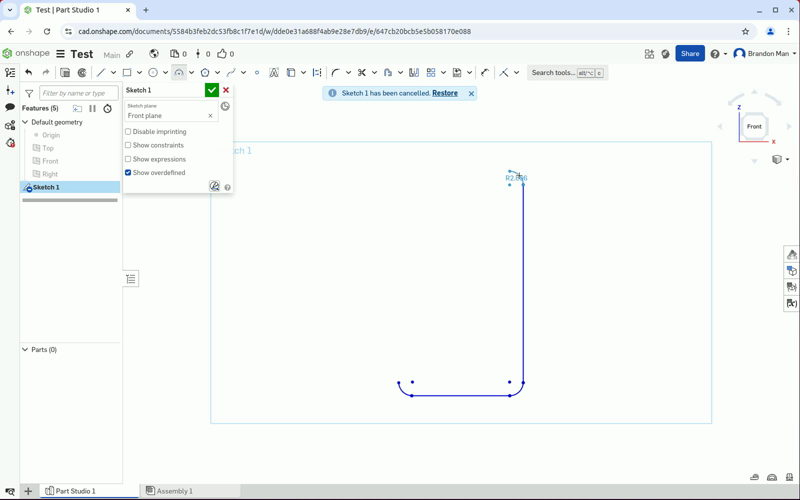
key(esc)
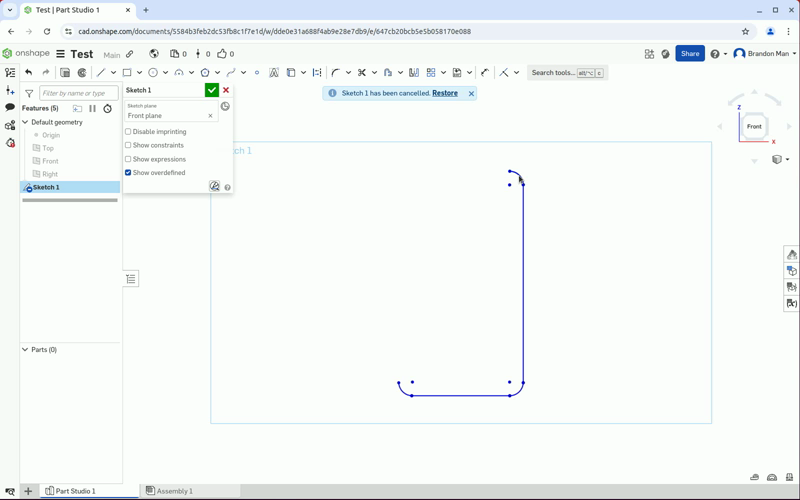
key(l)
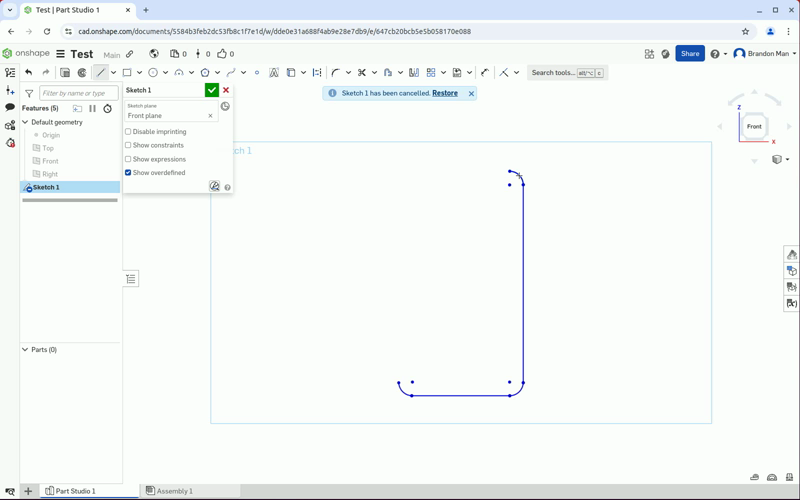
mouse_move(509, 171)
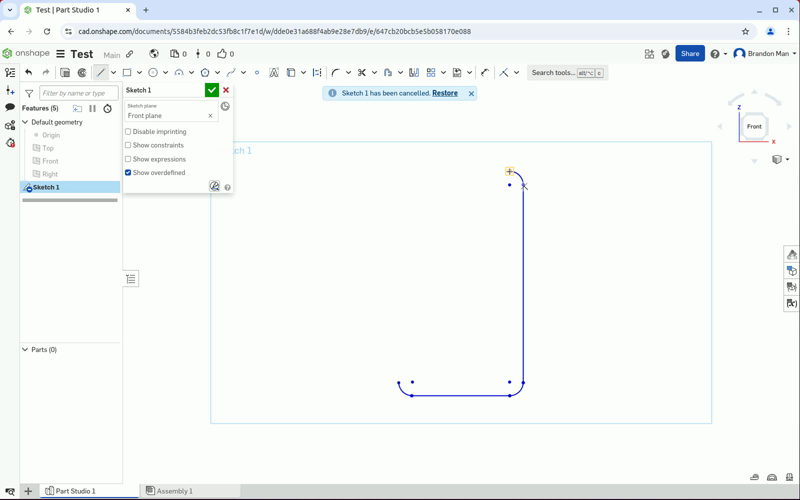
click(509, 171)
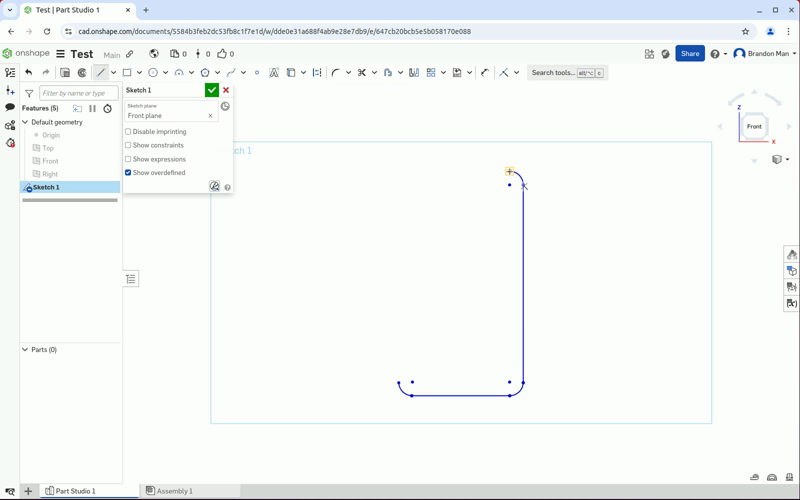
key_down(shift)
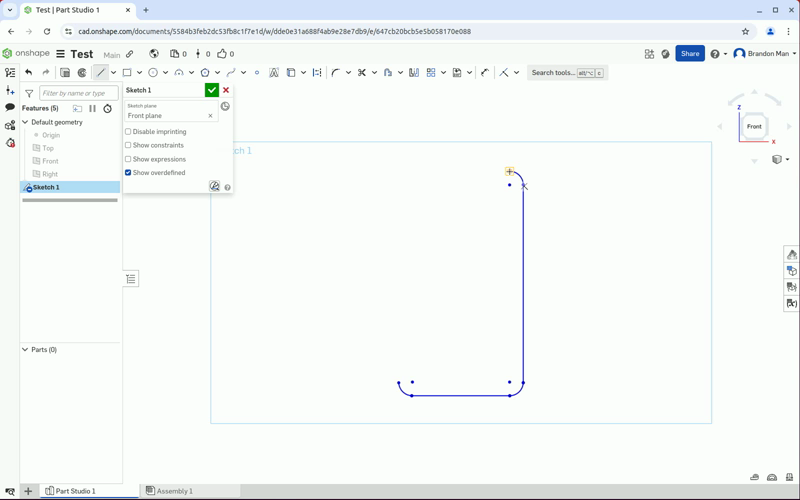
mouse_move(411, 171)
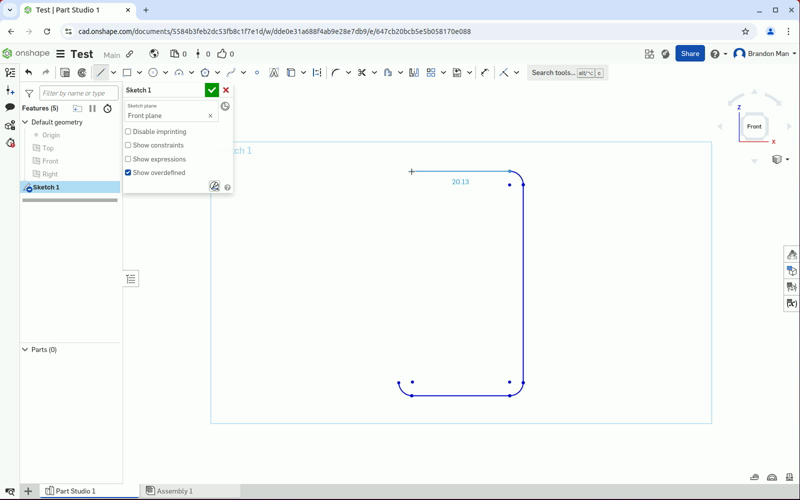
click(411, 171)
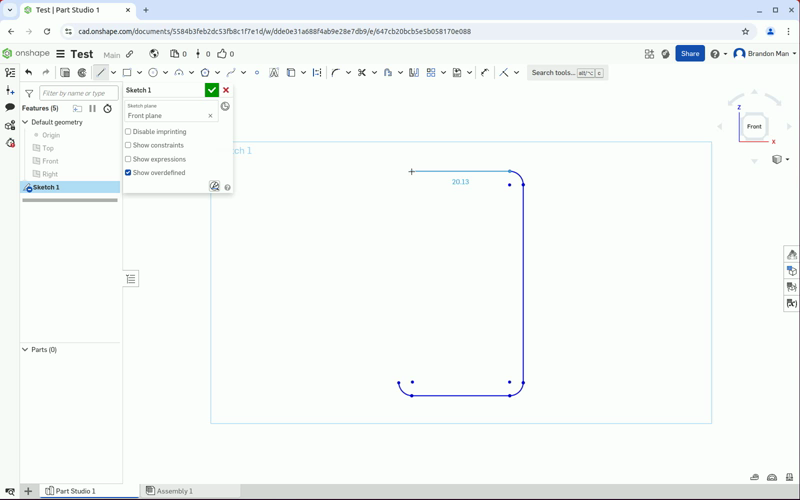
key_up(shift)
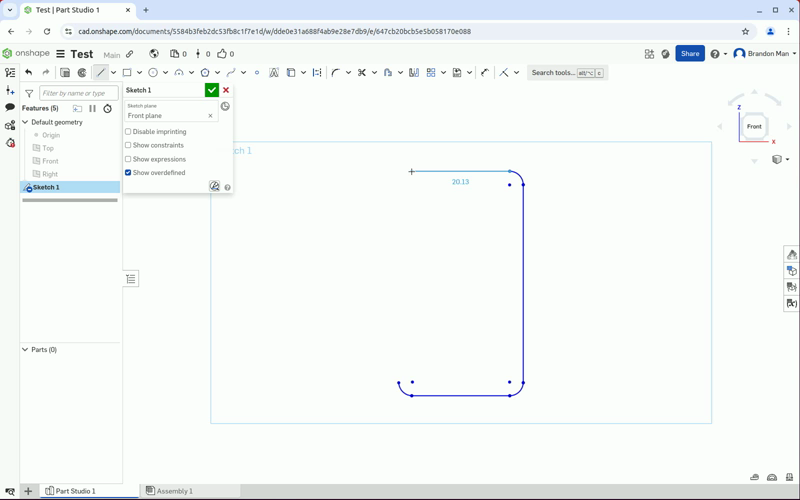
key(esc)
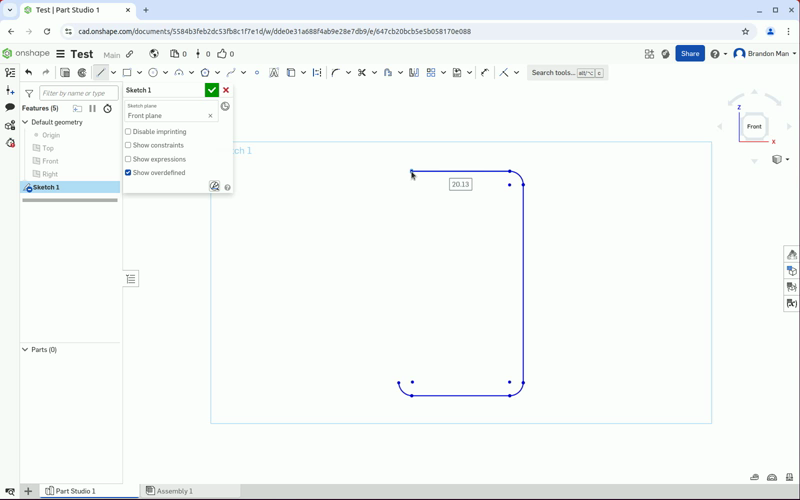
key(a)
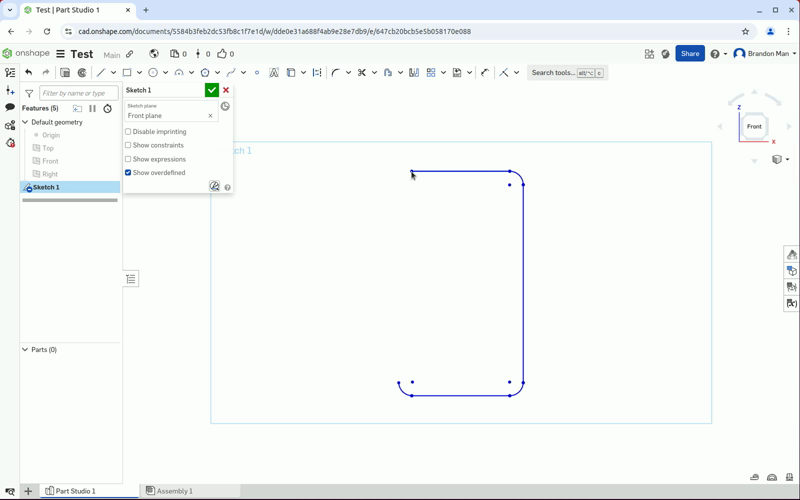
mouse_move(411, 171)
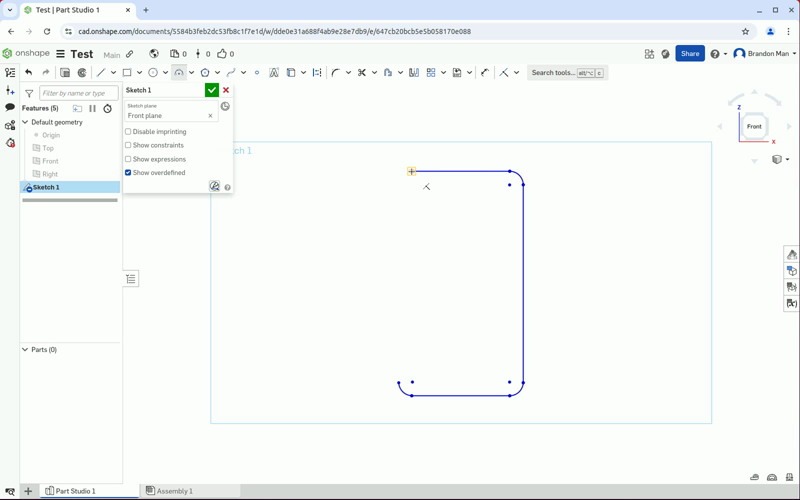
click(411, 171)
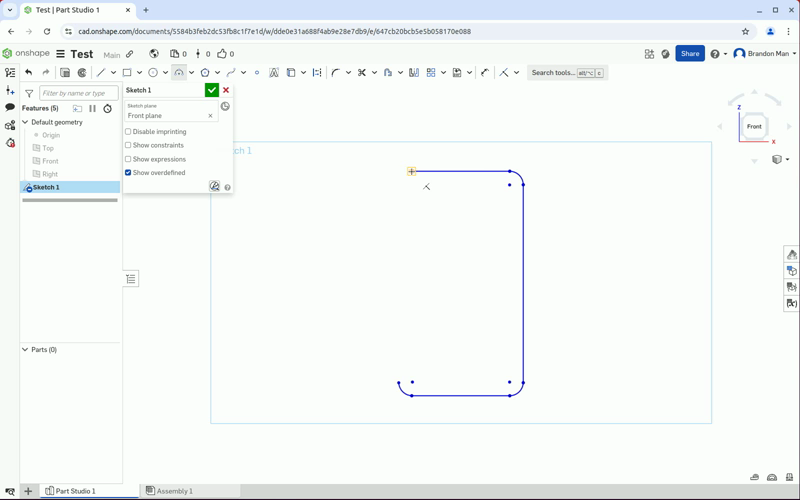
key_down(shift)
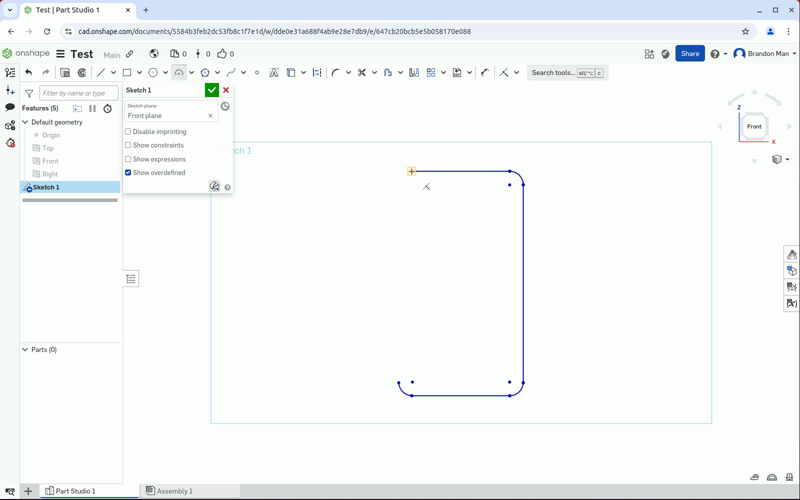
mouse_move(398, 184)
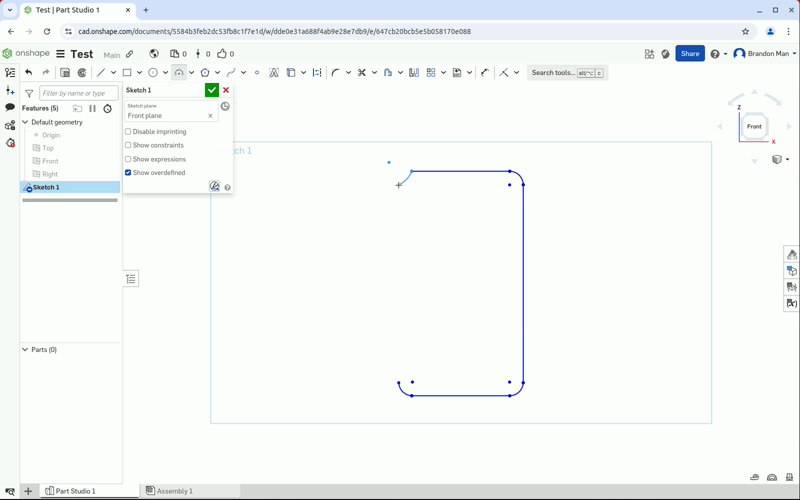
click(398, 184)
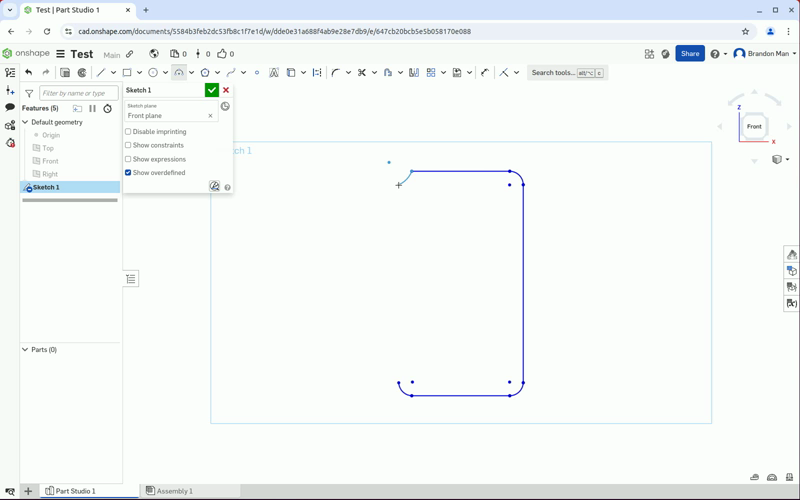
mouse_move(402, 175)
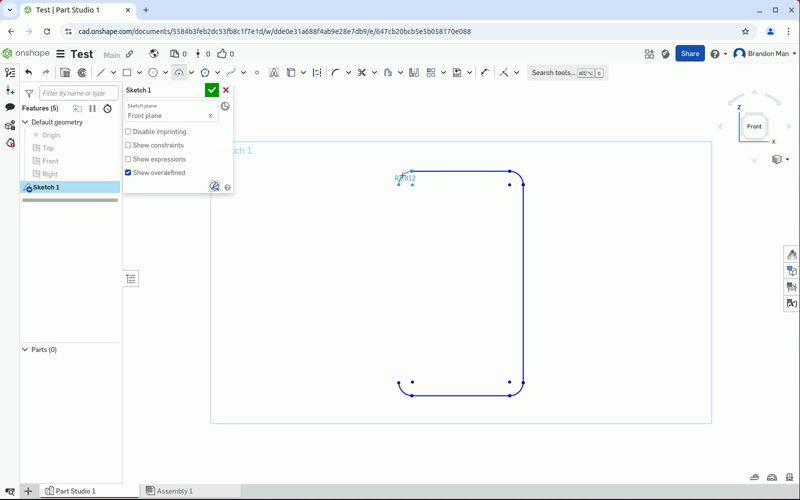
click(402, 175)
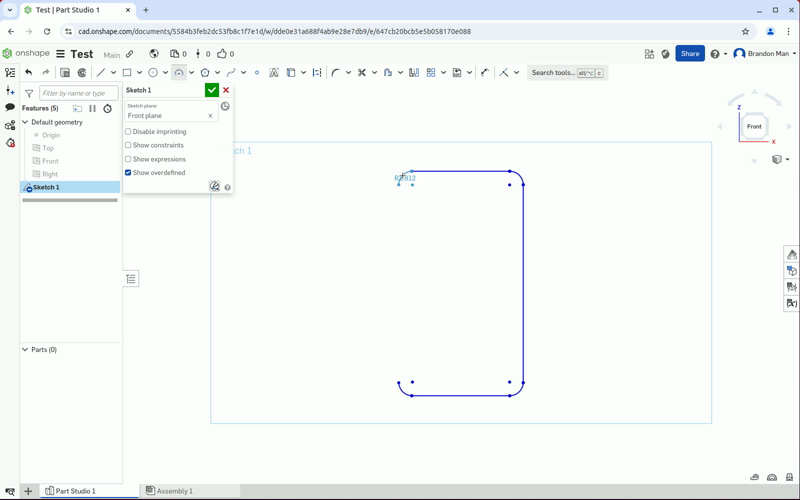
key_up(shift)
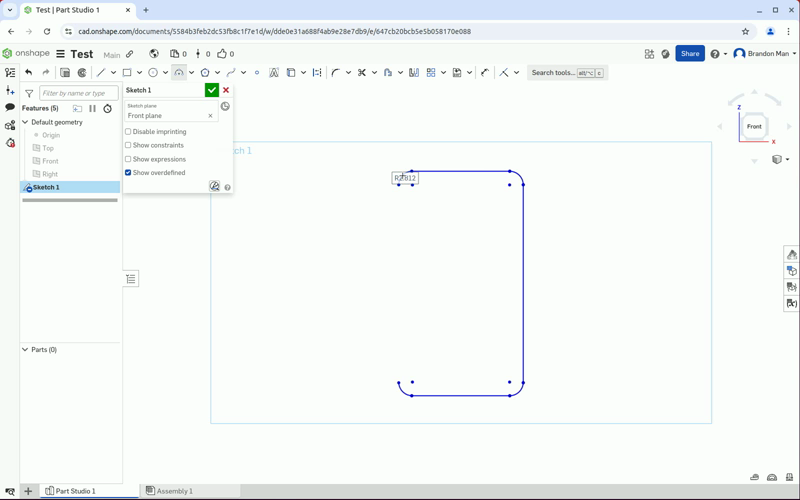
key(esc)
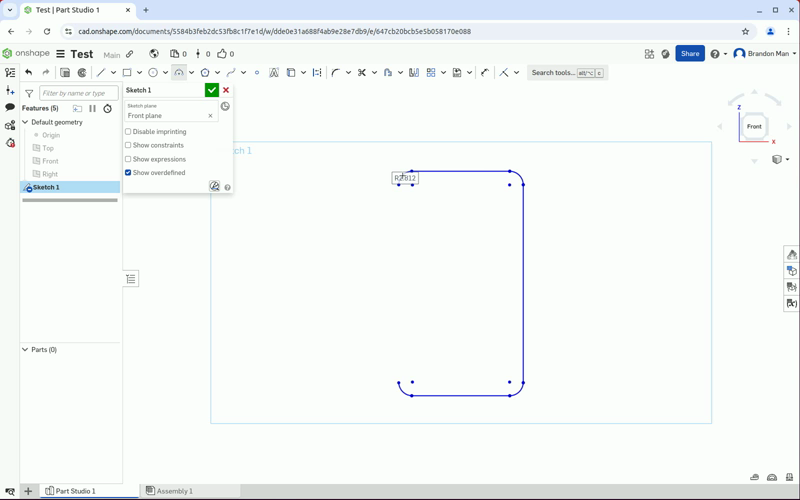
key(l)
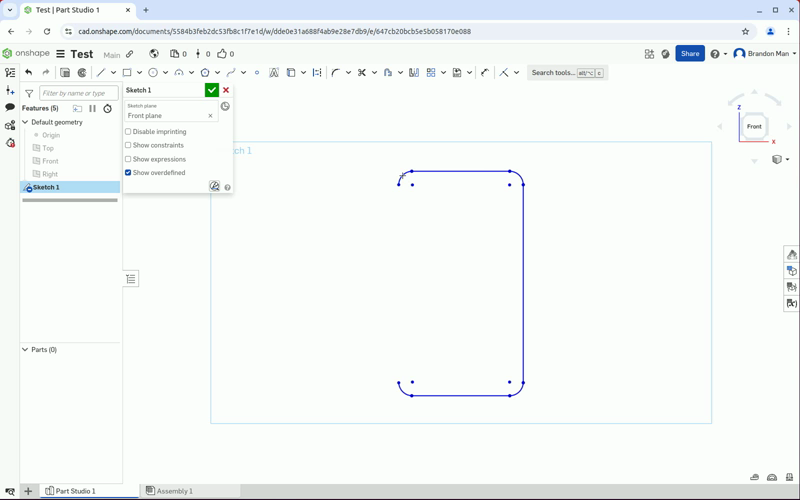
mouse_move(398, 184)
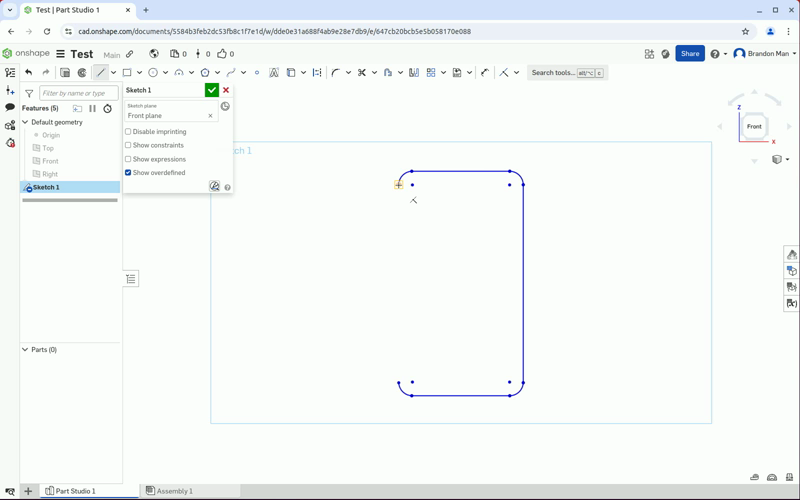
click(398, 184)
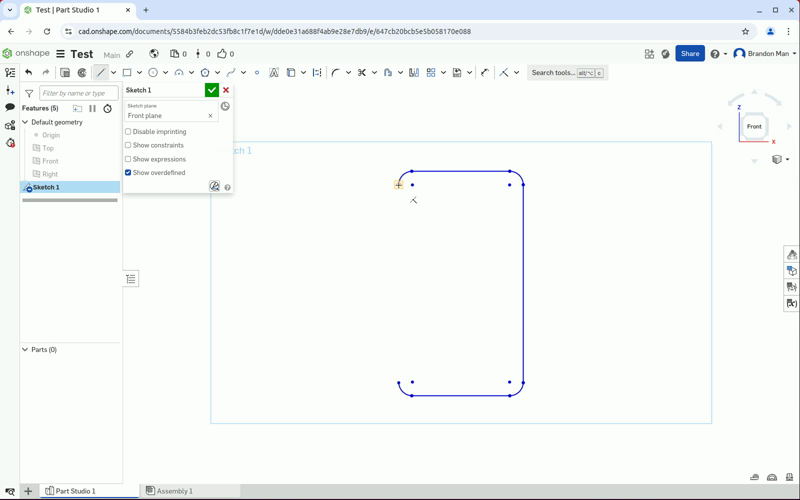
key_down(shift)
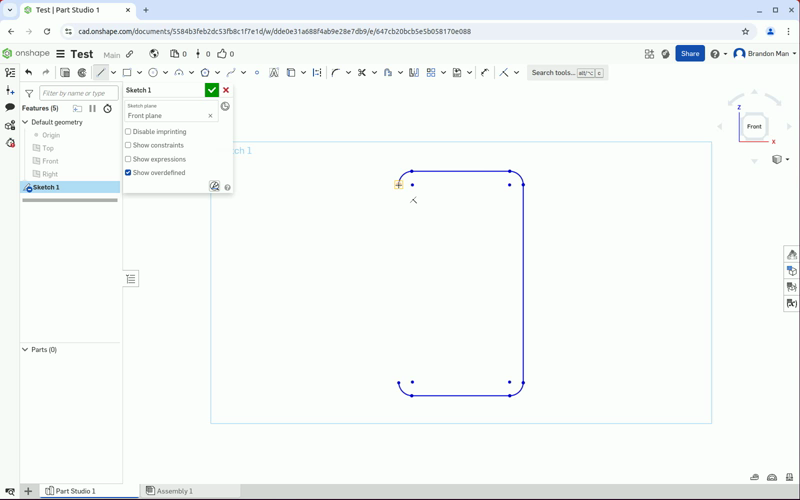
mouse_move(398, 382)
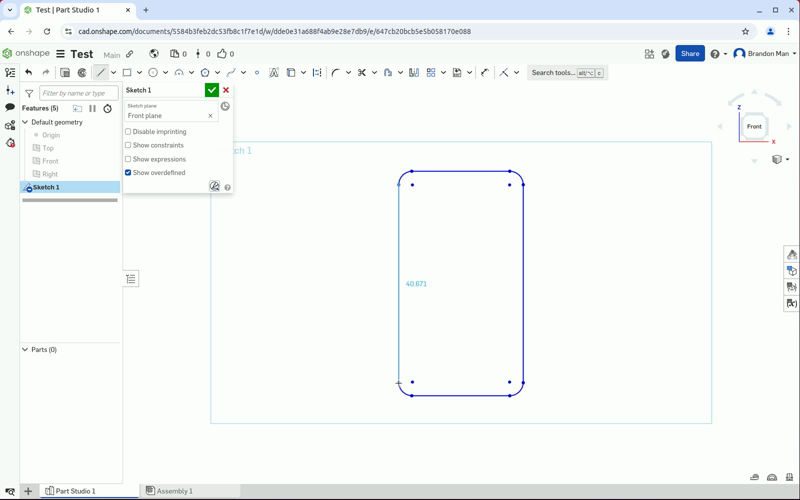
key_up(shift)
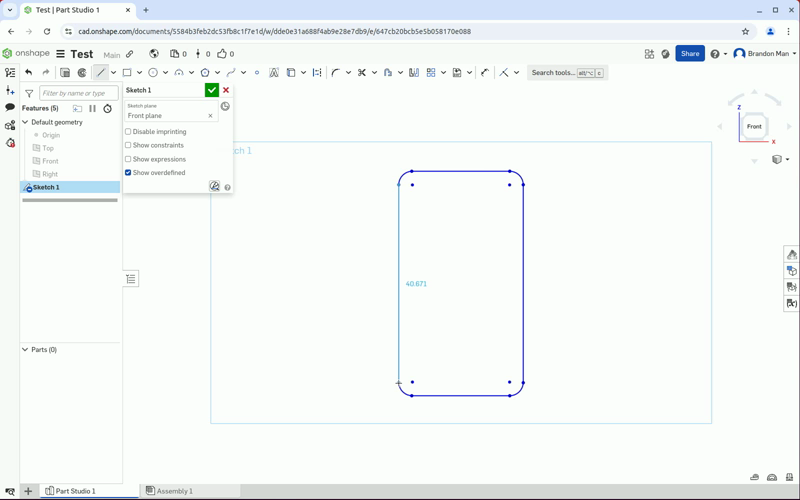
click(398, 382)
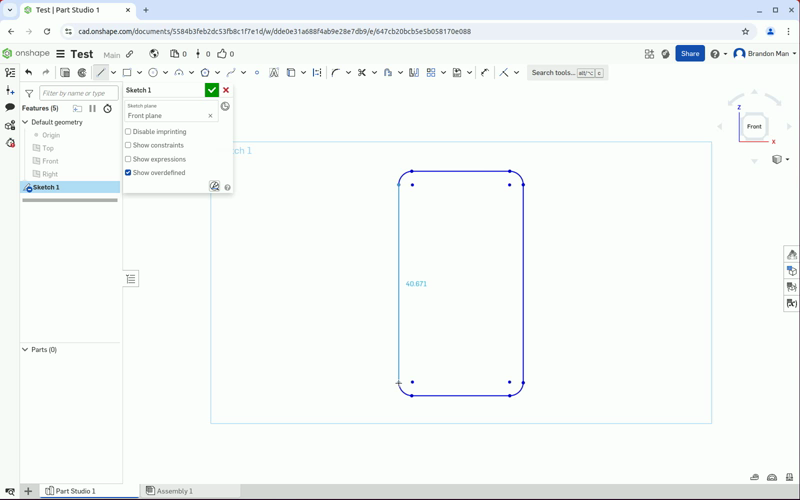
key(esc)
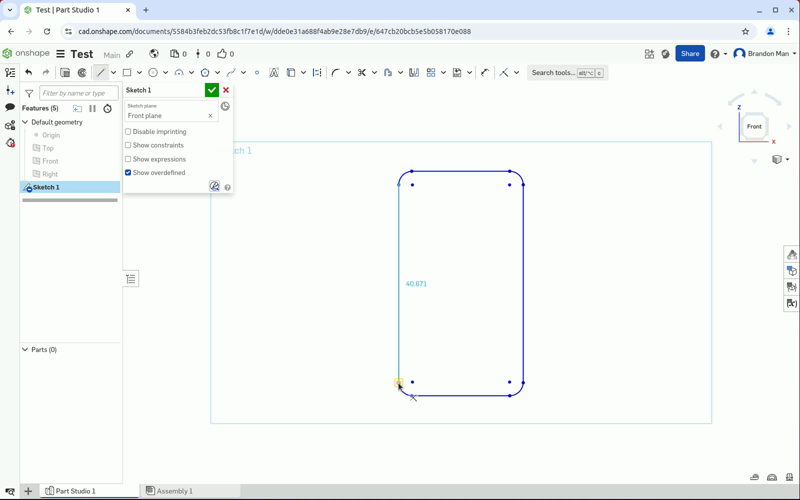
key(a)
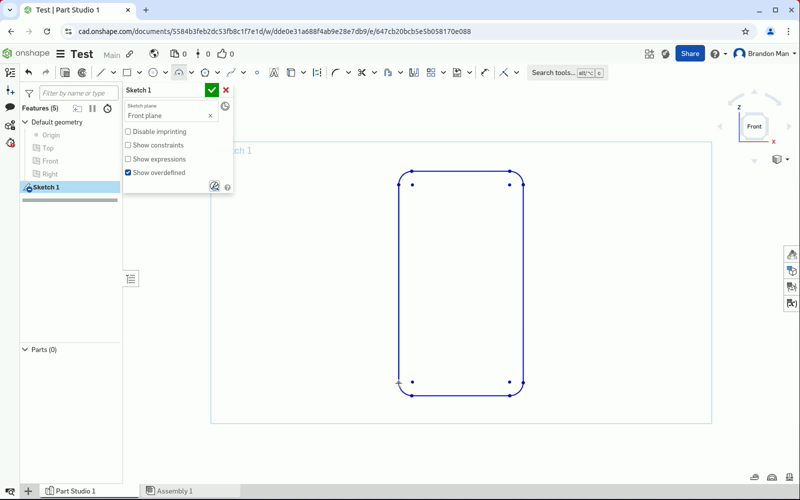
key_down(shift)
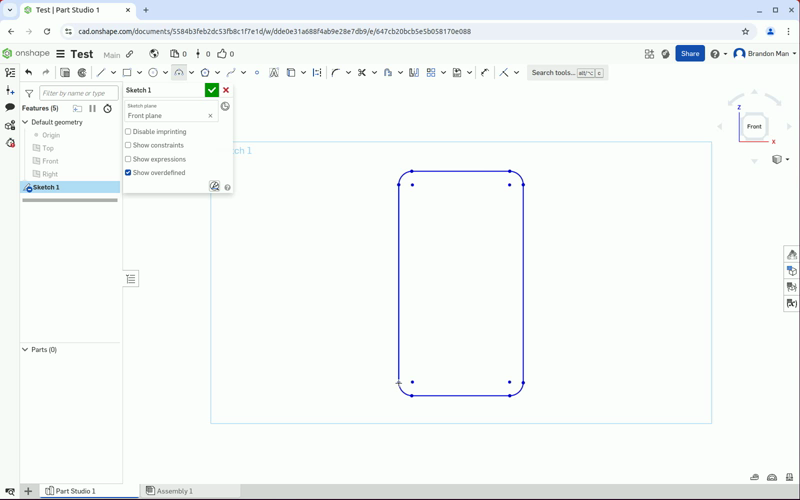
mouse_move(449, 362)
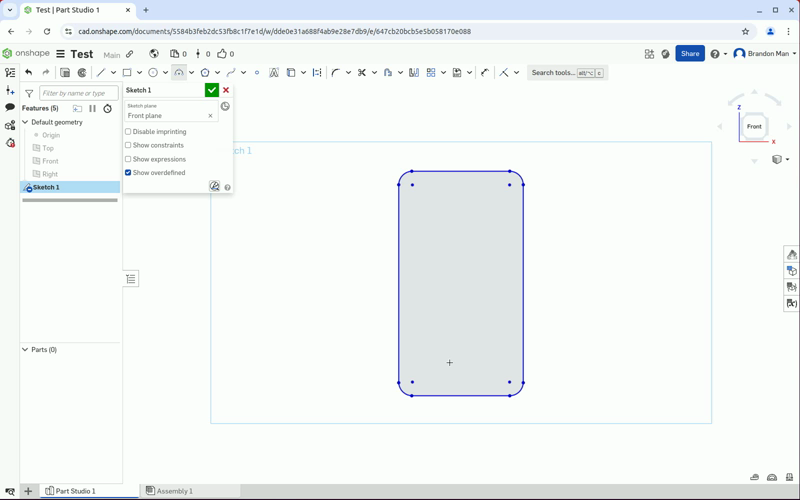
click(449, 362)
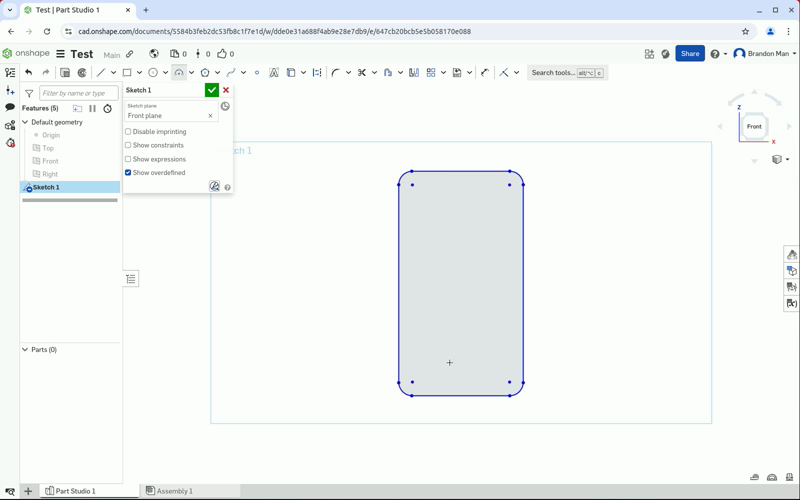
key_up(shift)
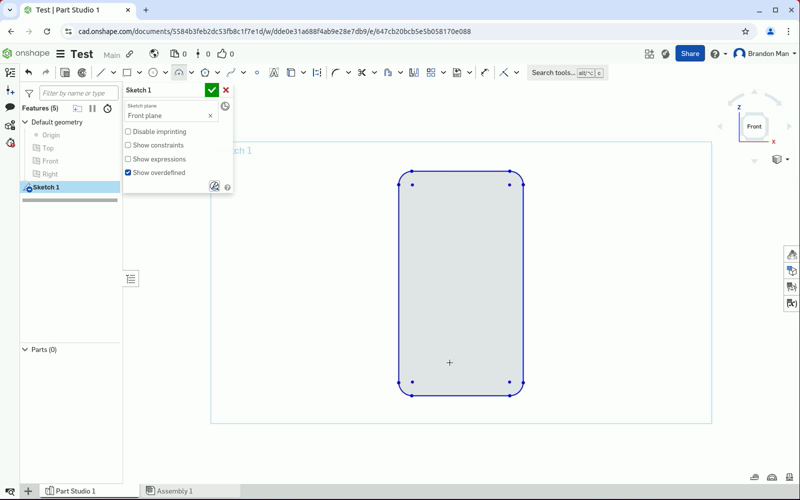
key_down(shift)
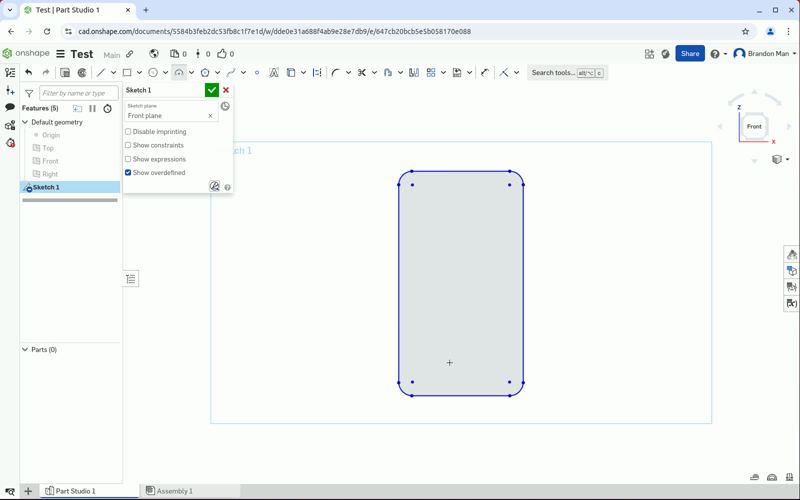
mouse_move(469, 362)
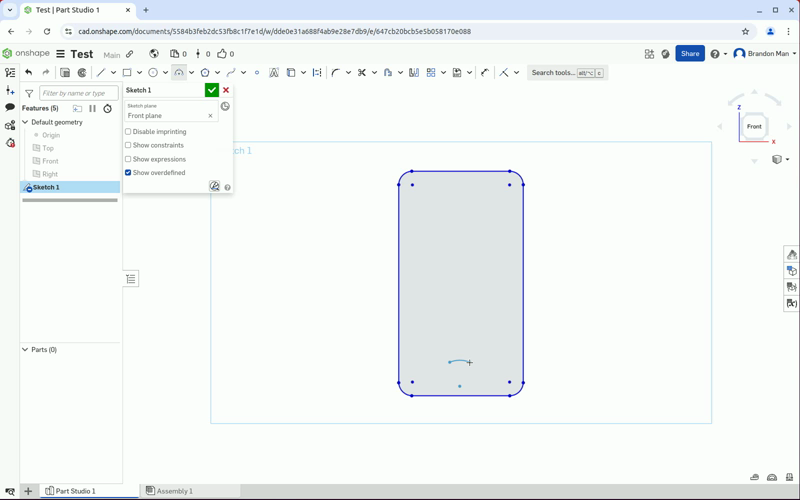
click(469, 362)
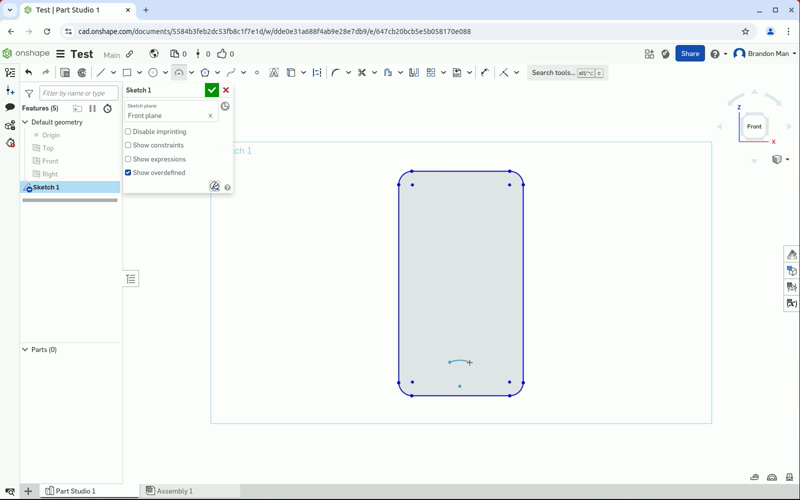
mouse_move(459, 372)
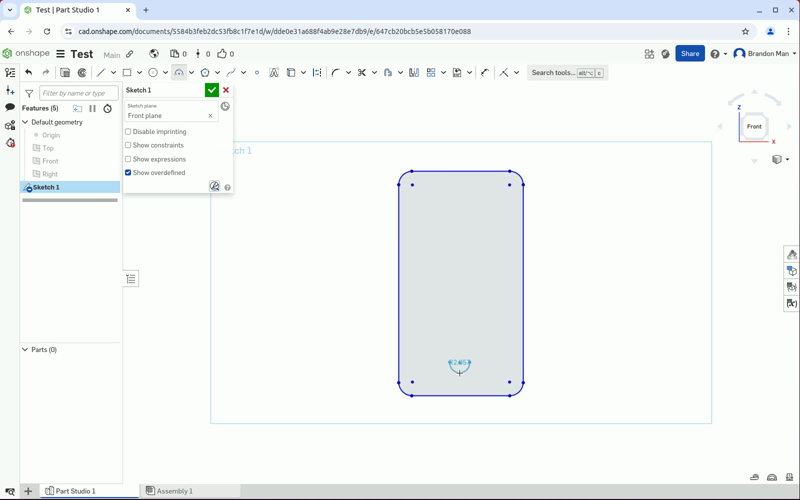
click(459, 372)
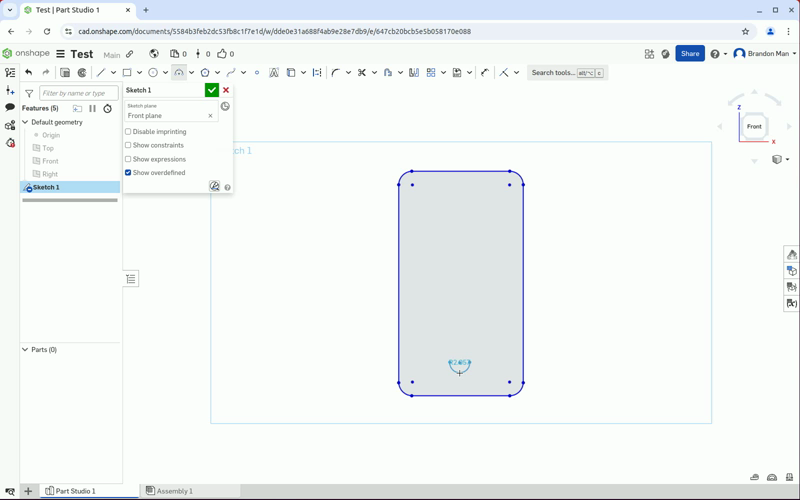
key_up(shift)
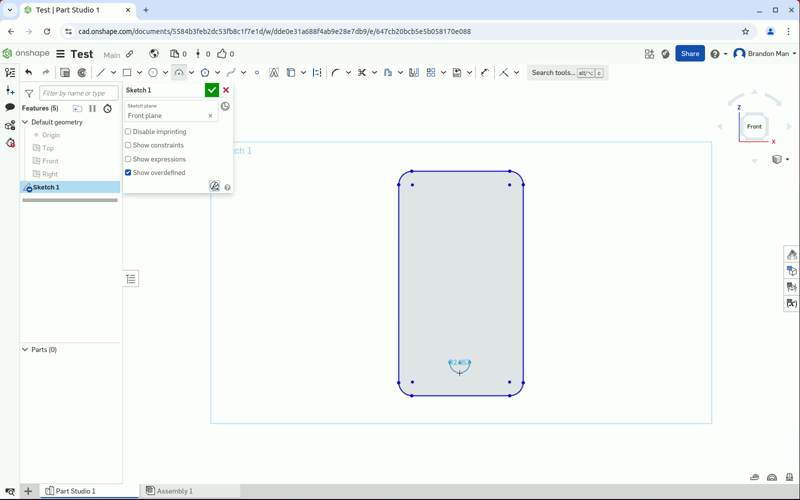
key(esc)
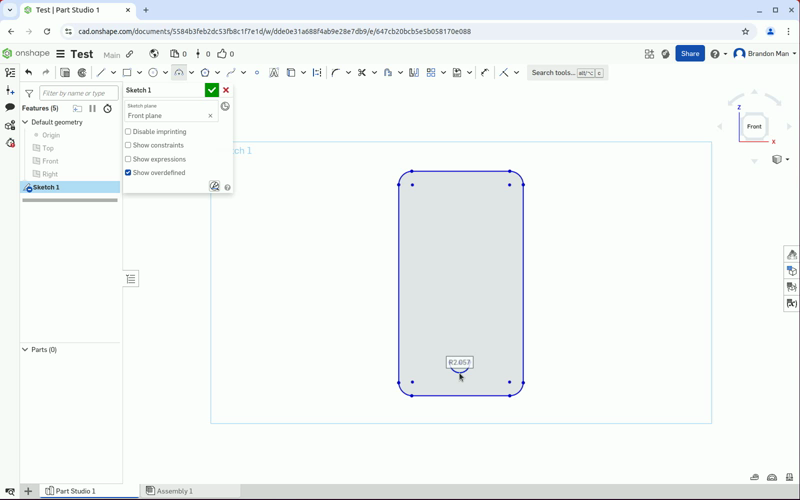
key(l)
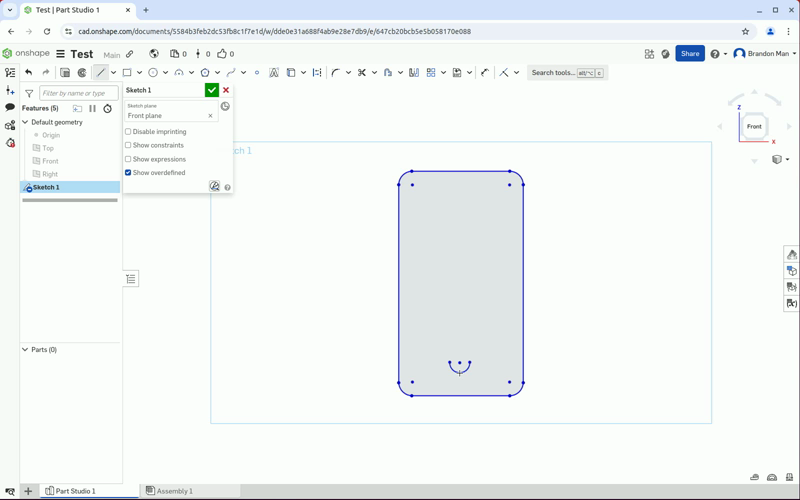
mouse_move(469, 362)
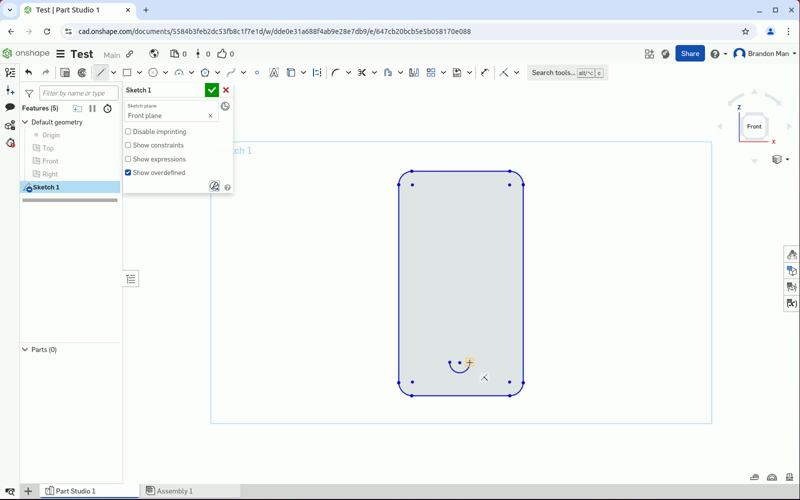
click(469, 362)
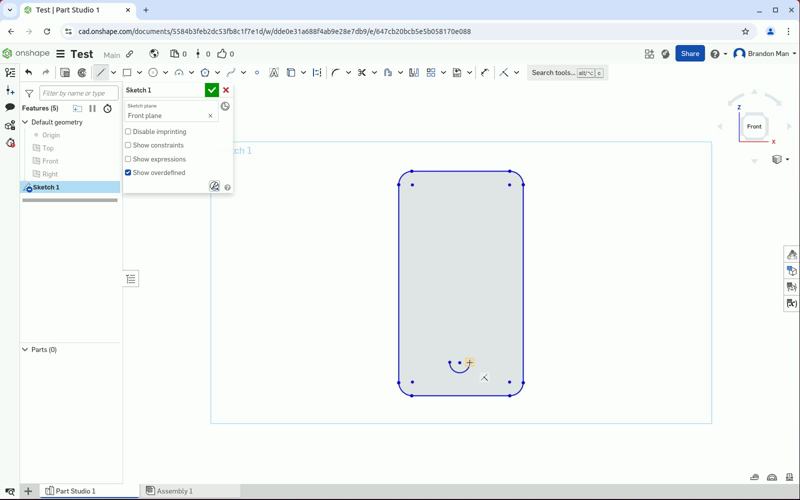
key_down(shift)
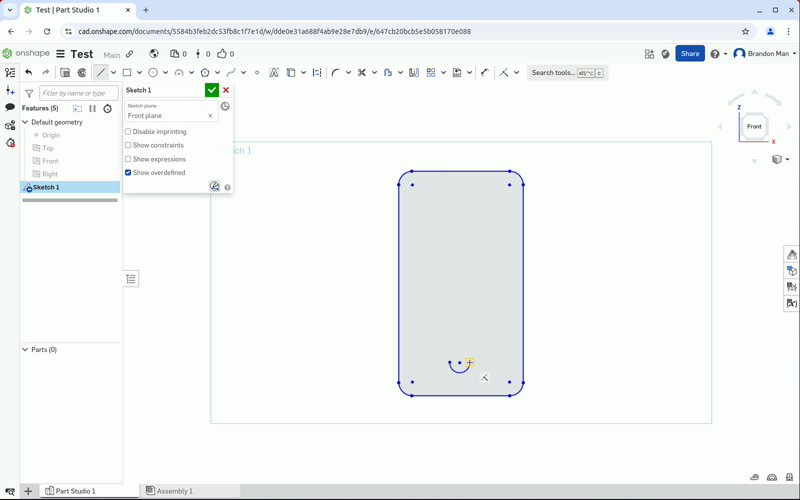
mouse_move(499, 362)
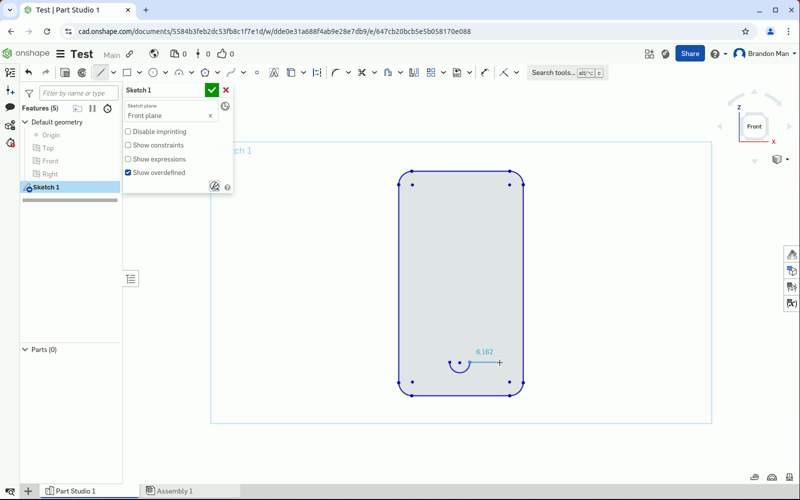
mouse_move(469, 353)
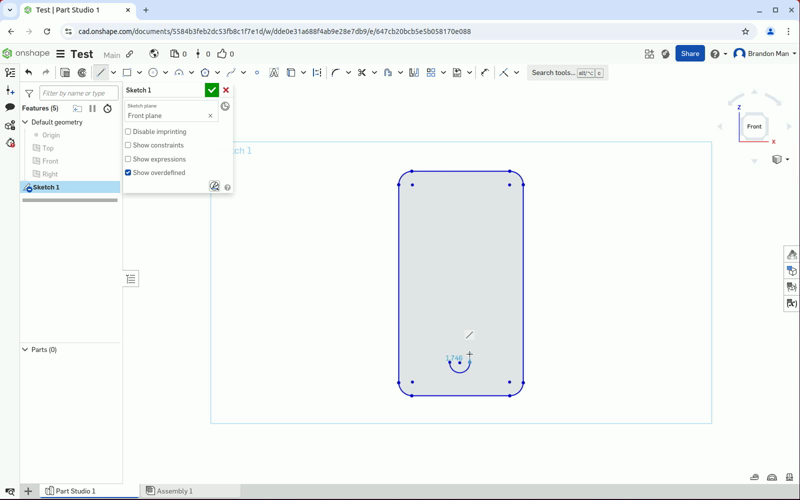
click(469, 353)
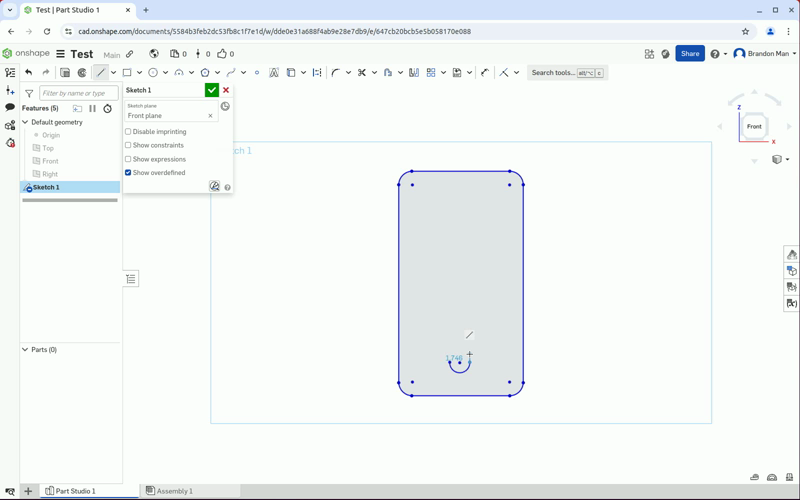
key_up(shift)
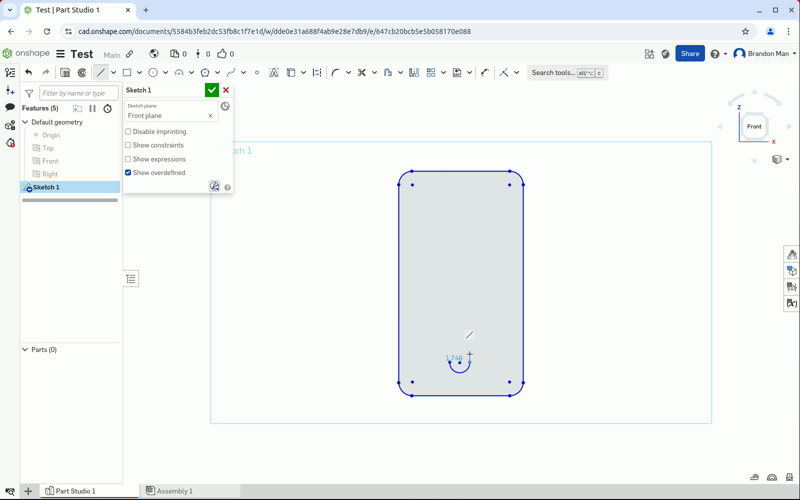
key(esc)
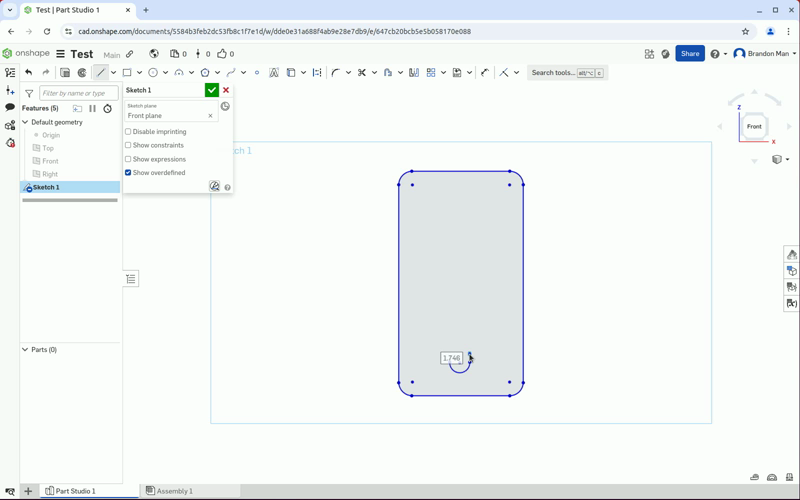
key(a)
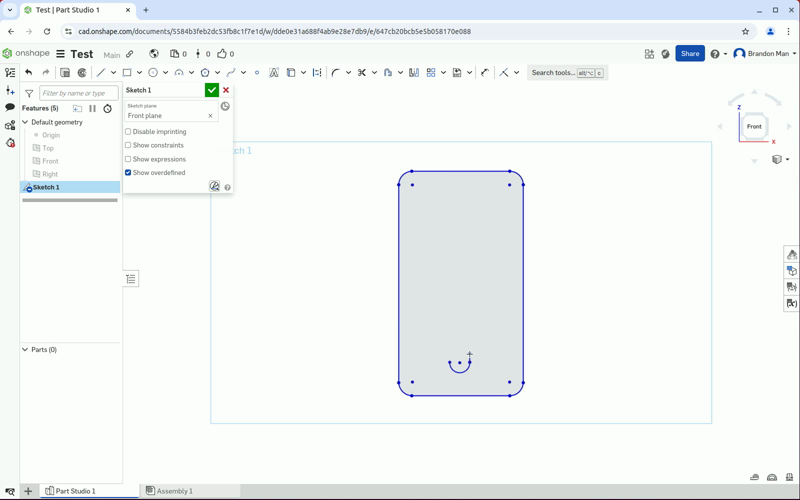
mouse_move(469, 353)
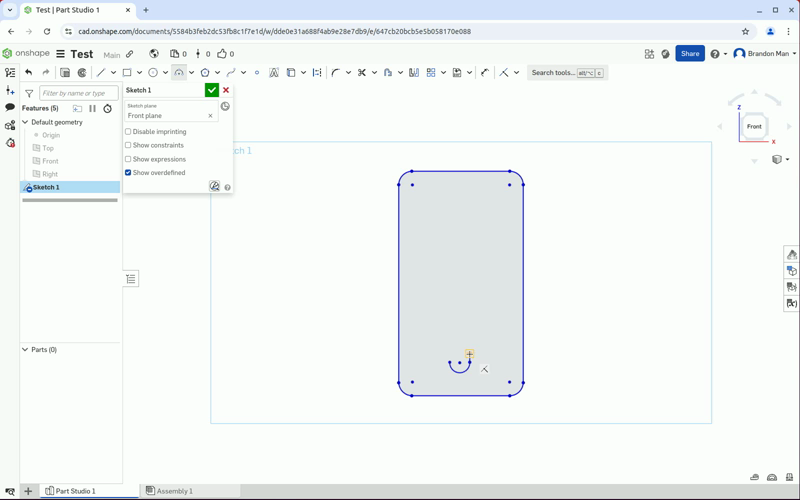
click(469, 353)
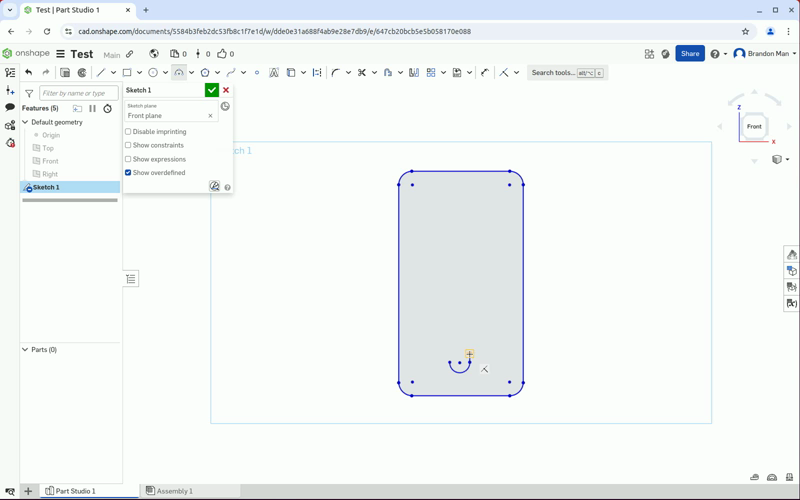
key_down(shift)
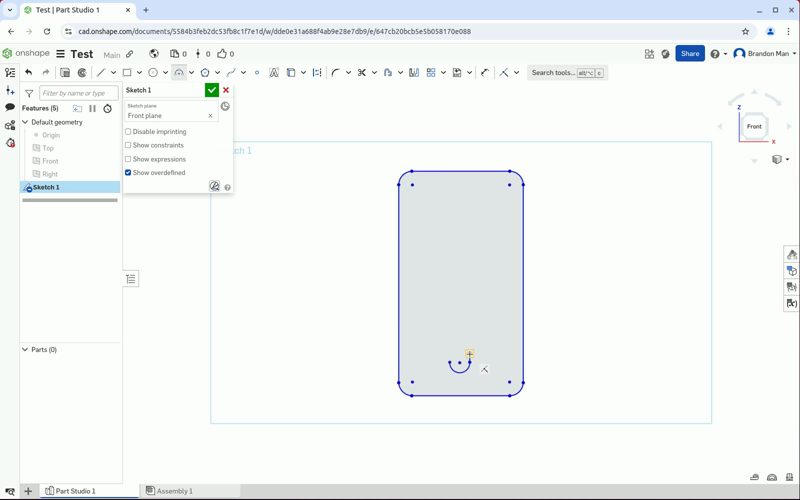
mouse_move(449, 353)
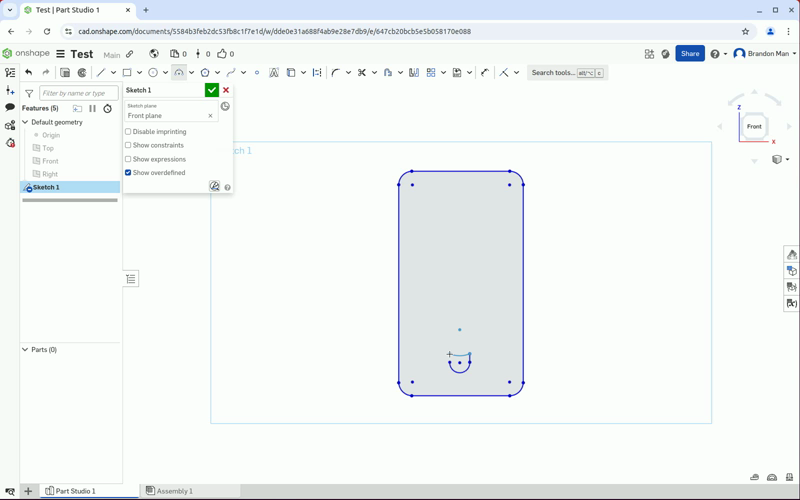
click(449, 353)
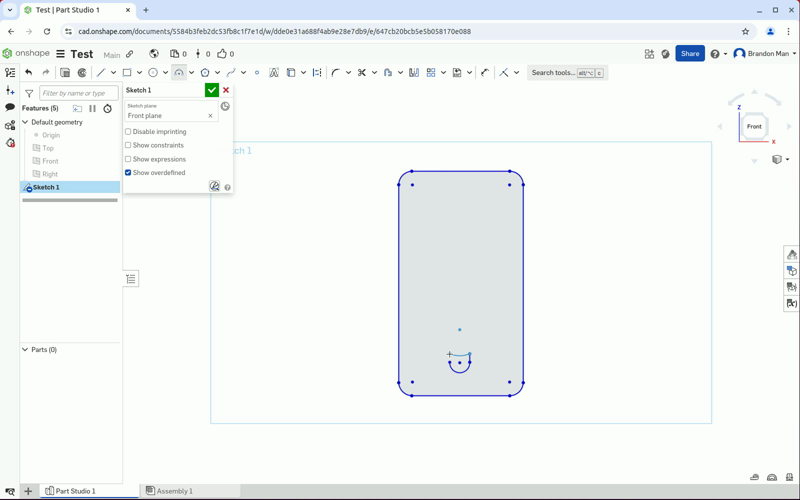
mouse_move(459, 343)
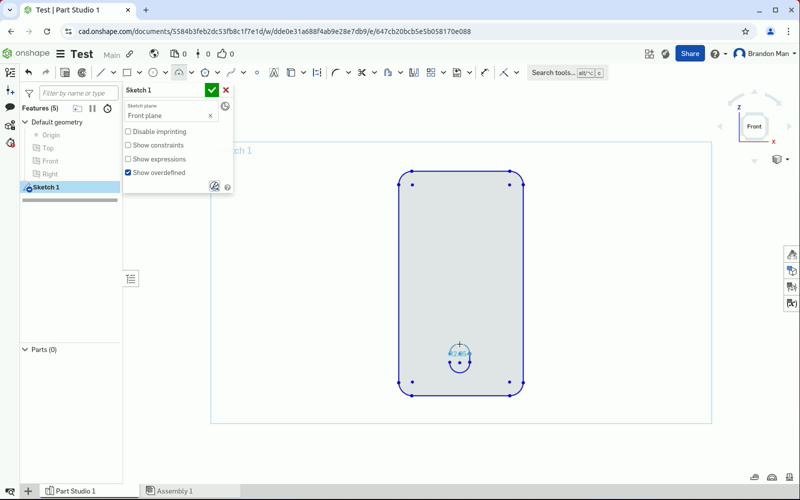
click(459, 343)
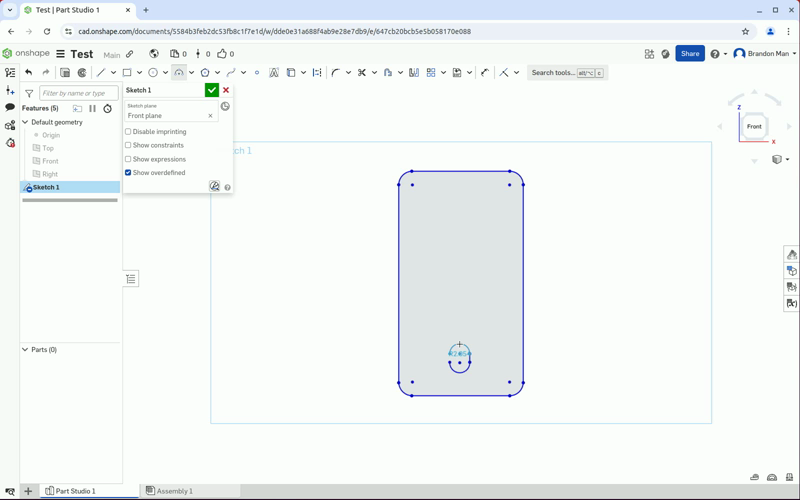
key_up(shift)
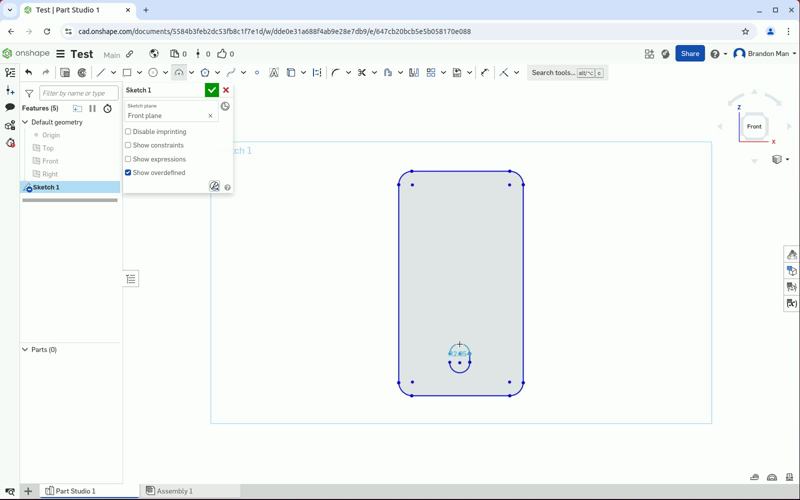
key(esc)
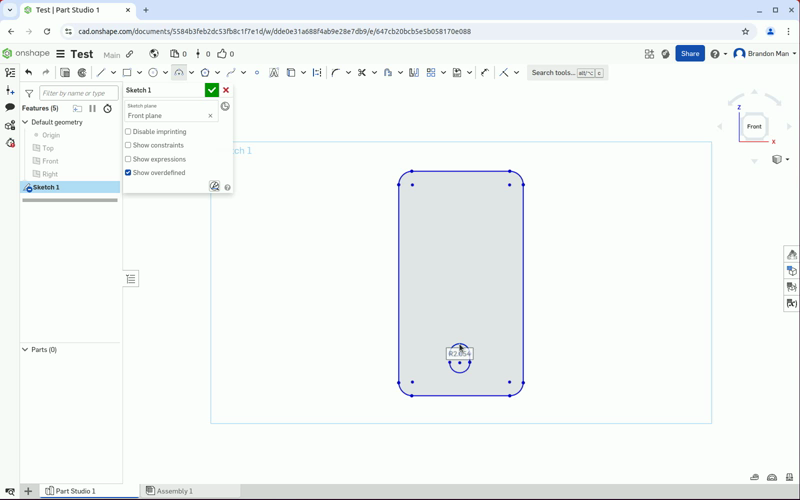
key(l)
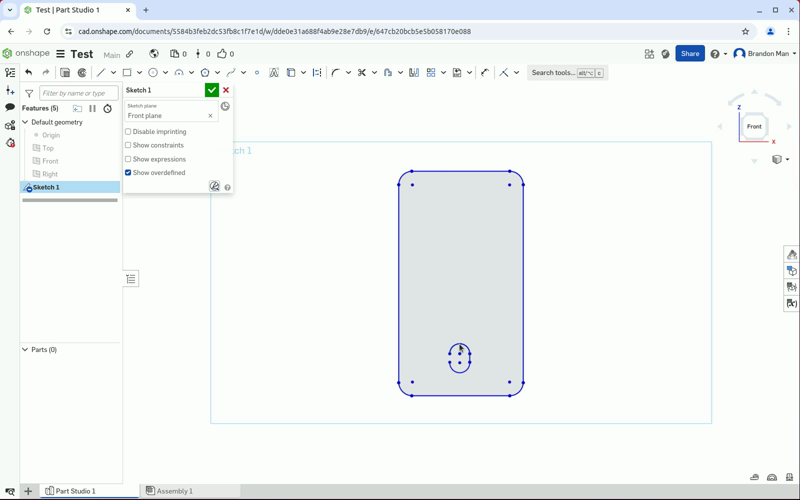
mouse_move(449, 353)
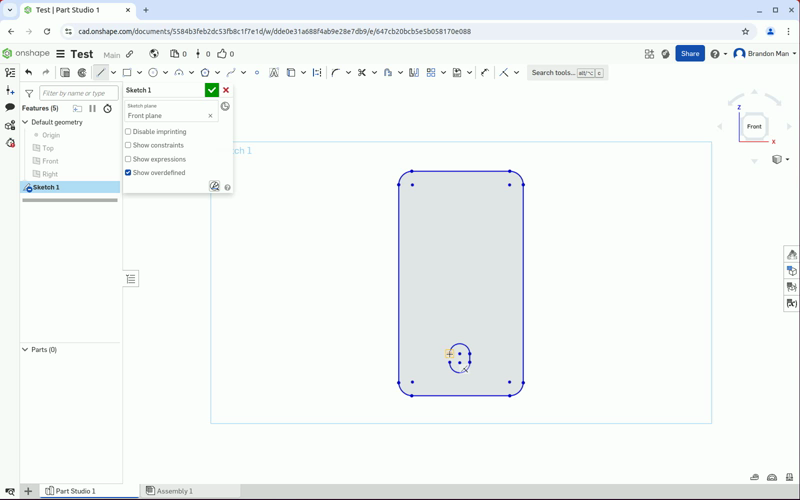
click(449, 353)
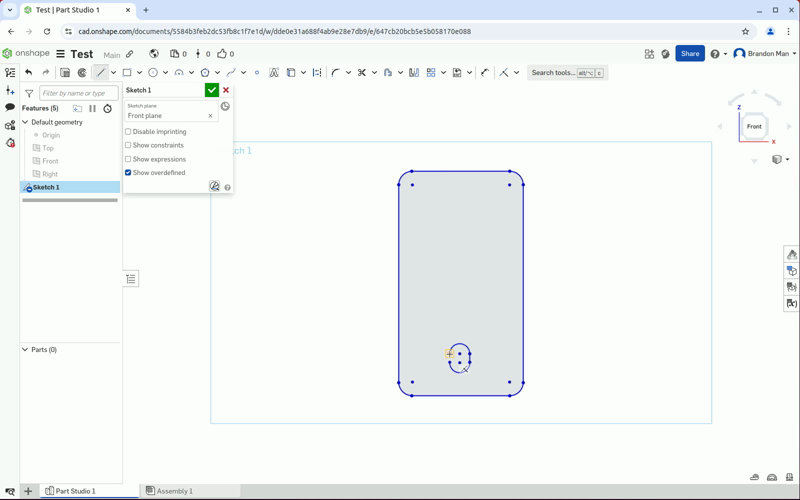
mouse_move(479, 353)
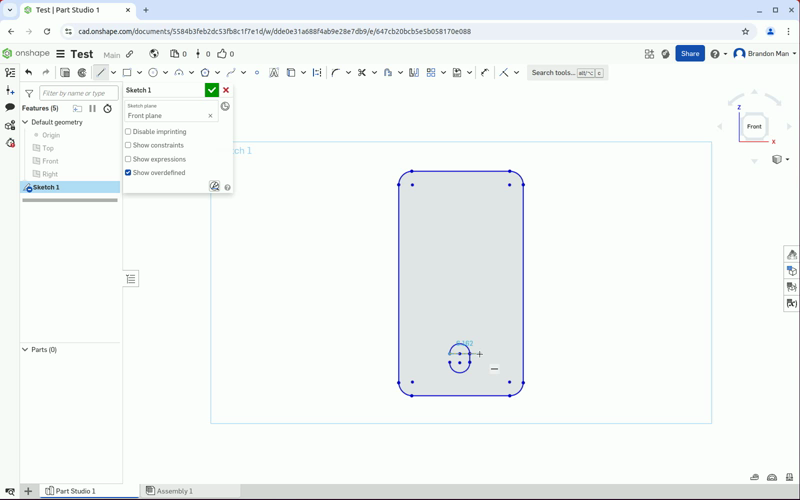
key_down(shift)
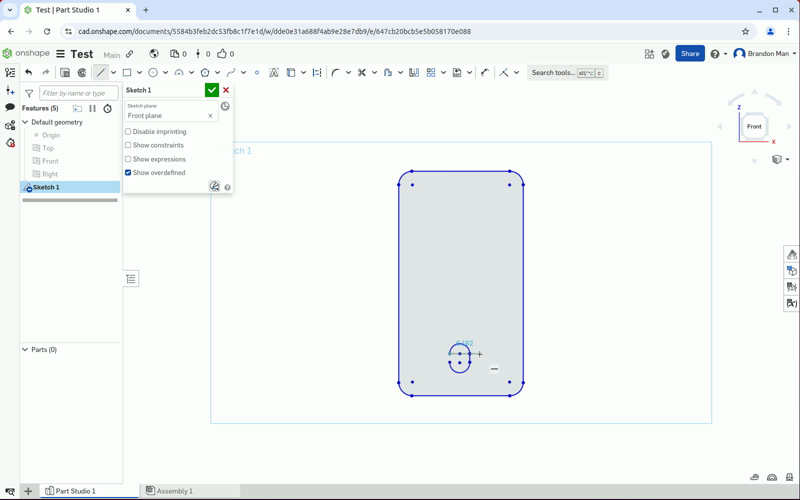
mouse_move(449, 362)
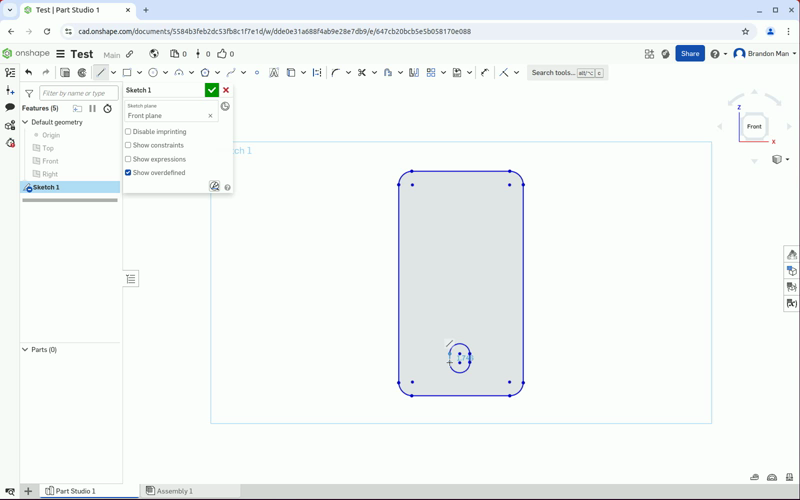
key_up(shift)
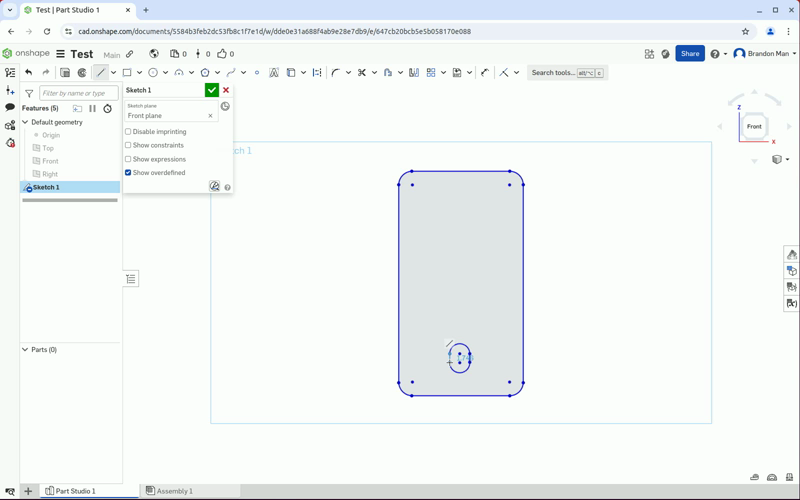
click(449, 362)
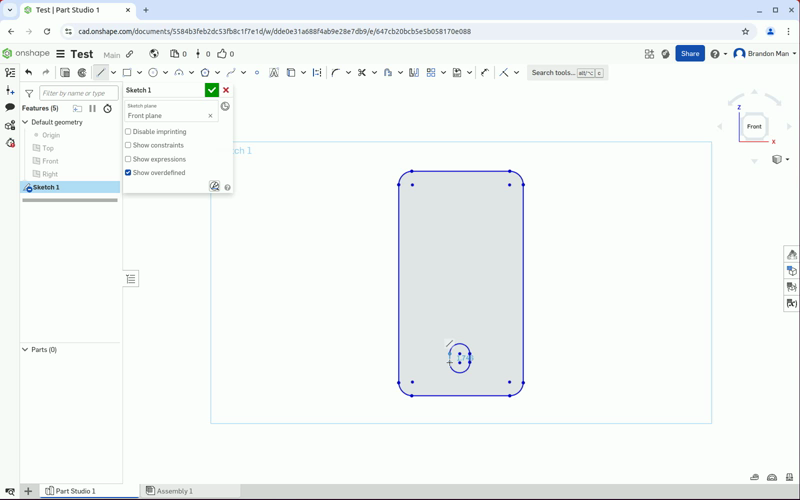
key(esc)
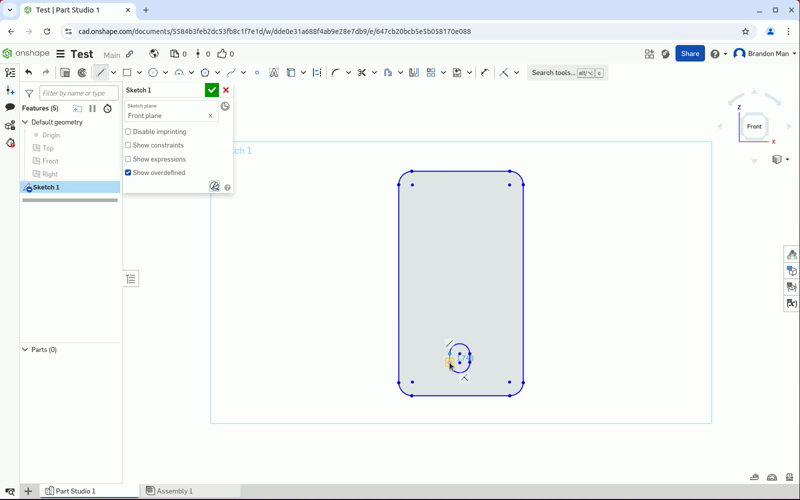
key(a)
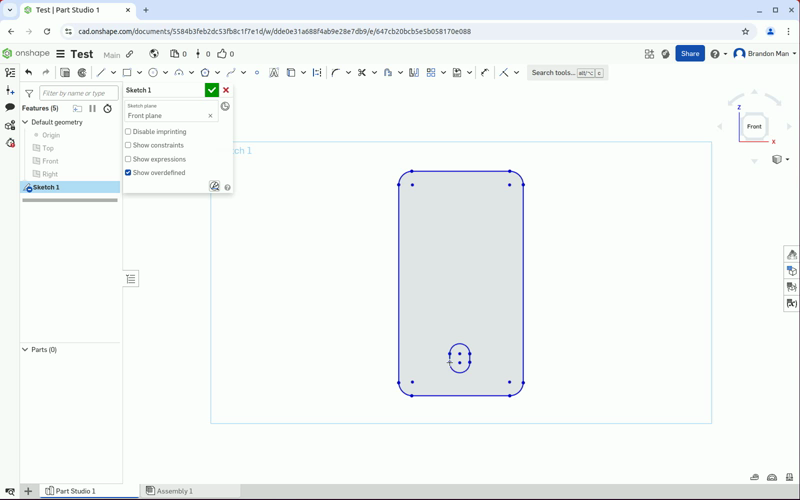
key_down(shift)
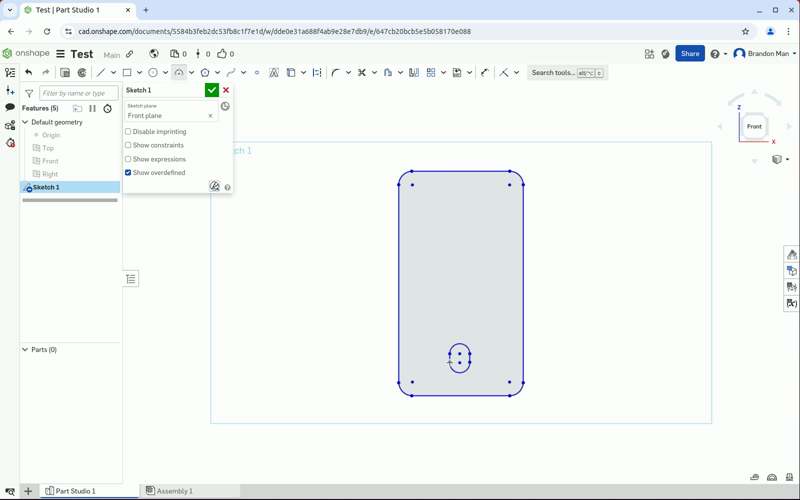
mouse_move(449, 213)
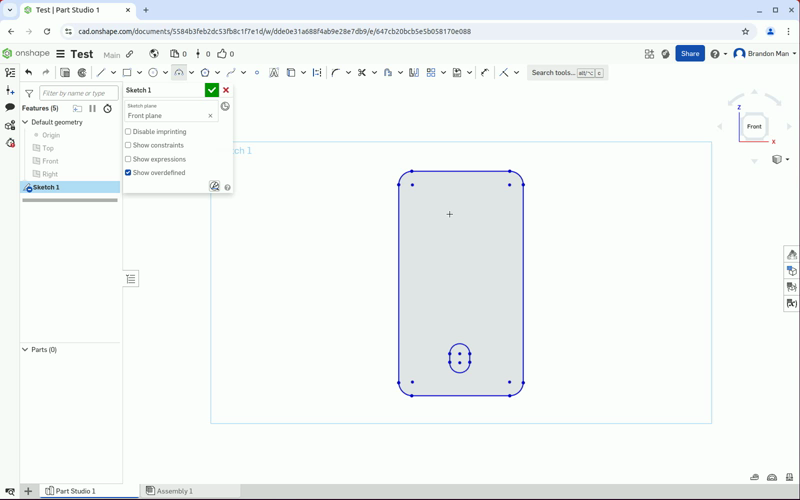
click(449, 213)
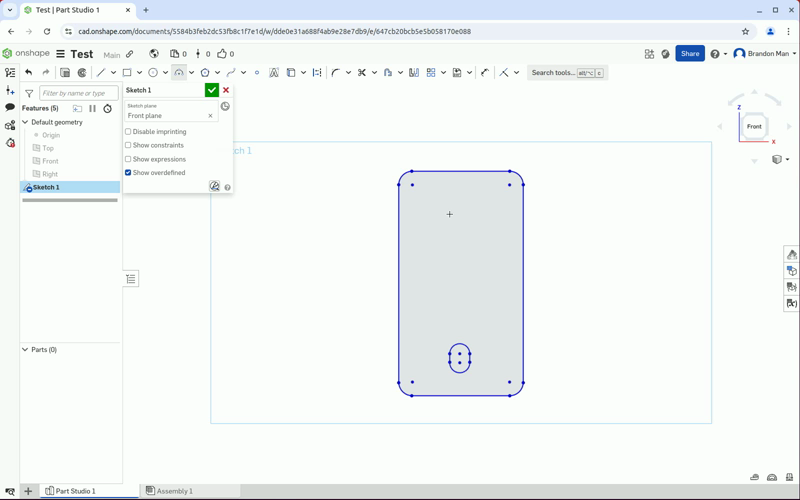
key_up(shift)
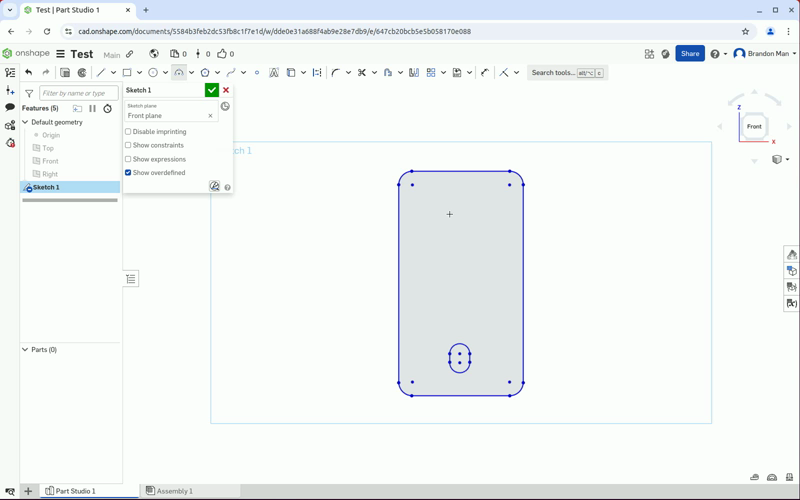
key_down(shift)
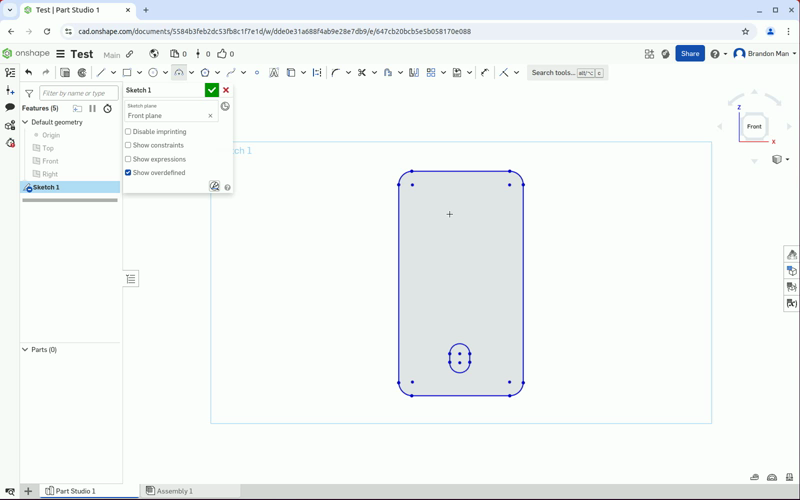
mouse_move(469, 213)
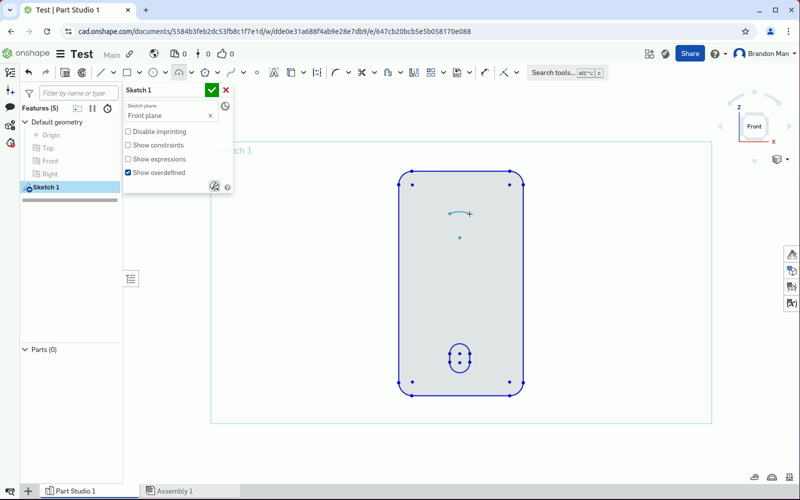
click(469, 213)
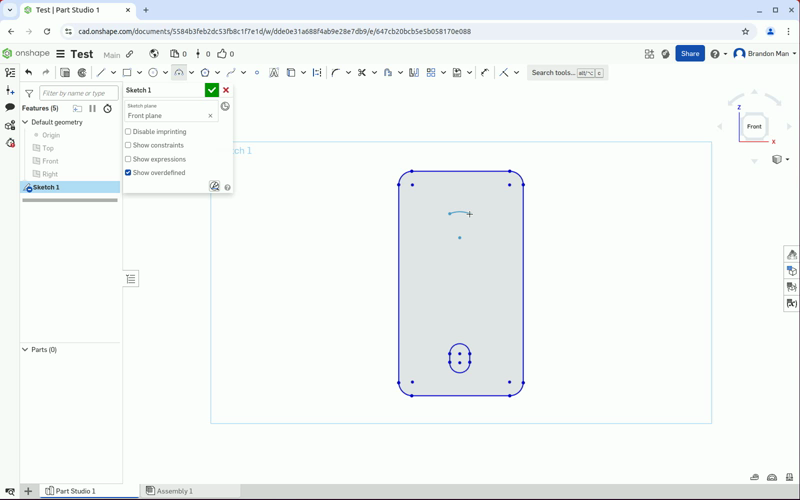
mouse_move(459, 223)
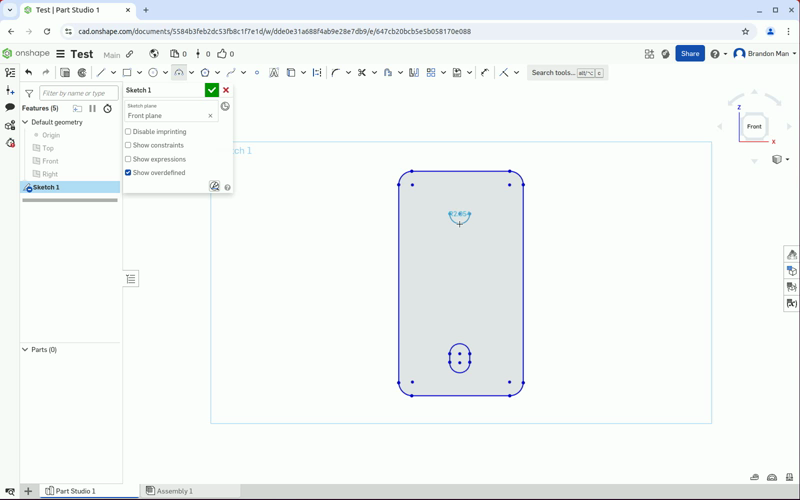
click(459, 223)
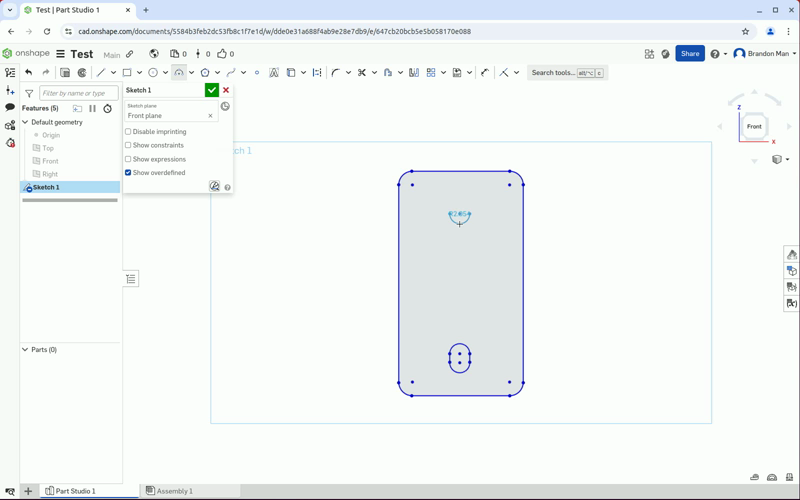
key_up(shift)
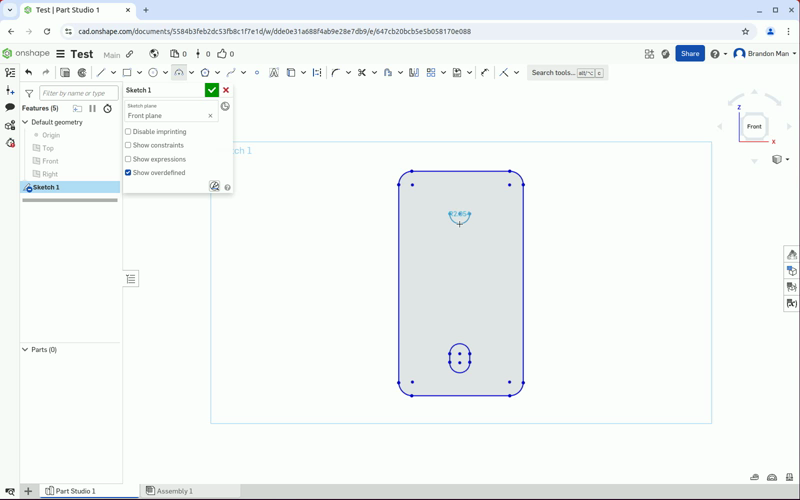
key(esc)
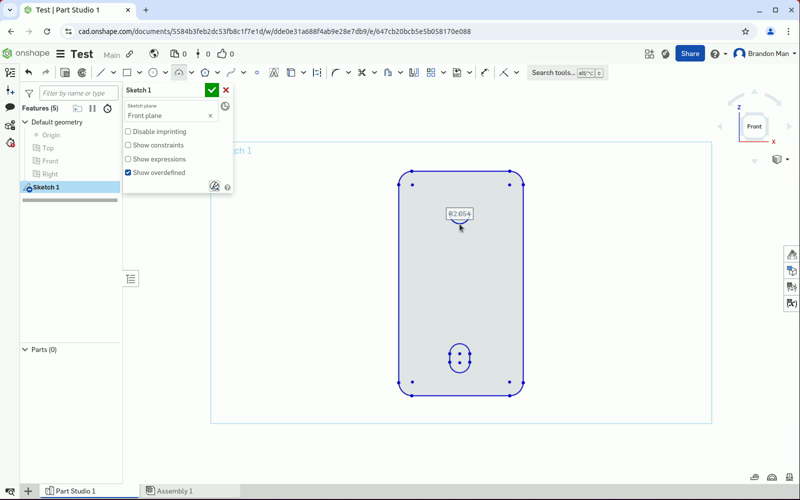
key(l)
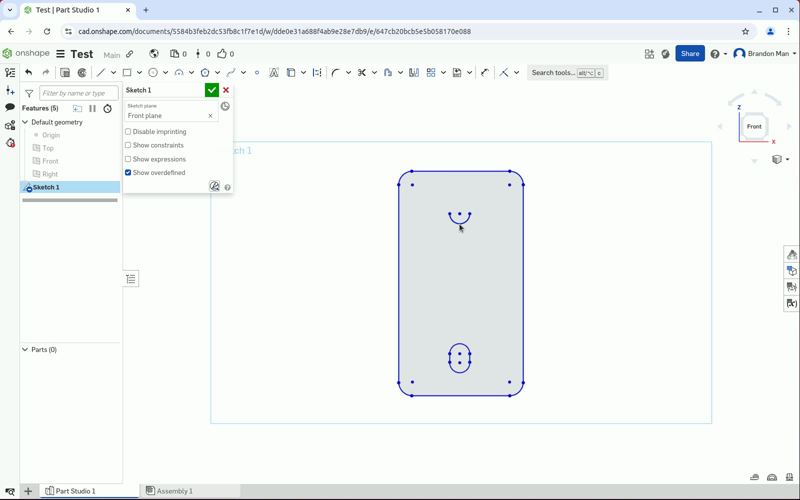
mouse_move(469, 213)
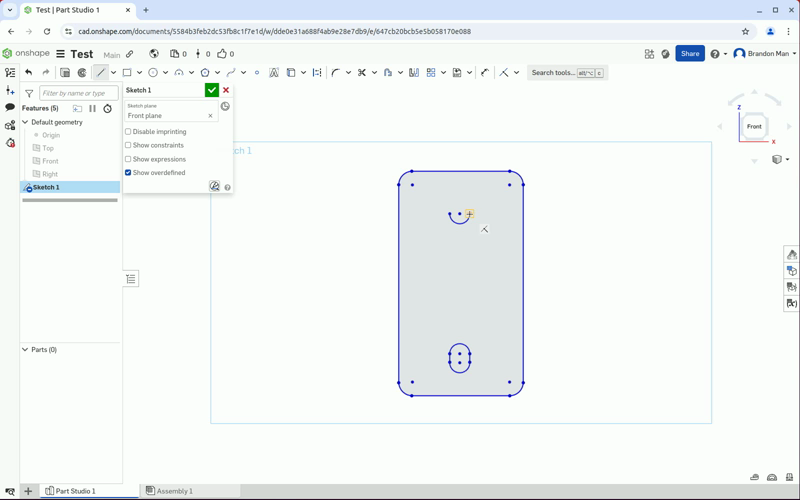
click(469, 213)
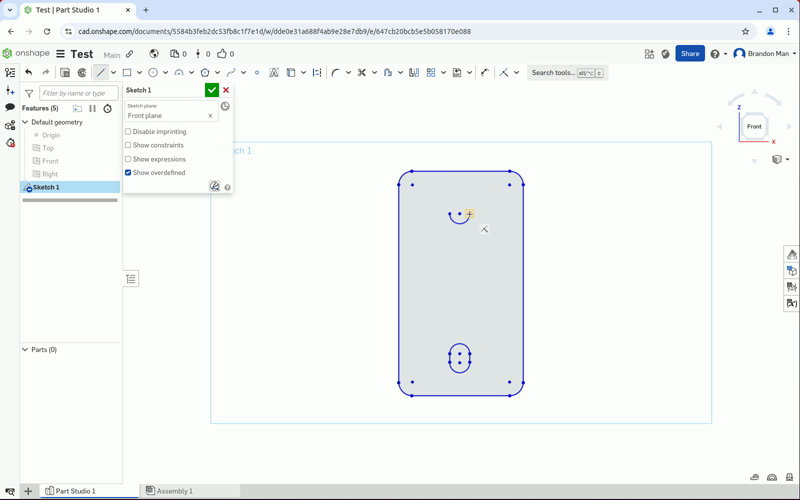
key_down(shift)
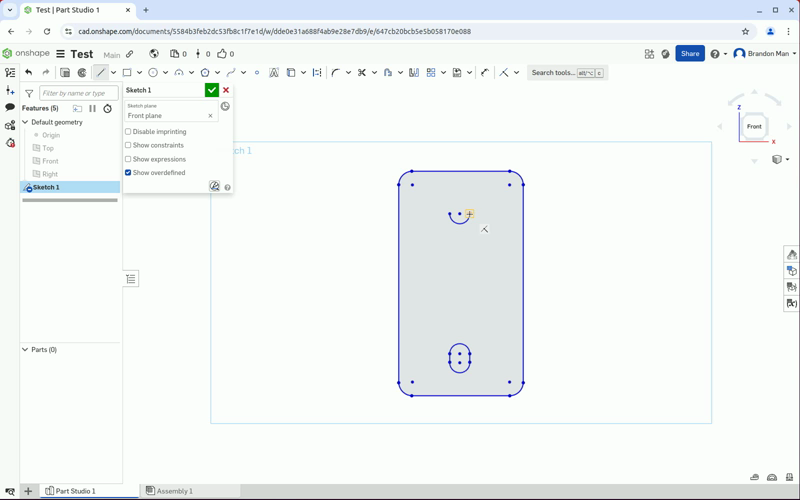
mouse_move(499, 213)
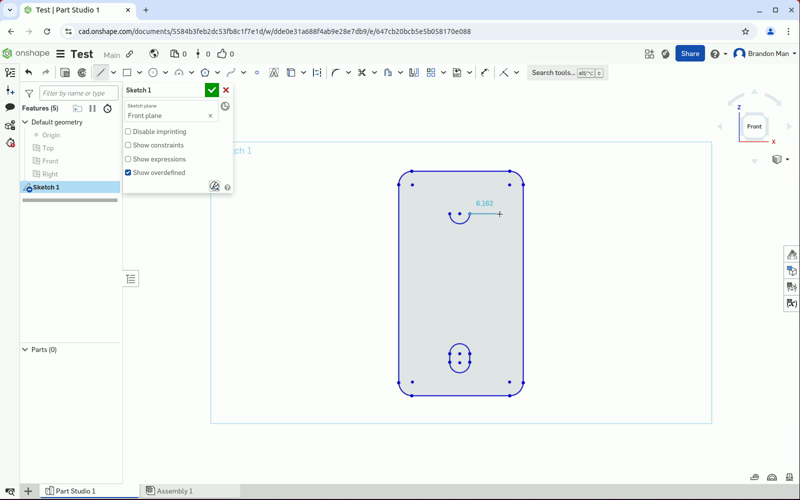
mouse_move(469, 204)
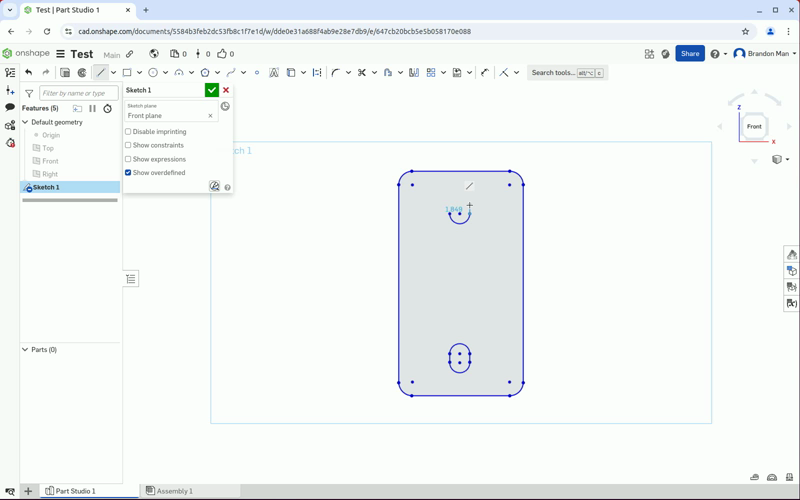
click(469, 204)
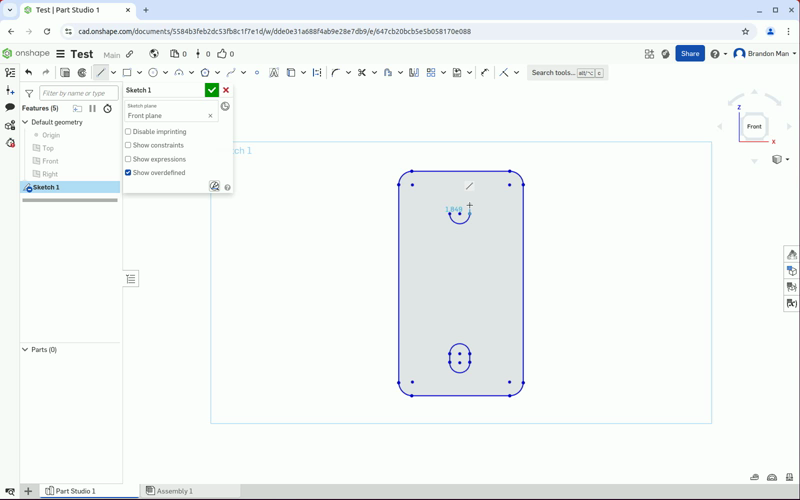
key_up(shift)
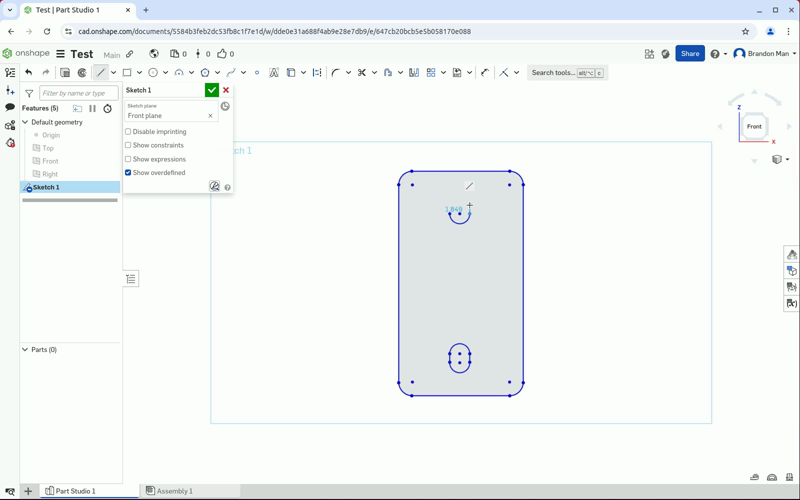
key(esc)
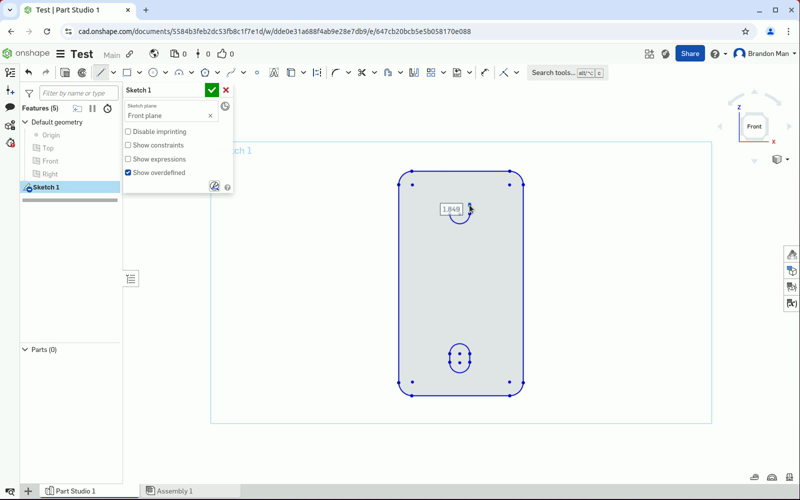
key(a)
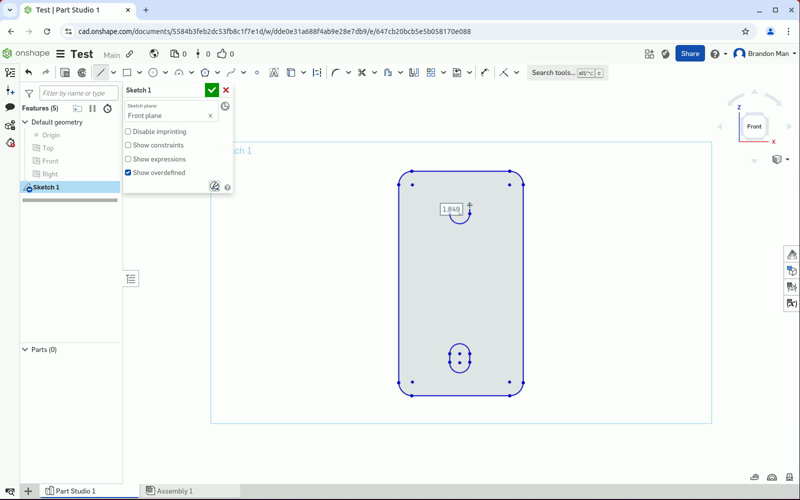
mouse_move(469, 204)
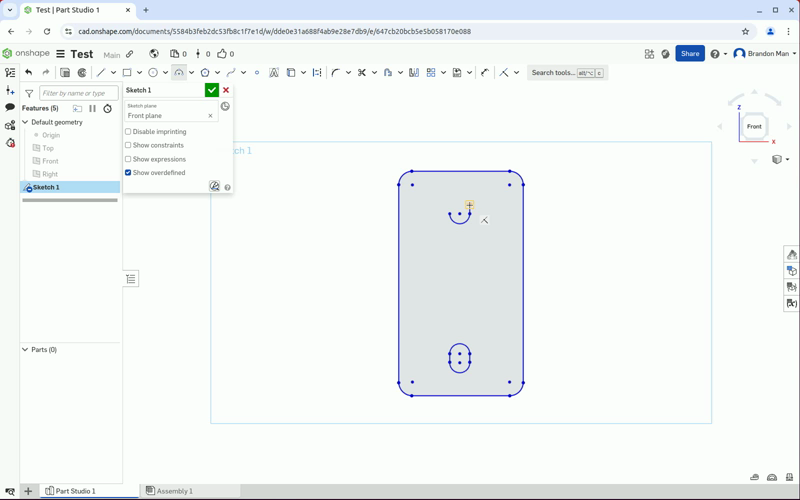
click(469, 204)
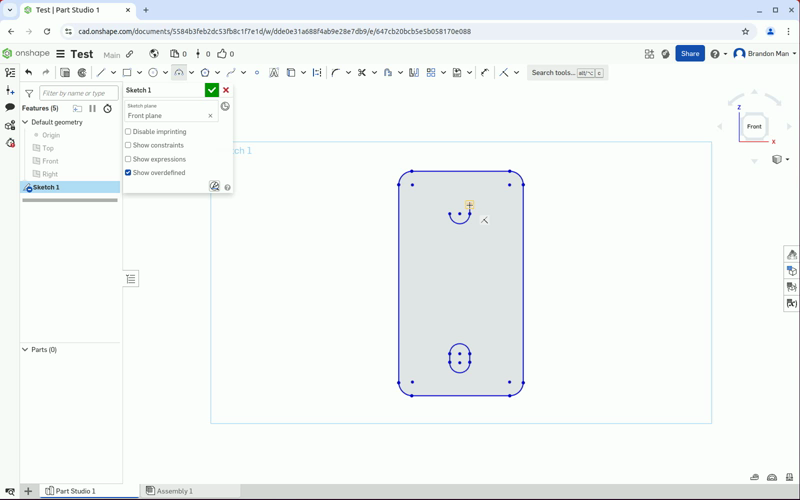
key_down(shift)
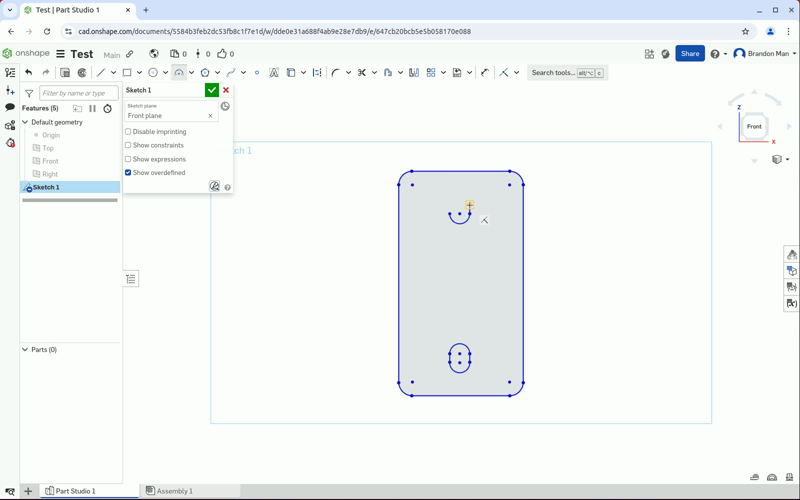
mouse_move(449, 204)
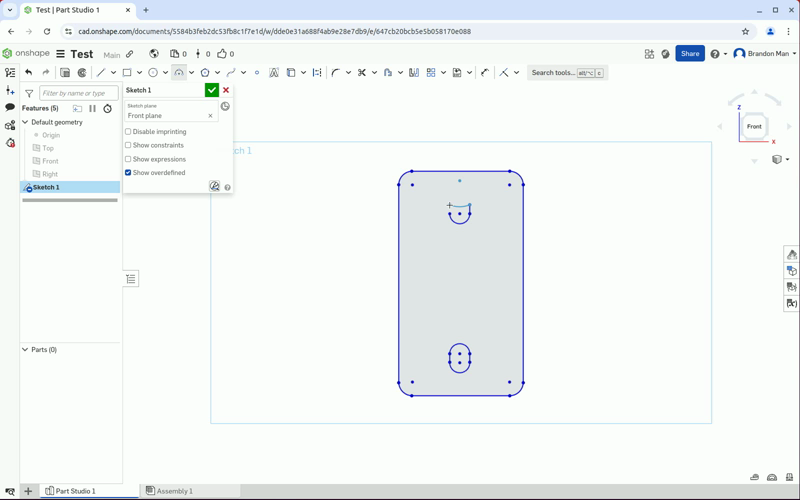
click(449, 204)
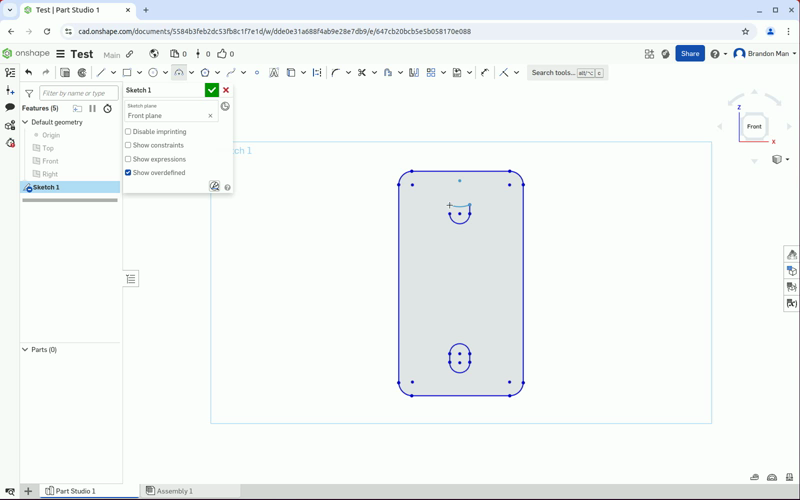
mouse_move(459, 194)
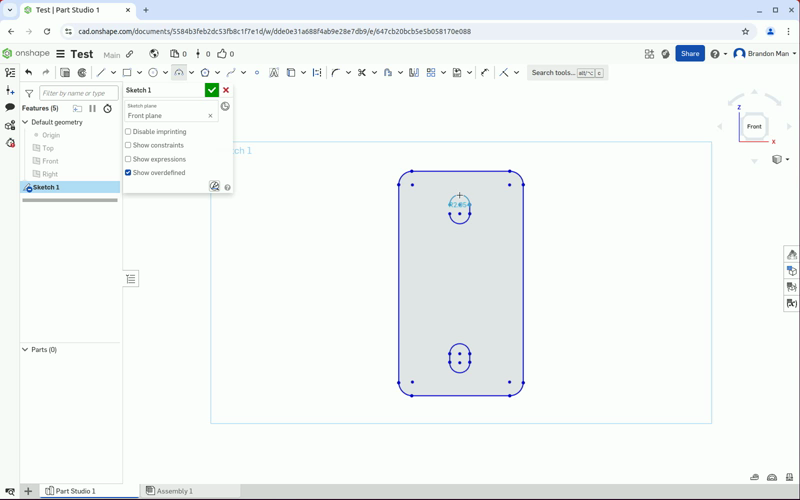
click(459, 194)
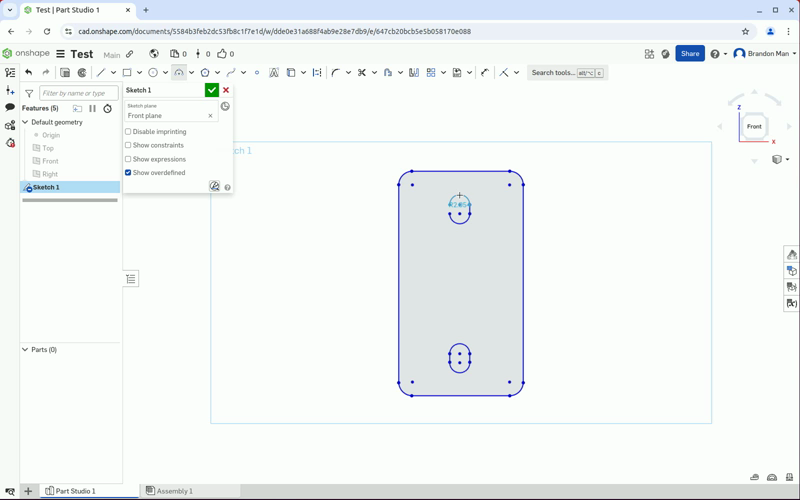
key_up(shift)
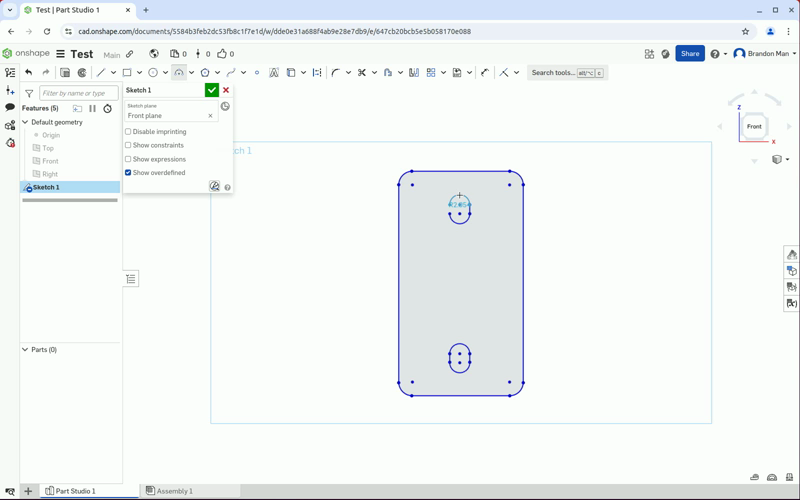
key(esc)
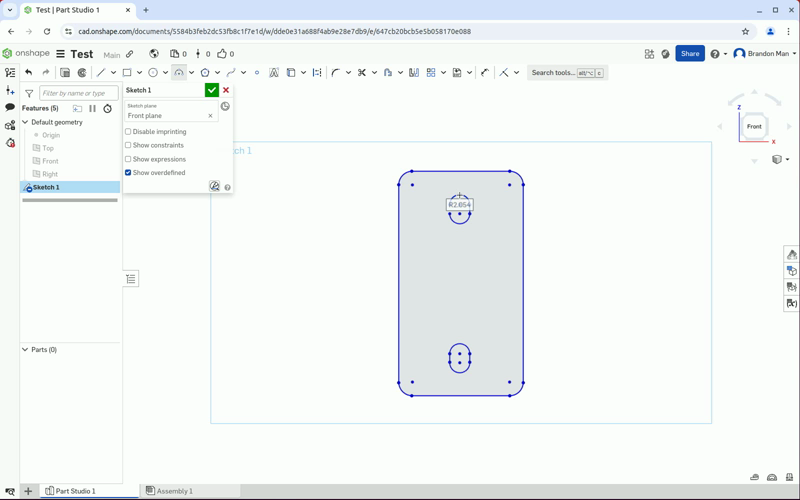
key(l)
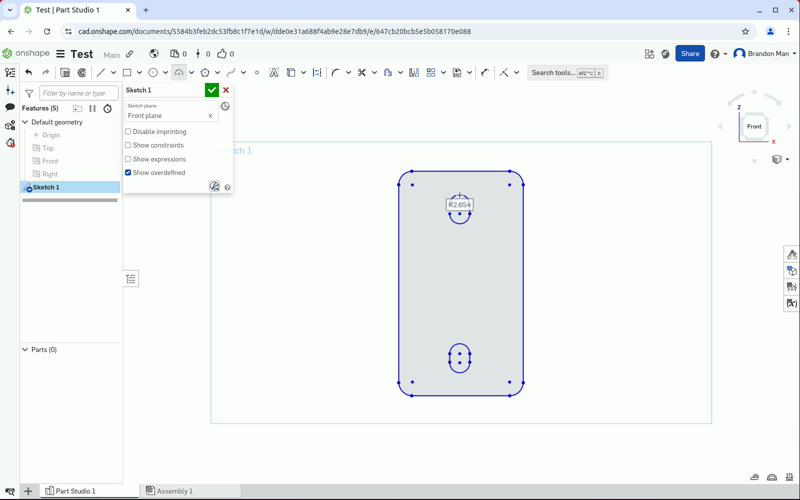
mouse_move(449, 204)
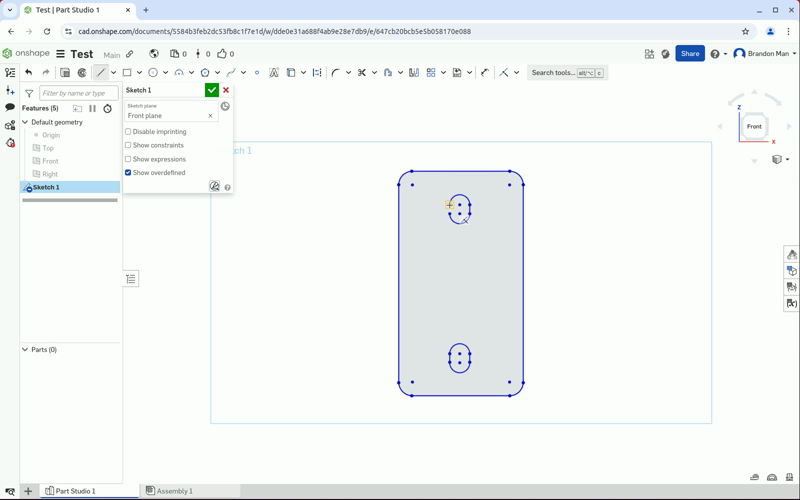
click(449, 204)
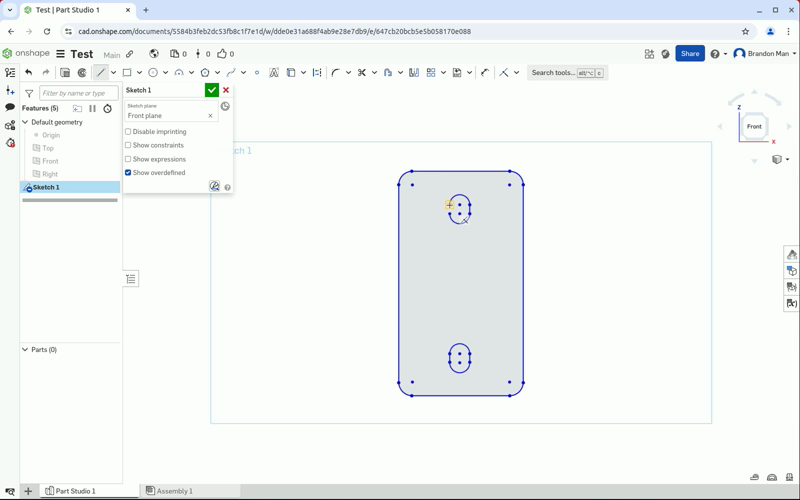
mouse_move(479, 204)
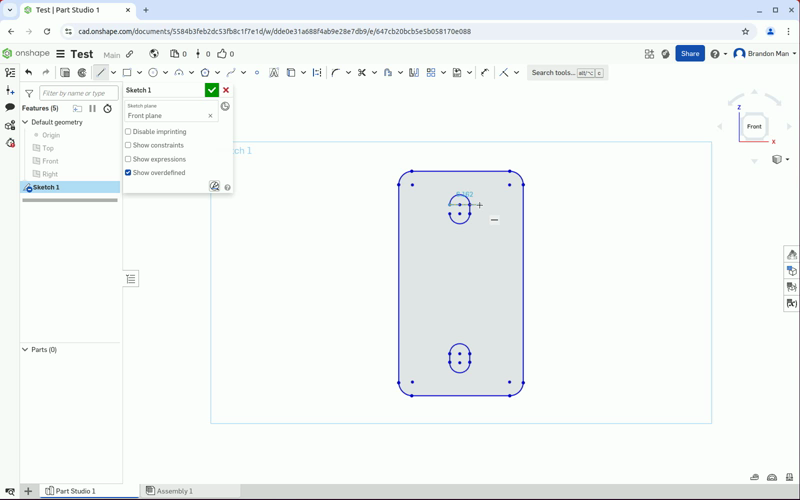
key_down(shift)
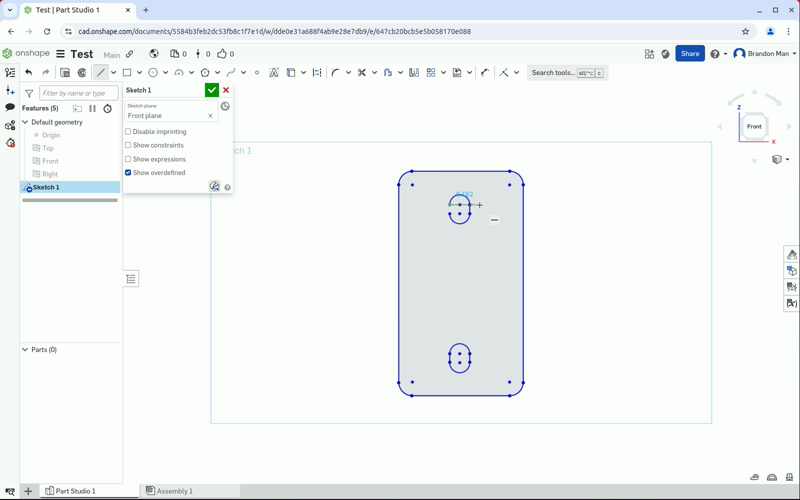
mouse_move(449, 213)
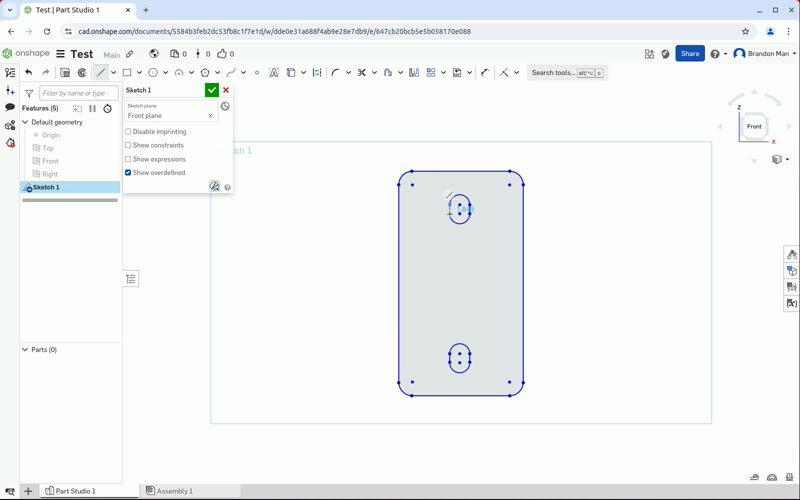
key_up(shift)
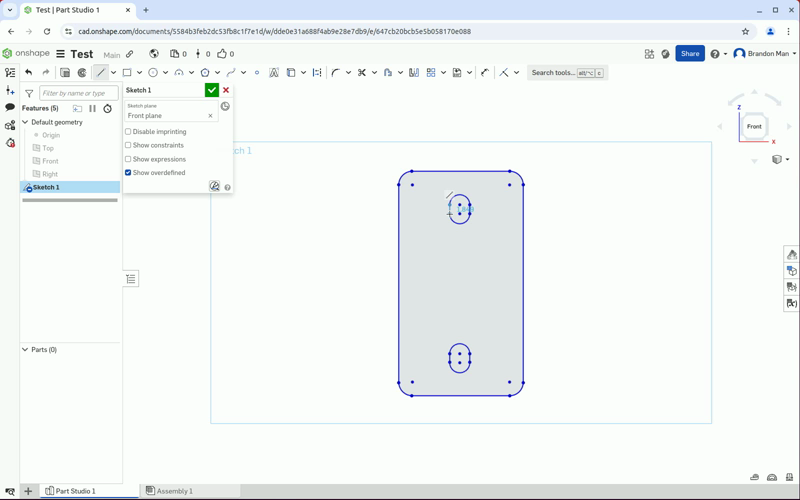
click(449, 213)
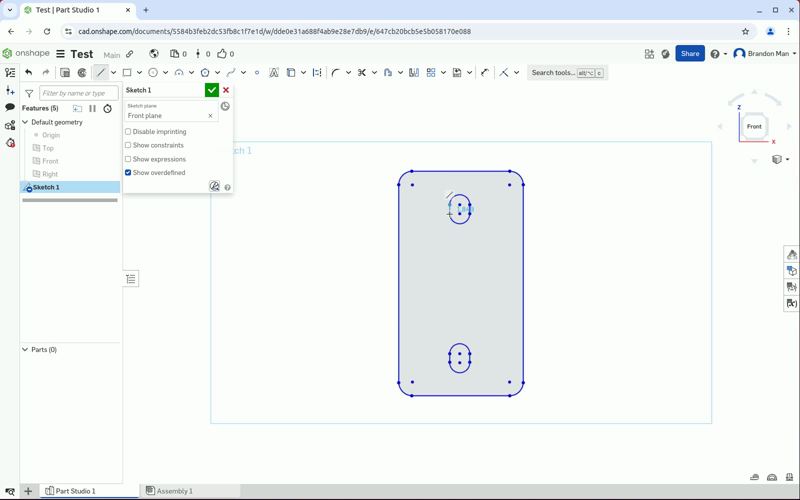
key(esc)
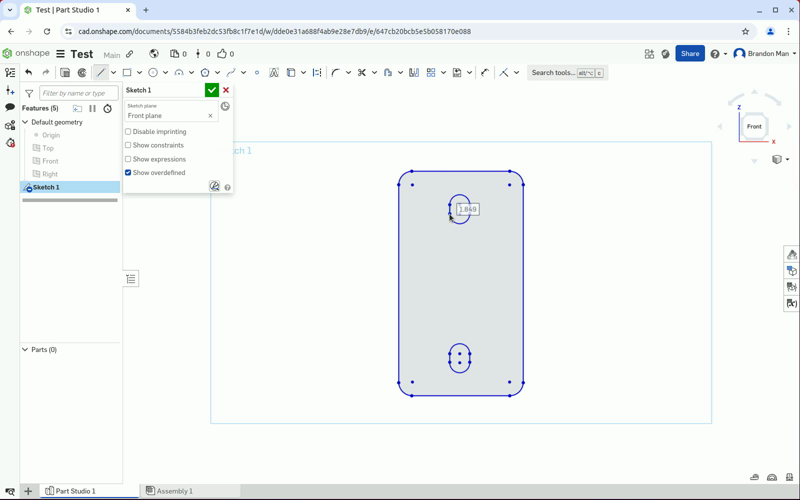
mouse_move(461, 285)
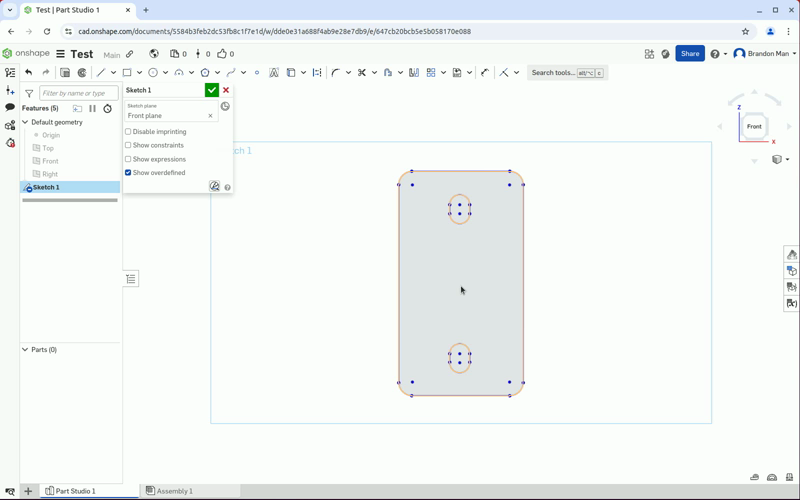
click(461, 285)
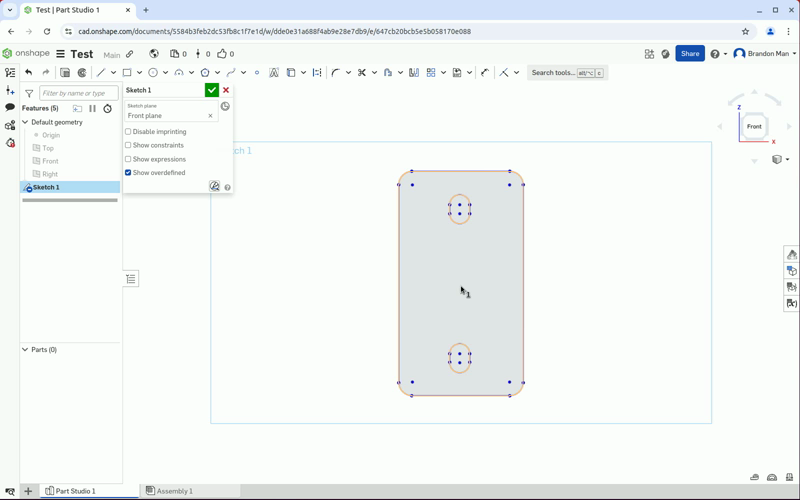
mouse_move(73, 352)
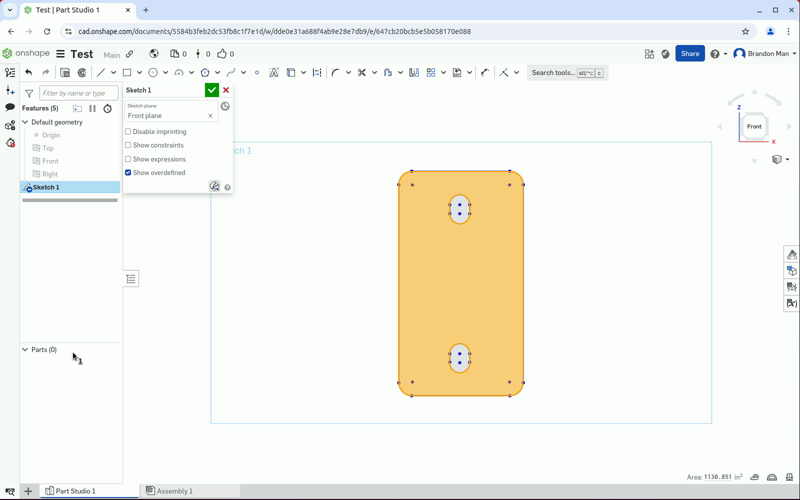
key(shift+y)
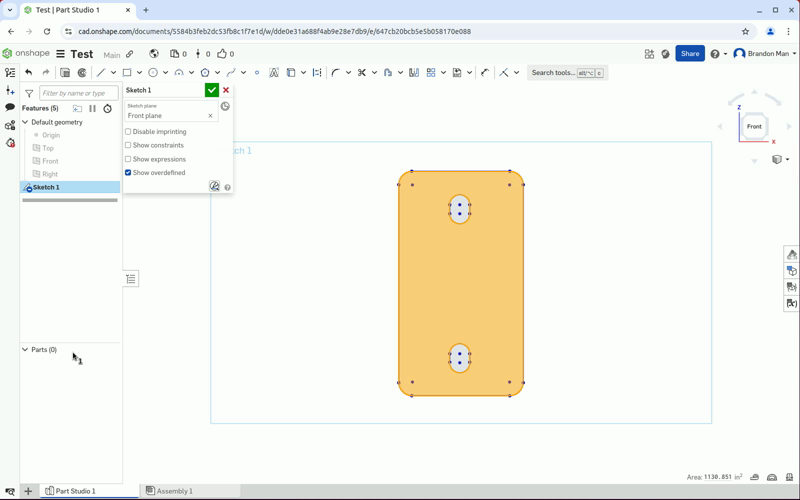
key(shift+e)
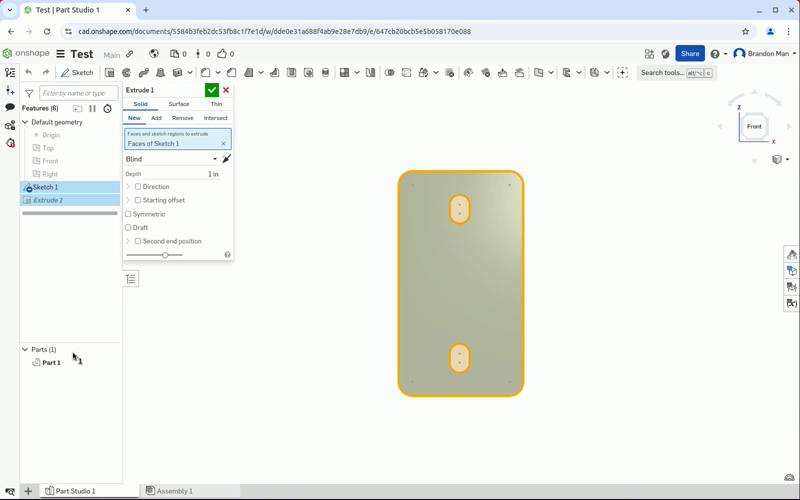
mouse_move(143, 106)
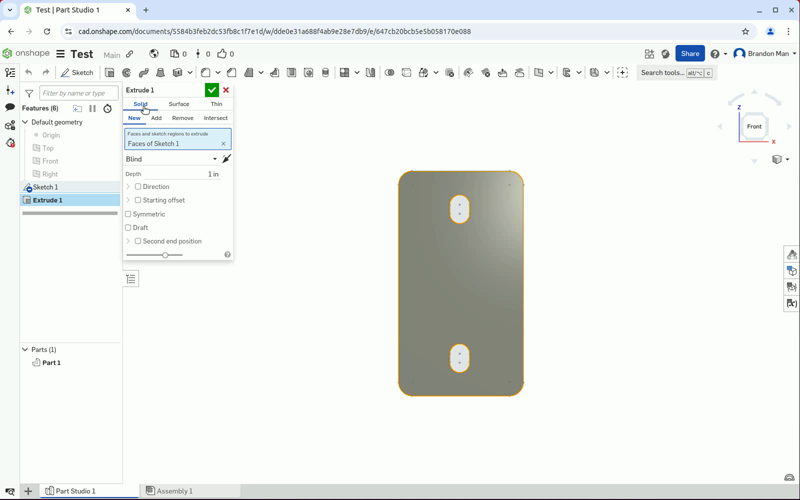
click(143, 106)
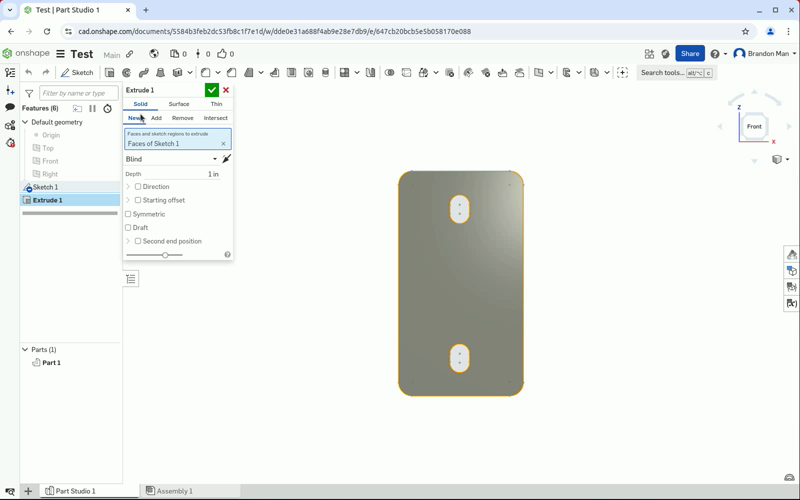
mouse_move(137, 120)
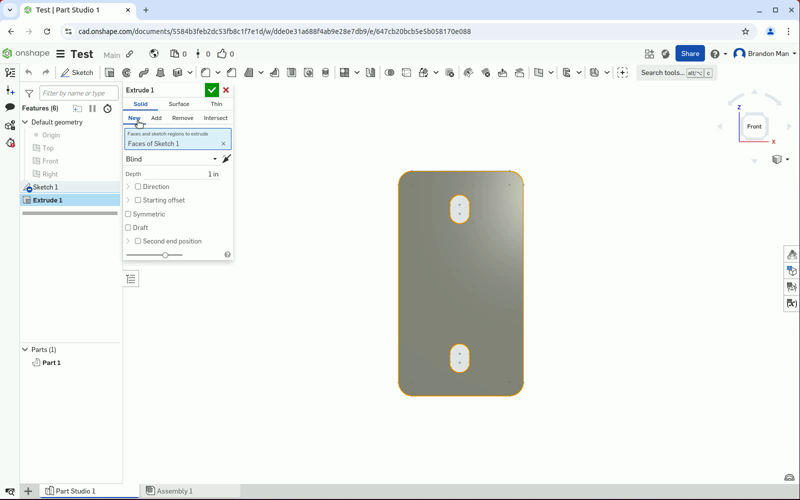
click(137, 120)
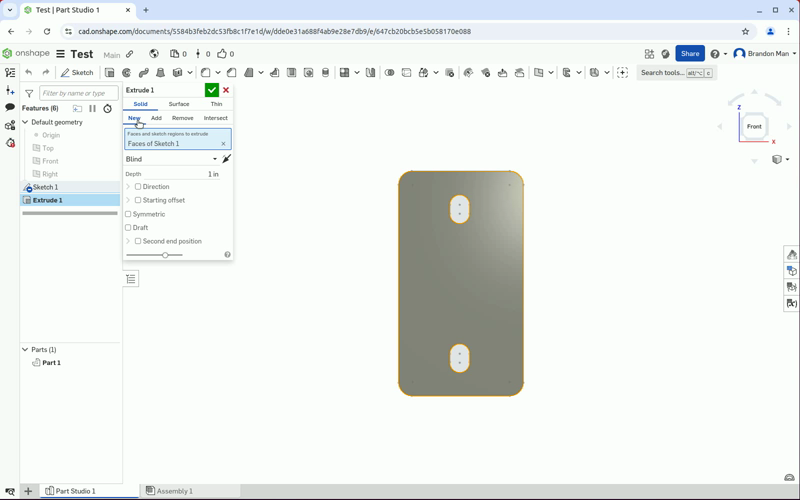
key(tab, 4)
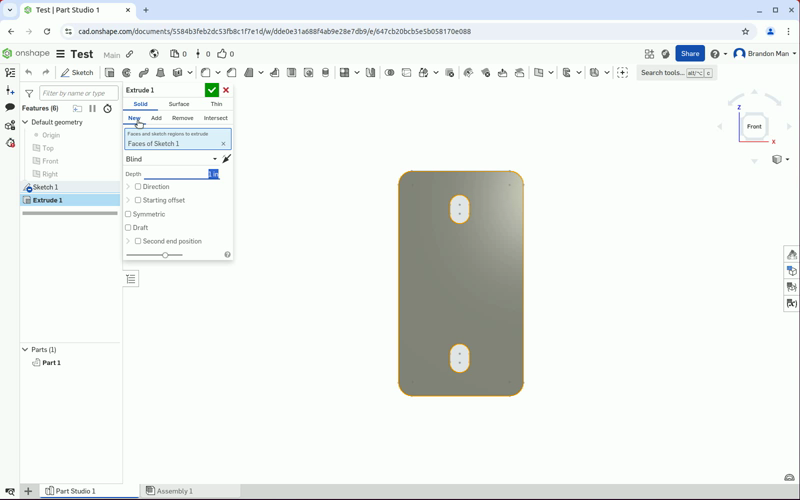
text(5.055)
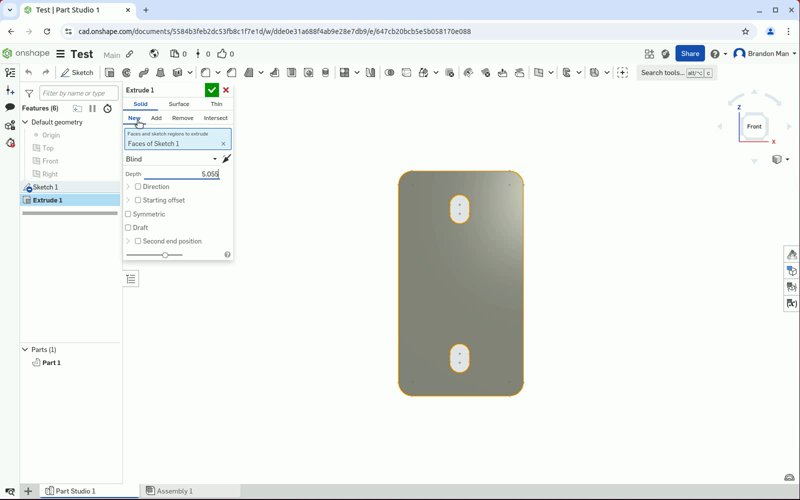
key(enter)
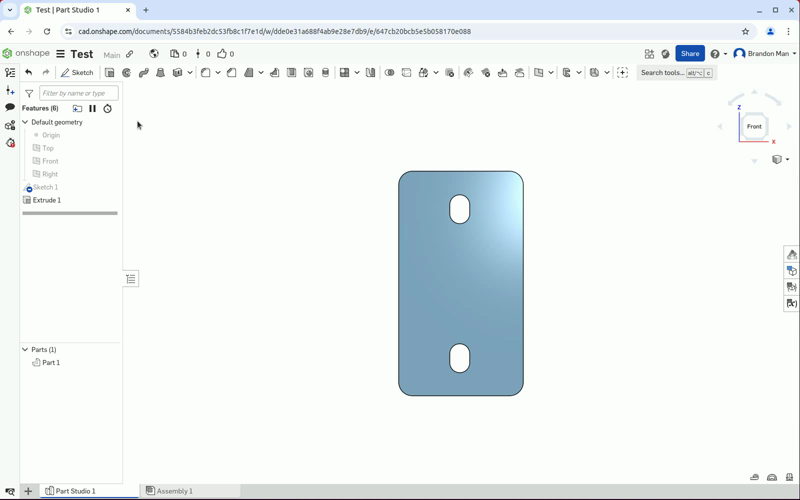
key(shift+h)
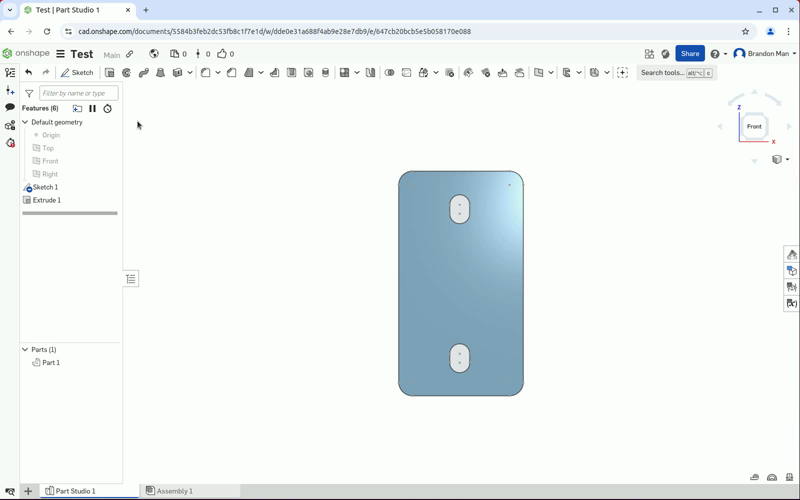
key(shift+h)
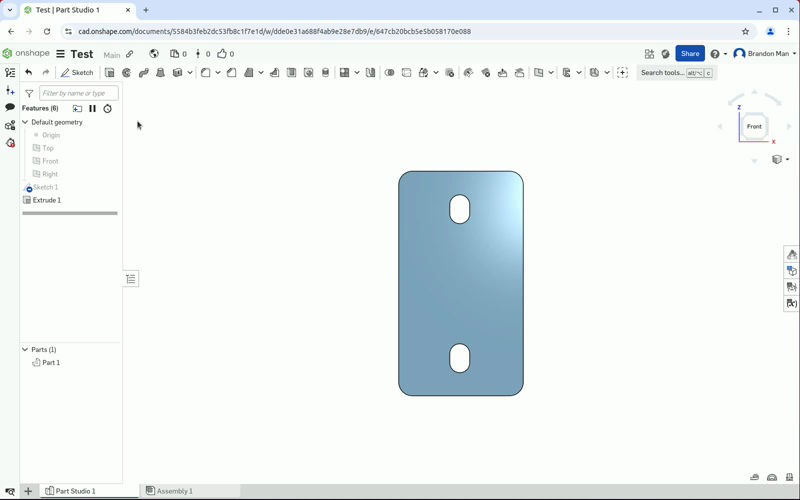
mouse_move(73, 189)
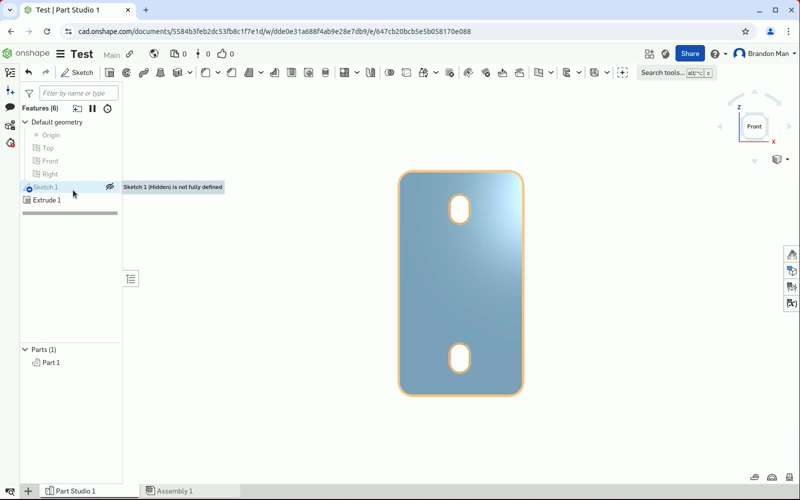
click(73, 189)
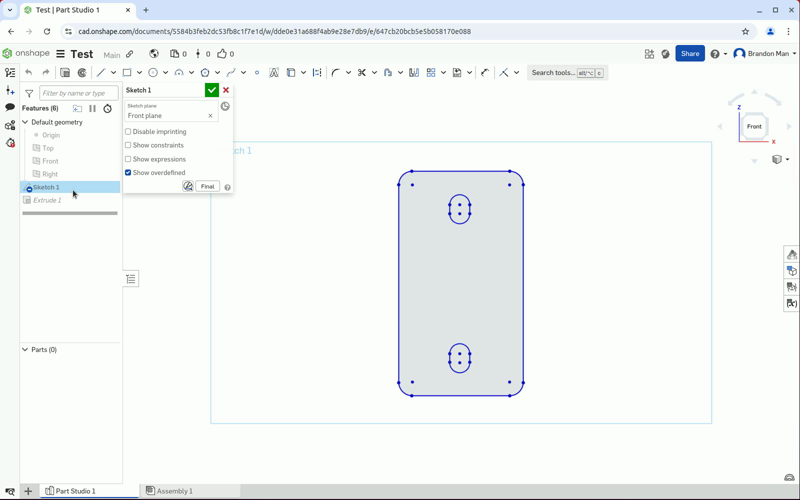
mouse_move(229, 92)
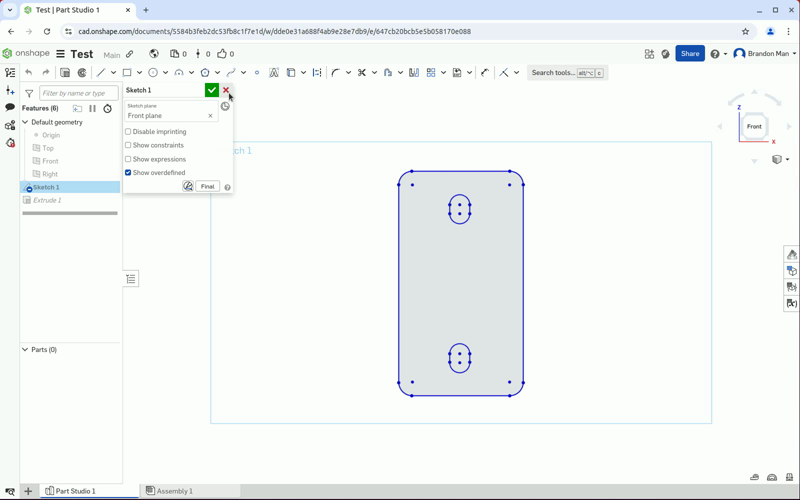
click(229, 92)
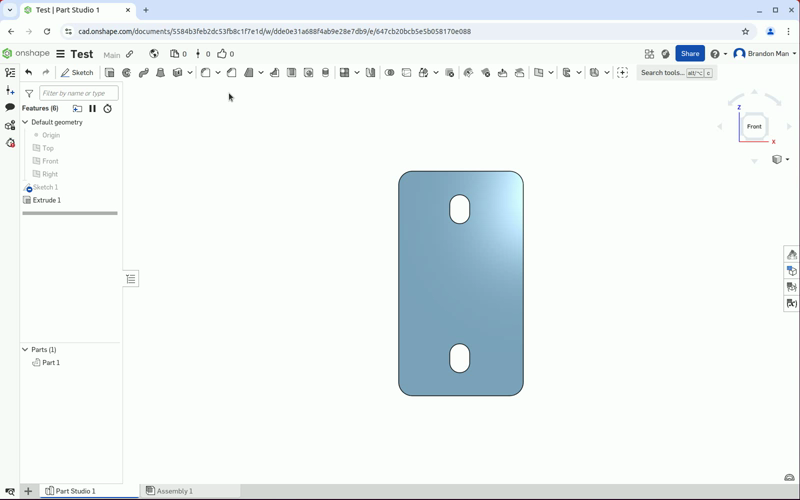
mouse_move(541, 75)
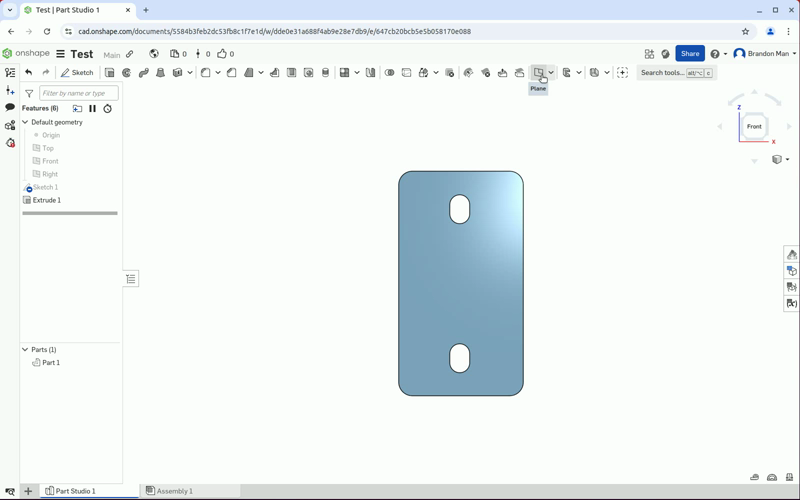
click(541, 75)
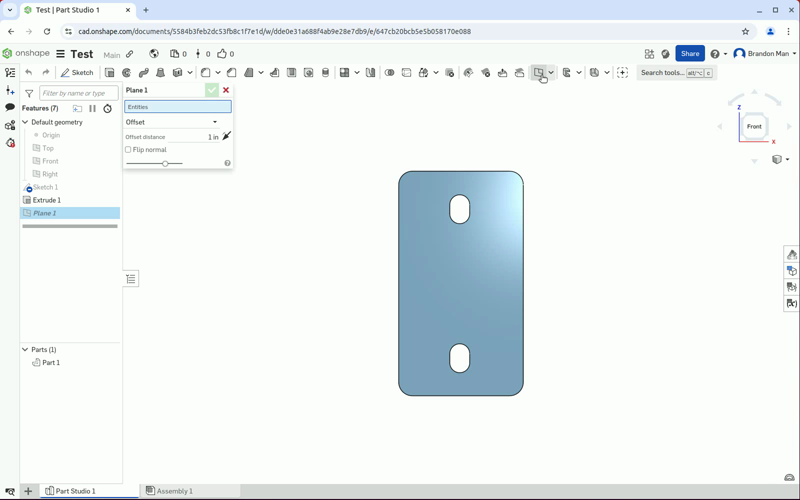
mouse_move(73, 163)
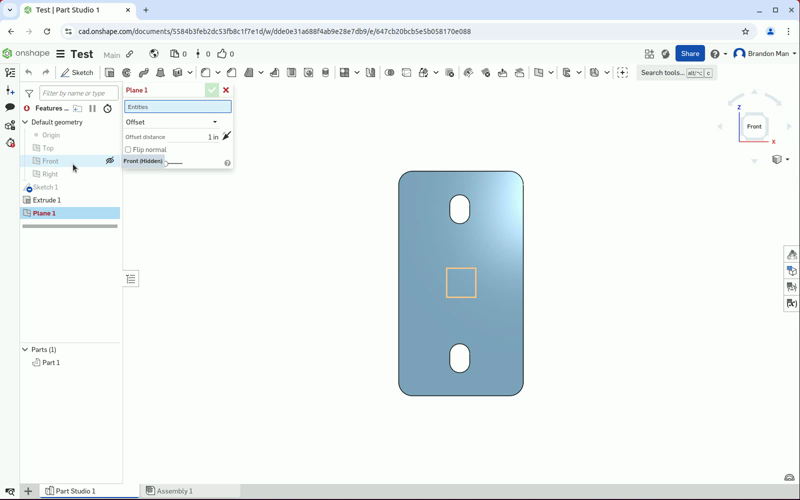
click(73, 163)
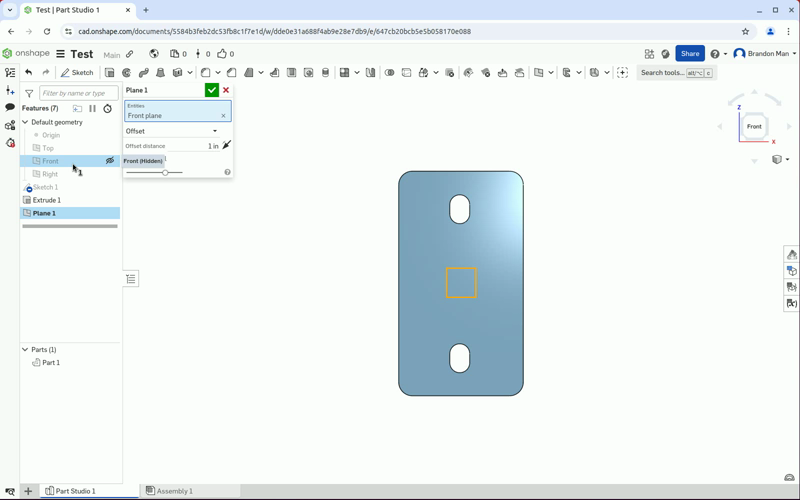
key(tab, 2)
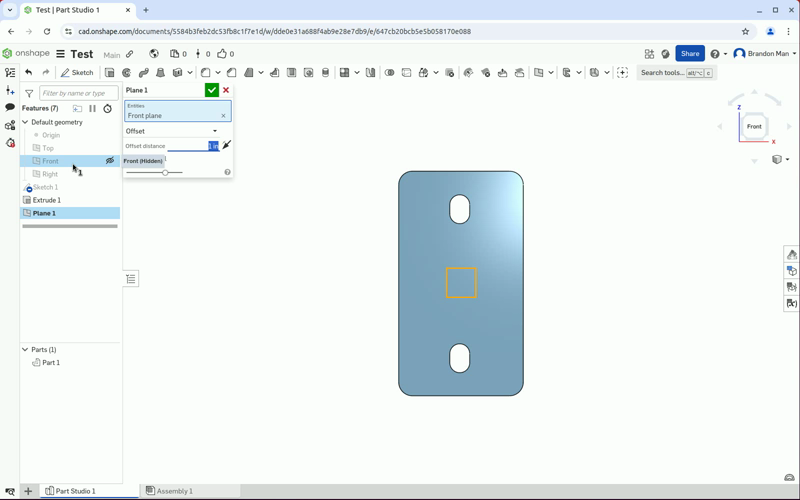
text(5.053)
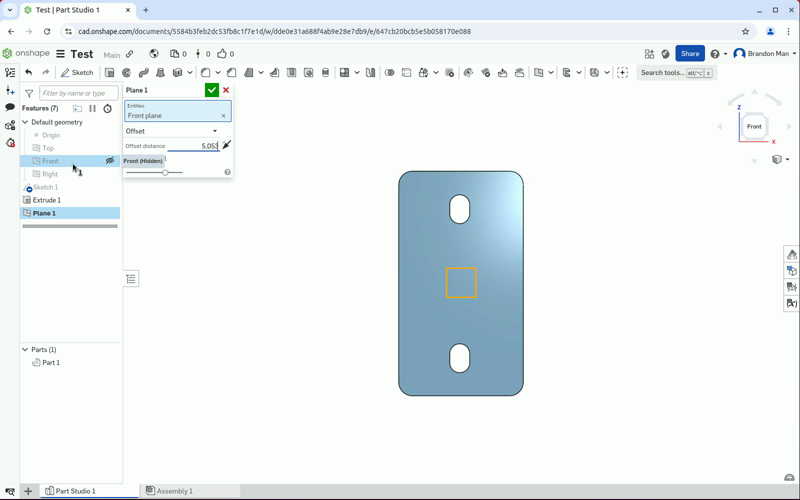
key(enter, 2)
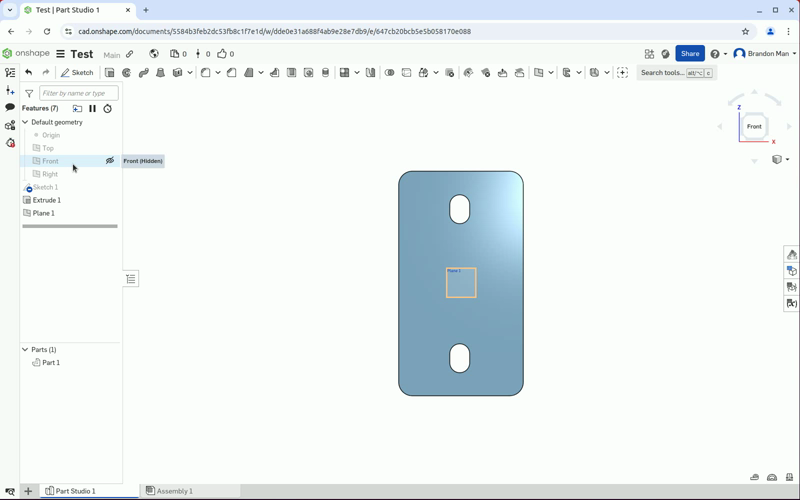
key(shift+s)
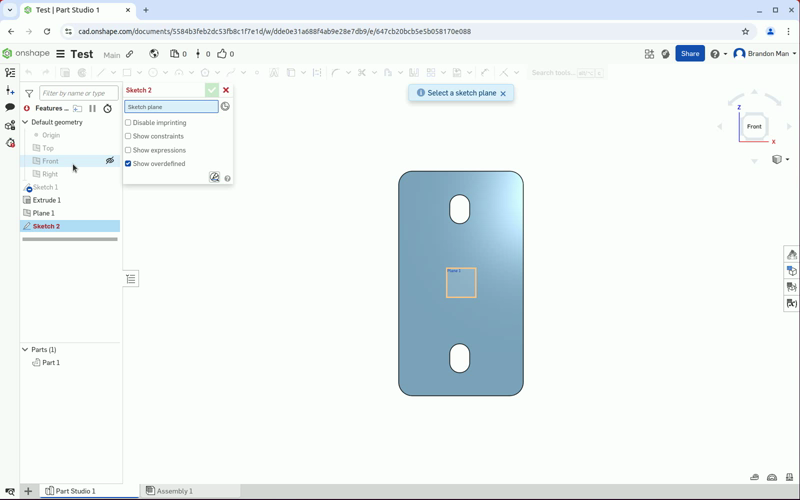
mouse_move(73, 215)
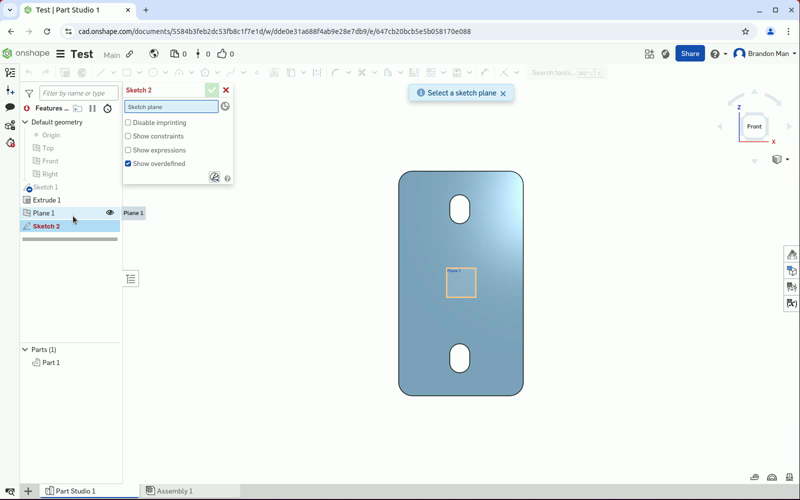
click(73, 215)
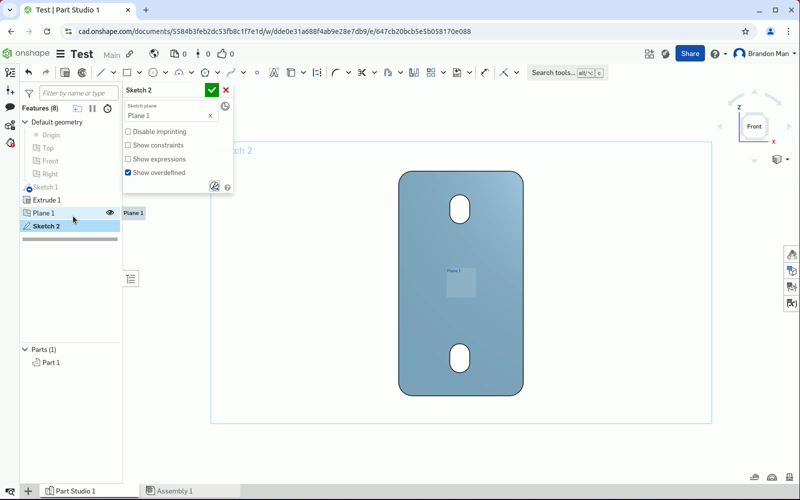
mouse_move(73, 352)
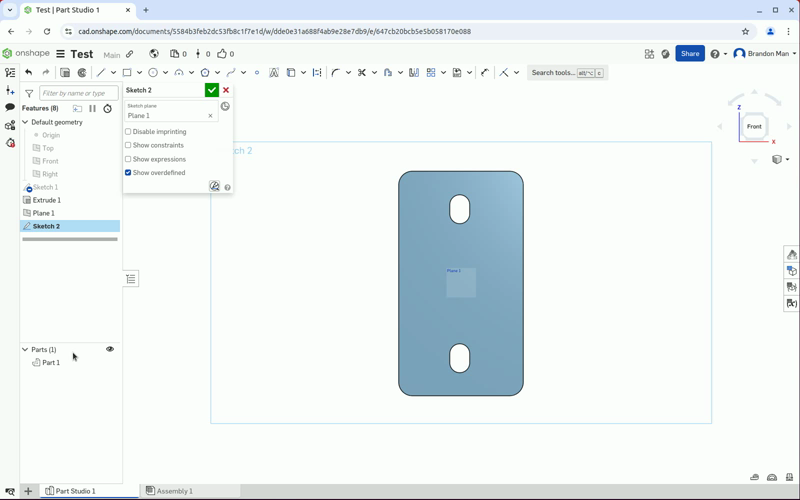
key(y)
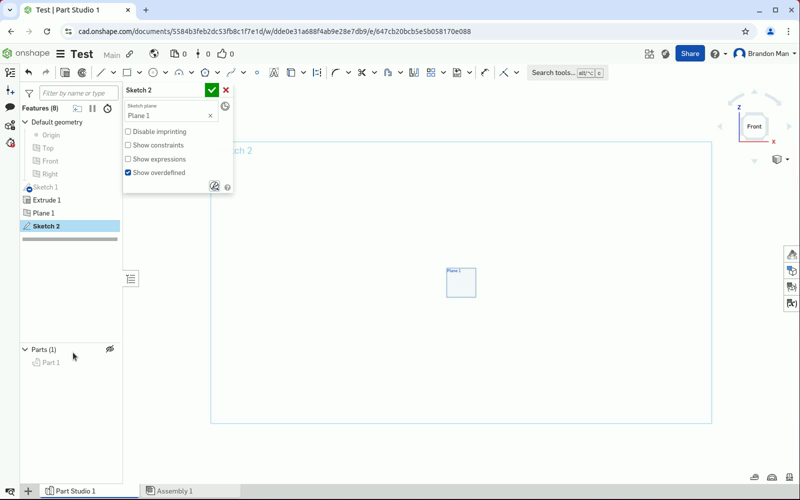
key(a)
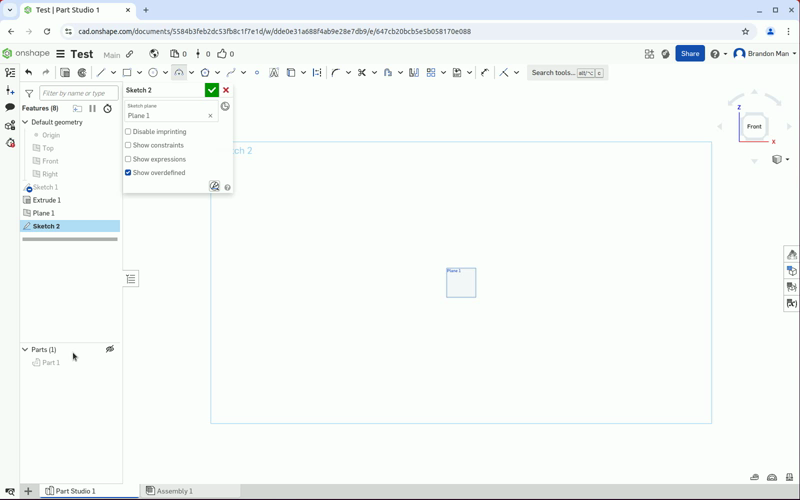
key_down(shift)
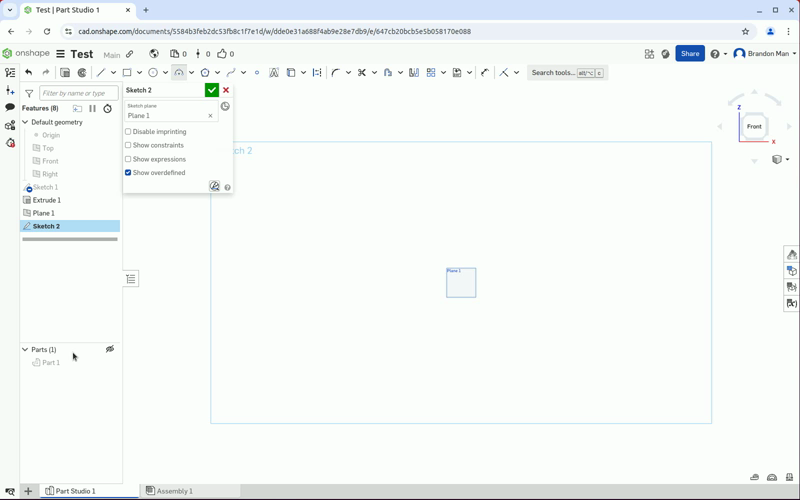
mouse_move(450, 362)
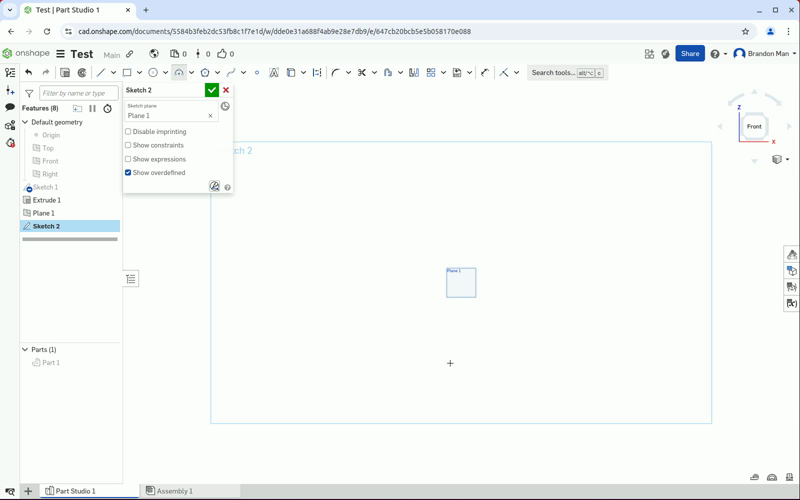
click(450, 362)
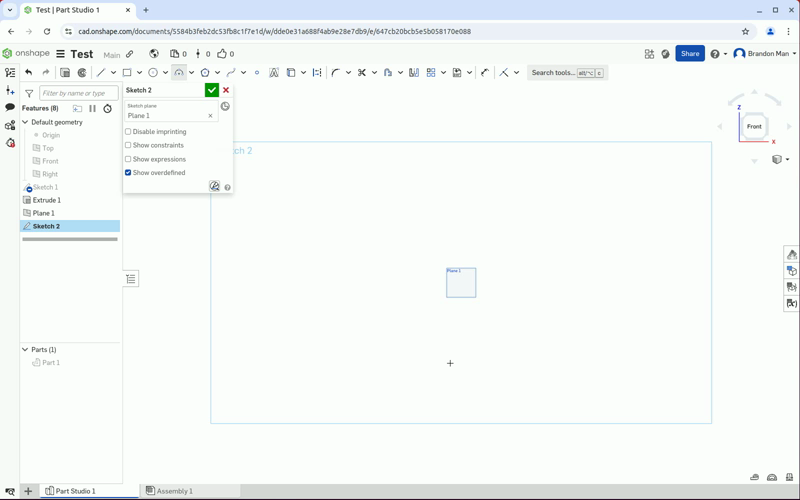
key_up(shift)
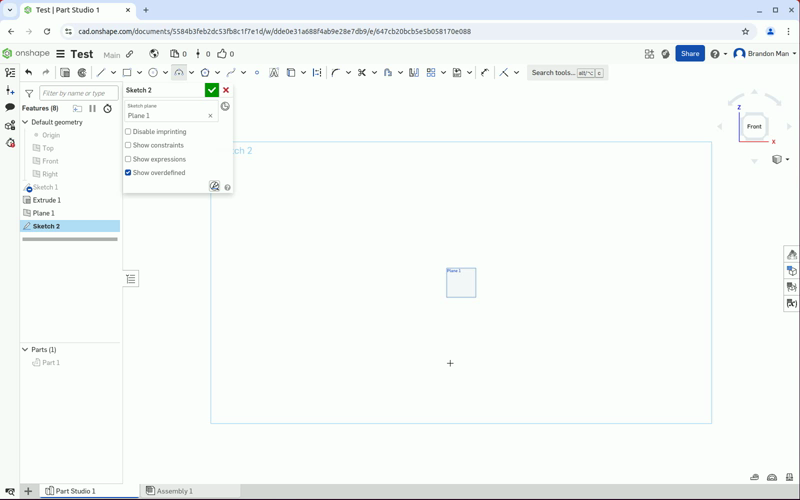
key_down(shift)
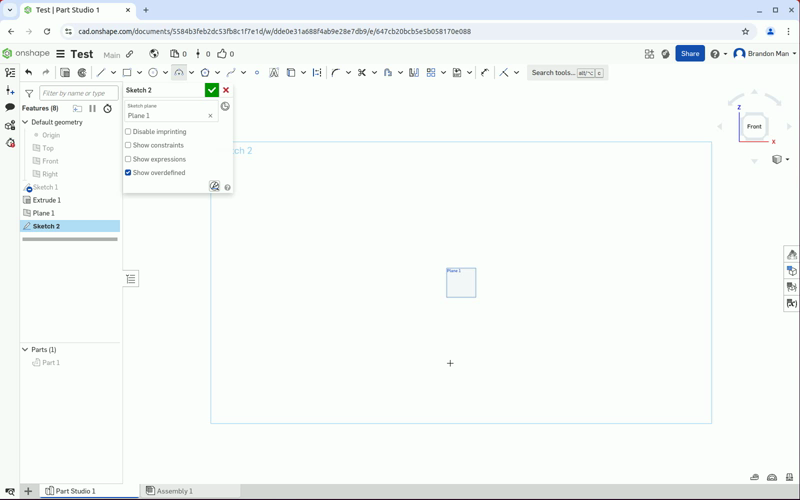
mouse_move(471, 362)
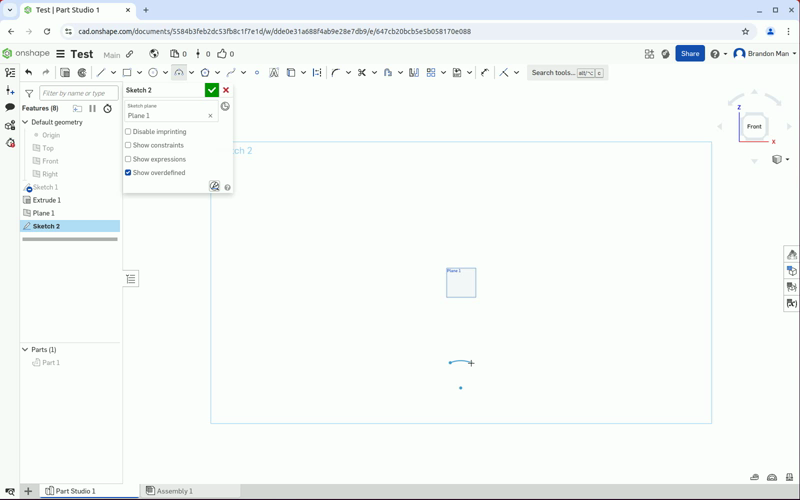
click(471, 362)
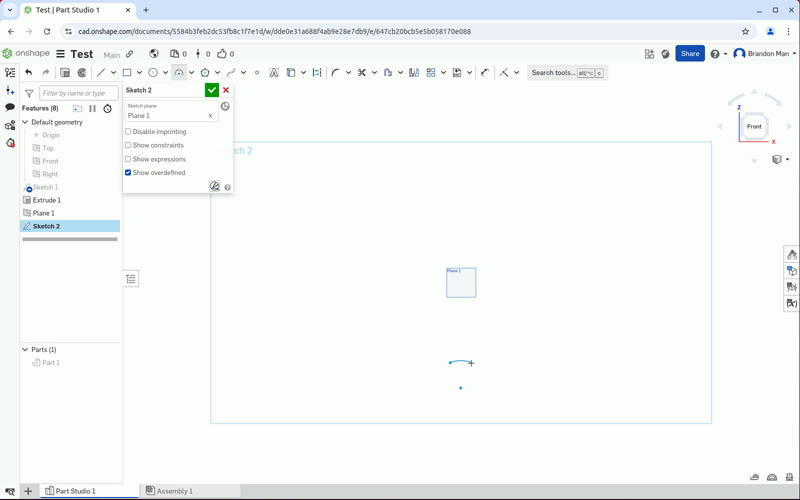
mouse_move(460, 372)
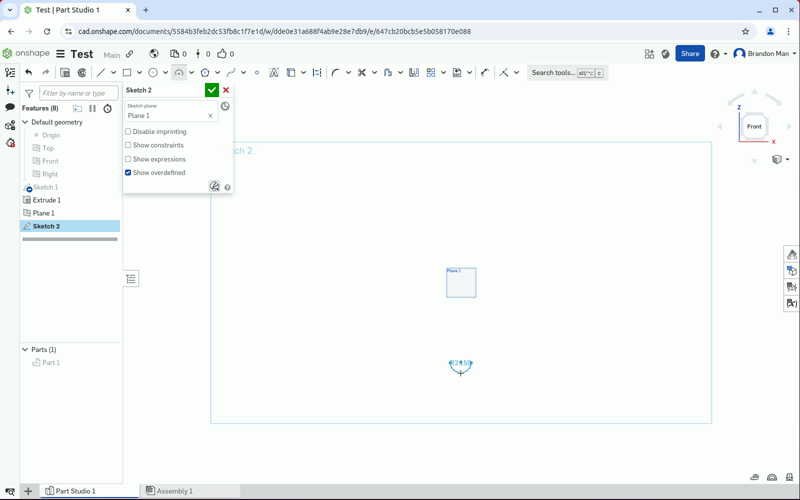
click(460, 372)
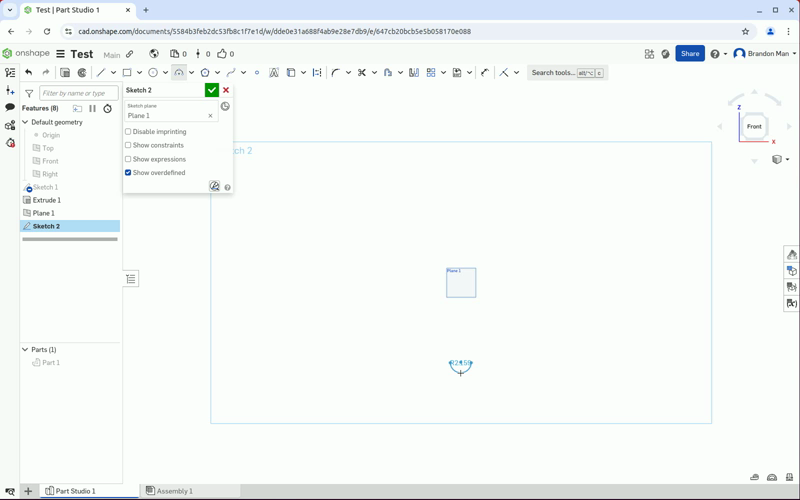
key_up(shift)
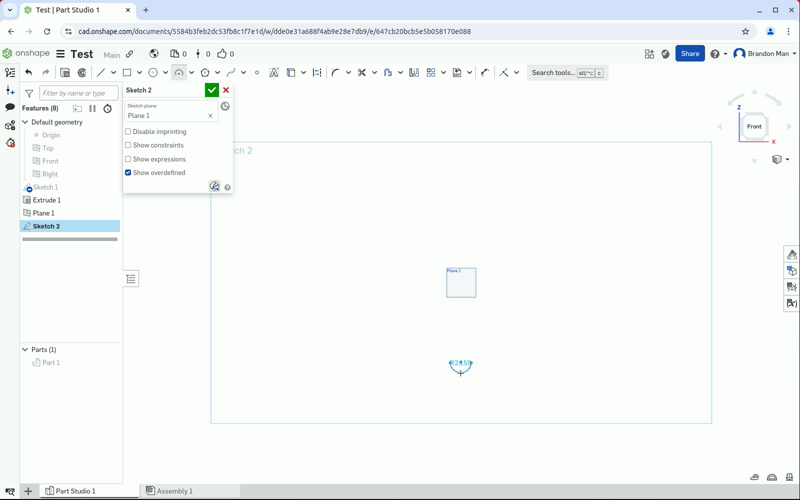
key(esc)
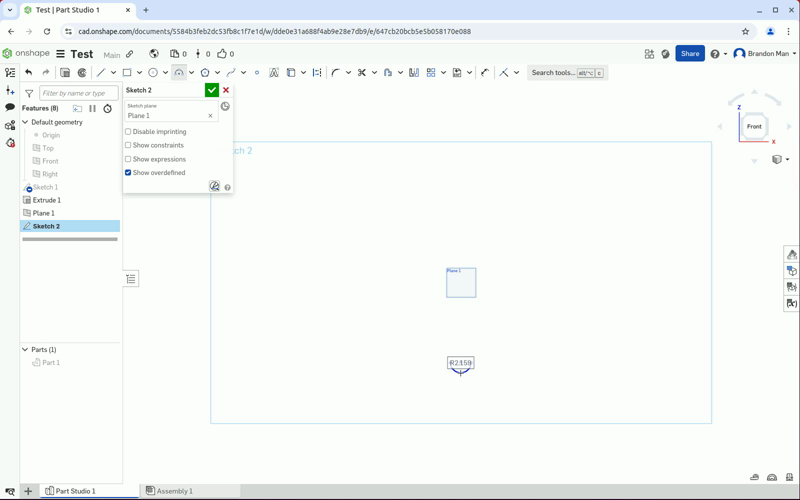
key(l)
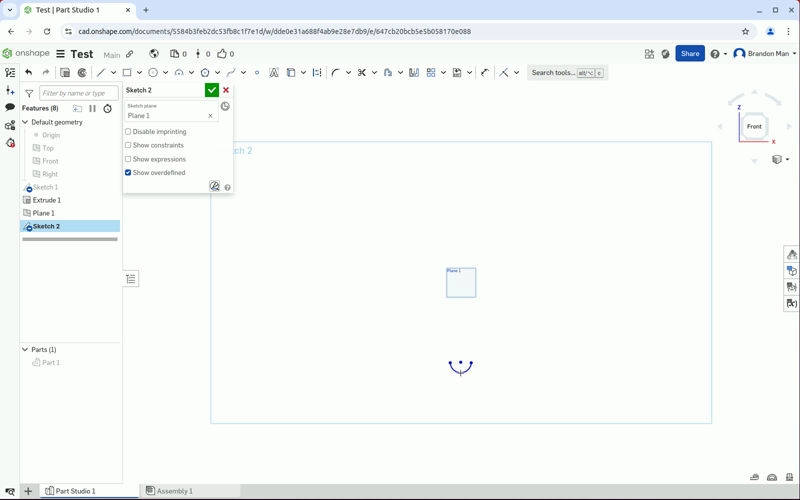
mouse_move(471, 362)
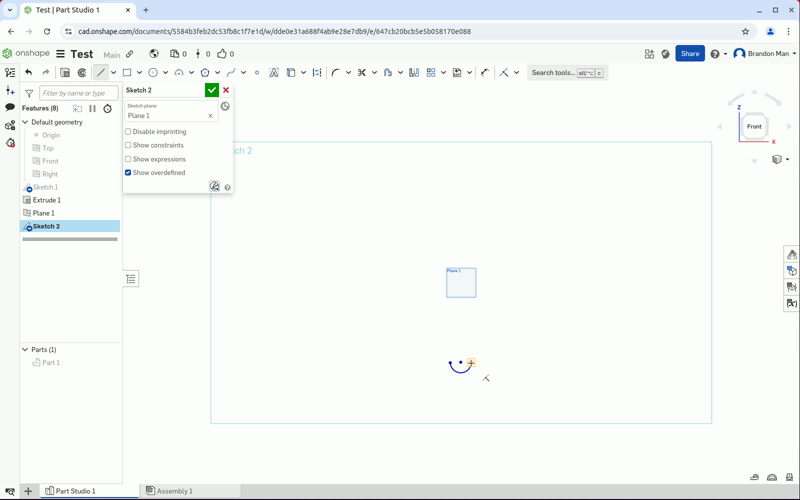
click(471, 362)
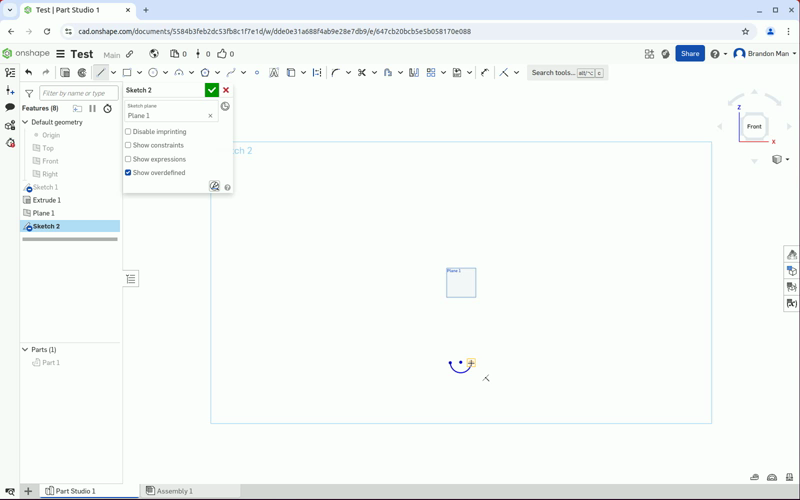
key_down(shift)
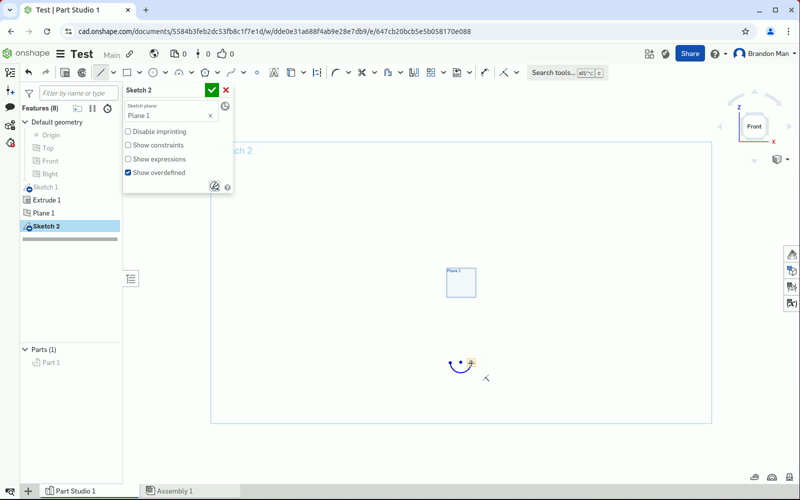
mouse_move(501, 362)
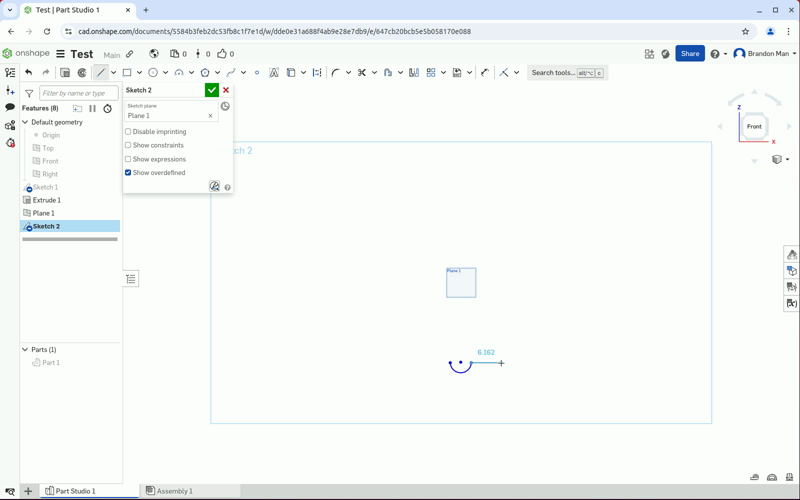
mouse_move(471, 351)
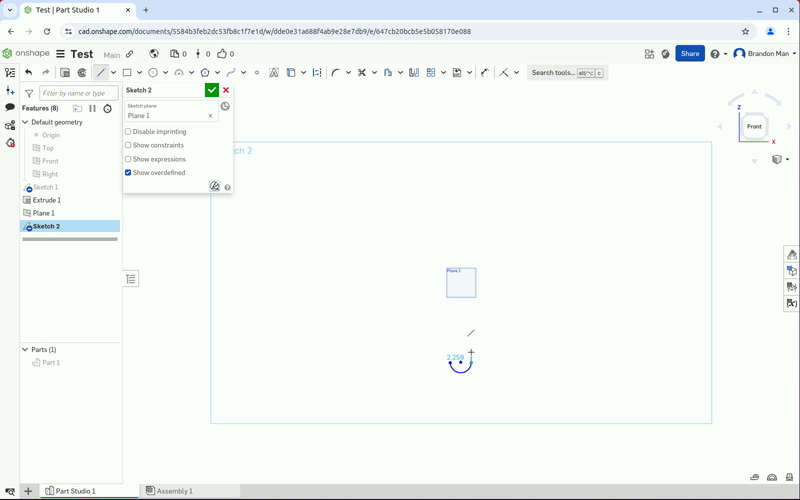
click(471, 351)
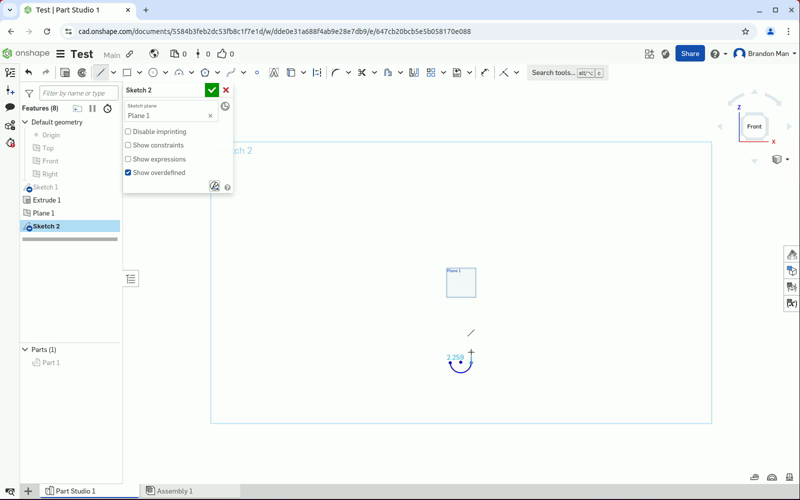
key_up(shift)
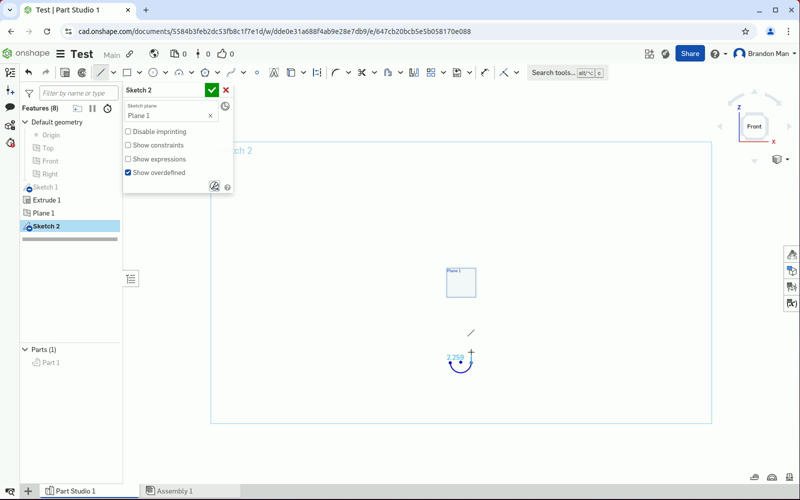
key(esc)
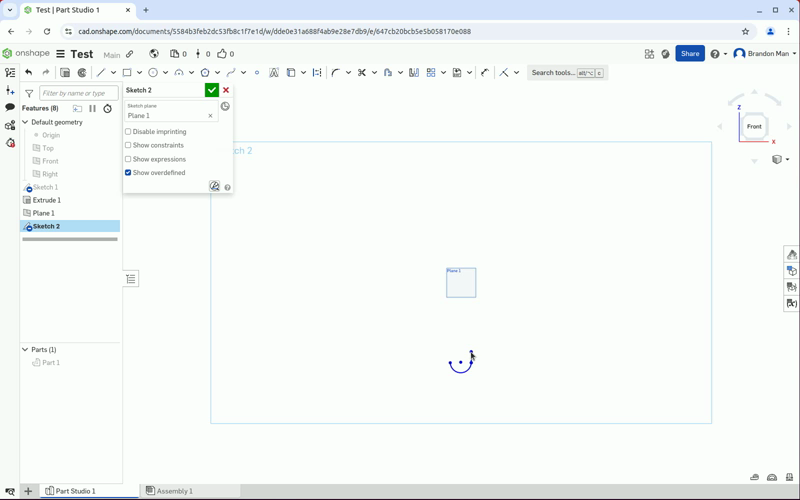
key(a)
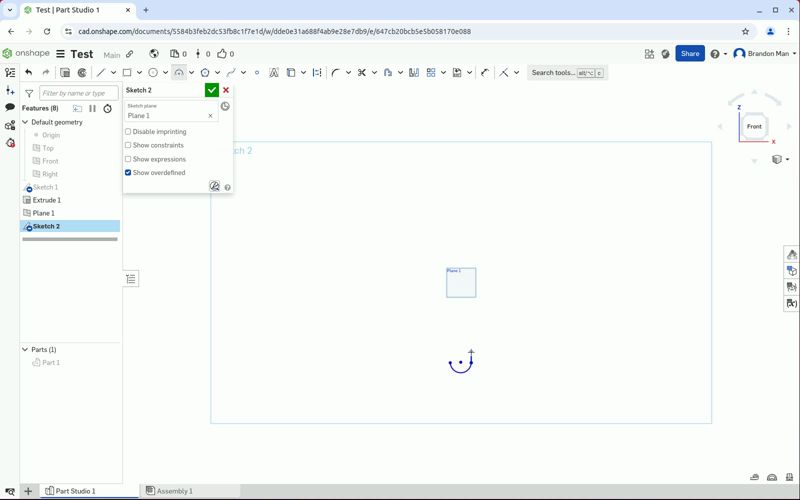
mouse_move(471, 351)
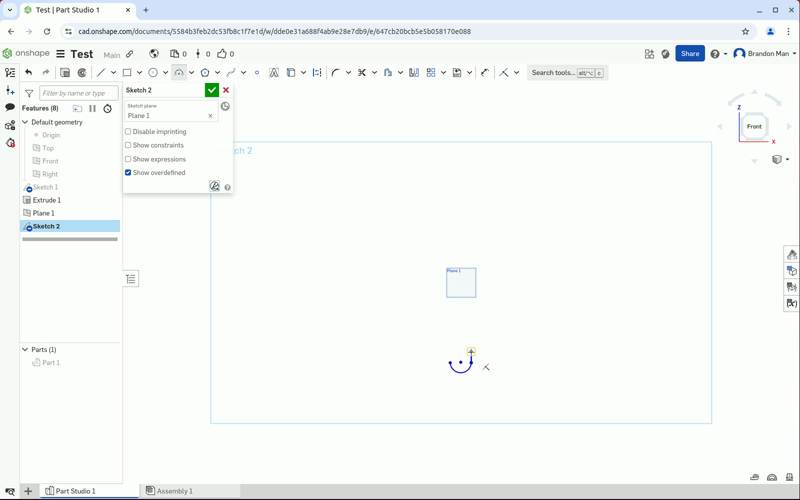
click(471, 351)
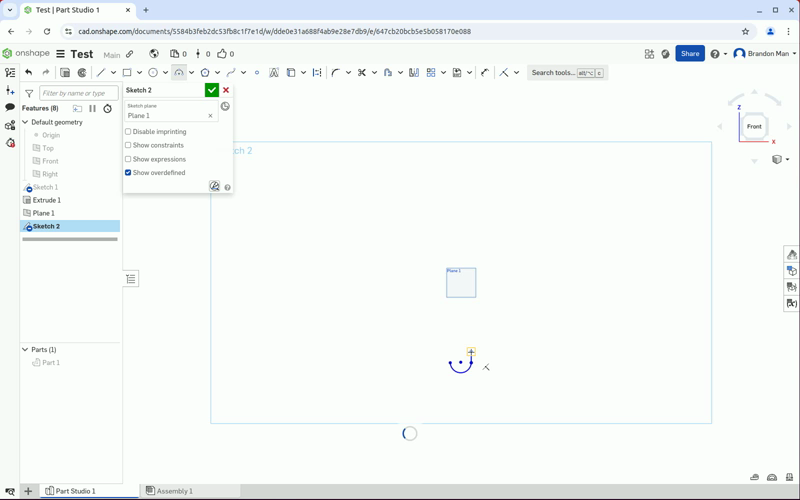
key_down(shift)
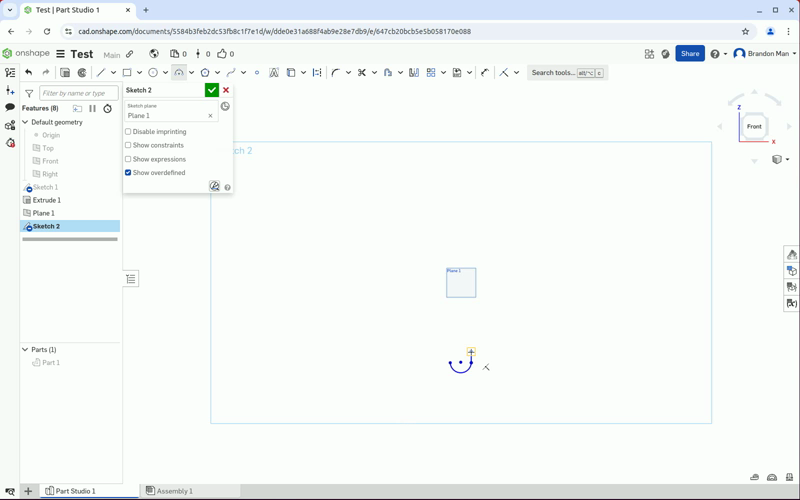
mouse_move(450, 351)
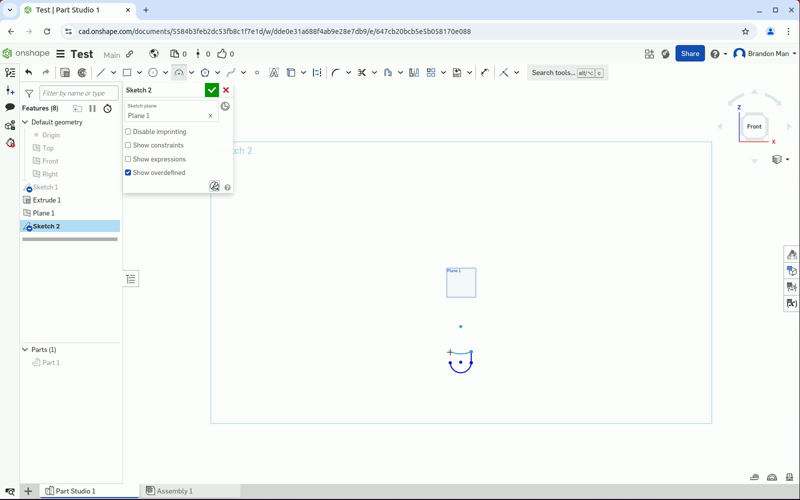
click(450, 351)
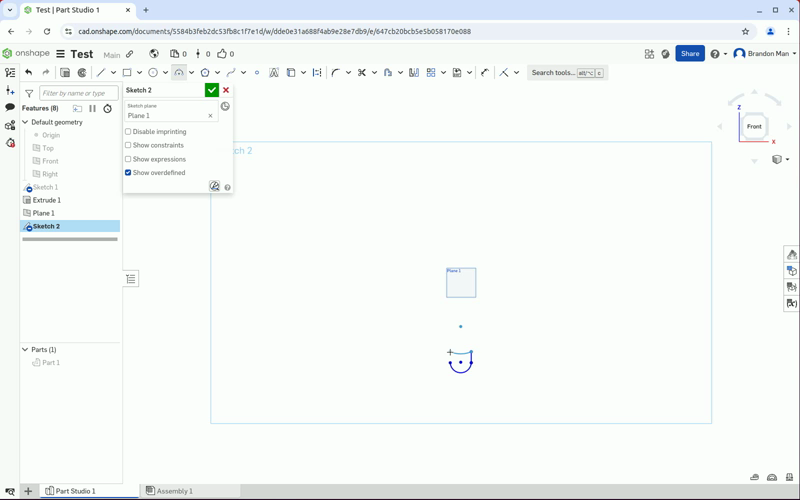
mouse_move(460, 341)
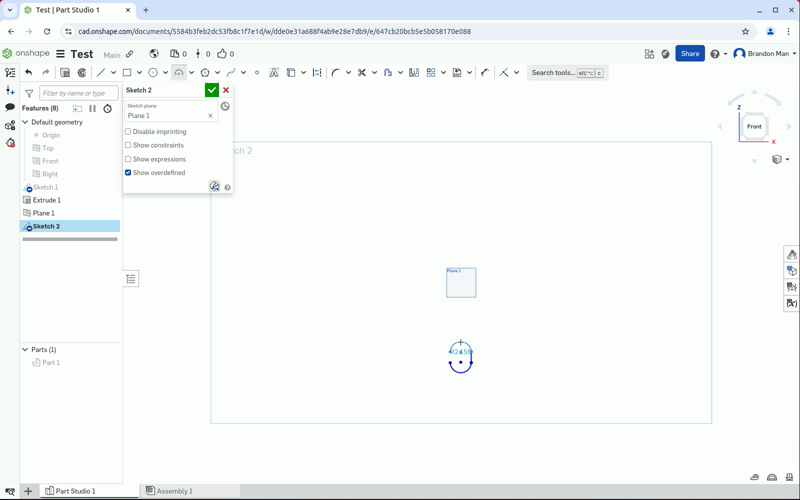
click(460, 341)
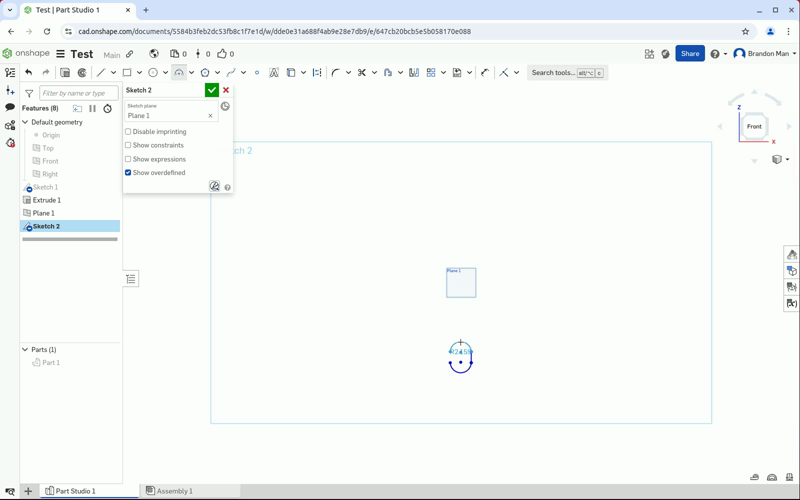
key_up(shift)
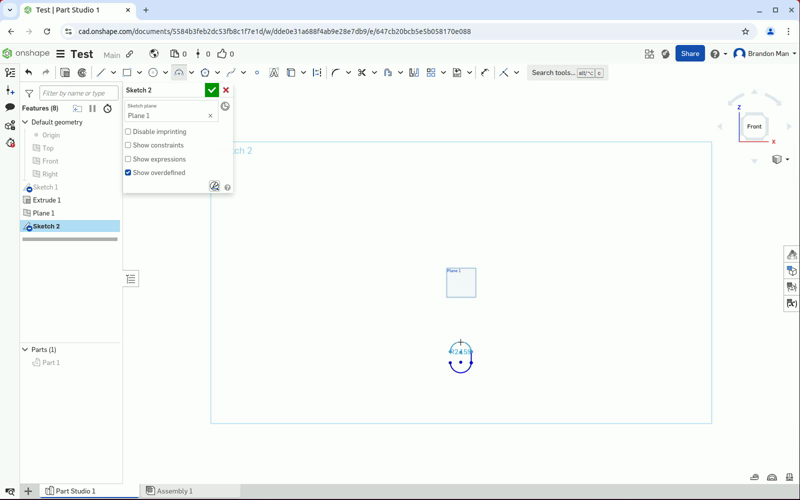
key(esc)
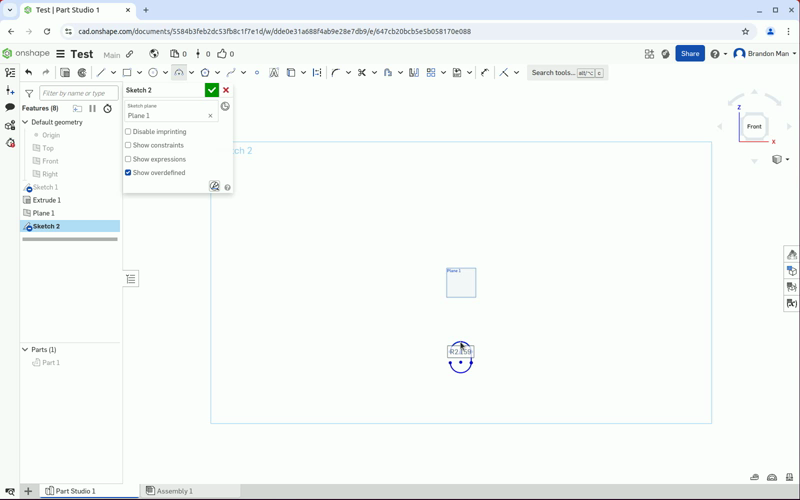
key(l)
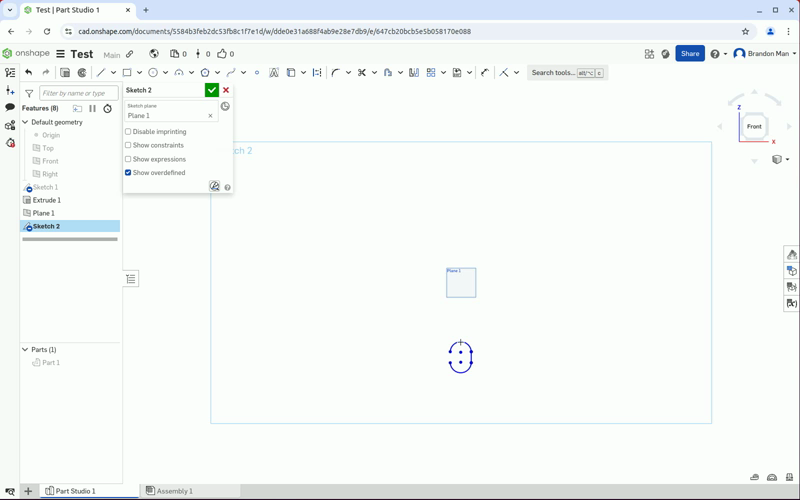
mouse_move(450, 351)
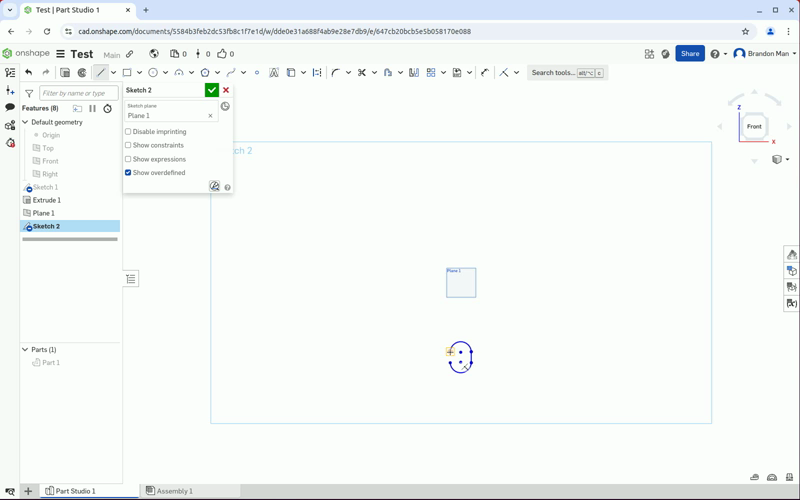
click(450, 351)
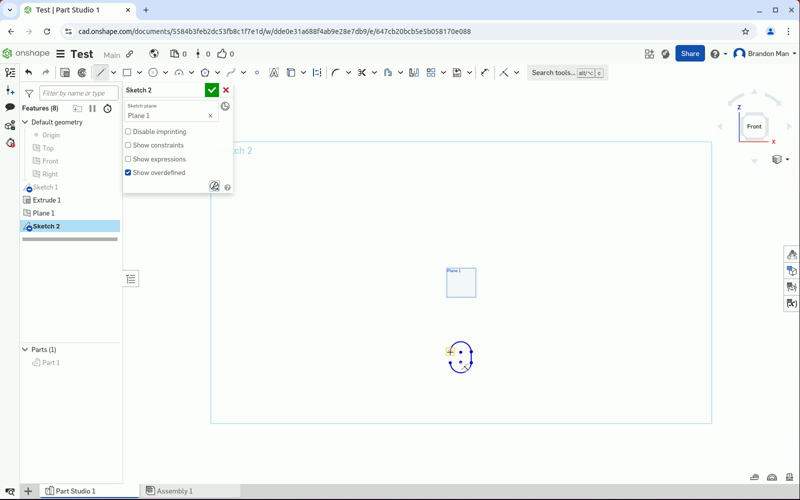
mouse_move(480, 351)
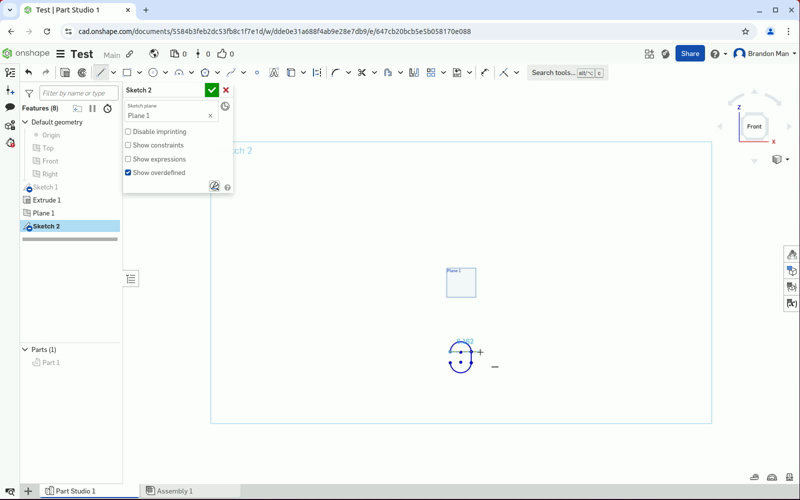
key_down(shift)
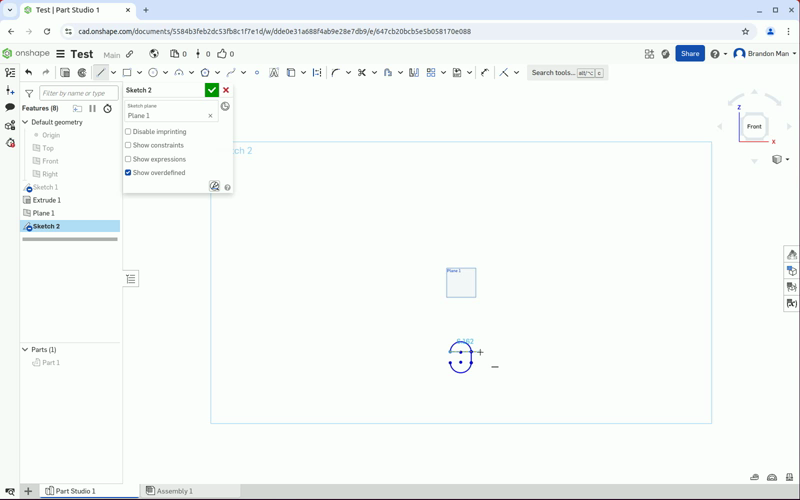
mouse_move(450, 362)
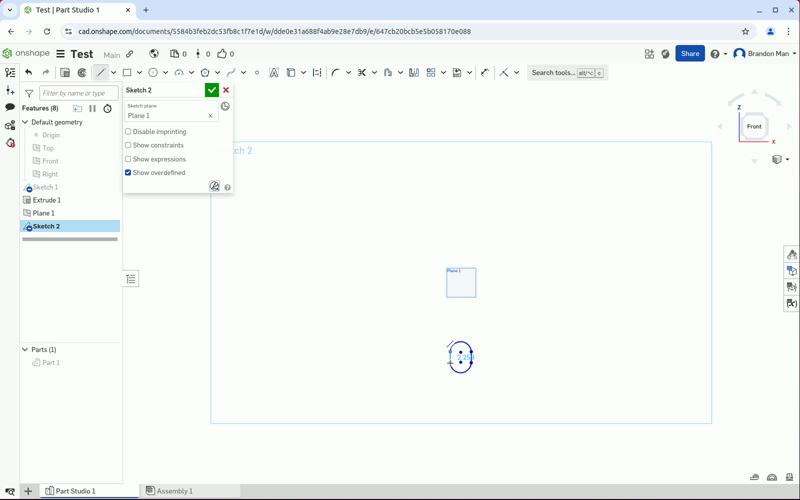
key_up(shift)
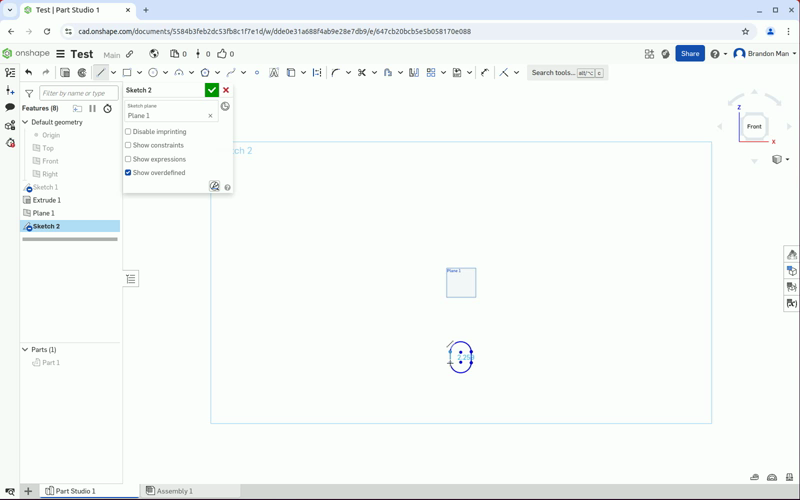
click(450, 362)
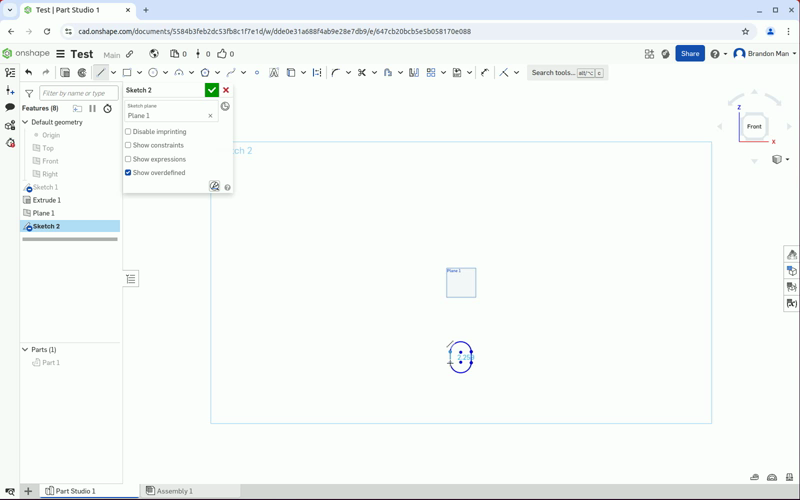
key(esc)
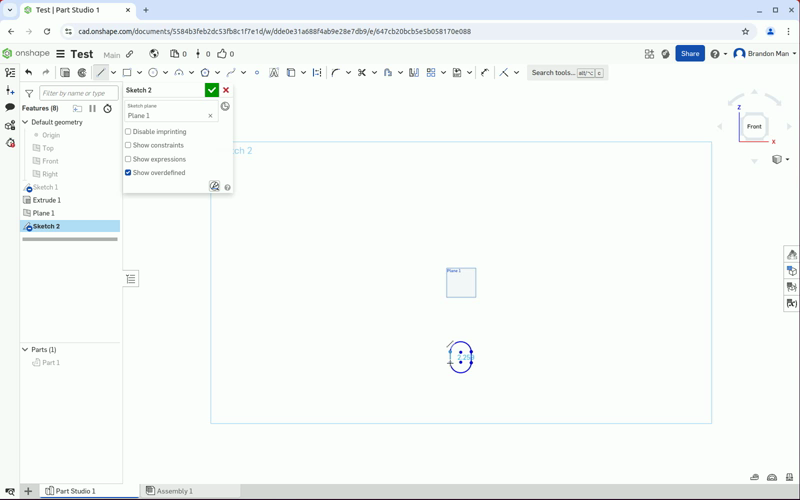
mouse_move(451, 363)
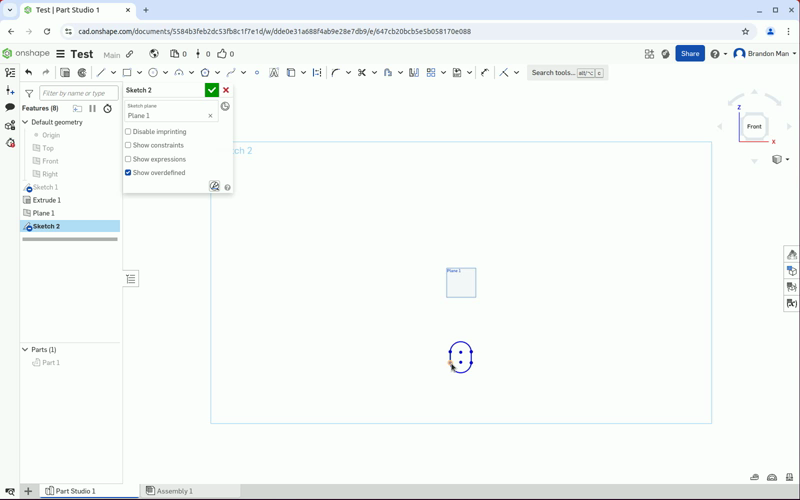
scroll(6)
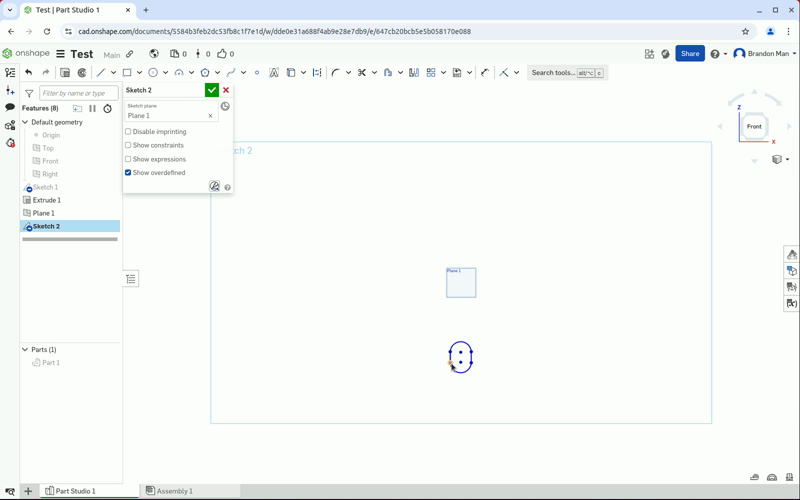
scroll(6)
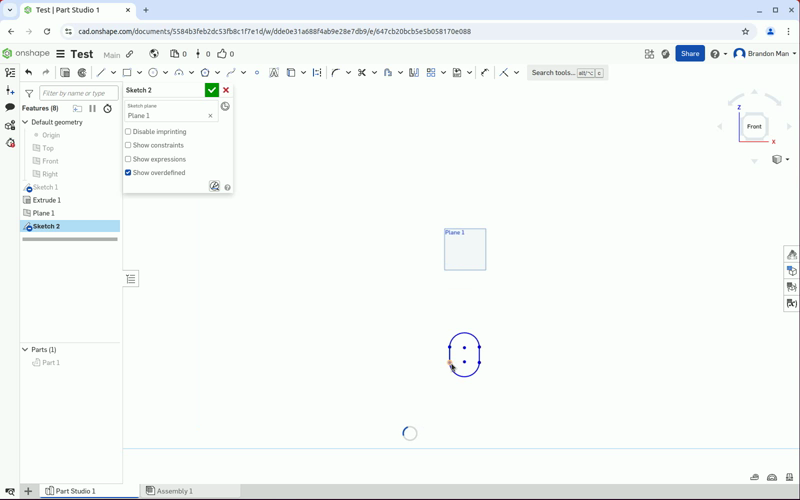
scroll(6)
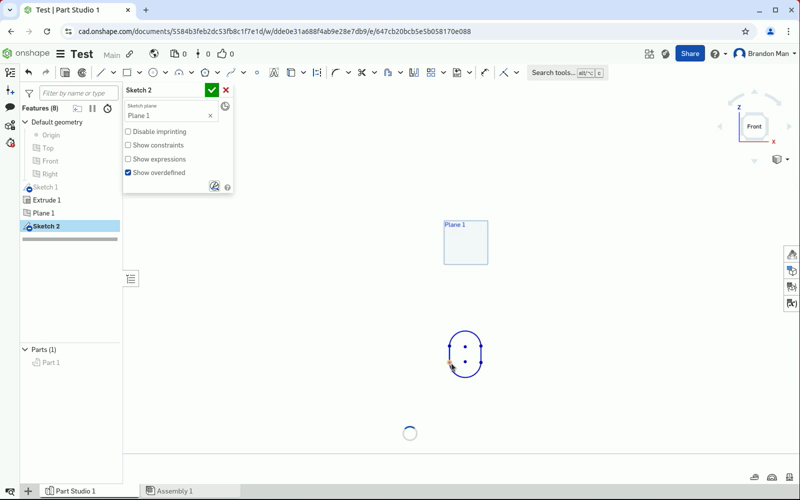
scroll(6)
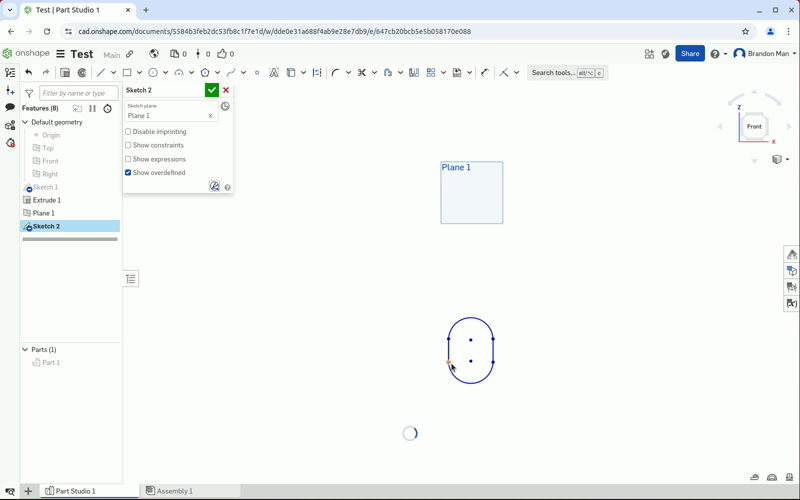
scroll(6)
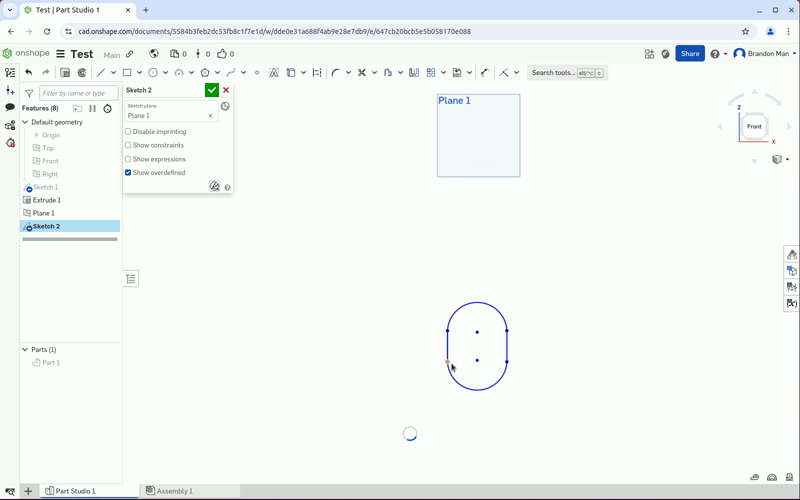
scroll(6)
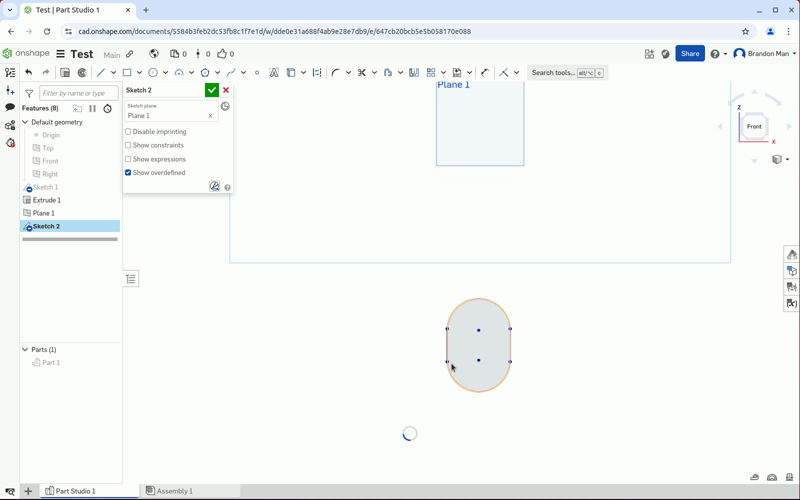
scroll(6)
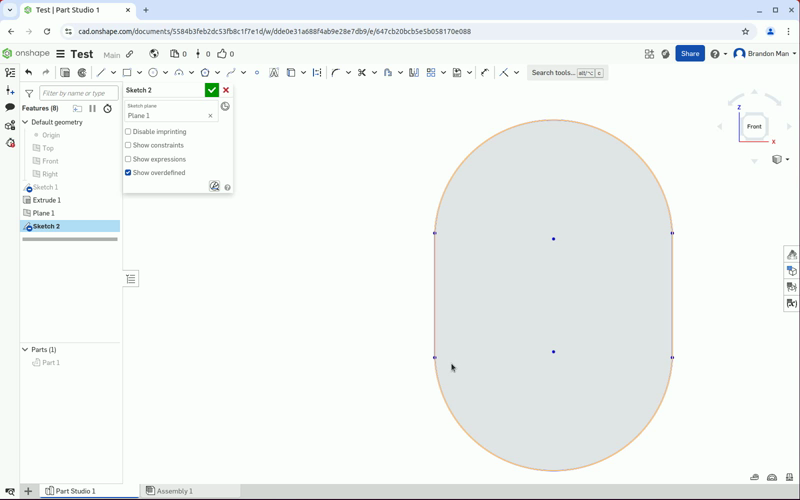
click(451, 363)
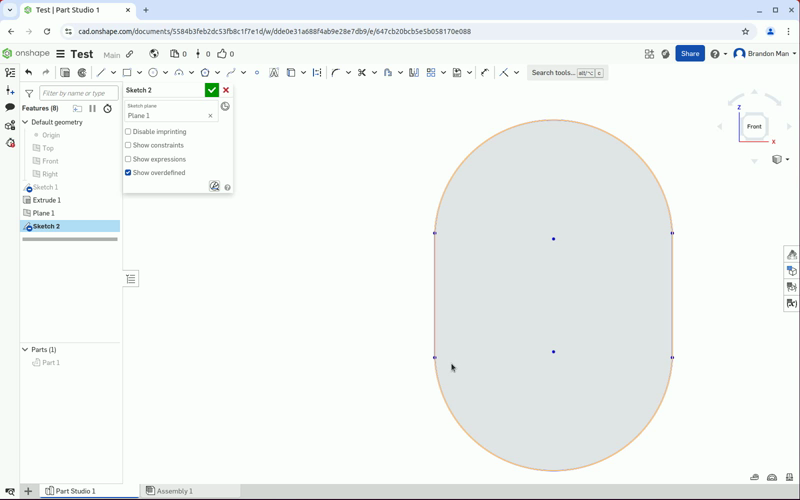
scroll(-6)
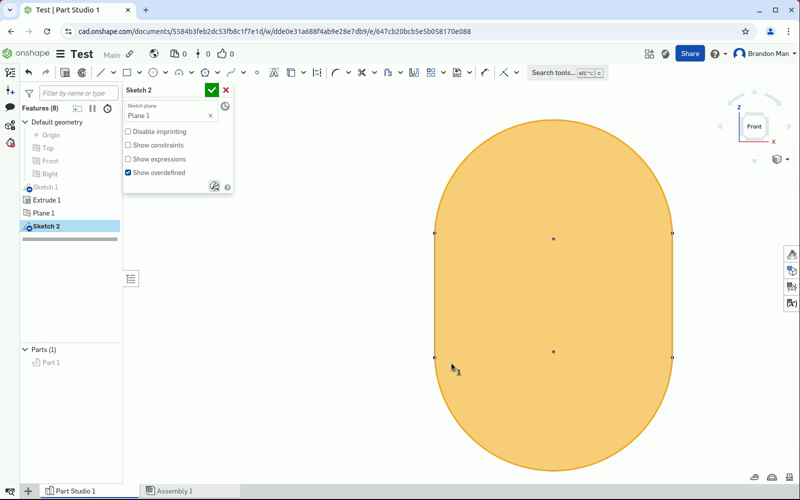
scroll(-6)
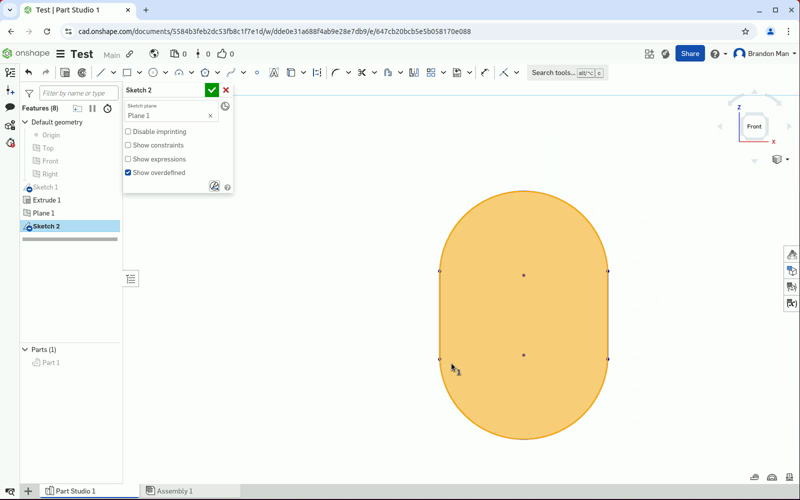
scroll(-6)
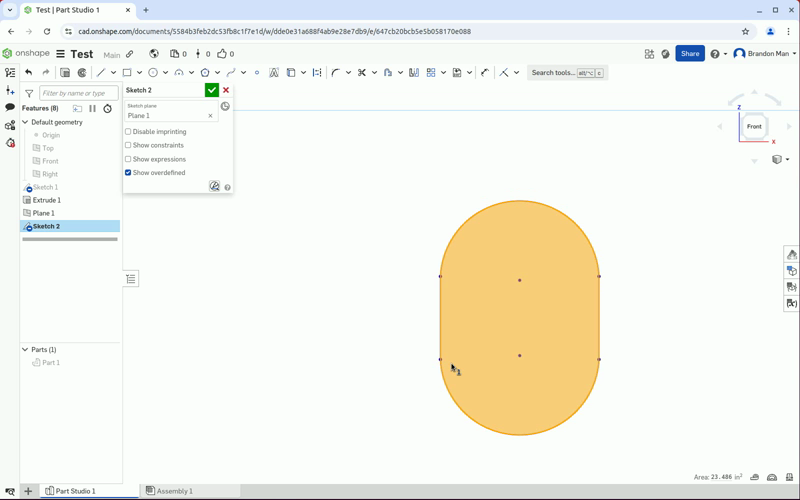
scroll(-6)
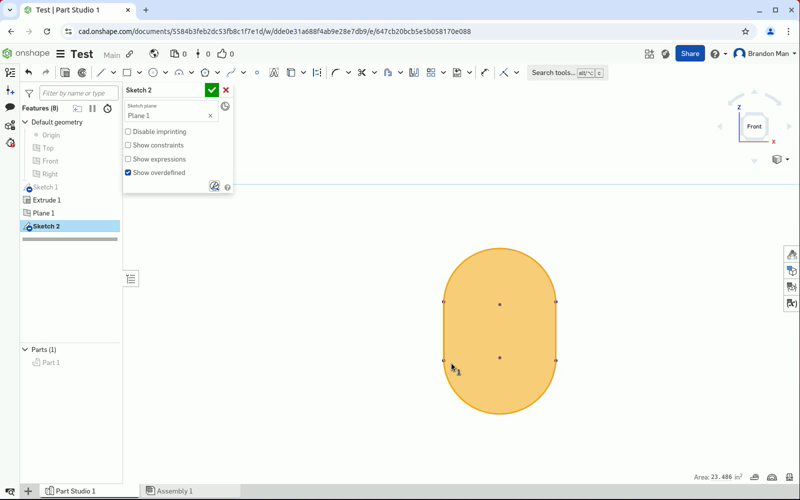
scroll(-6)
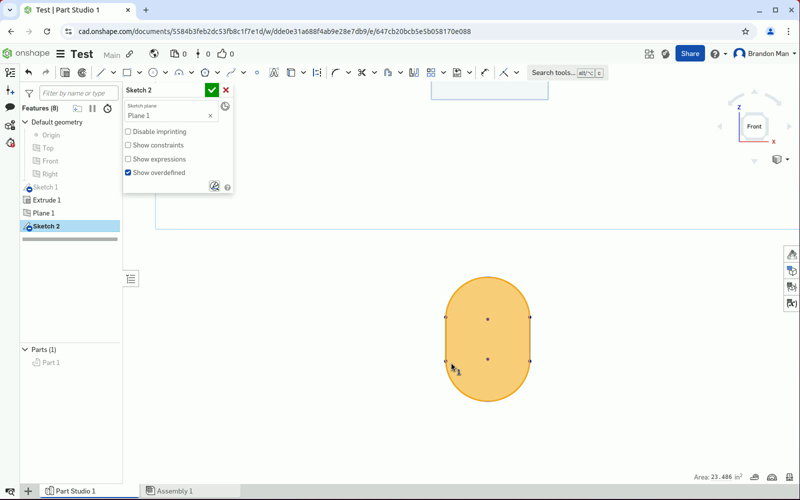
scroll(-6)
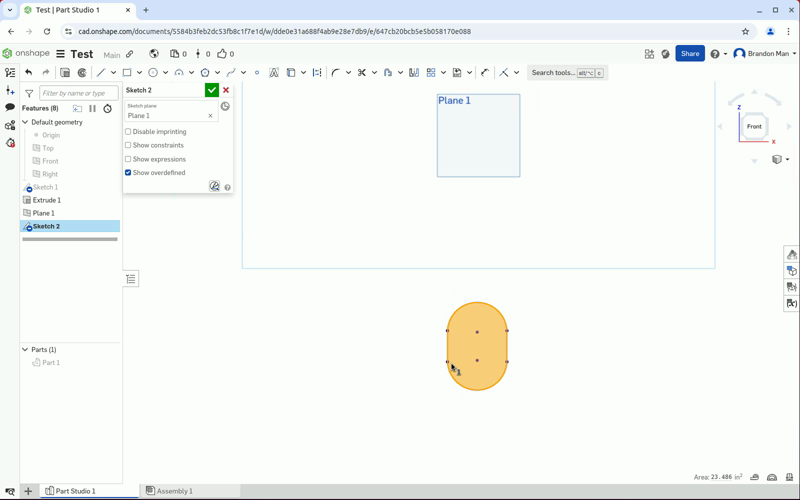
scroll(-6)
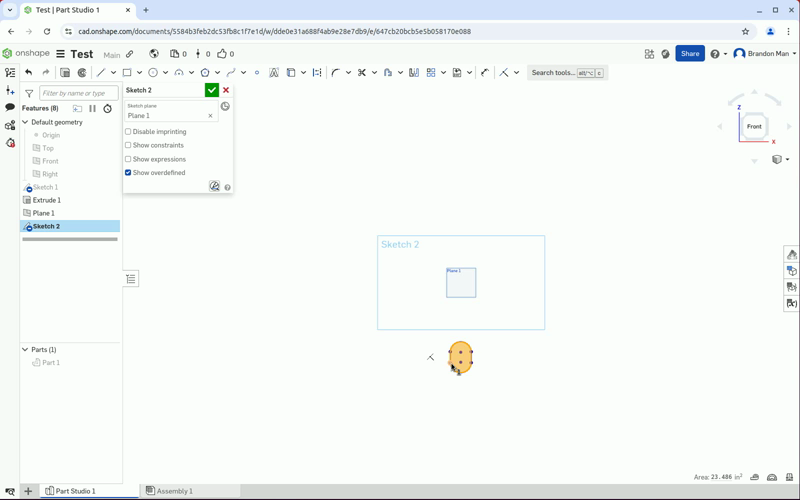
mouse_move(73, 352)
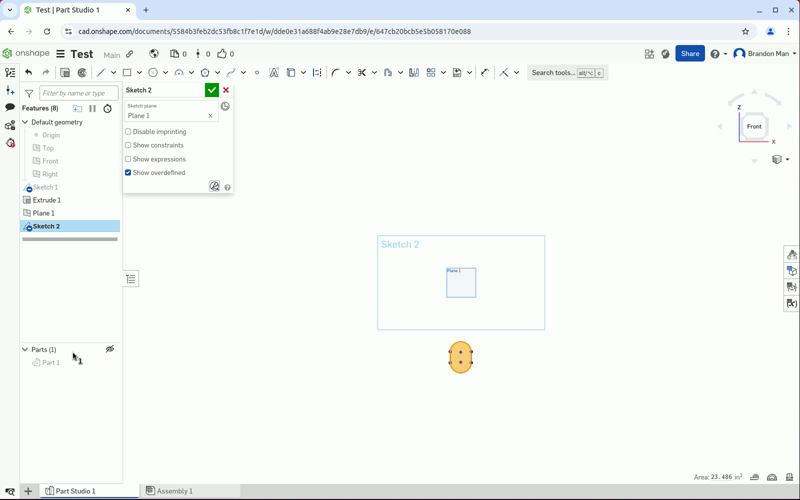
key(shift+y)
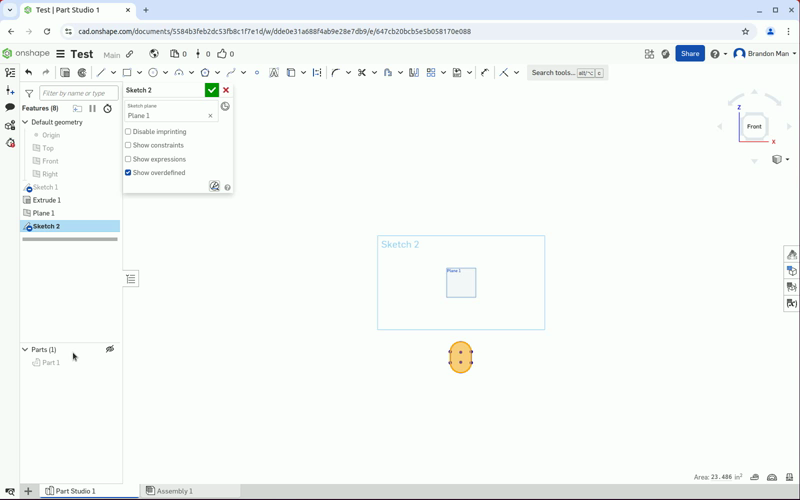
key(shift+e)
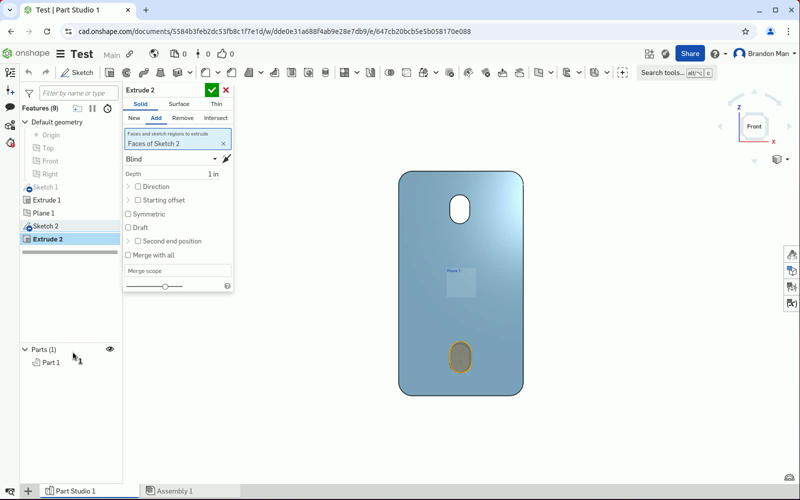
mouse_move(143, 106)
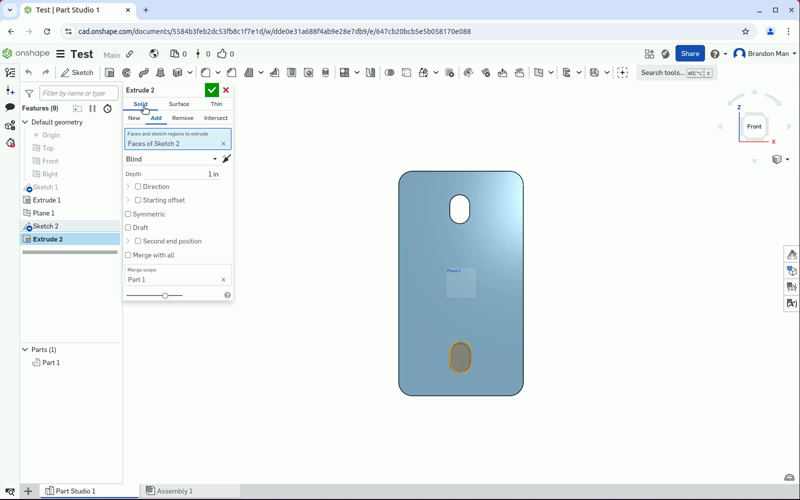
click(143, 106)
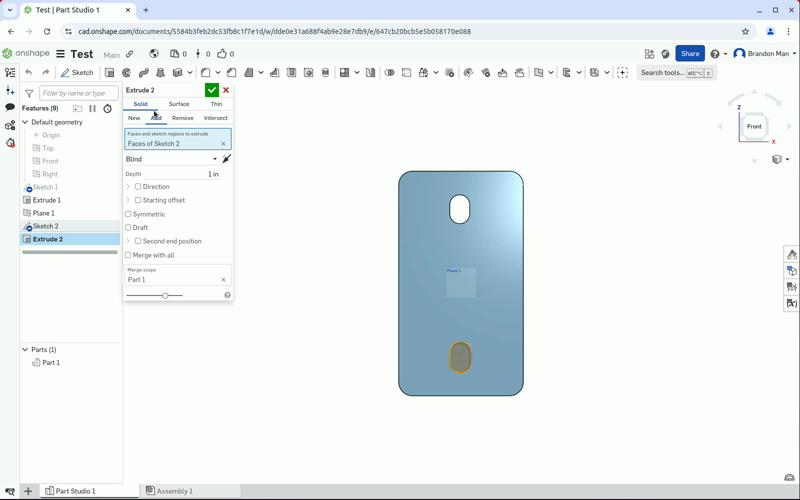
mouse_move(186, 120)
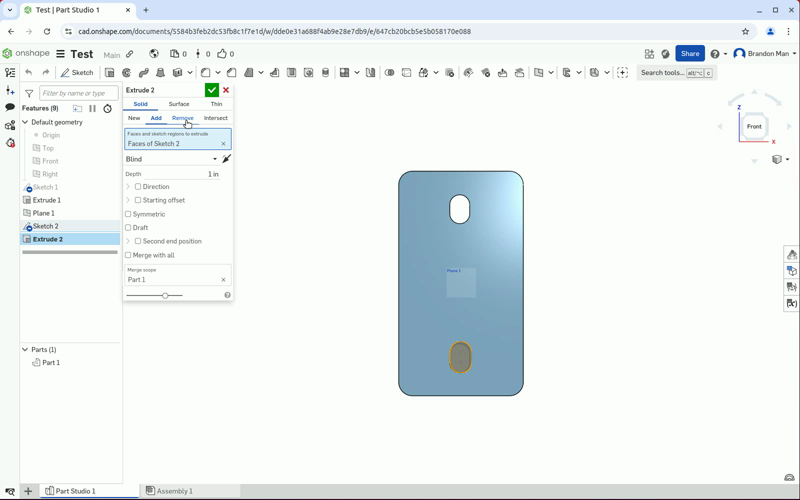
click(186, 120)
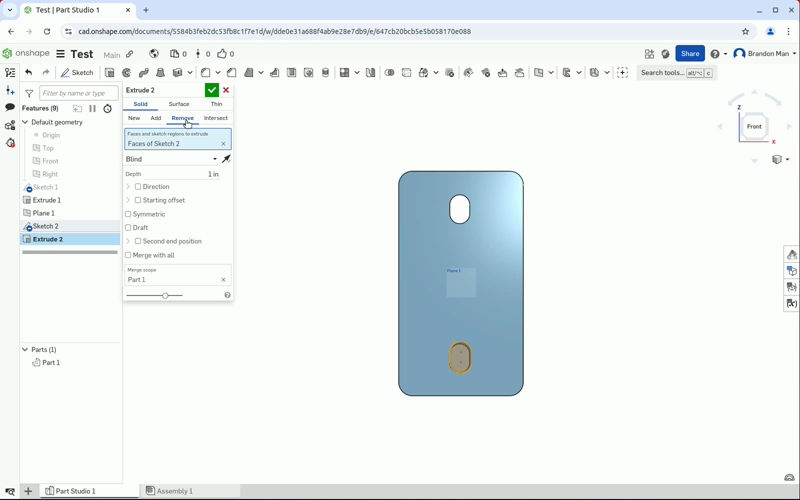
key(tab, 4)
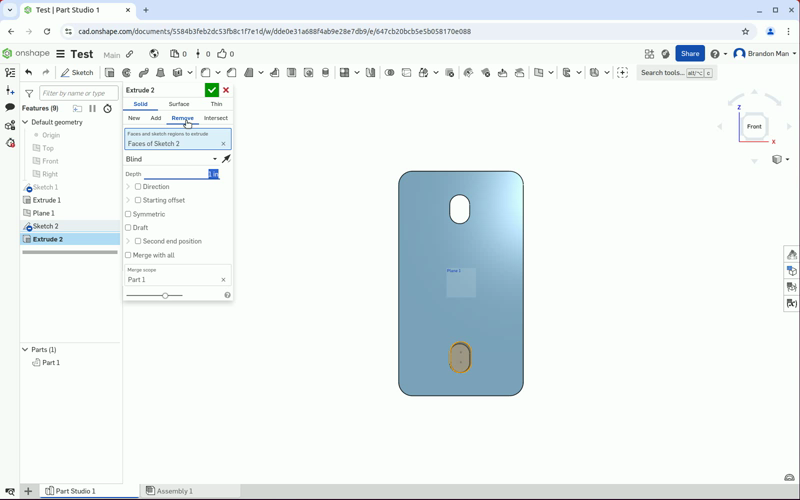
text(2.166)
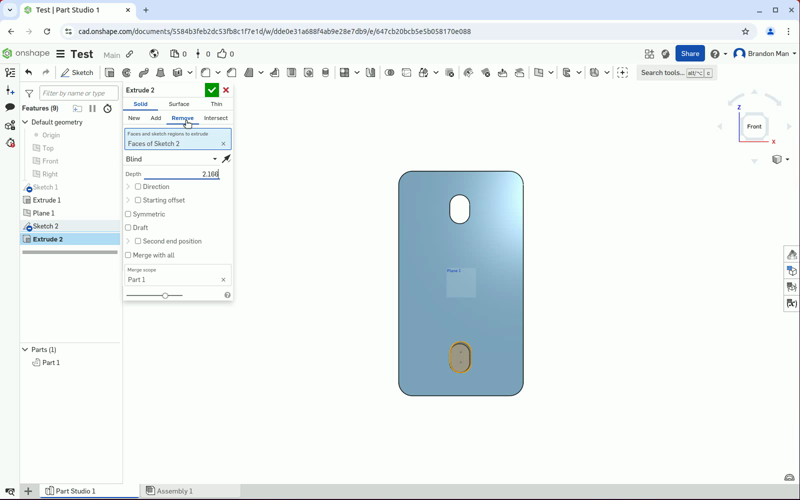
key(tab, 6)
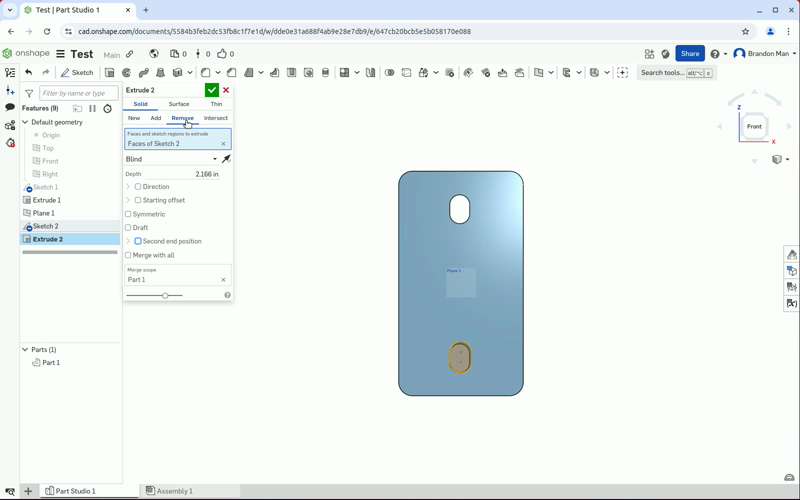
key(space)
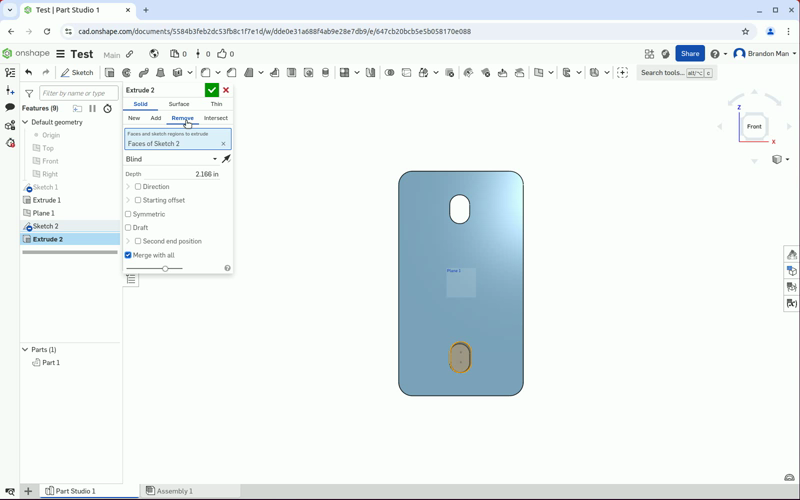
key(enter)
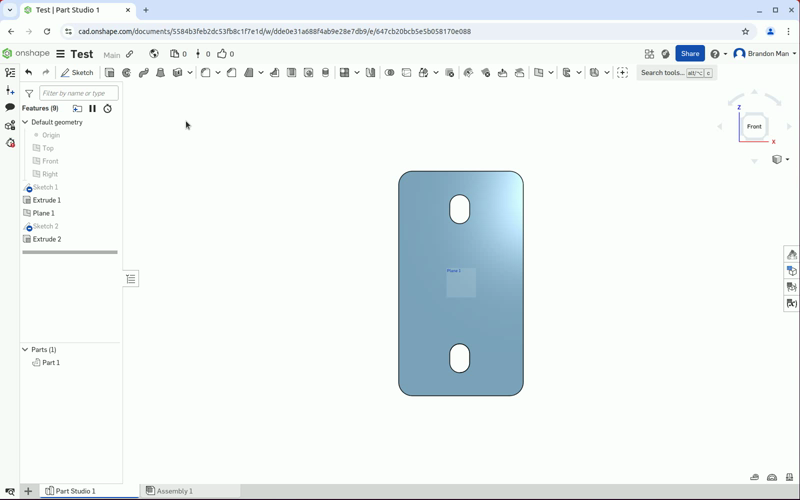
key(shift+h)
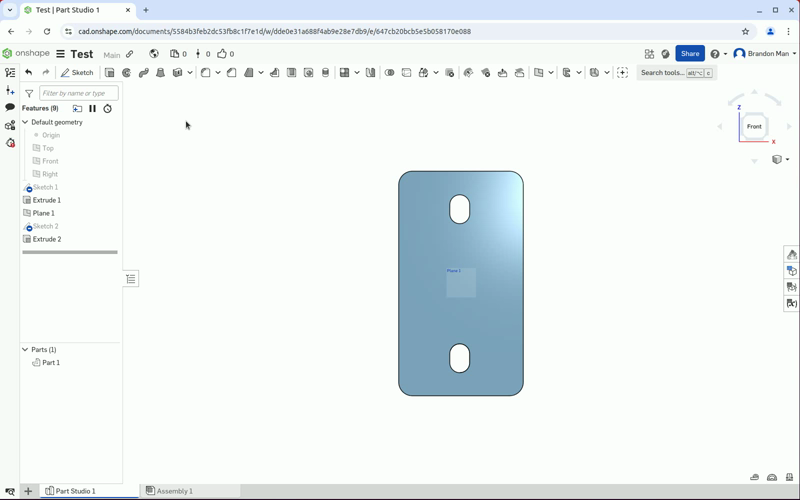
key(shift+h)
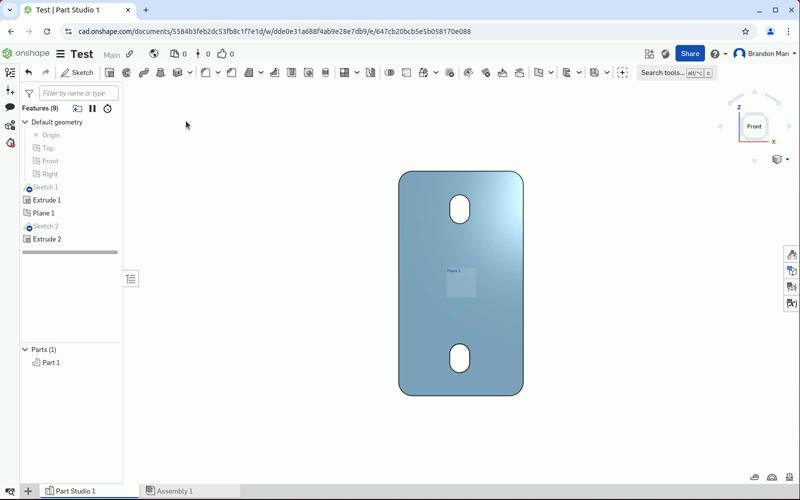
mouse_move(73, 189)
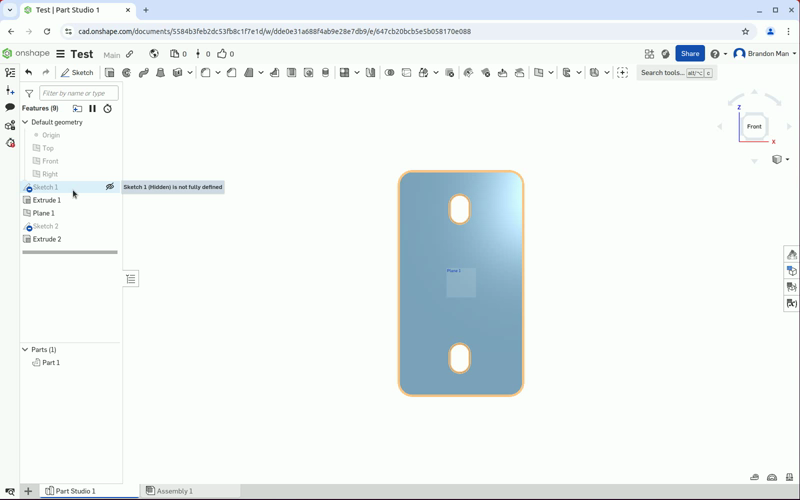
click(73, 189)
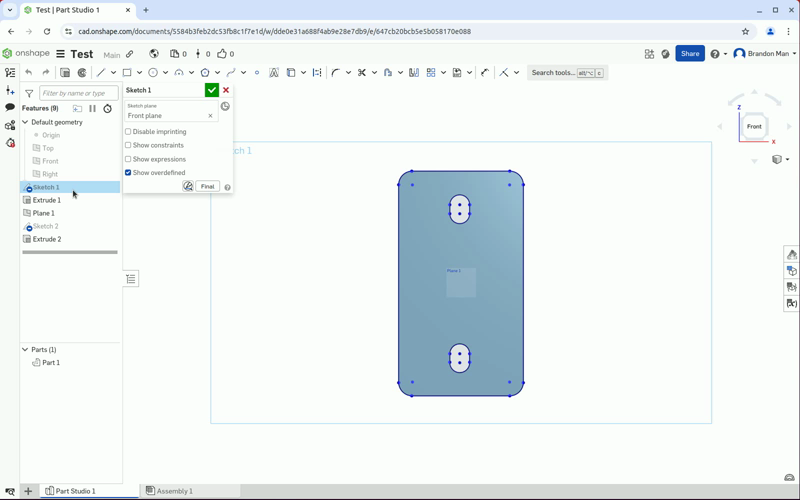
mouse_move(229, 92)
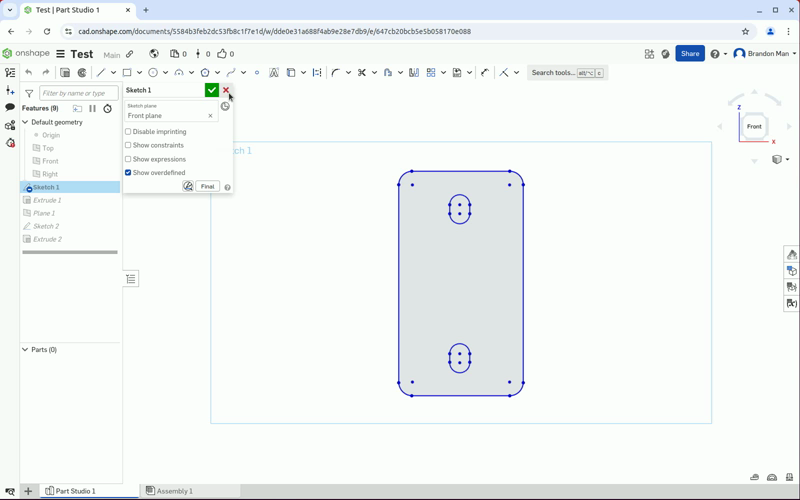
click(229, 92)
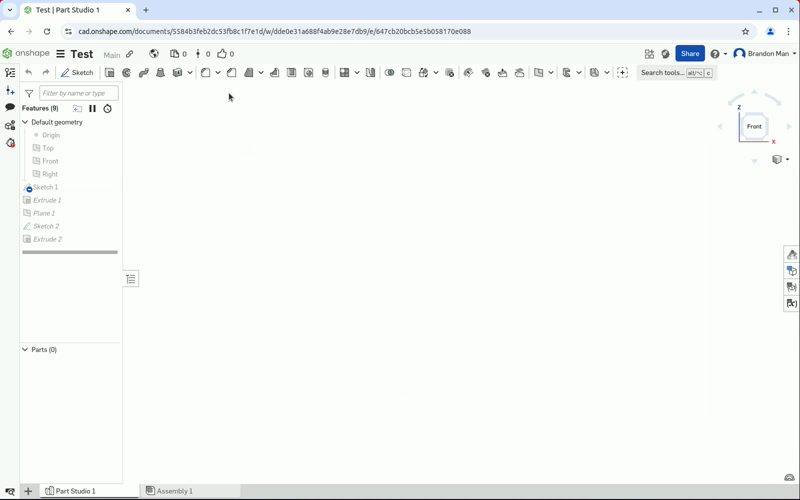
key(shift+s)
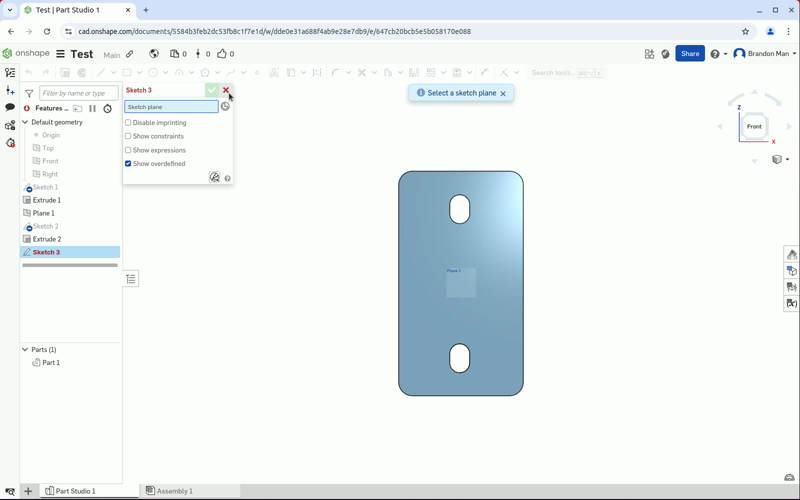
mouse_move(73, 215)
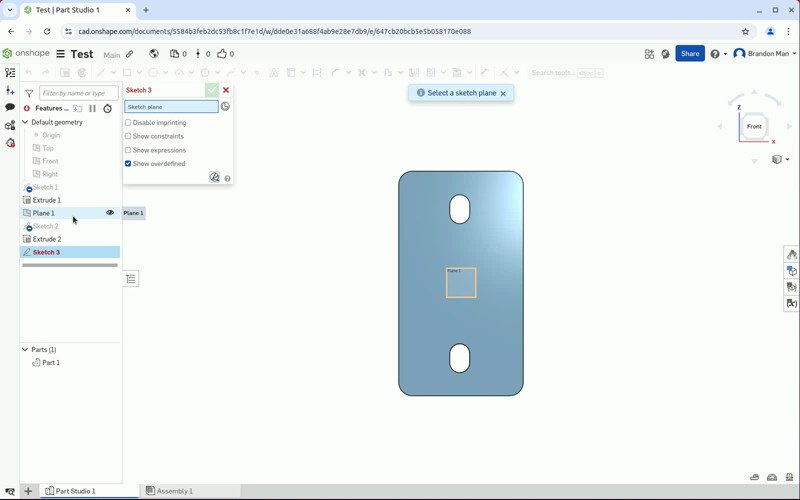
click(73, 215)
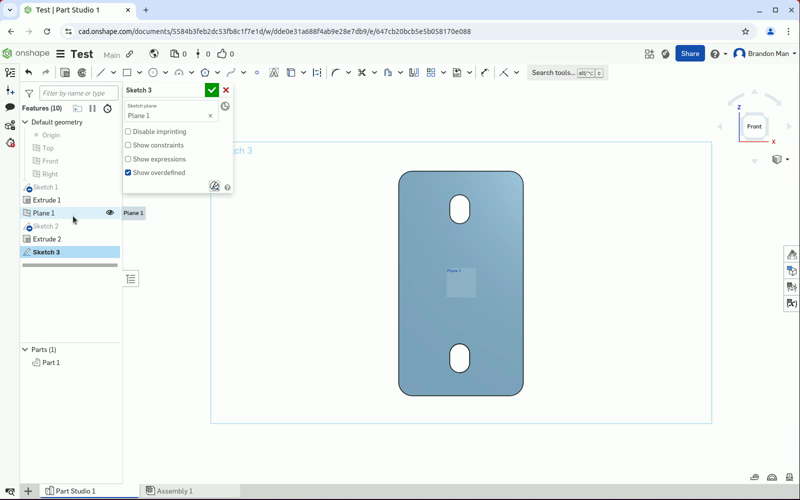
mouse_move(73, 352)
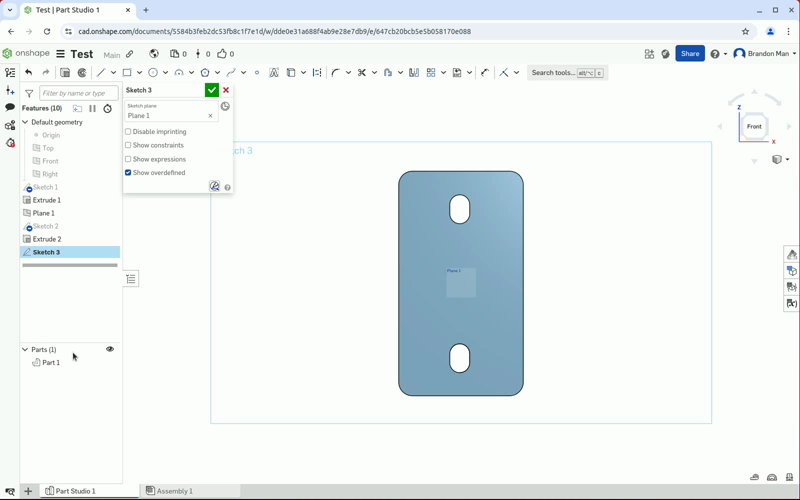
key(y)
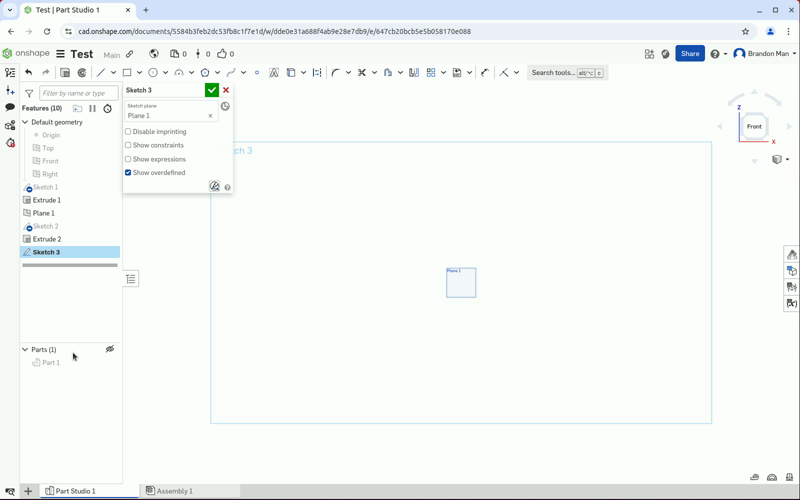
key(a)
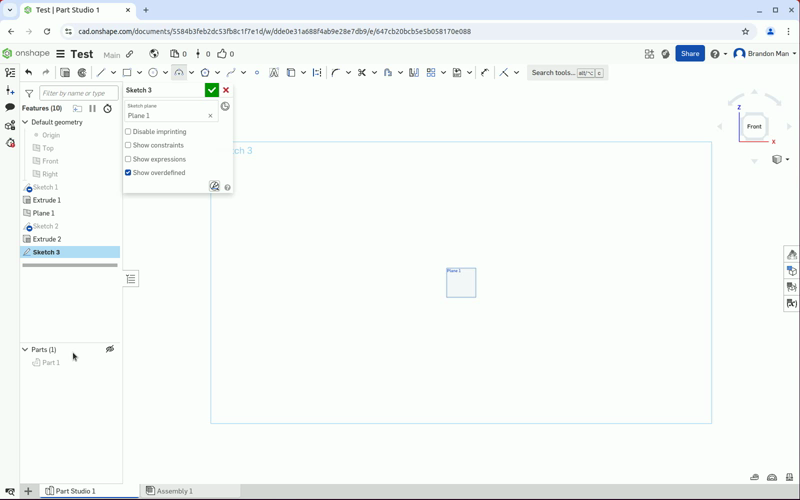
key_down(shift)
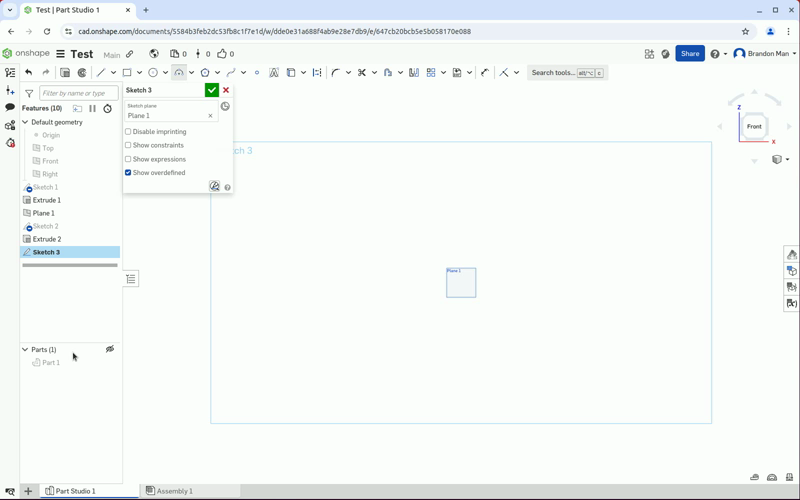
mouse_move(450, 212)
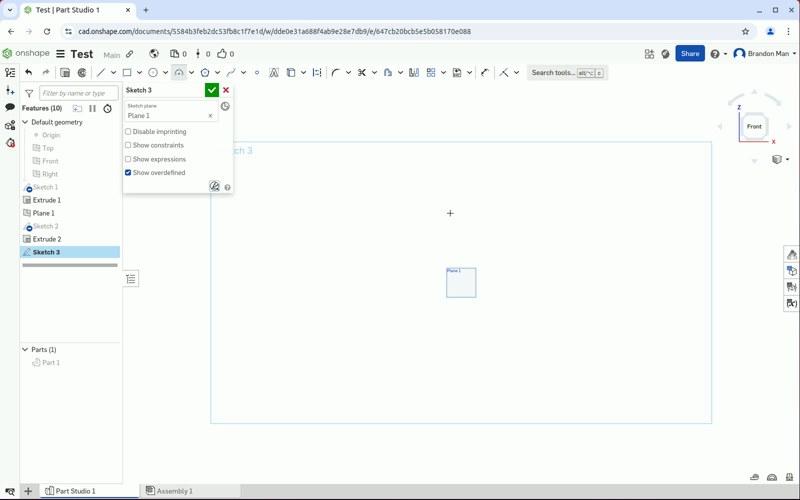
click(450, 212)
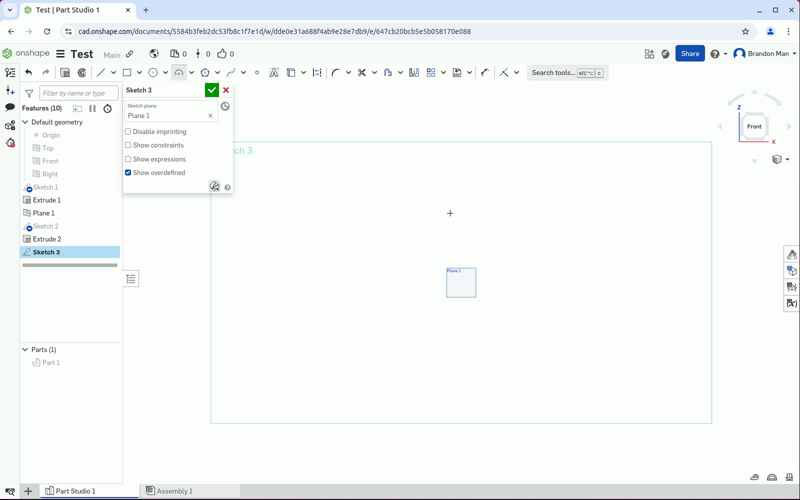
key_up(shift)
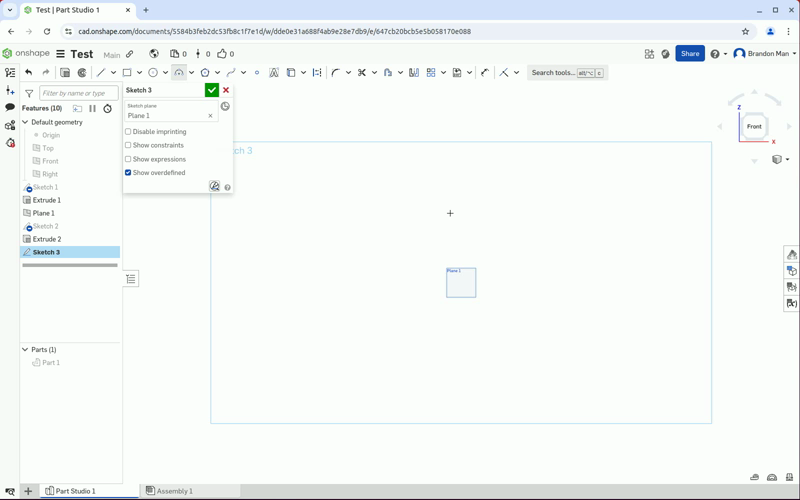
key_down(shift)
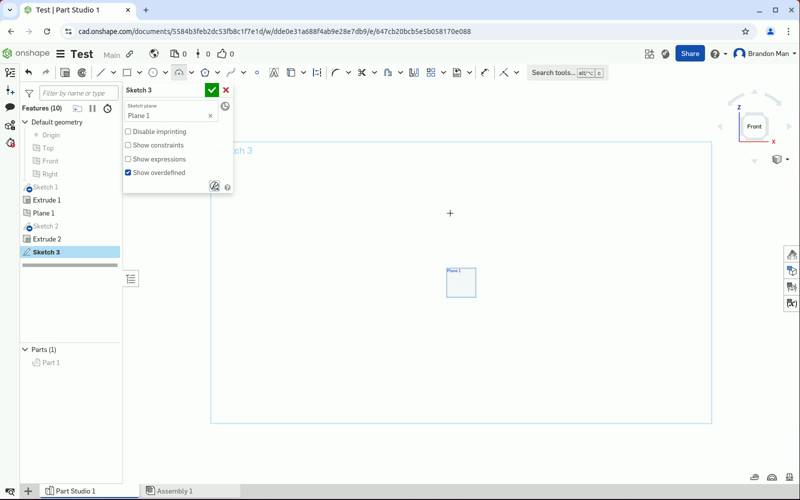
mouse_move(471, 212)
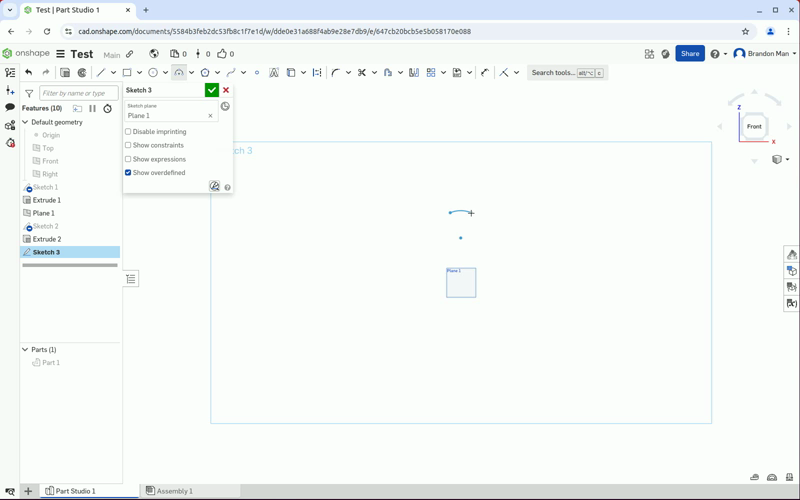
click(471, 212)
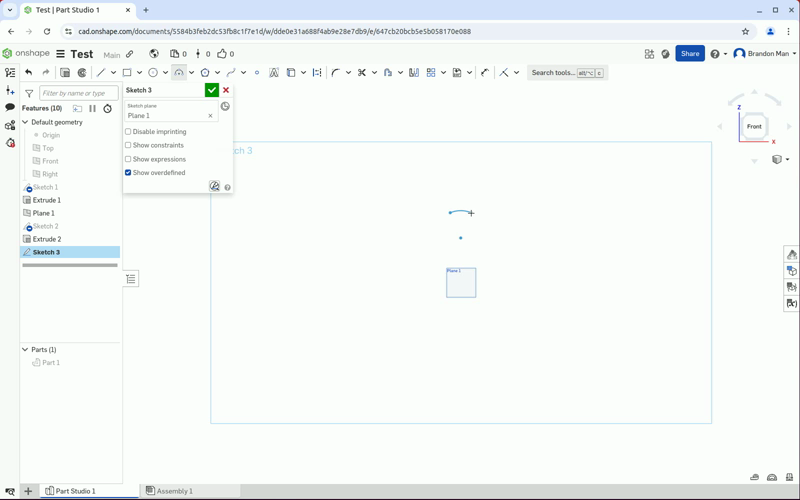
mouse_move(460, 222)
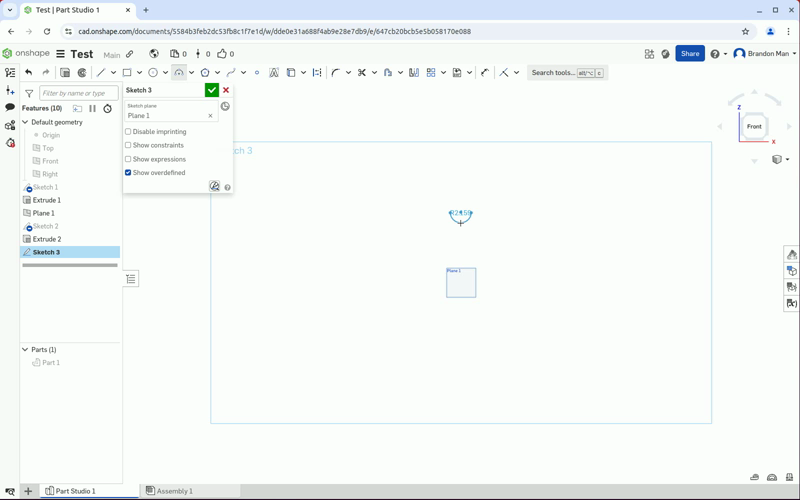
click(460, 222)
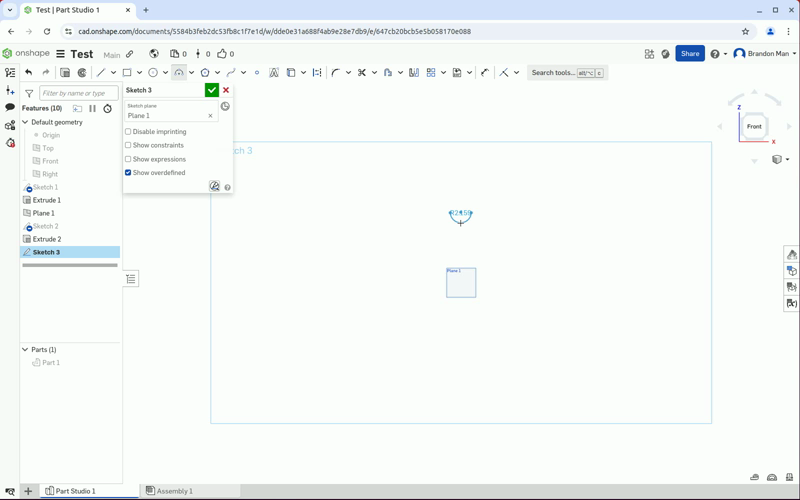
key_up(shift)
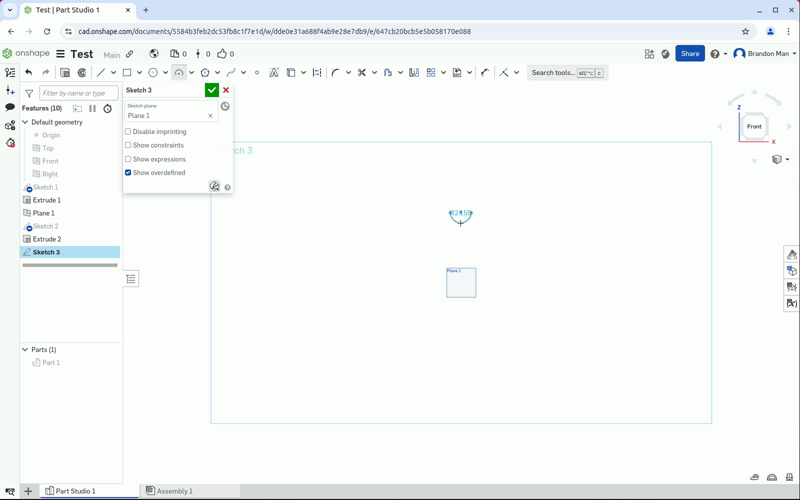
key(esc)
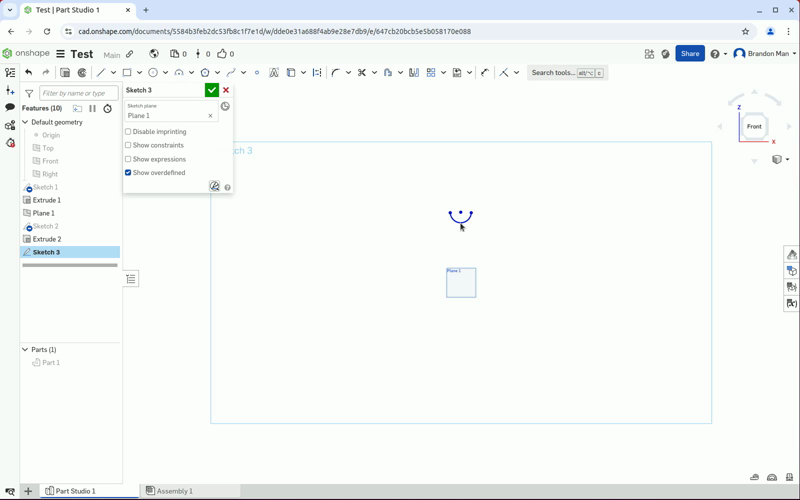
key(l)
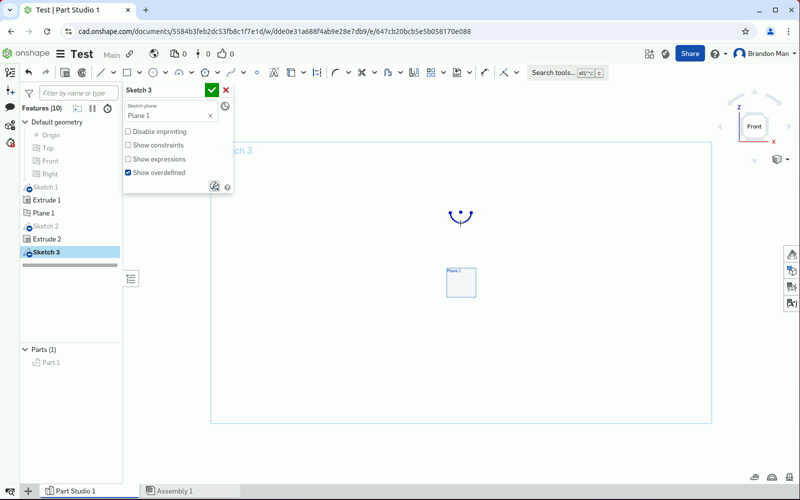
mouse_move(471, 212)
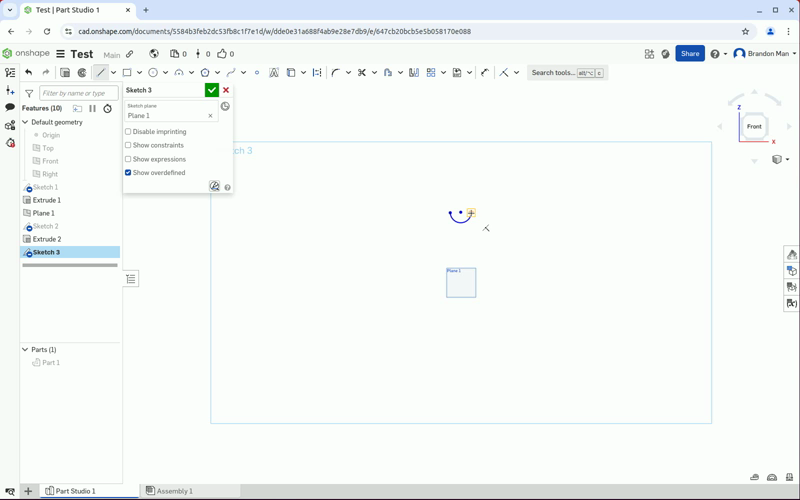
click(471, 212)
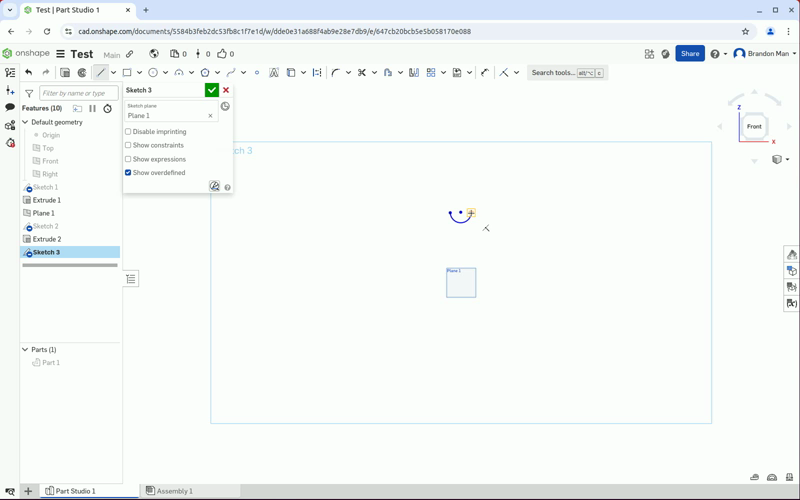
key_down(shift)
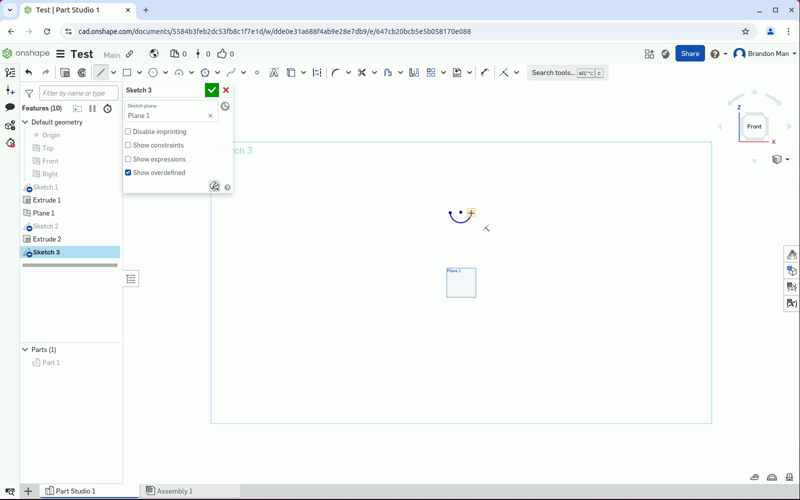
mouse_move(501, 212)
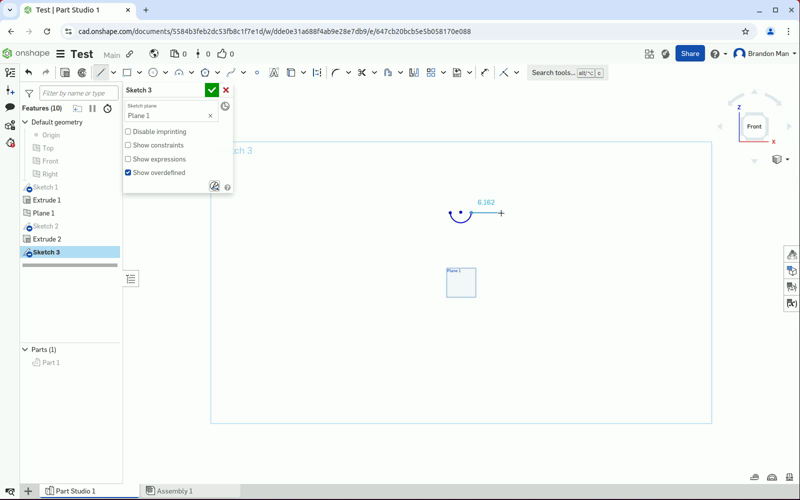
mouse_move(471, 202)
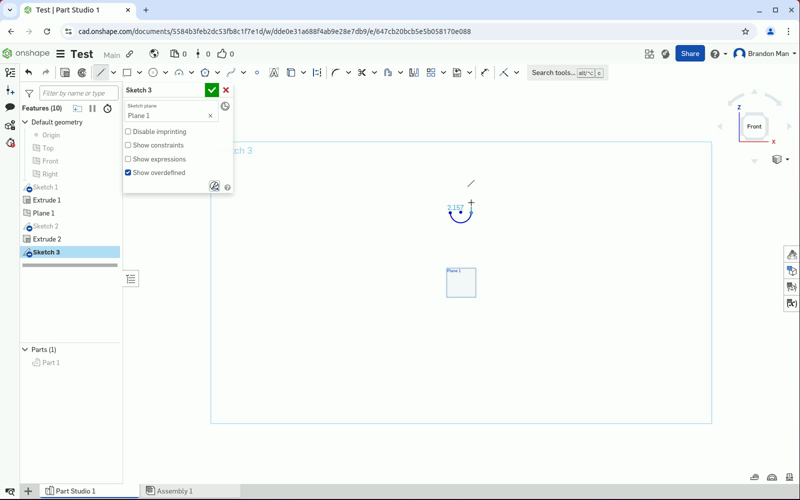
click(471, 202)
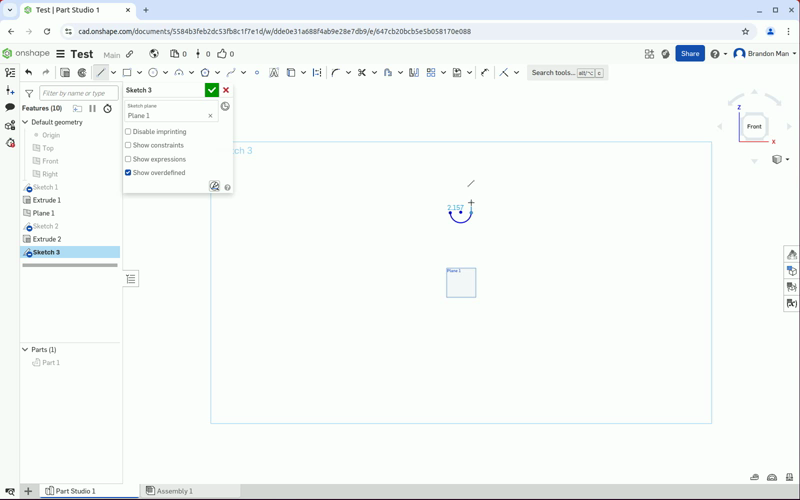
key_up(shift)
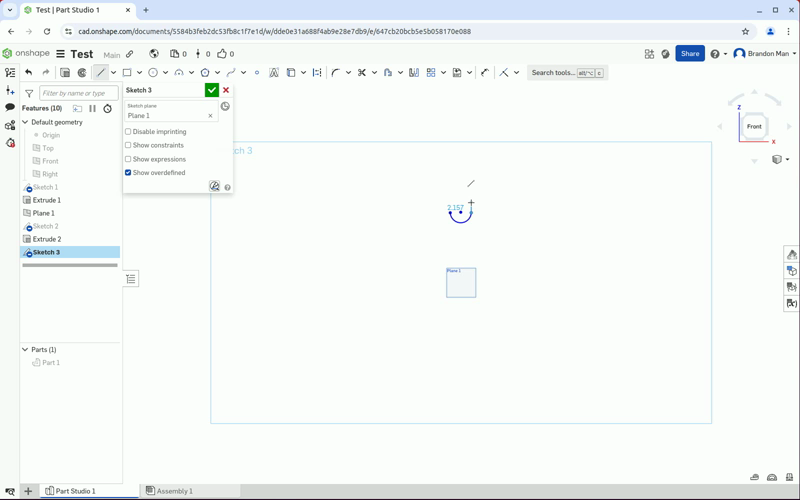
key(esc)
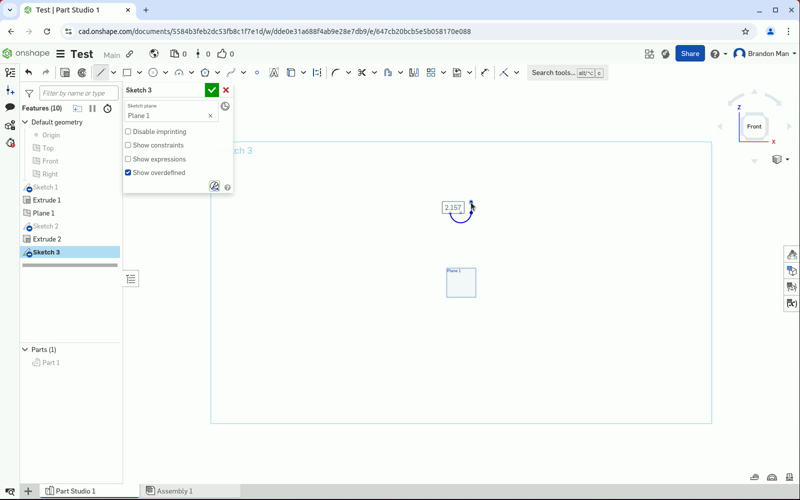
key(a)
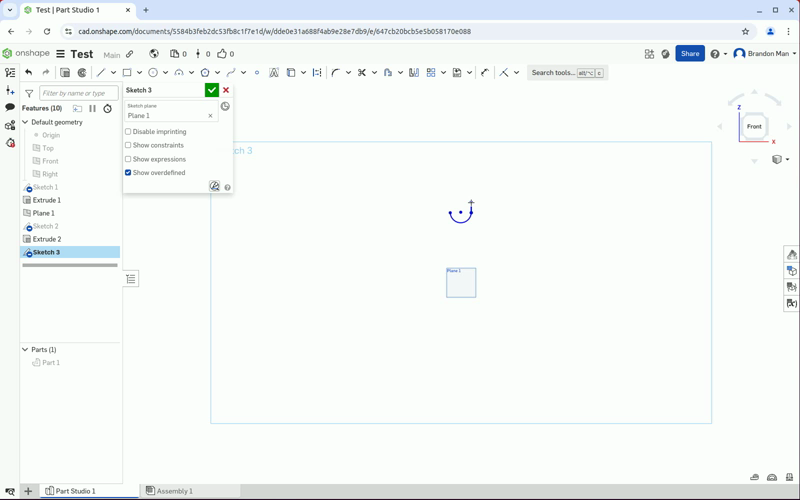
mouse_move(471, 202)
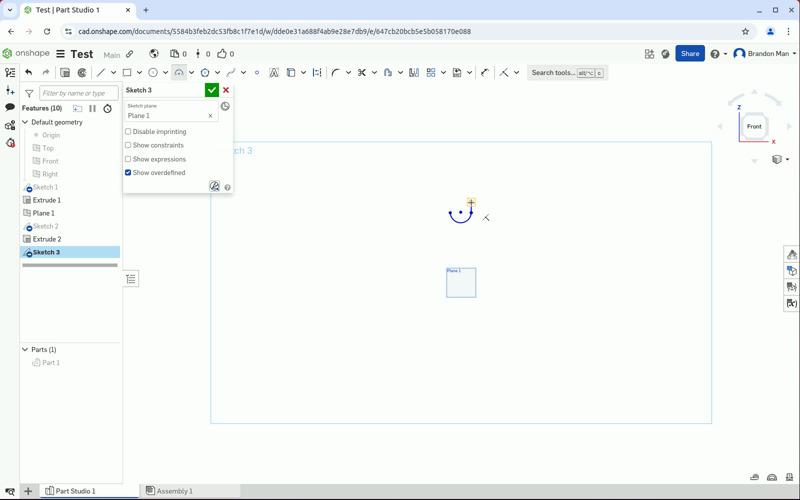
click(471, 202)
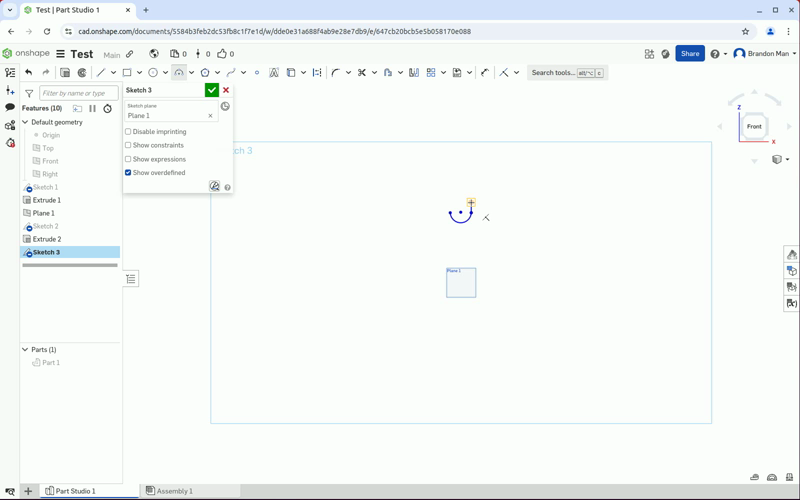
key_down(shift)
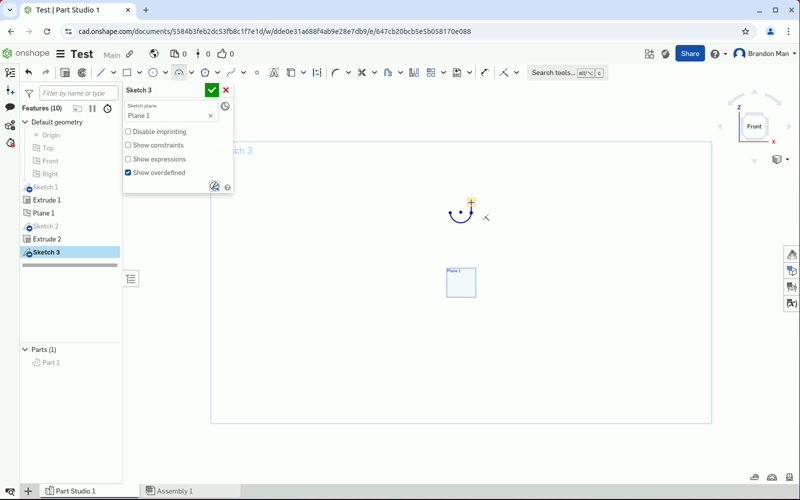
mouse_move(450, 202)
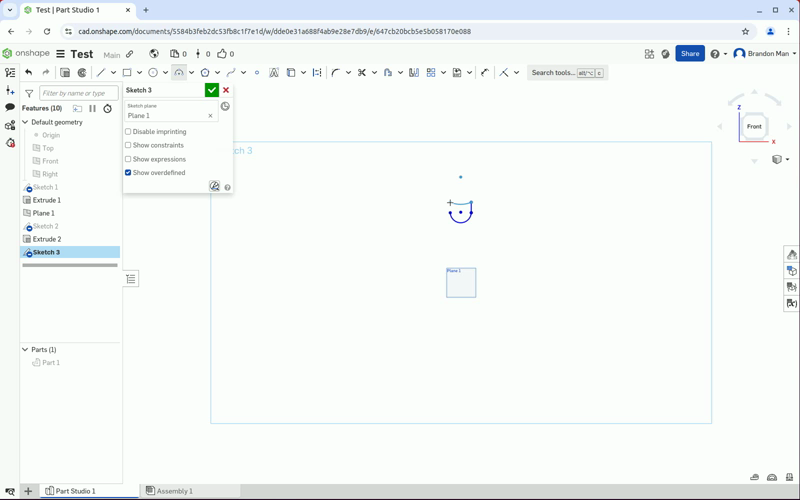
click(450, 202)
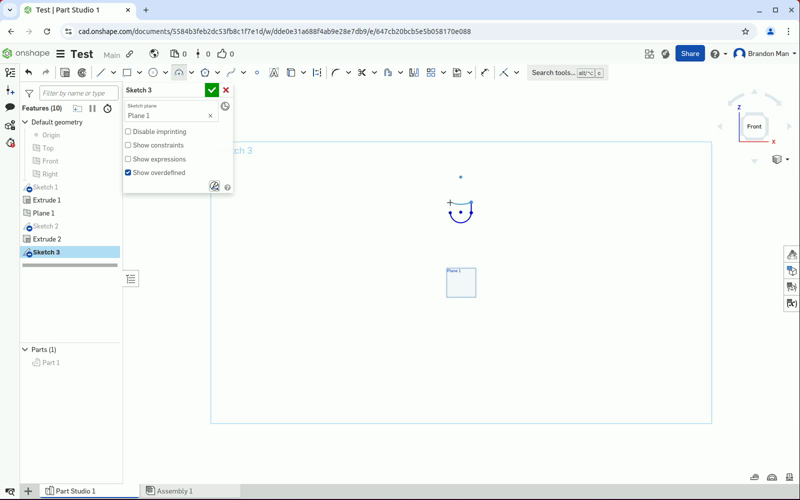
mouse_move(460, 191)
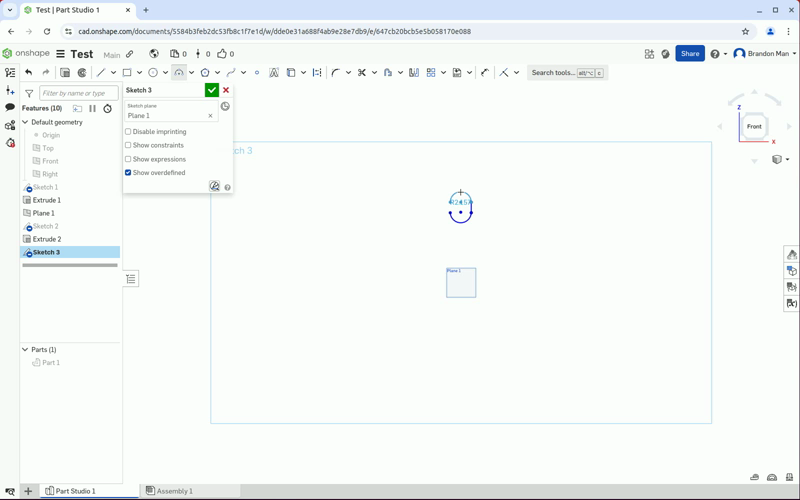
click(460, 191)
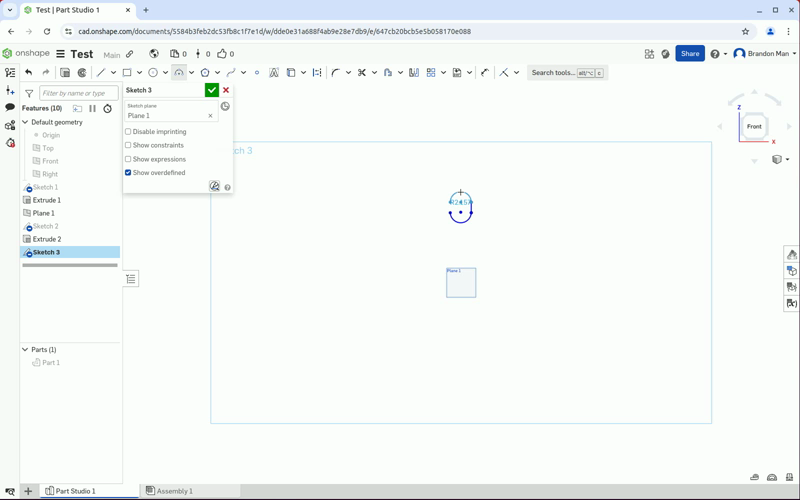
key_up(shift)
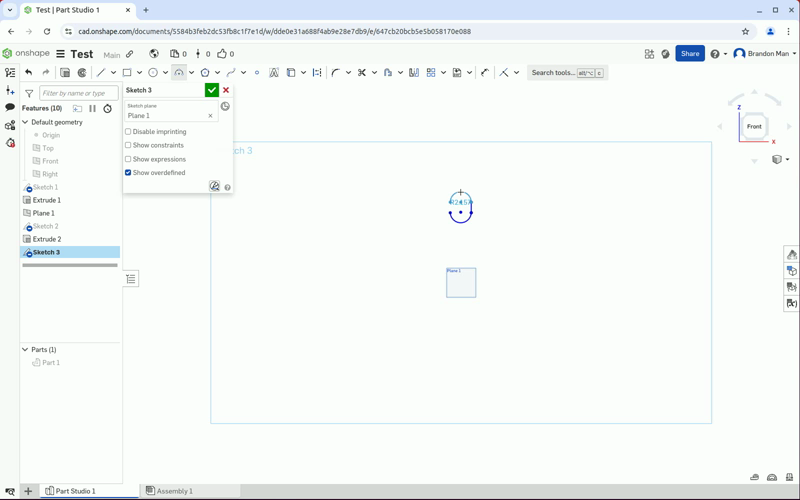
key(esc)
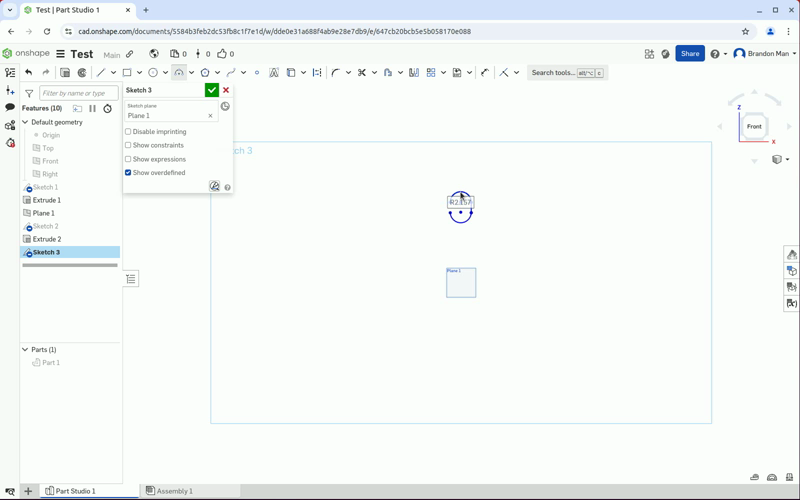
key(l)
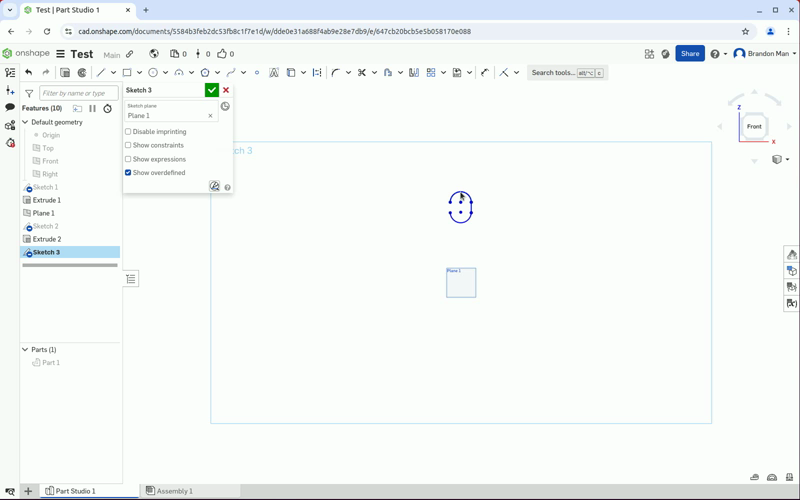
mouse_move(450, 202)
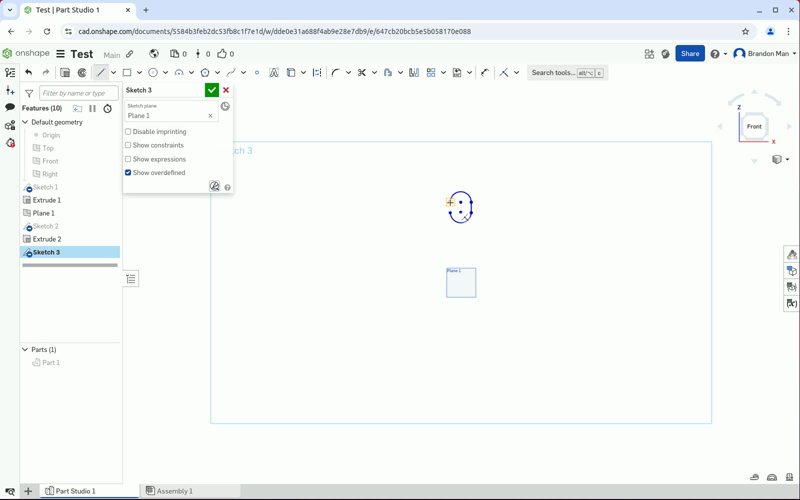
click(450, 202)
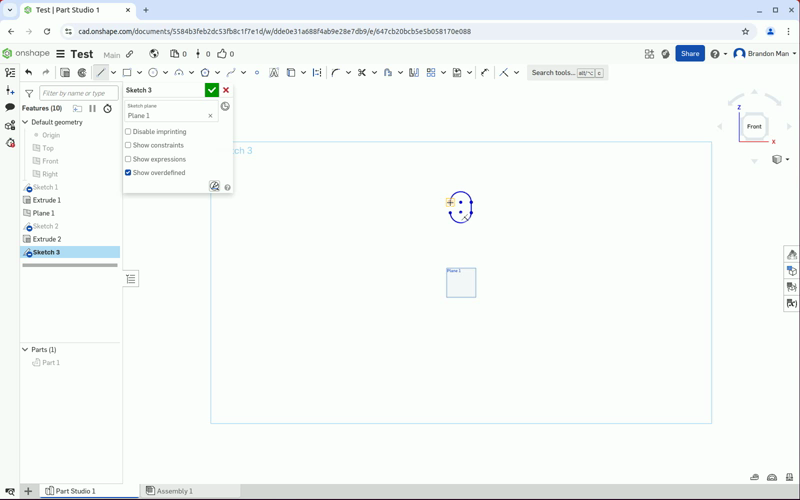
mouse_move(480, 202)
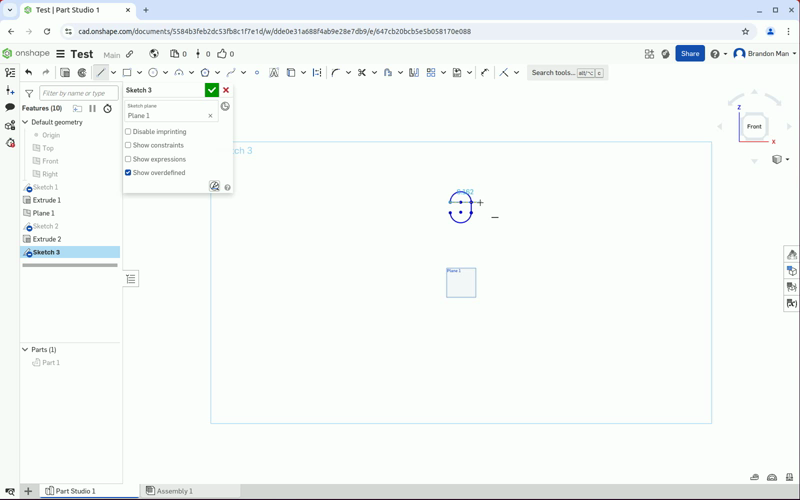
key_down(shift)
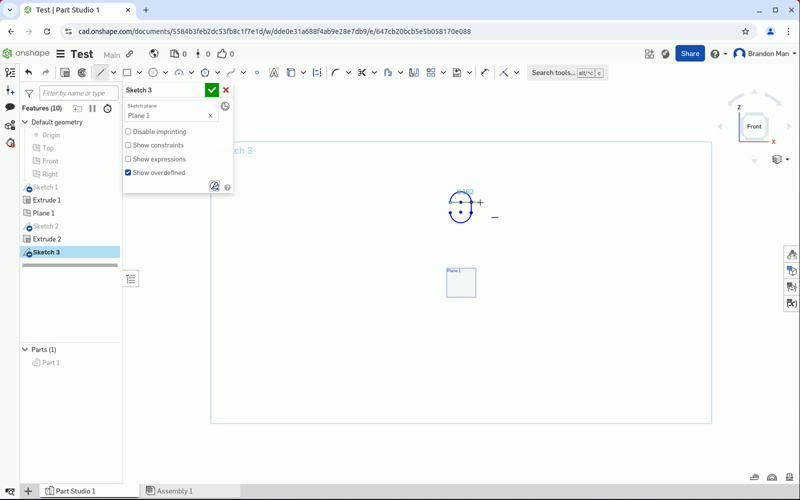
mouse_move(450, 212)
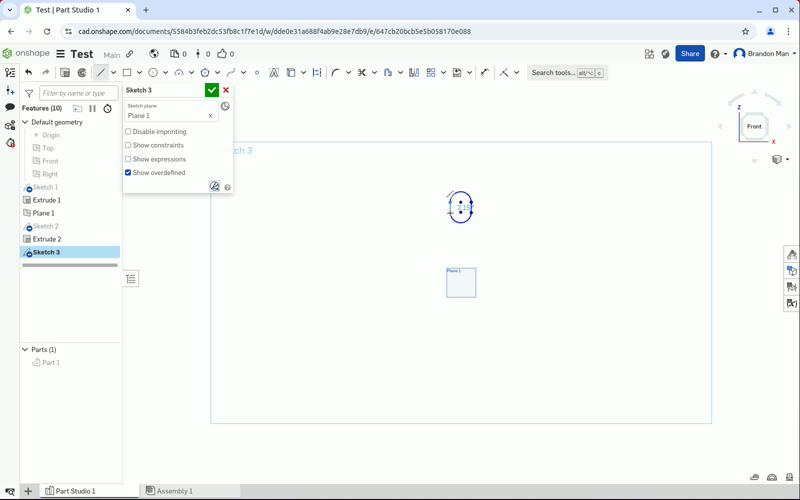
key_up(shift)
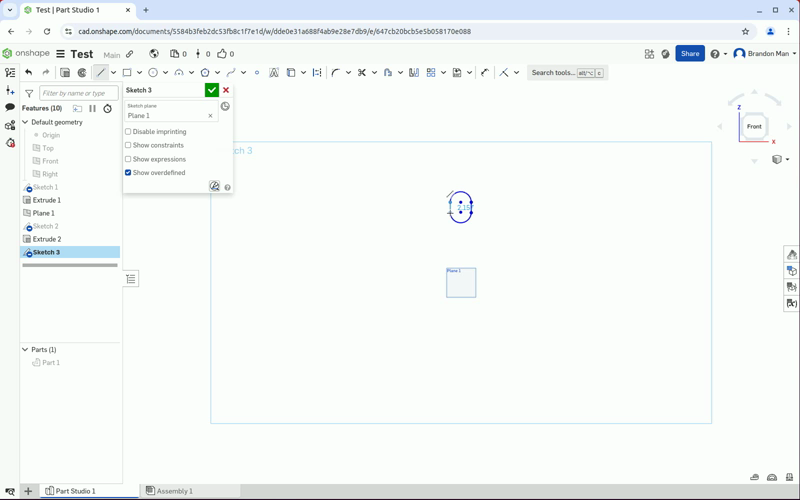
click(450, 212)
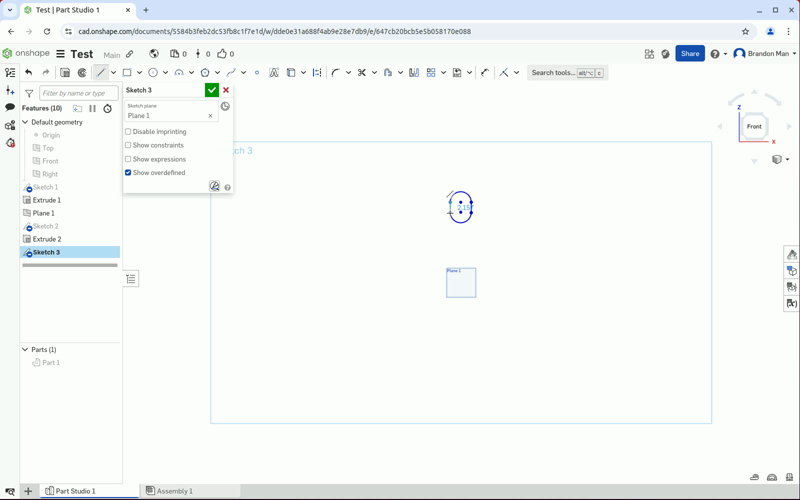
key(esc)
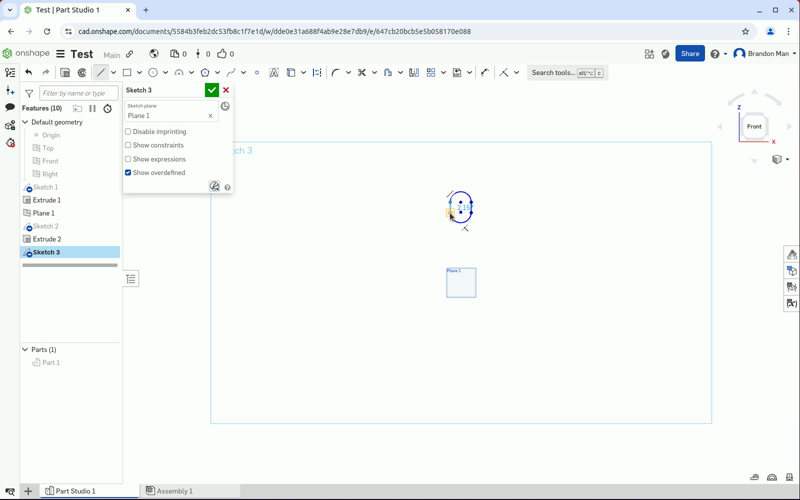
mouse_move(465, 211)
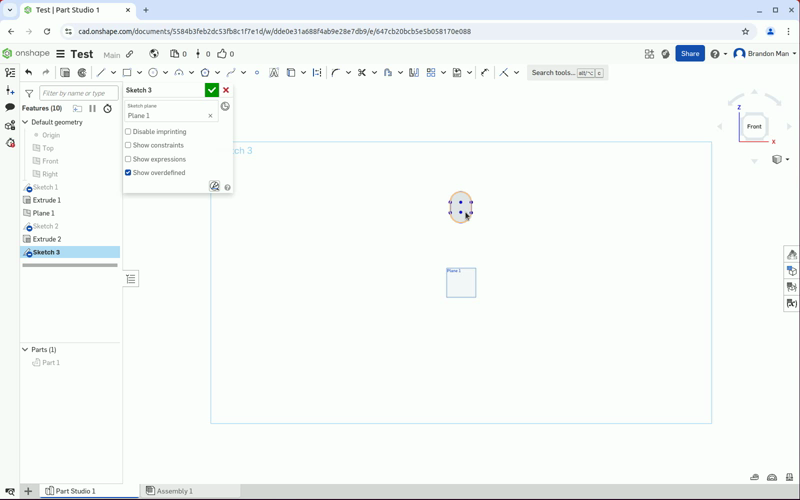
scroll(6)
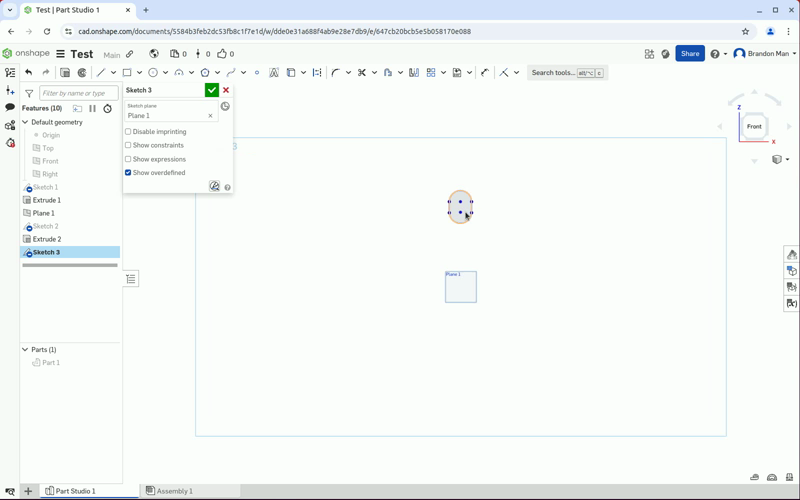
scroll(6)
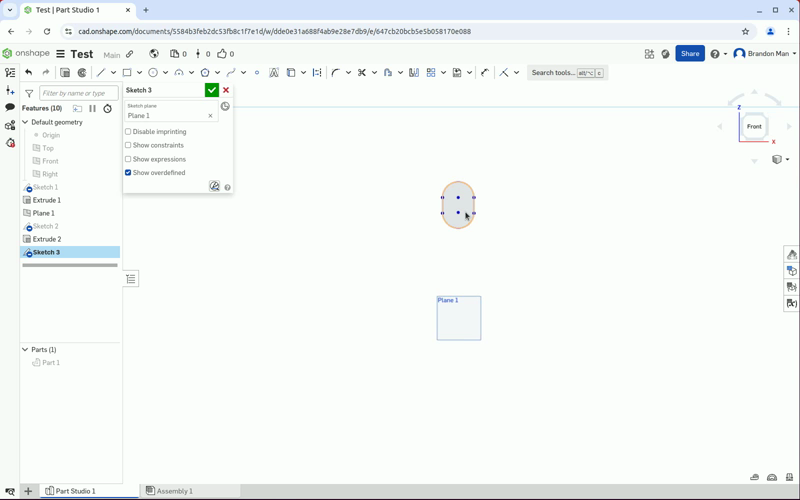
scroll(6)
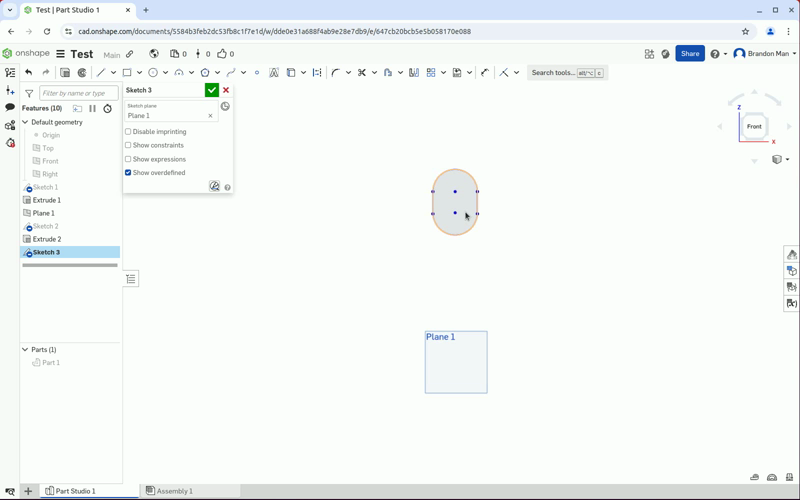
scroll(6)
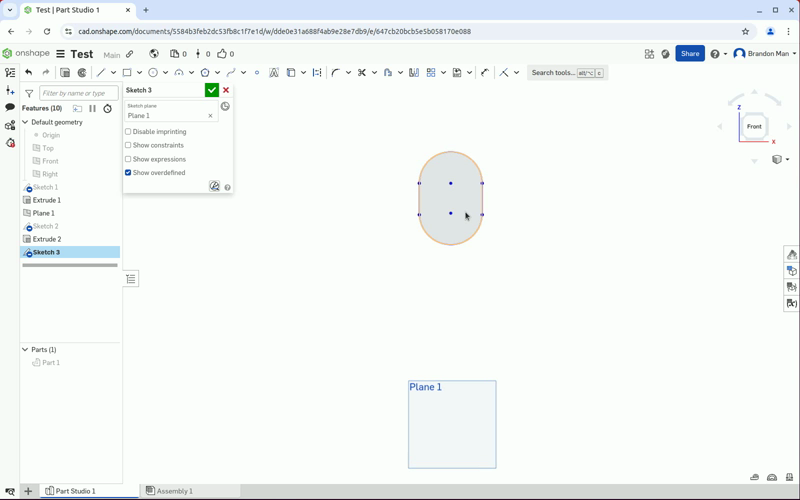
scroll(6)
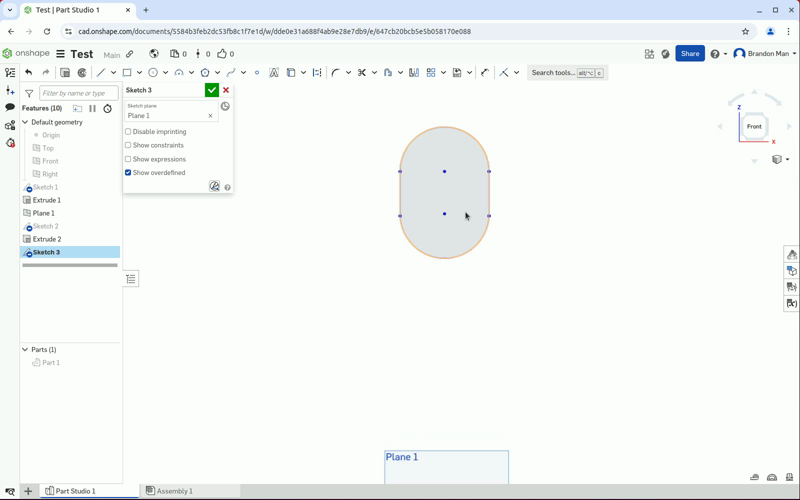
scroll(6)
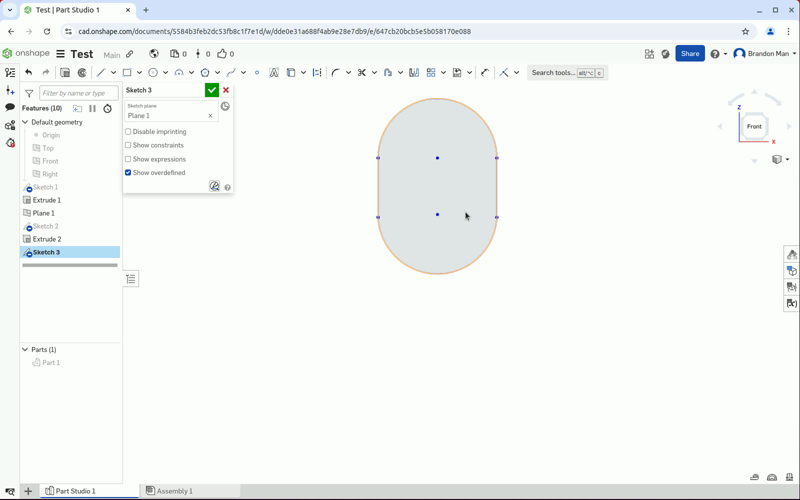
scroll(6)
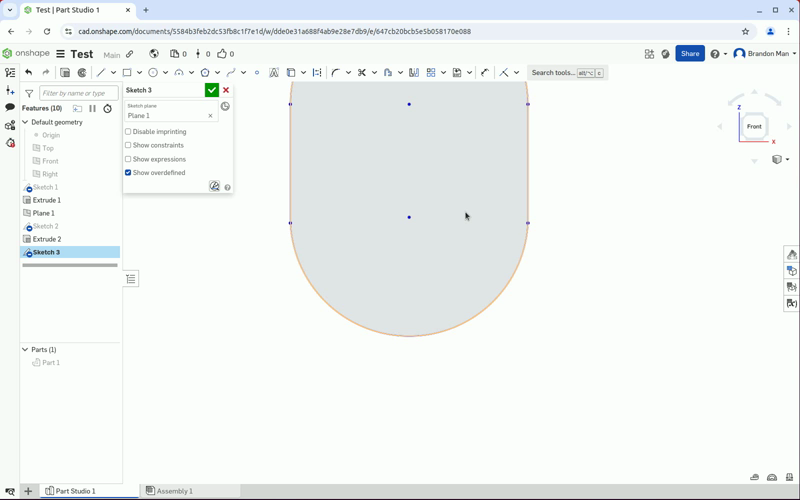
click(465, 211)
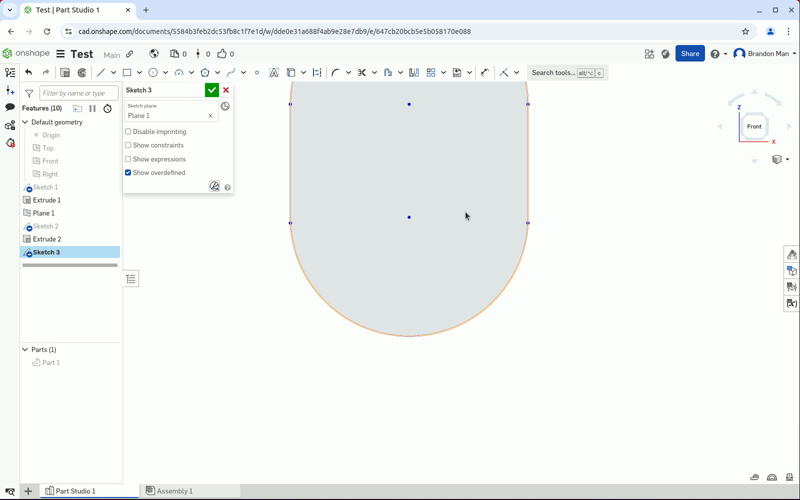
scroll(-6)
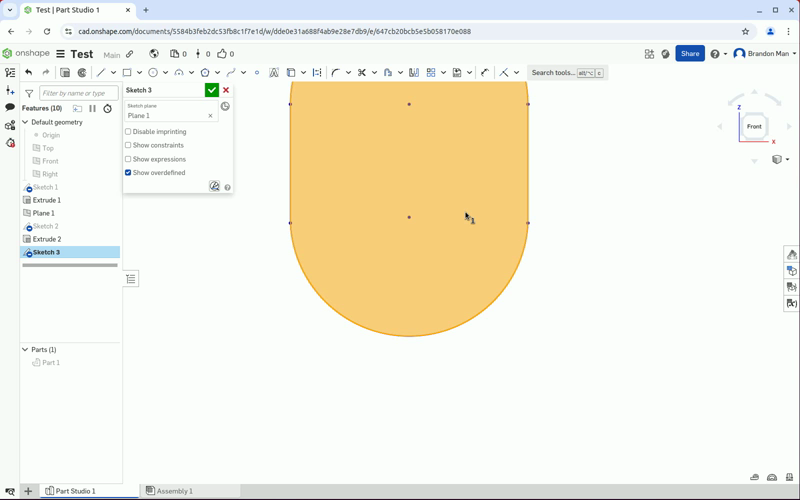
scroll(-6)
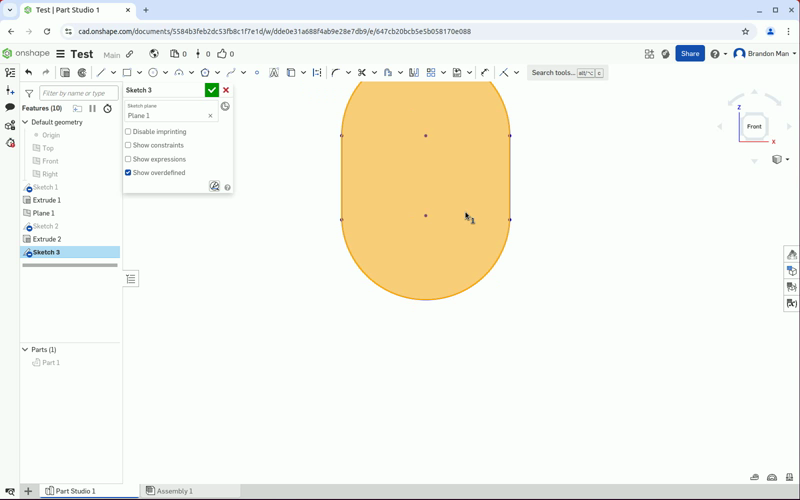
scroll(-6)
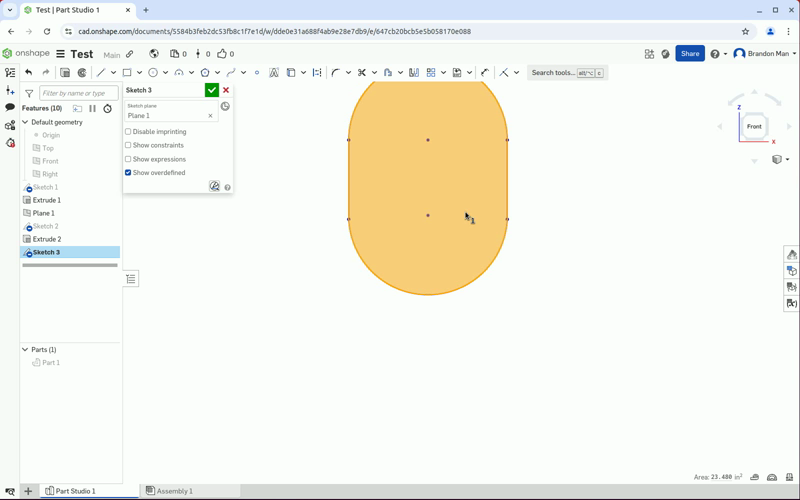
scroll(-6)
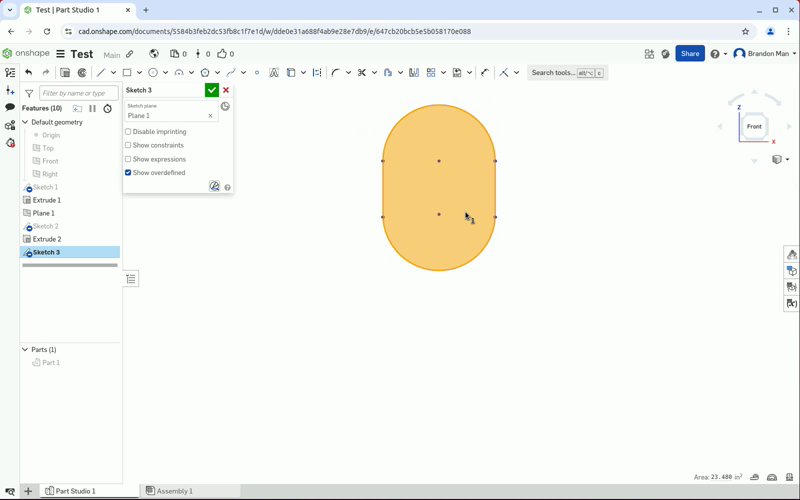
scroll(-6)
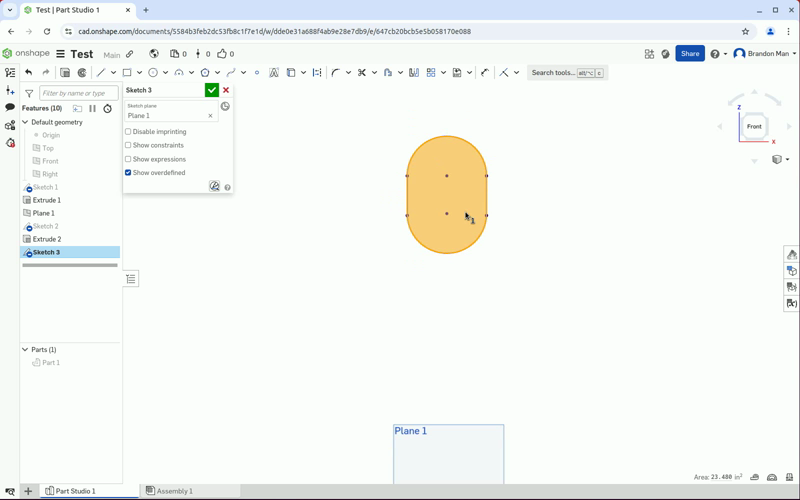
scroll(-6)
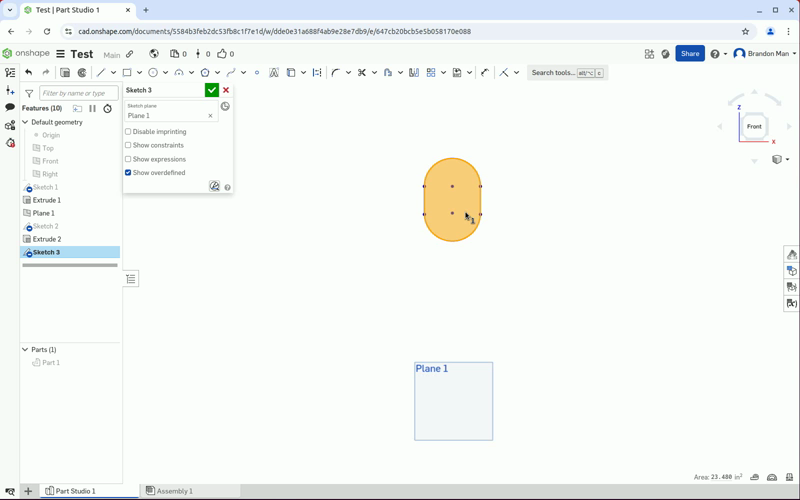
scroll(-6)
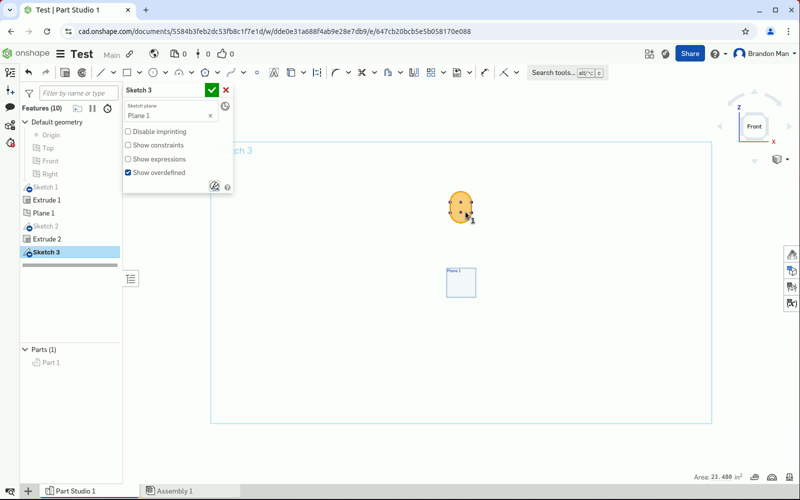
mouse_move(73, 352)
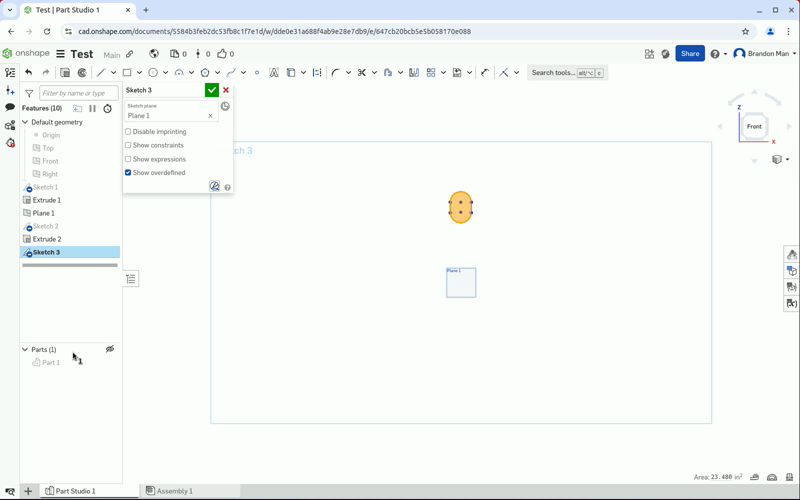
key(shift+y)
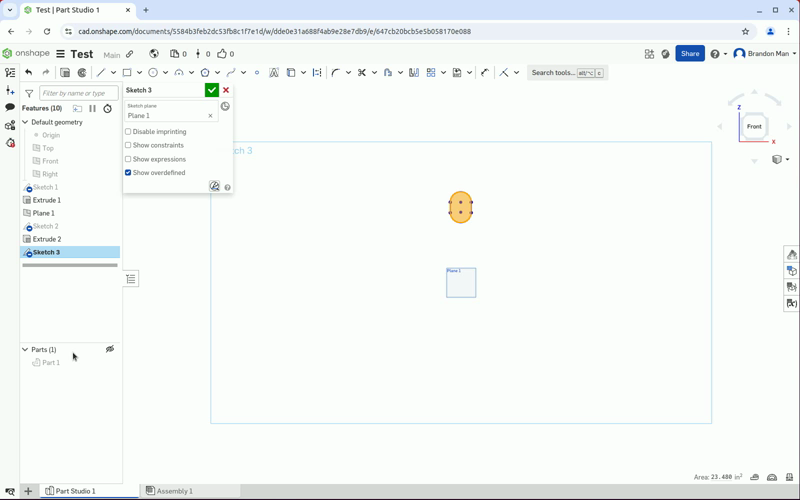
key(shift+e)
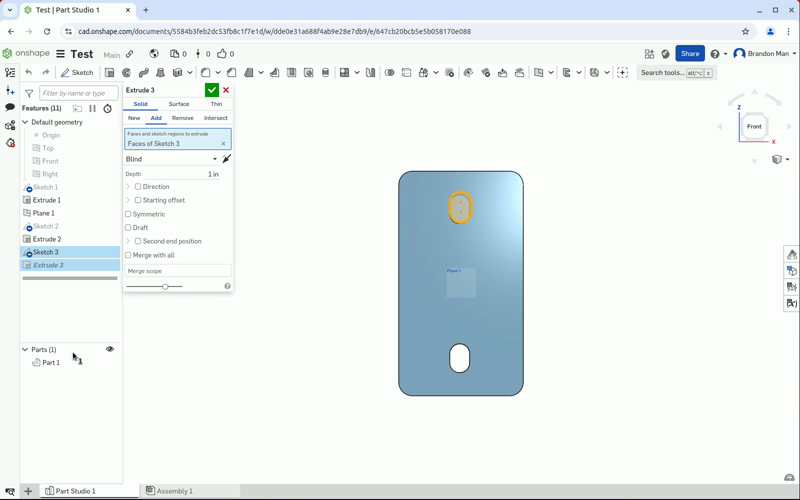
mouse_move(143, 106)
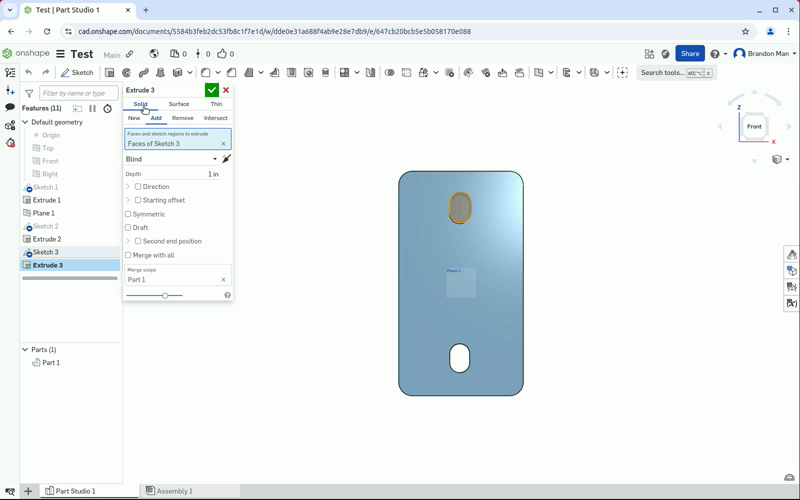
click(143, 106)
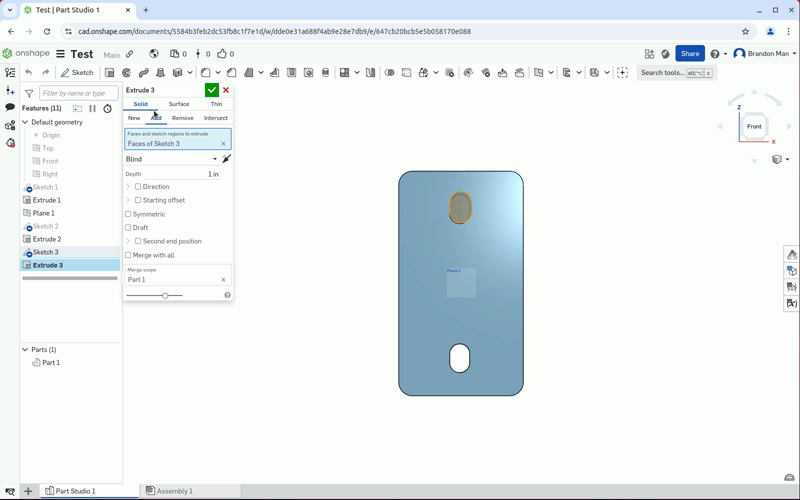
mouse_move(186, 120)
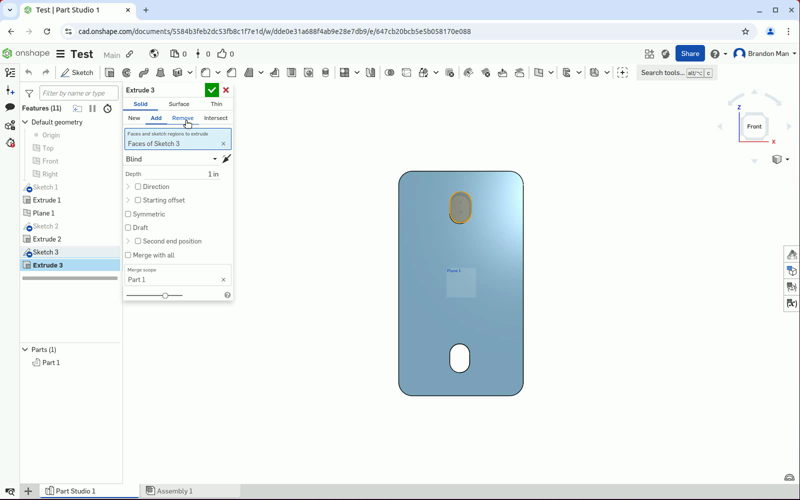
click(186, 120)
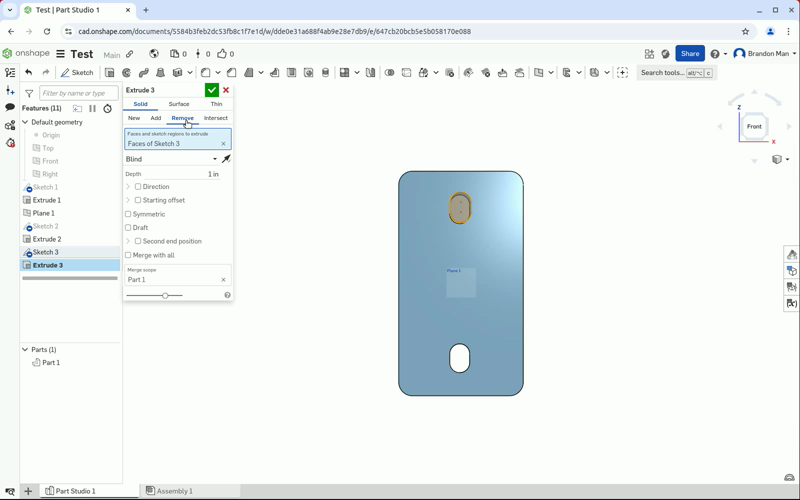
key(tab, 4)
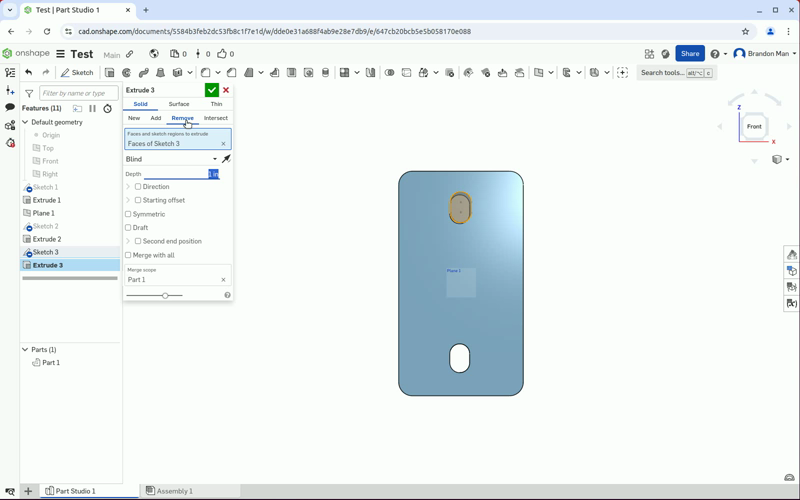
text(2.166)
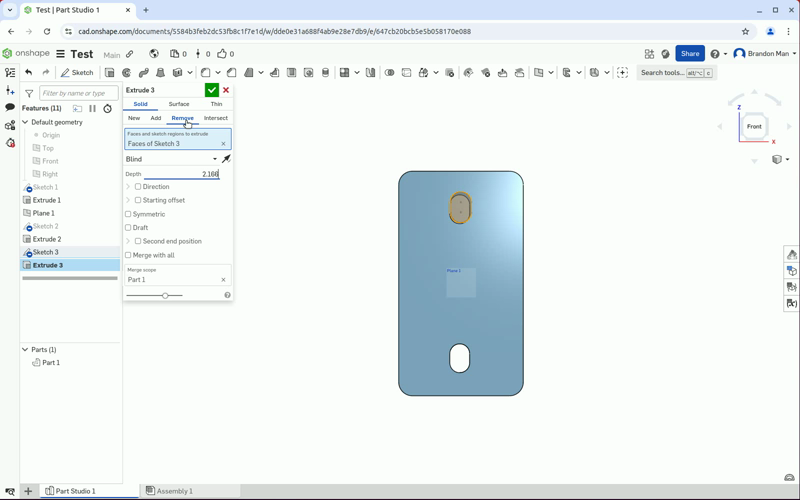
key(tab, 6)
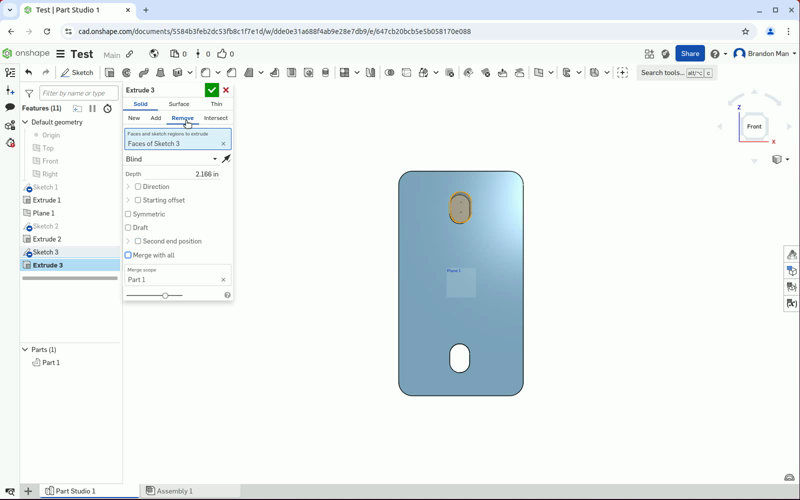
key(space)
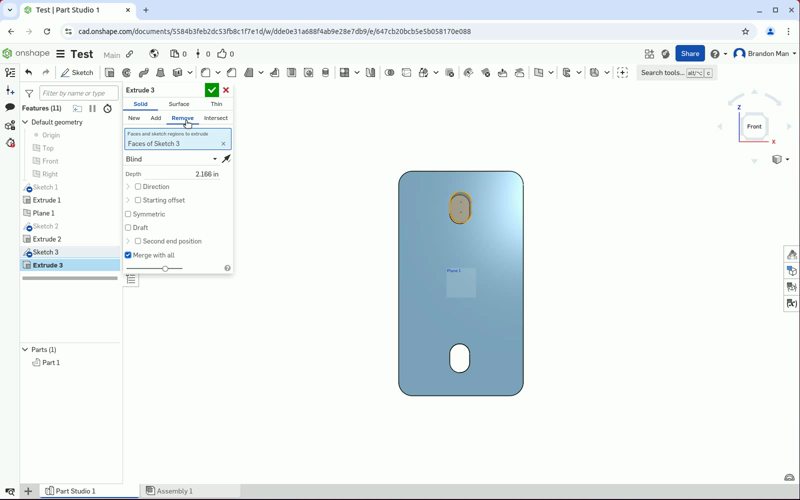
key(enter)
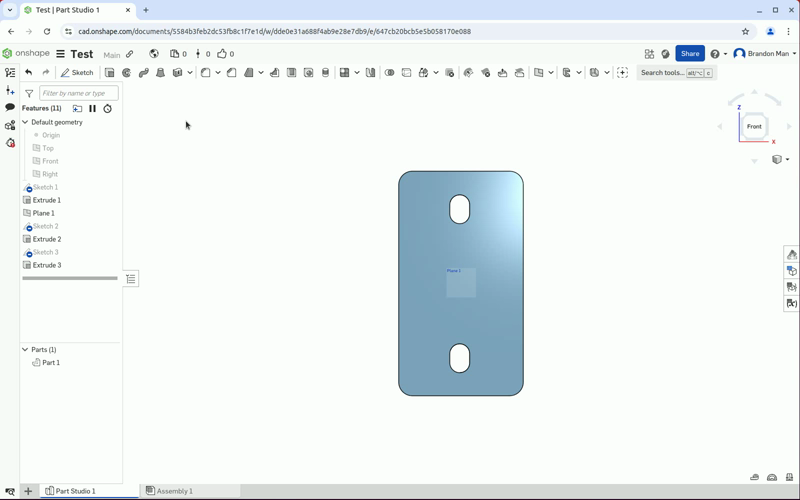
key(shift+h)
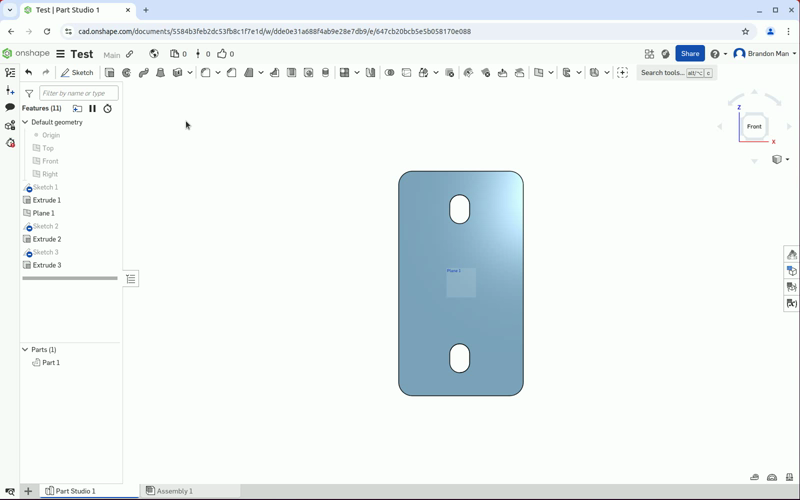
key(shift+h)
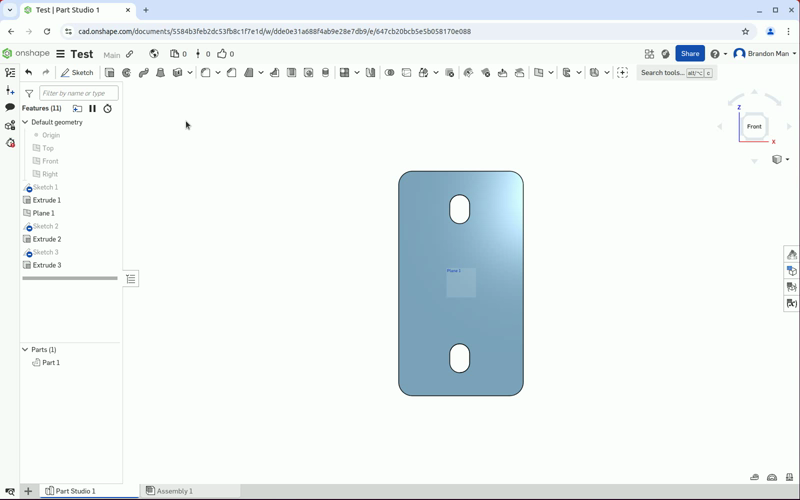
mouse_move(73, 189)
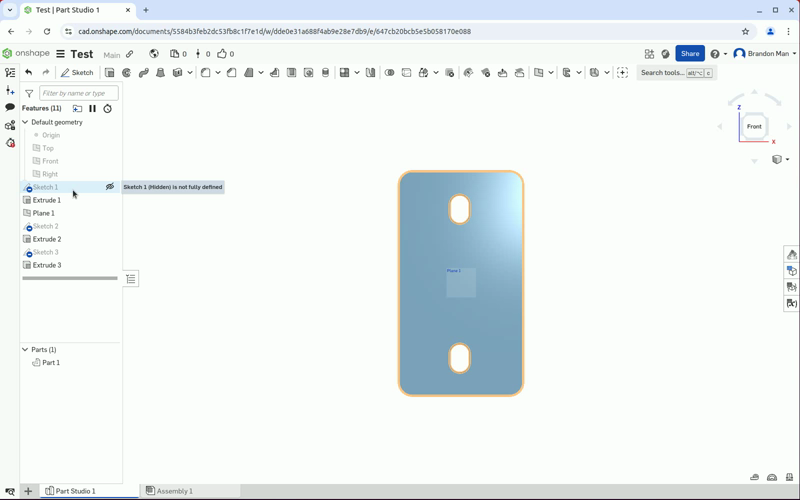
click(73, 189)
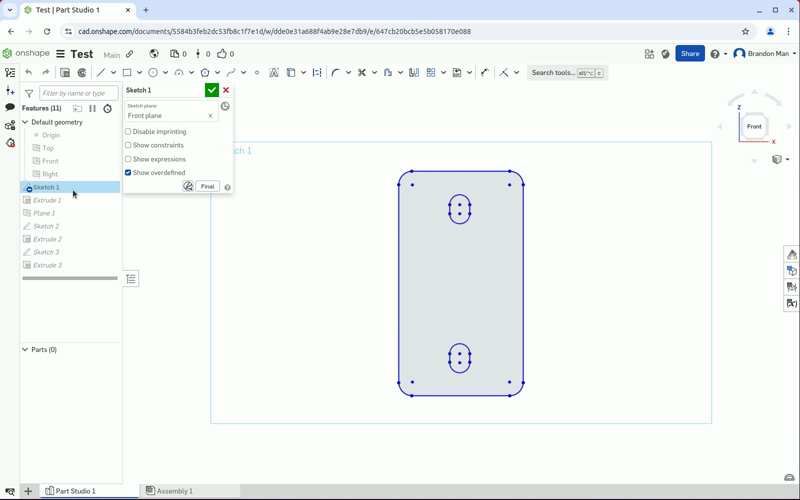
mouse_move(229, 92)
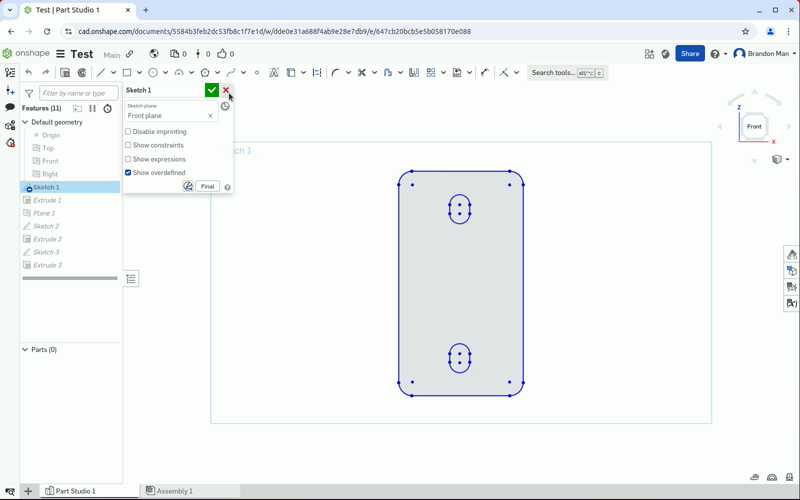
click(229, 92)
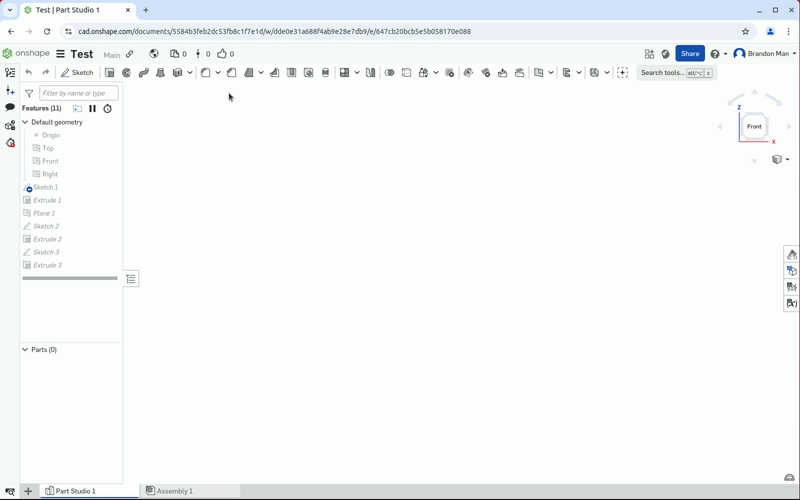
key(shift+s)
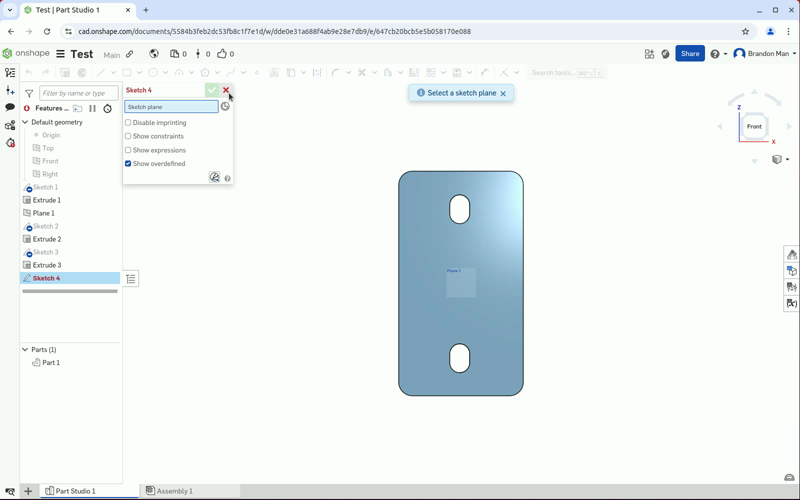
mouse_move(73, 215)
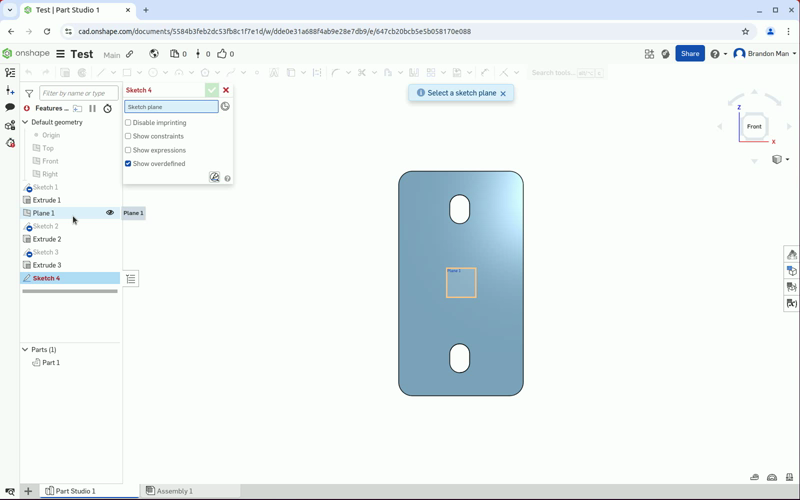
click(73, 215)
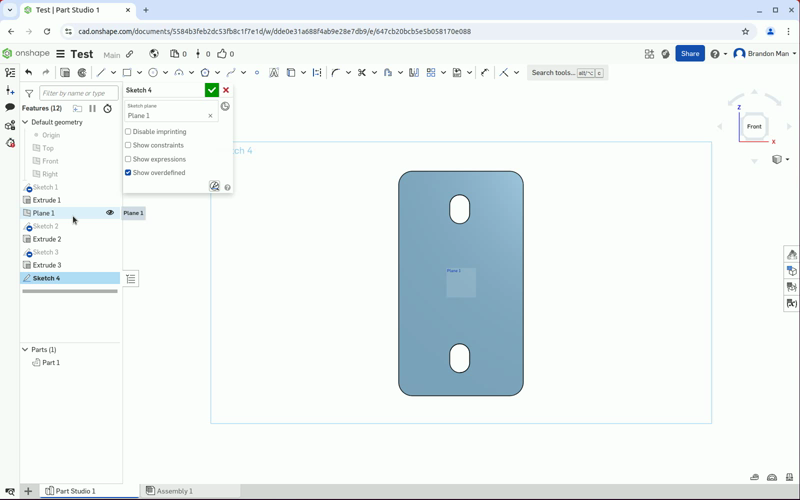
mouse_move(73, 352)
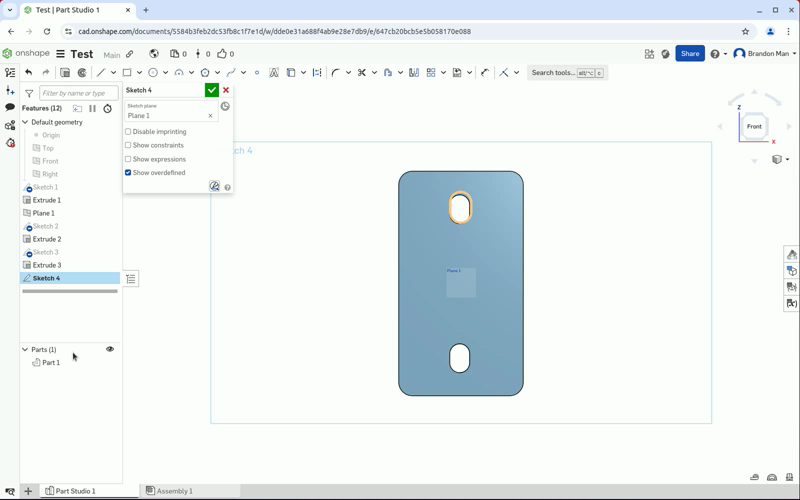
key(y)
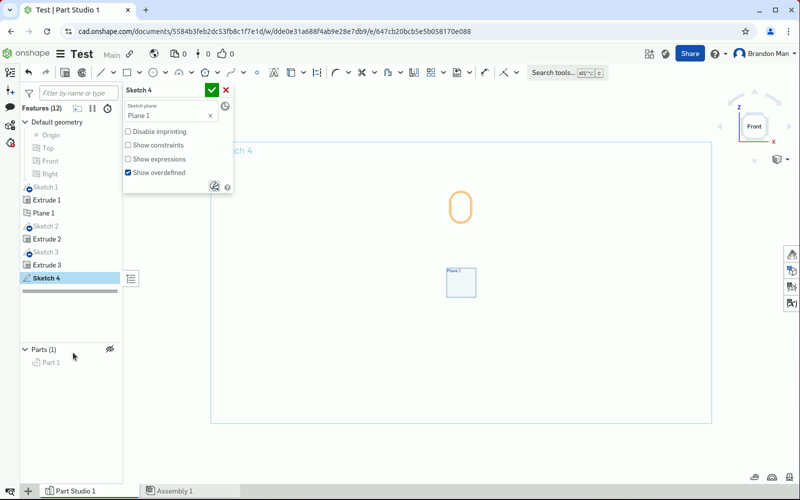
key(l)
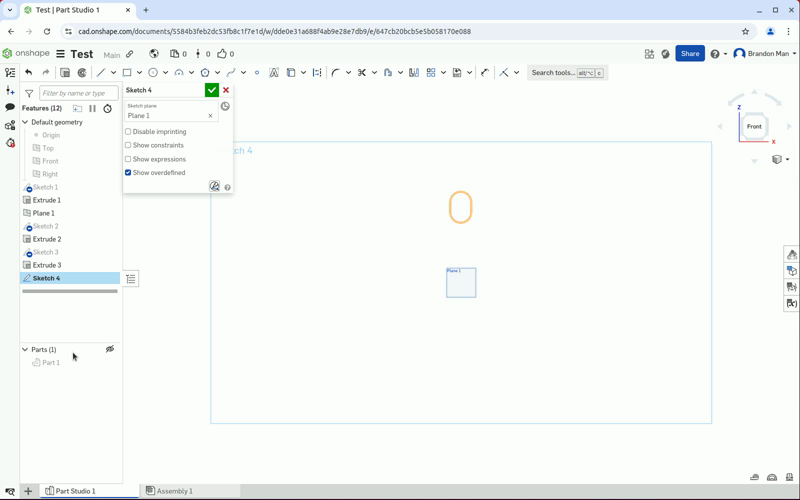
key_down(shift)
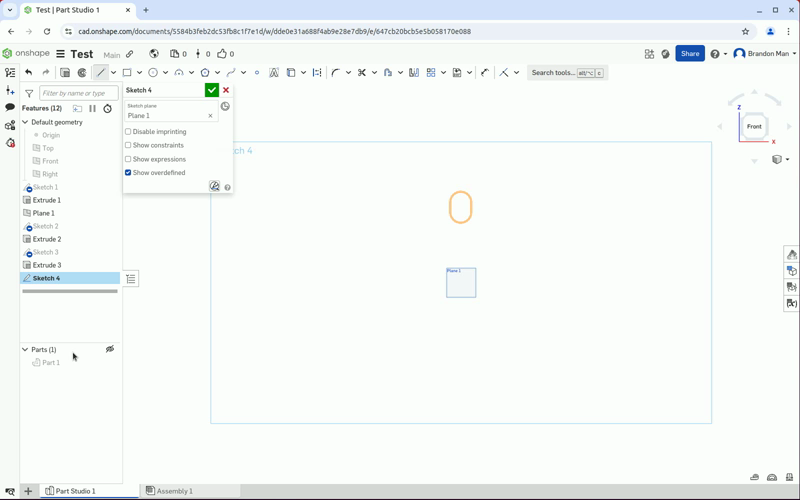
mouse_move(445, 232)
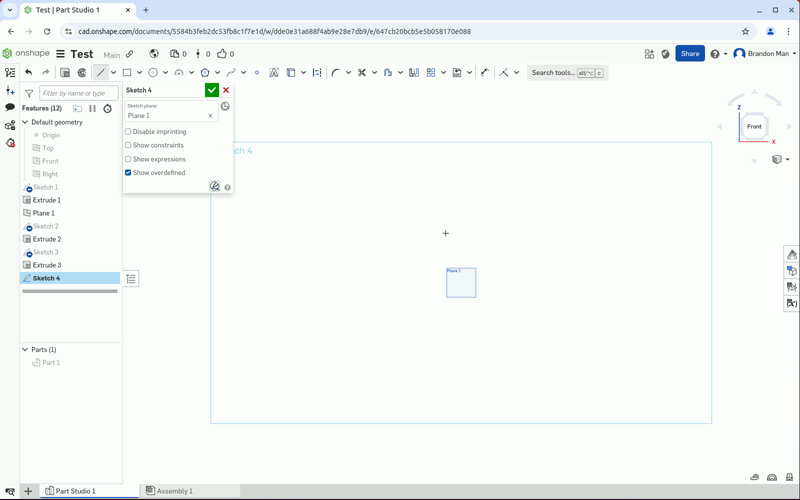
click(445, 232)
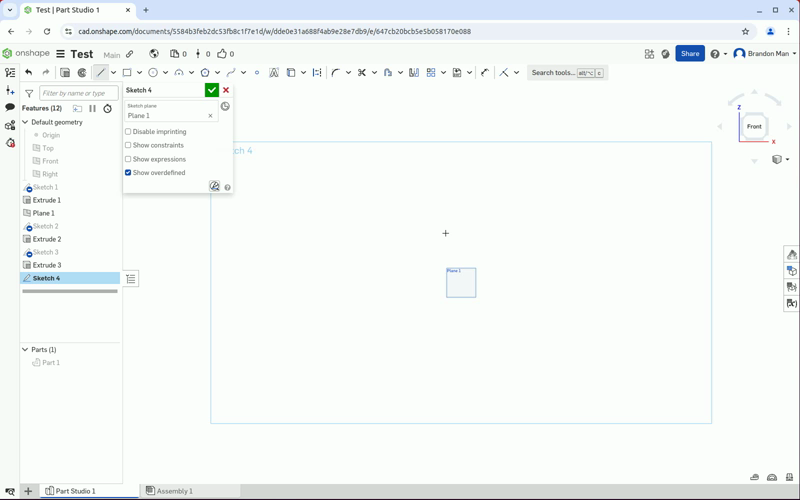
key_up(shift)
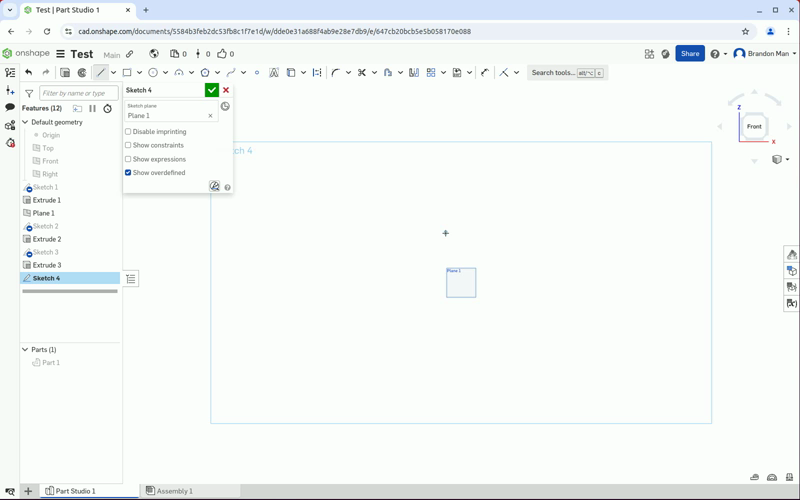
key_down(shift)
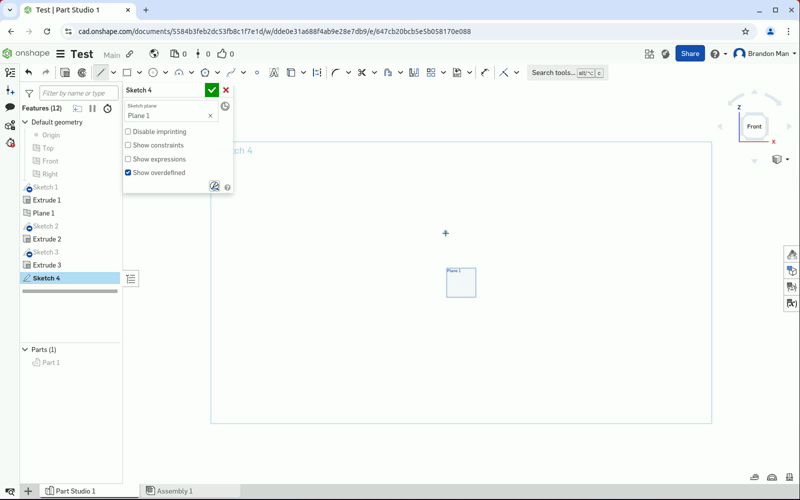
mouse_move(475, 232)
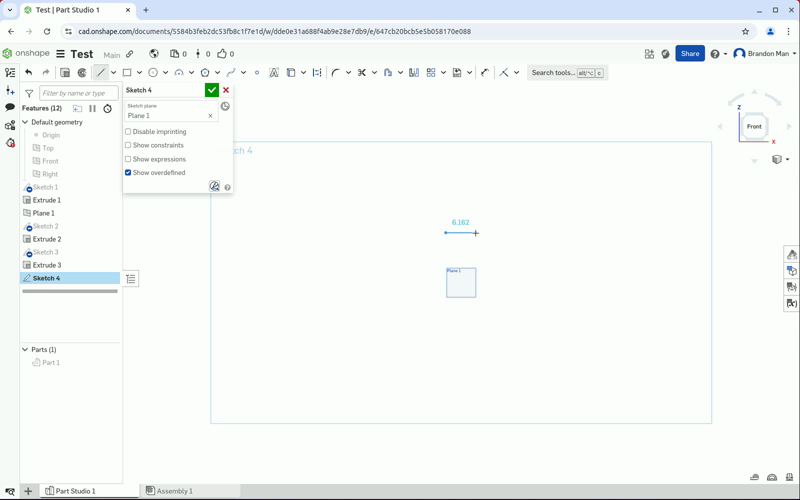
mouse_move(476, 232)
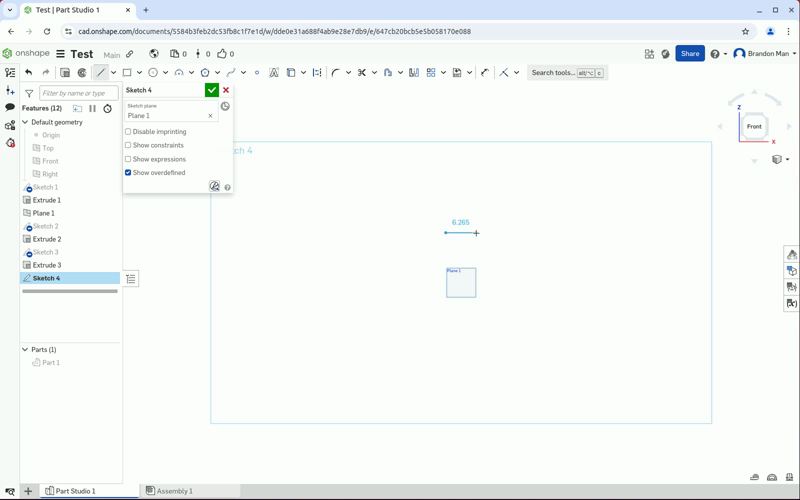
click(476, 232)
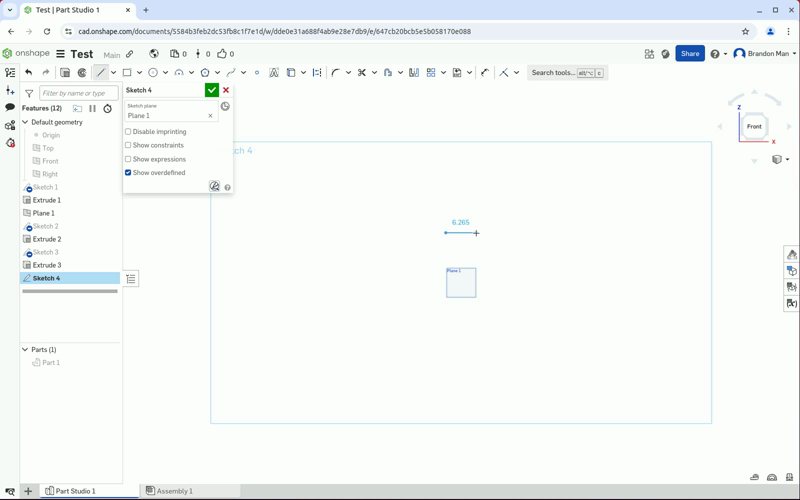
key_up(shift)
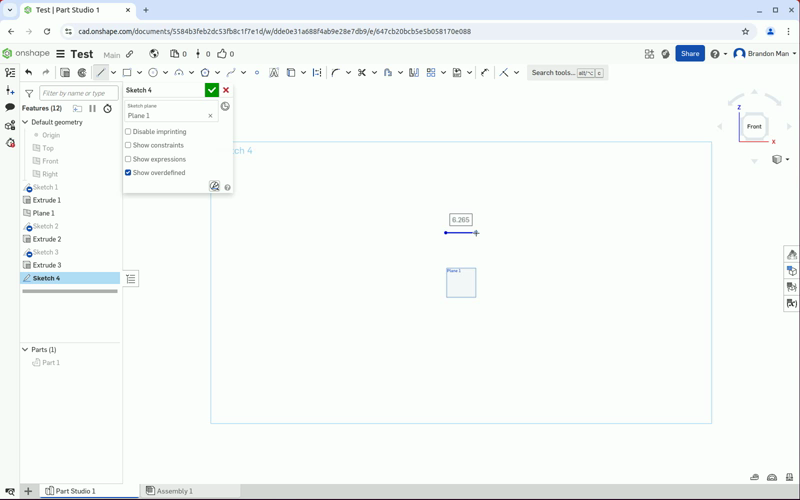
key_down(shift)
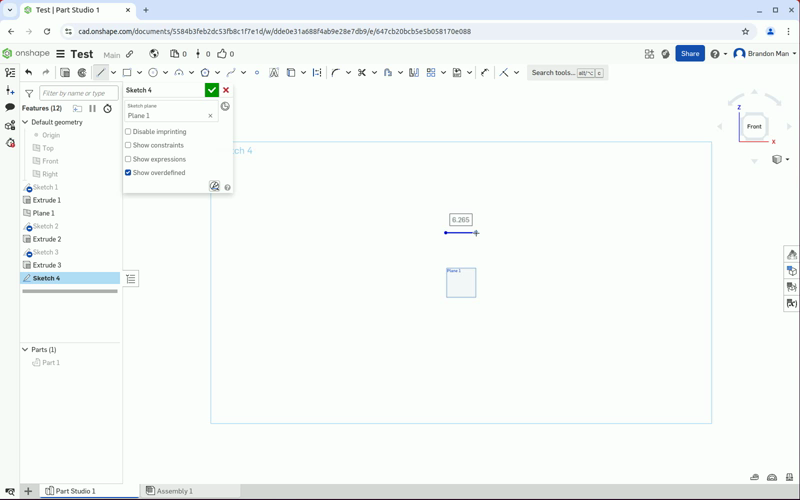
mouse_move(506, 232)
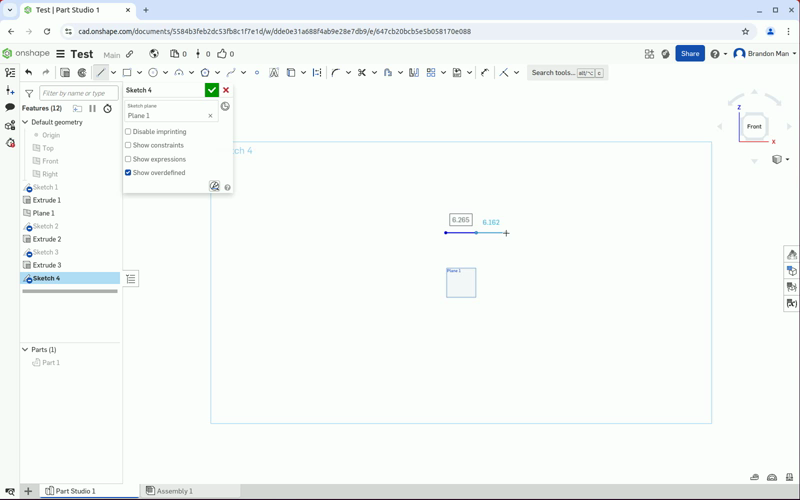
mouse_move(476, 181)
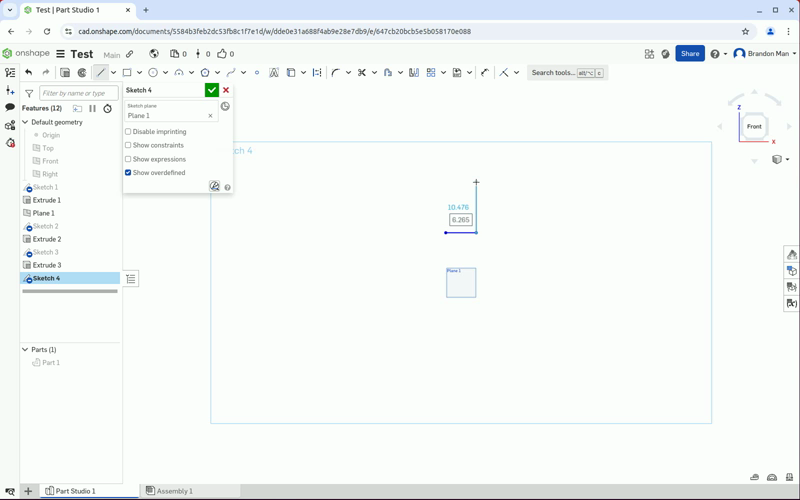
click(476, 181)
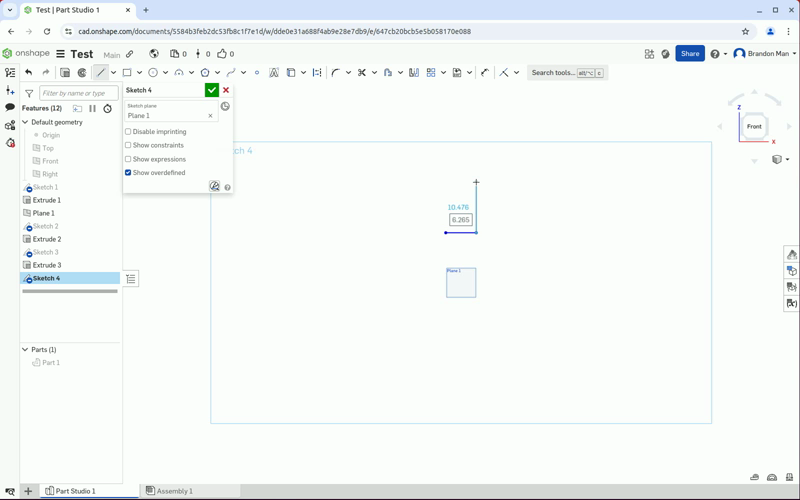
key_up(shift)
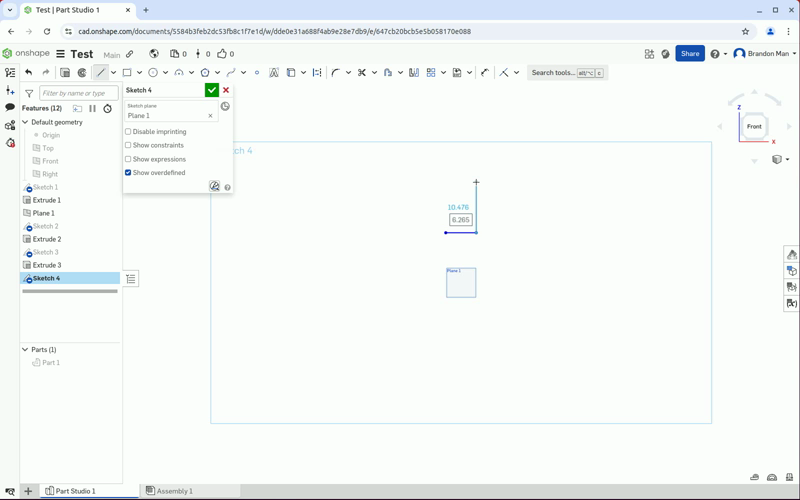
key_down(shift)
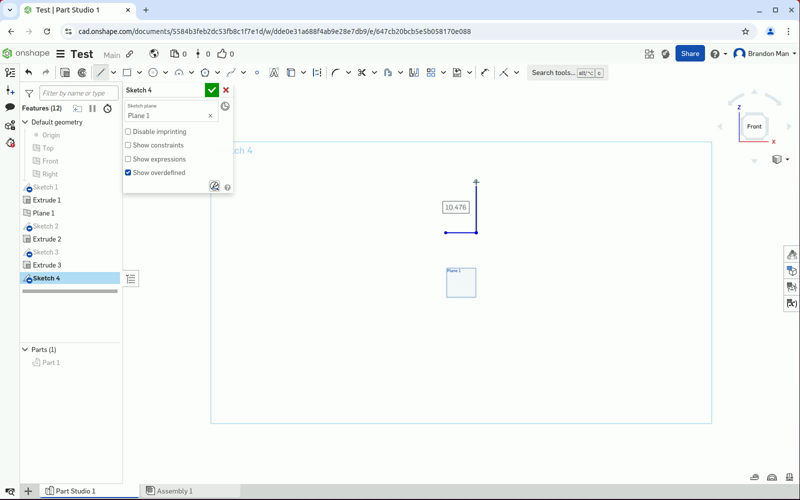
mouse_move(506, 181)
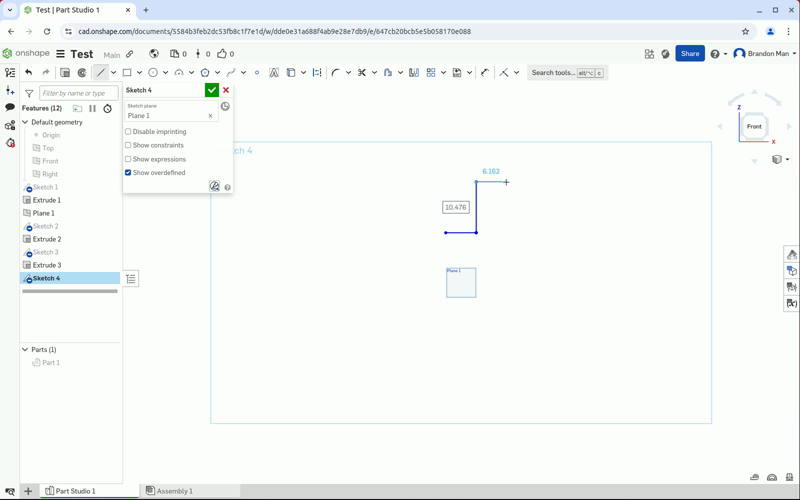
mouse_move(445, 181)
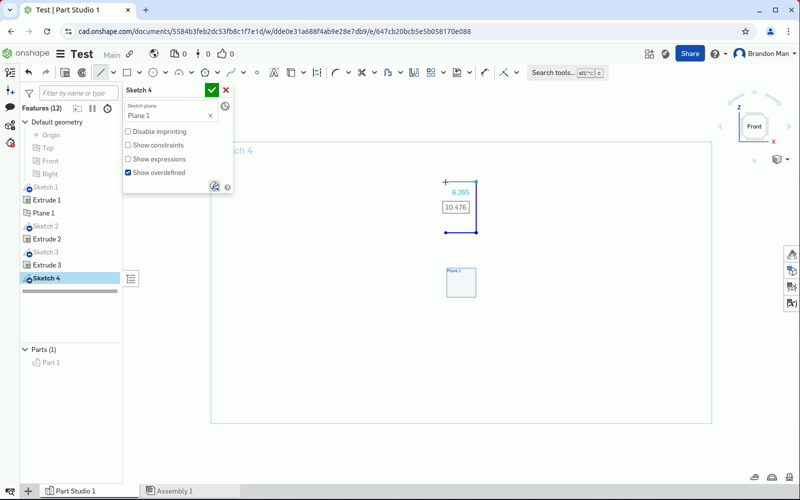
click(445, 181)
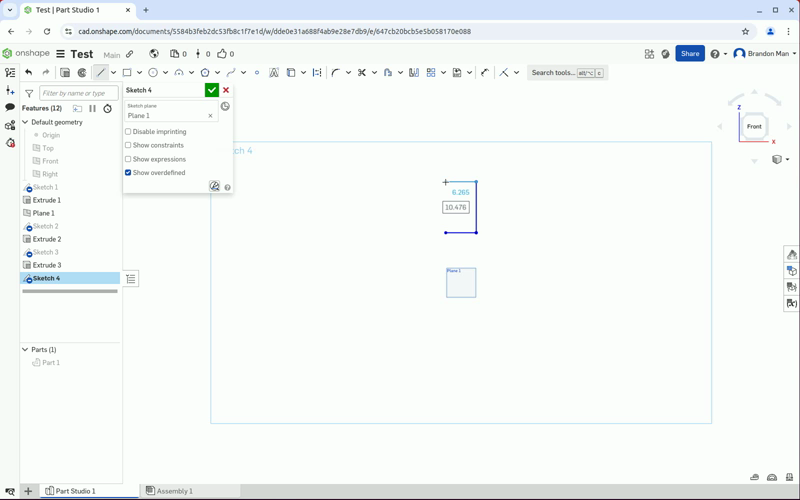
key_up(shift)
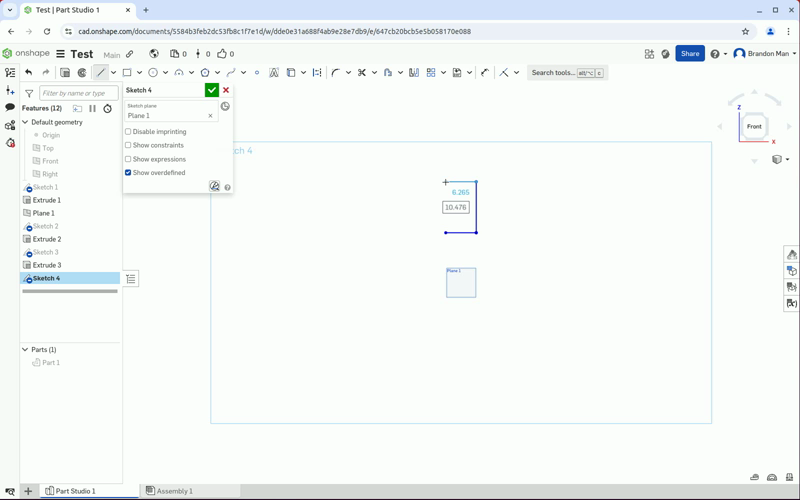
mouse_move(475, 181)
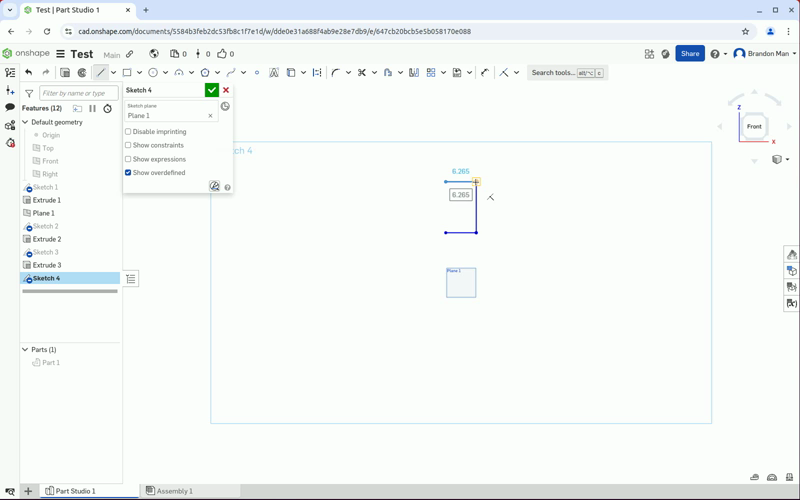
key_down(shift)
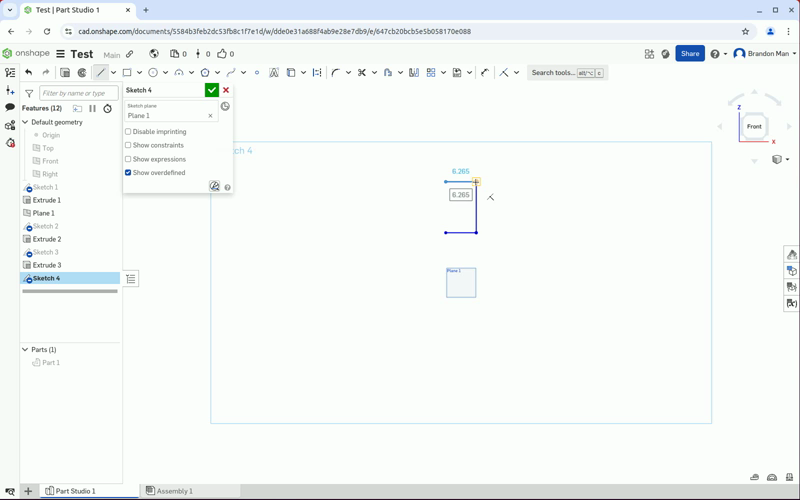
mouse_move(445, 232)
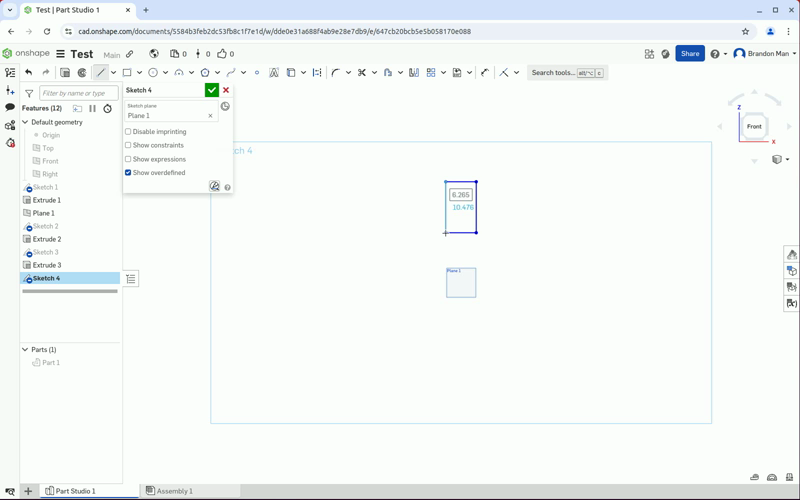
key_up(shift)
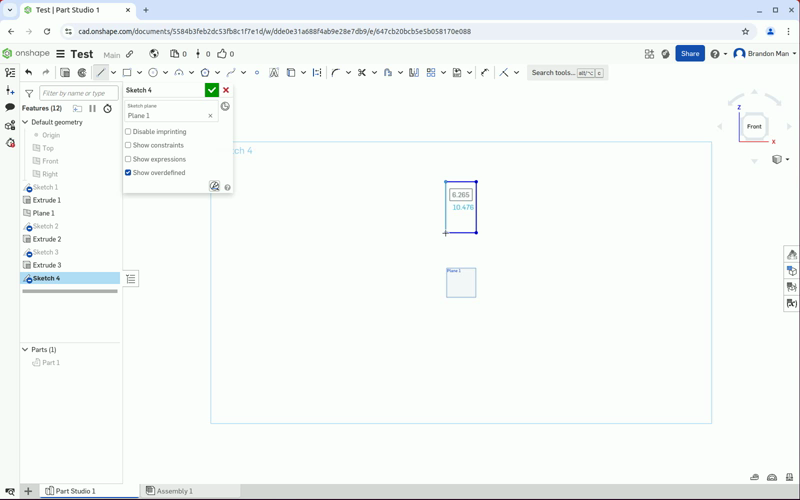
click(445, 232)
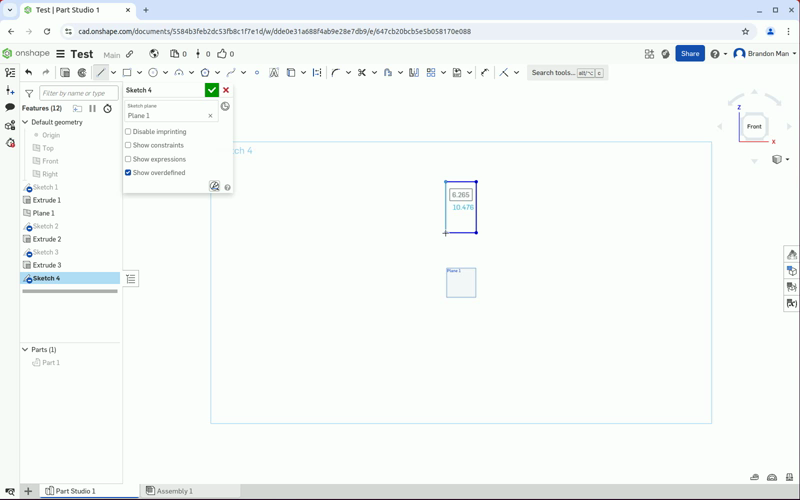
key(esc)
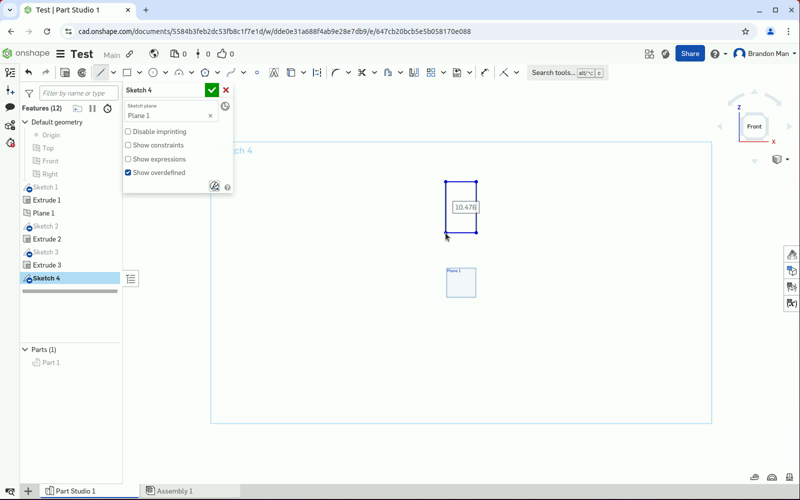
key(a)
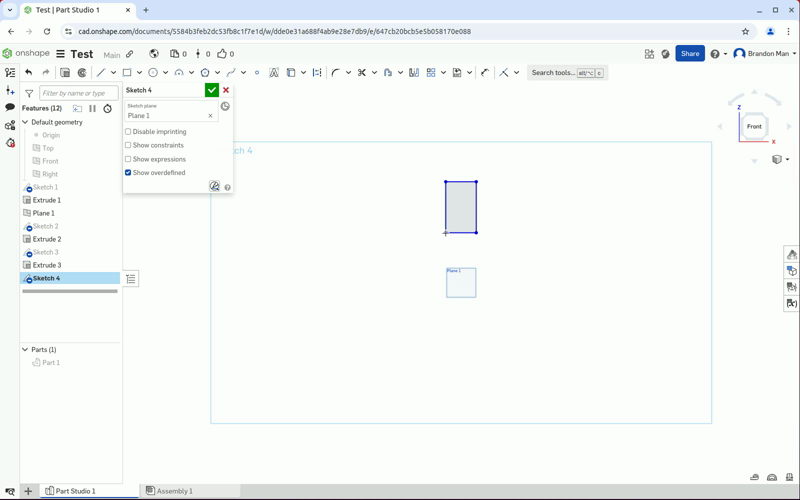
key_down(shift)
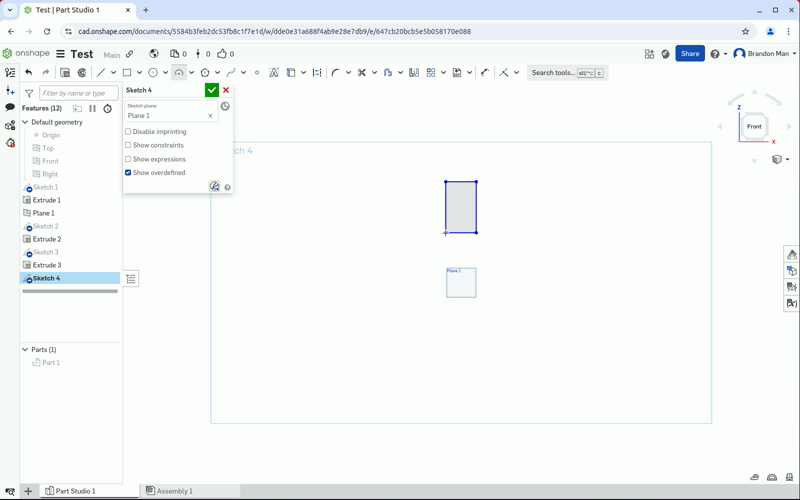
mouse_move(450, 212)
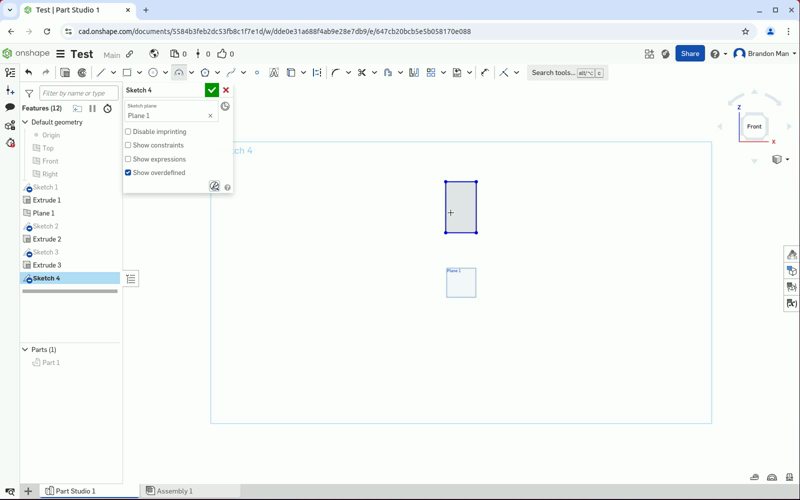
click(450, 212)
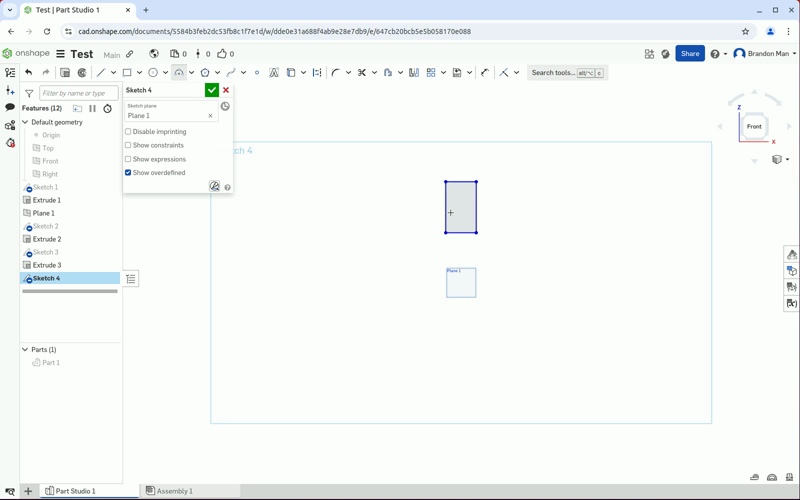
key_up(shift)
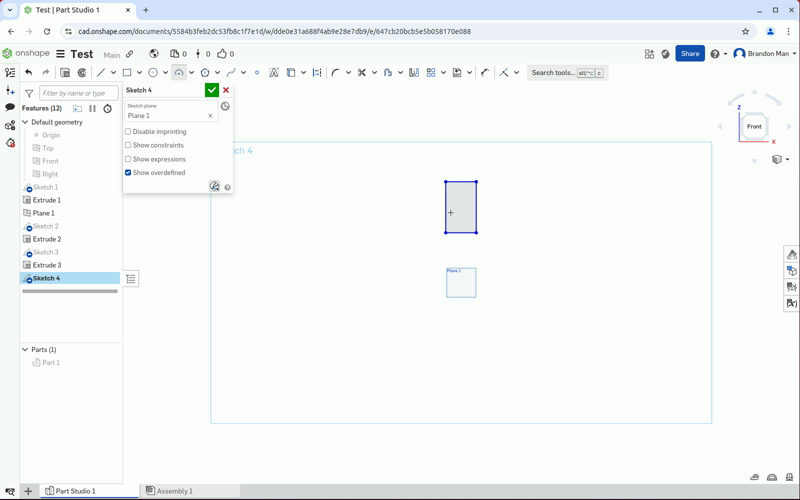
key_down(shift)
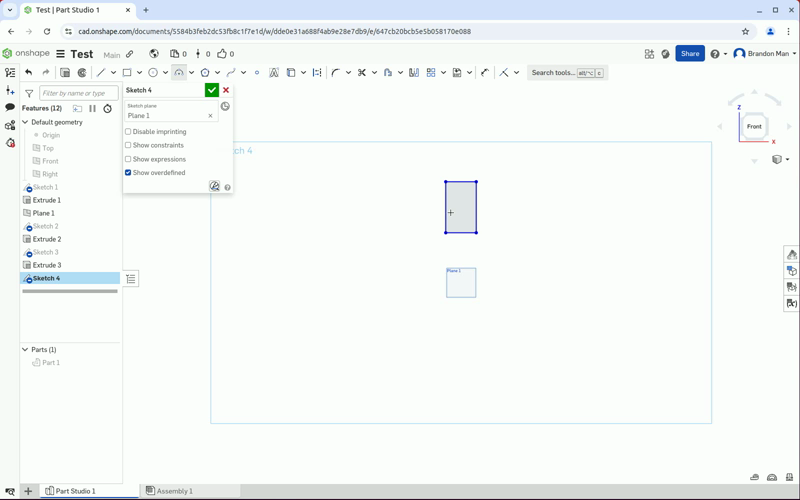
mouse_move(471, 212)
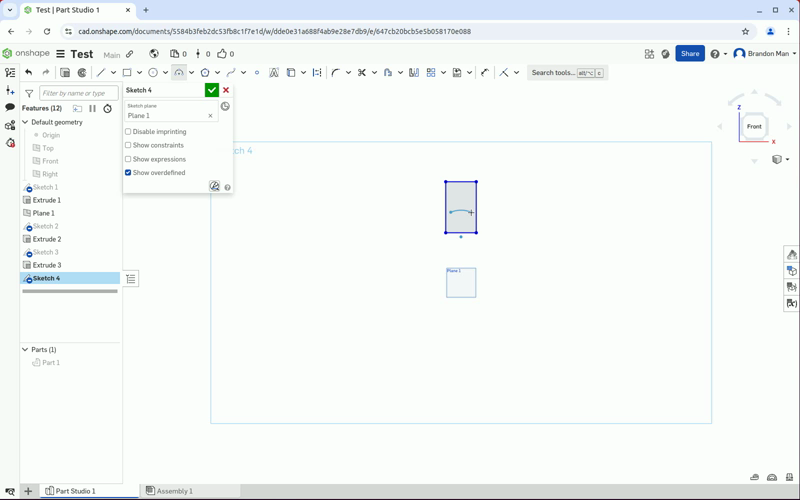
click(471, 212)
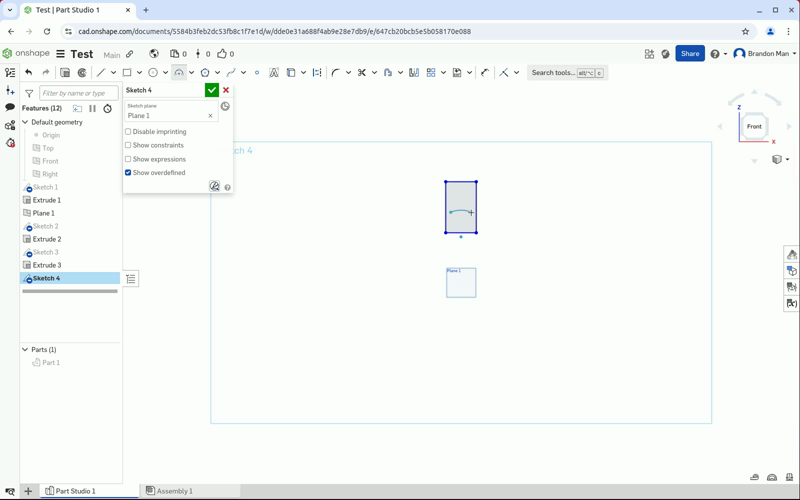
mouse_move(461, 222)
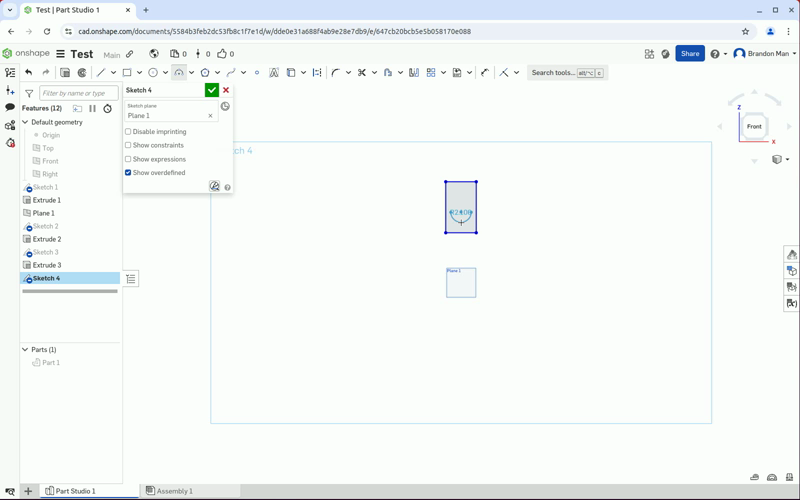
click(461, 222)
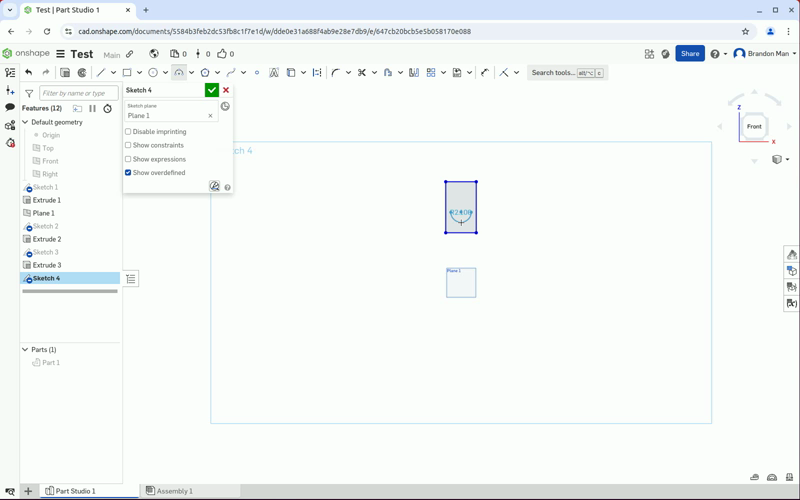
key_up(shift)
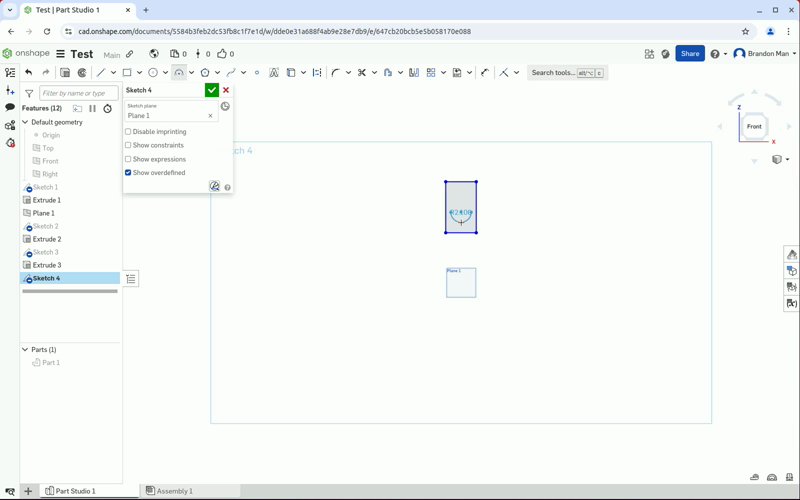
key(esc)
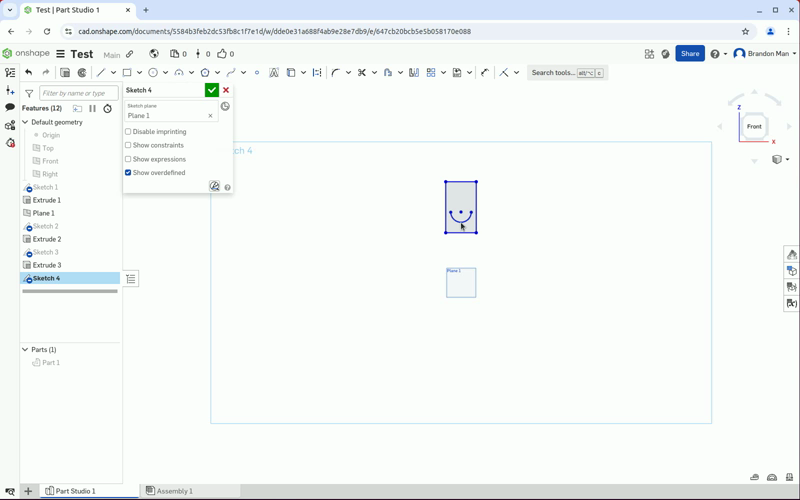
key(l)
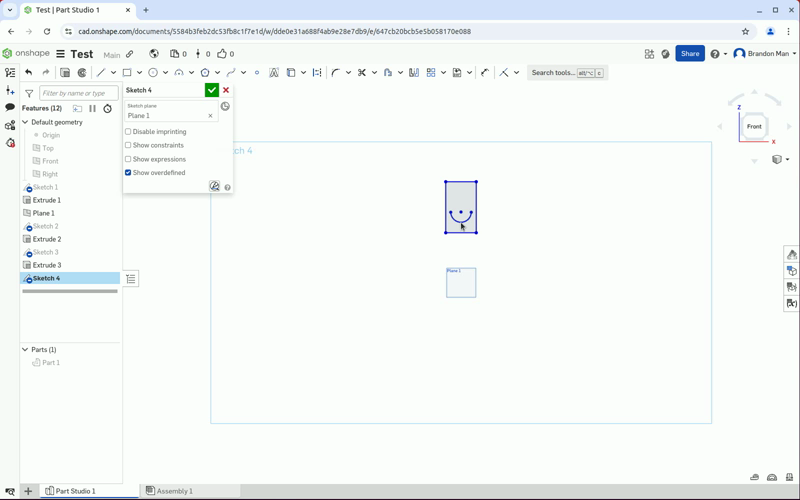
mouse_move(471, 212)
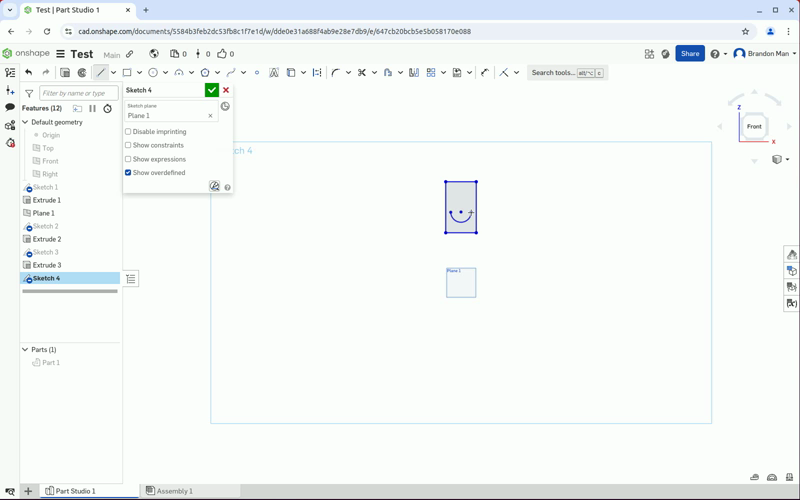
click(471, 212)
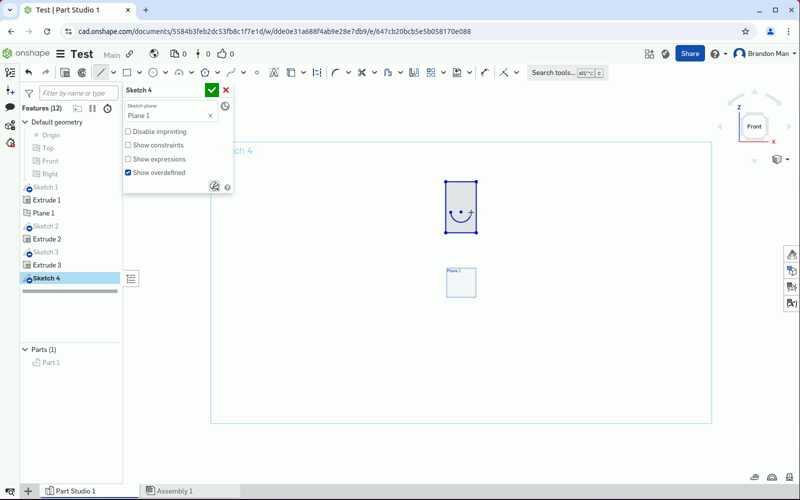
key_down(shift)
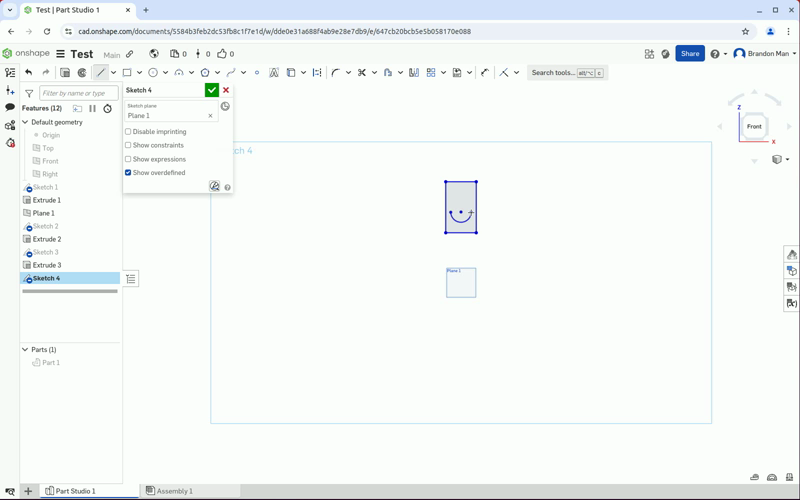
mouse_move(501, 212)
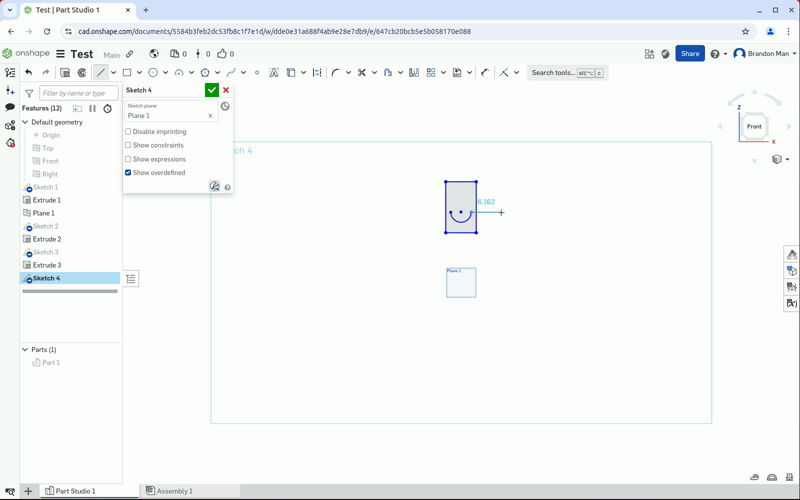
mouse_move(471, 201)
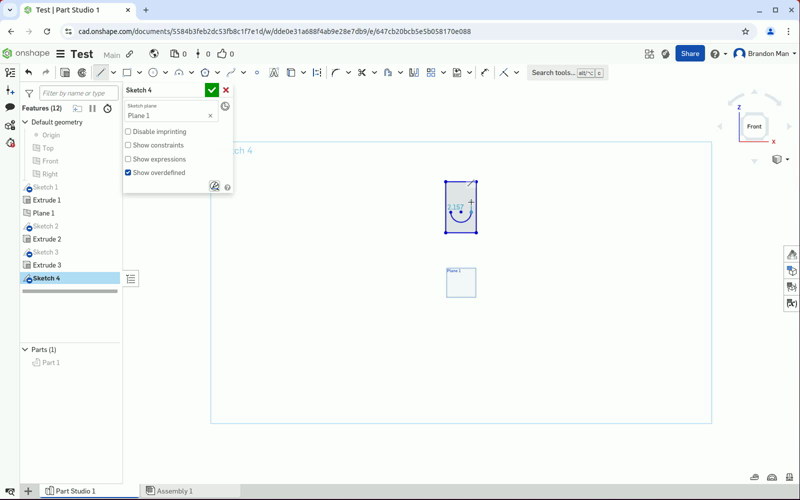
click(471, 201)
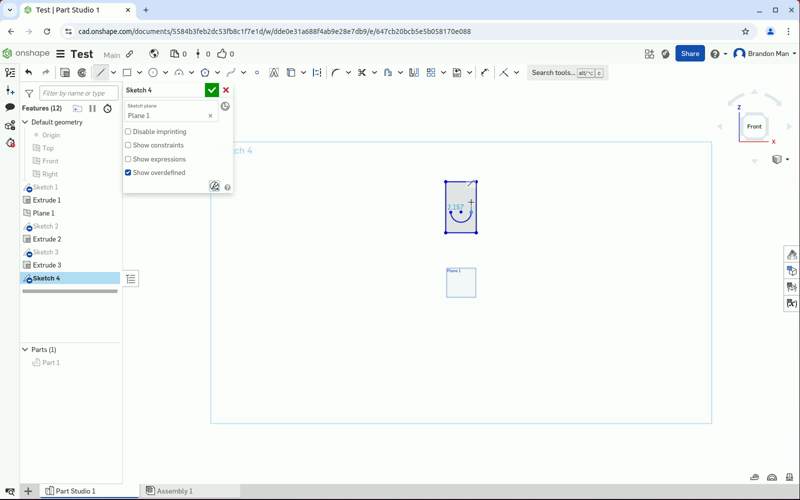
key_up(shift)
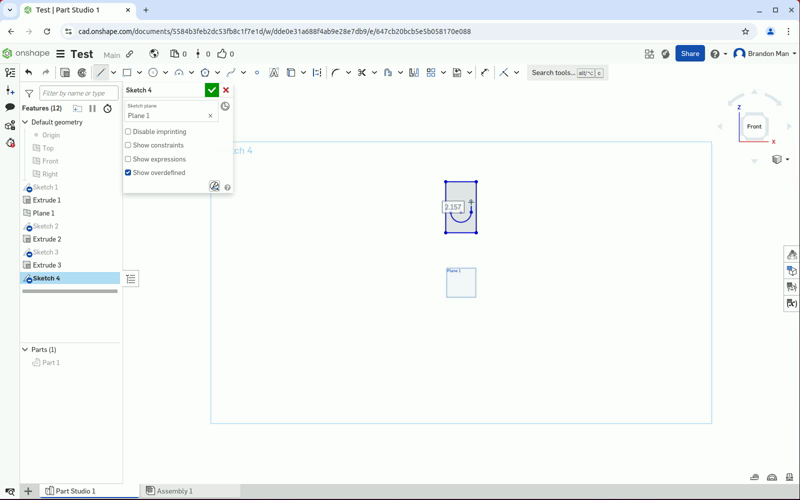
key(esc)
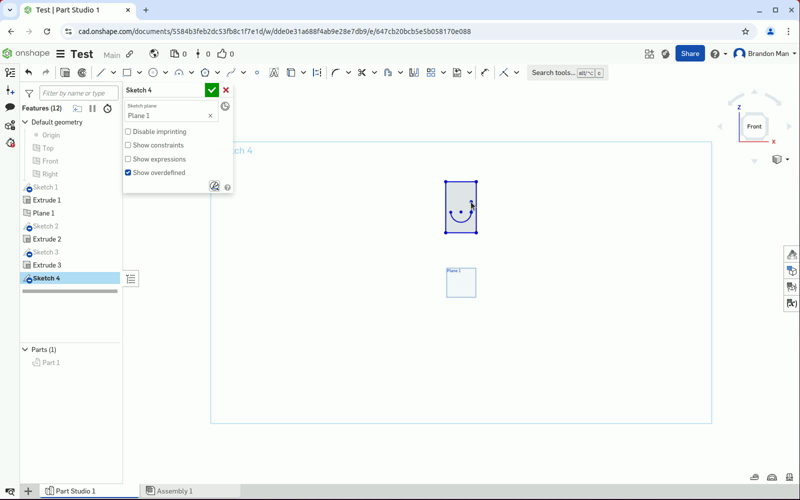
key(a)
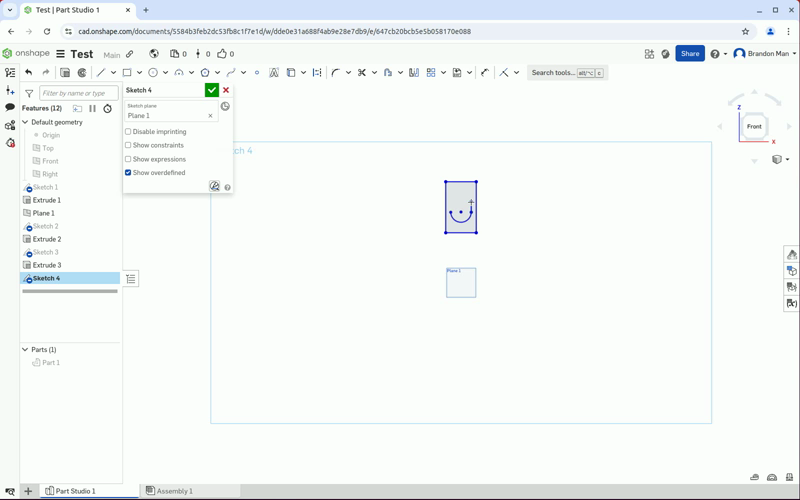
mouse_move(471, 201)
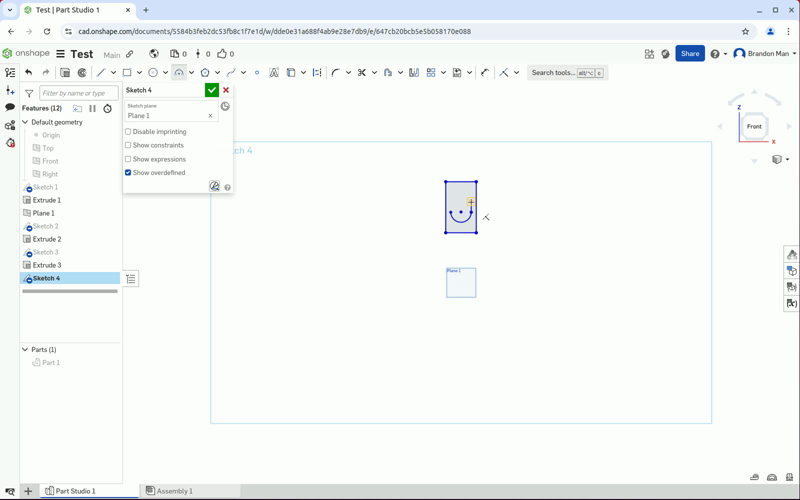
click(471, 201)
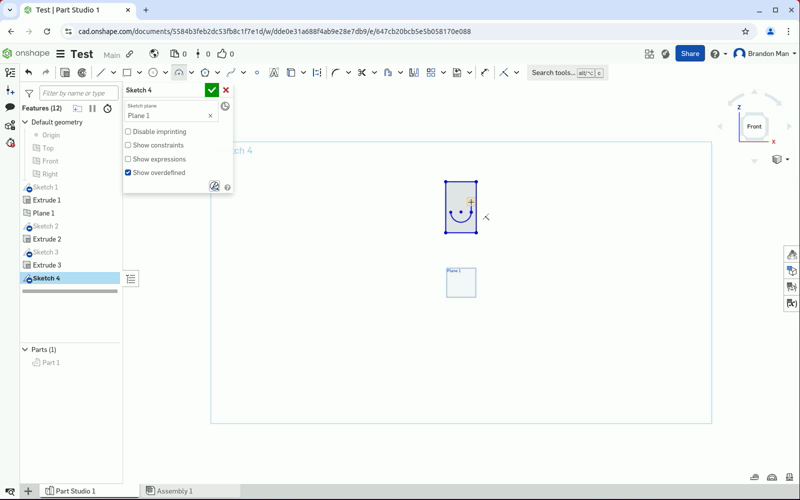
key_down(shift)
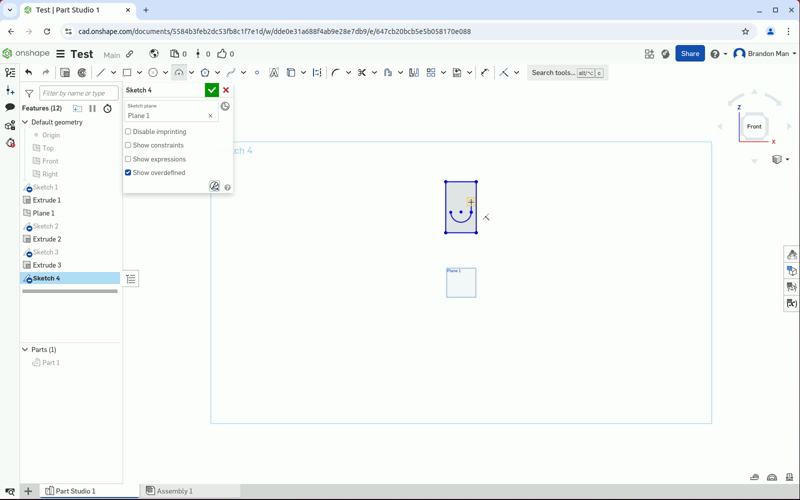
mouse_move(450, 201)
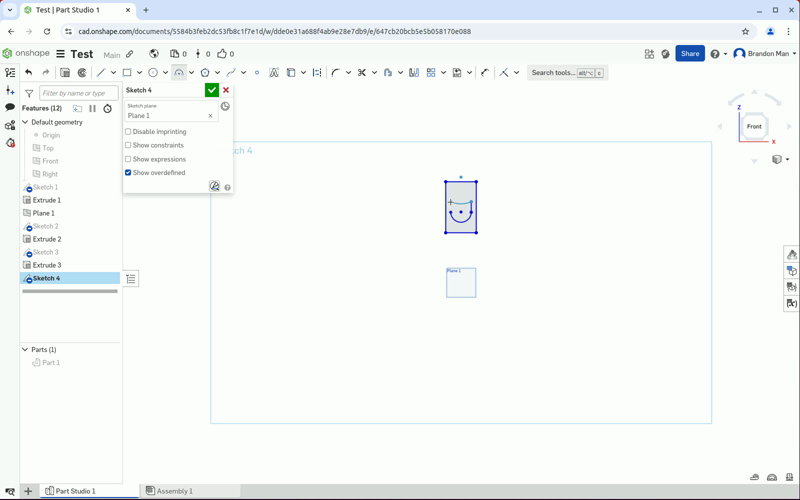
click(450, 201)
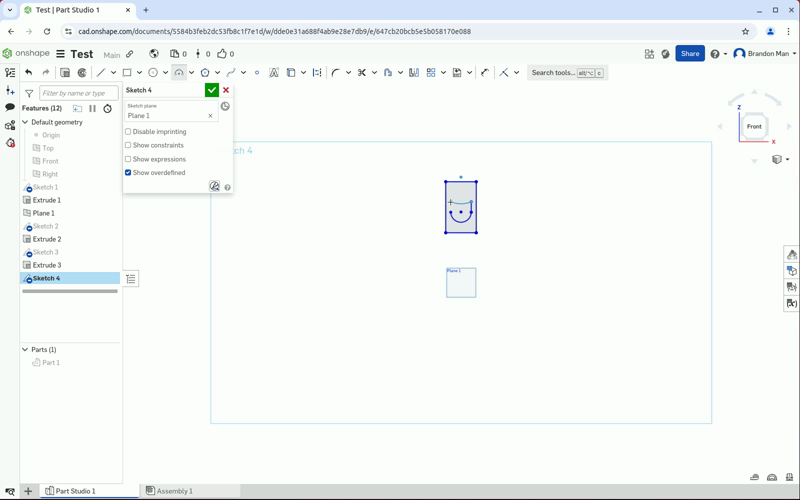
mouse_move(461, 191)
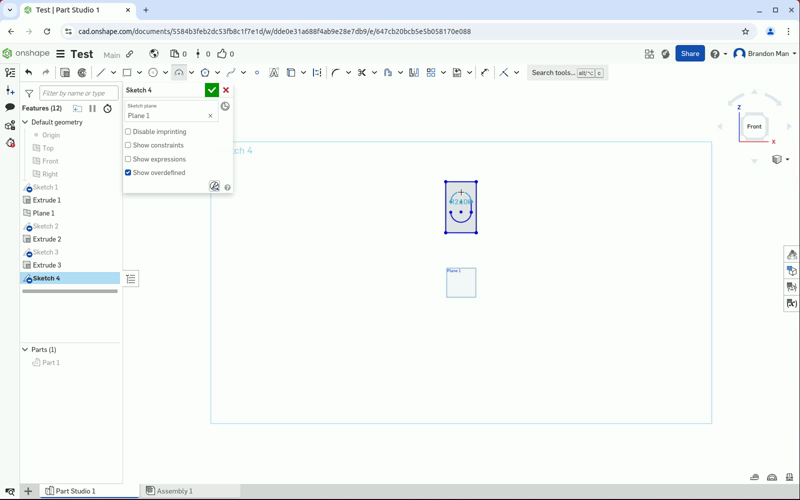
click(461, 191)
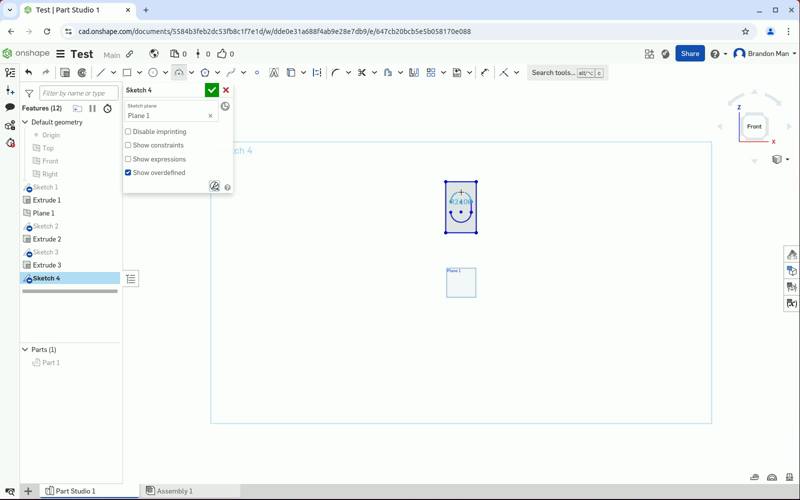
key_up(shift)
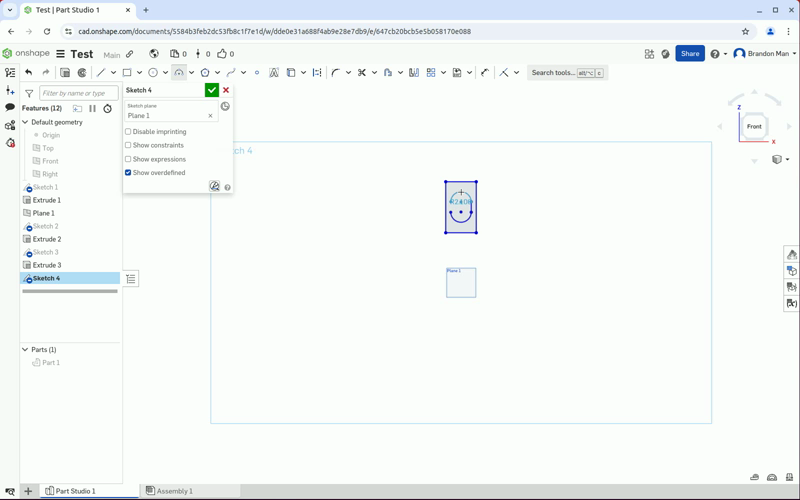
key(esc)
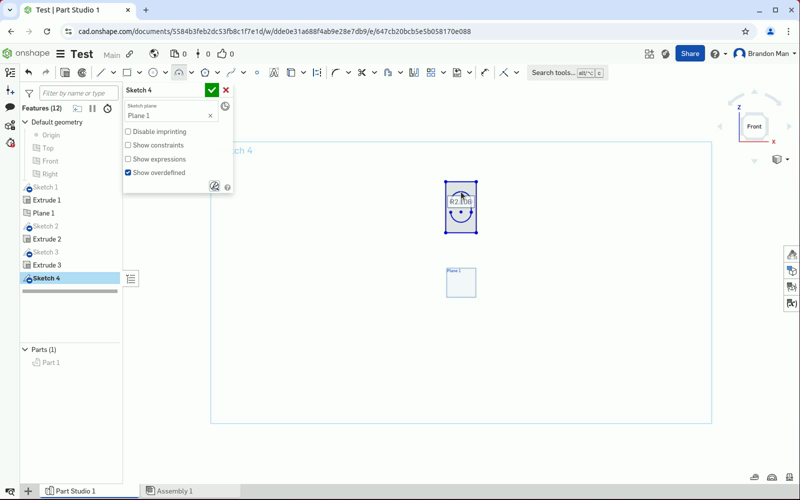
key(l)
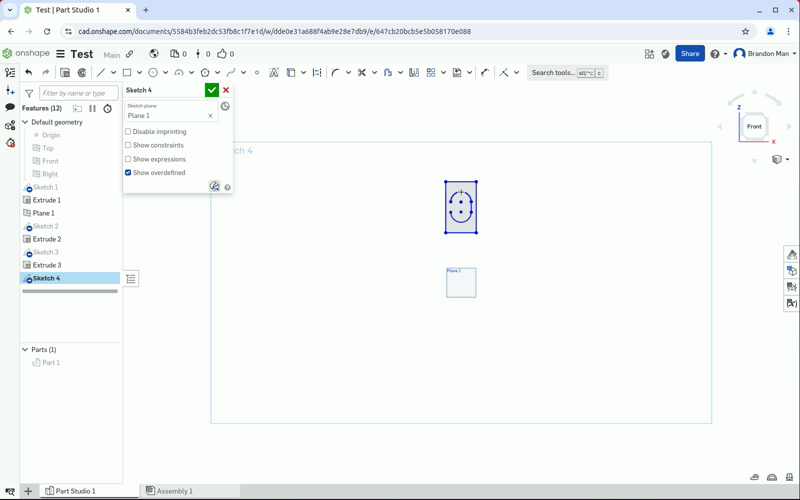
mouse_move(450, 201)
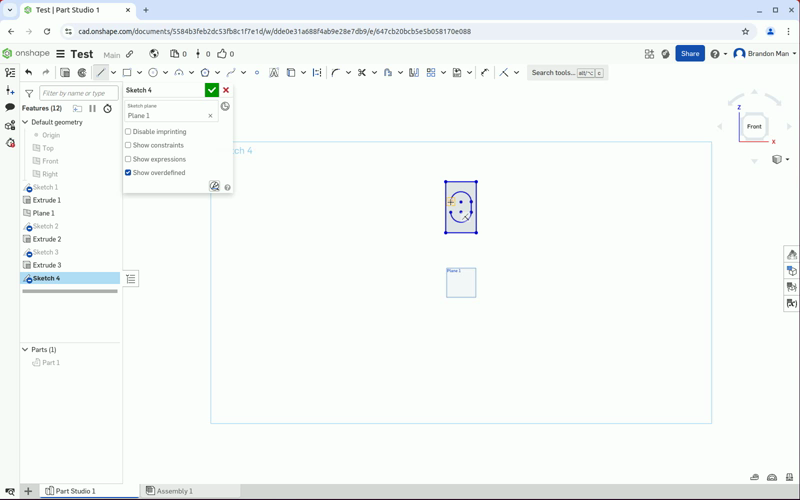
click(450, 201)
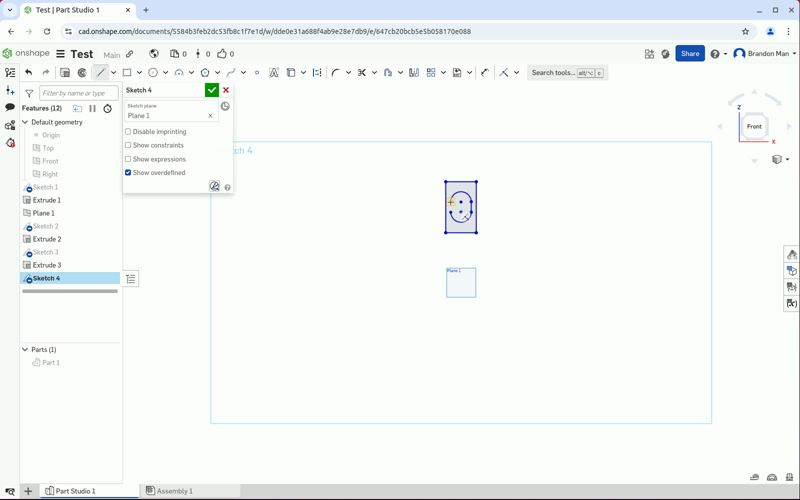
mouse_move(480, 201)
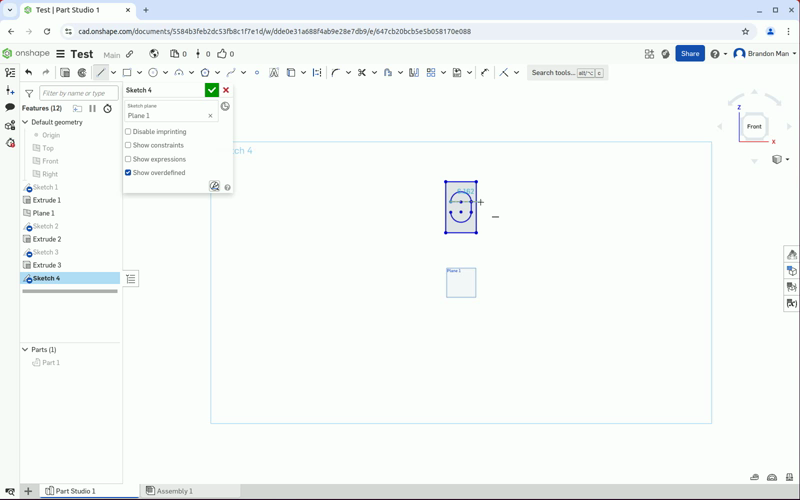
key_down(shift)
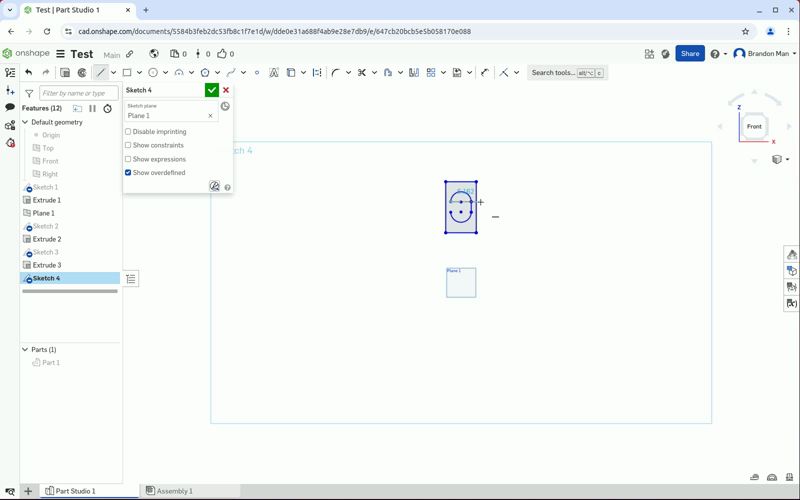
mouse_move(450, 212)
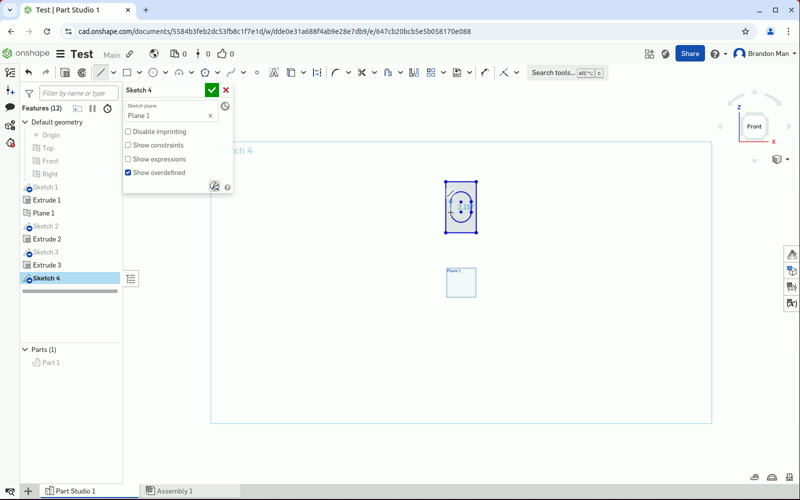
key_up(shift)
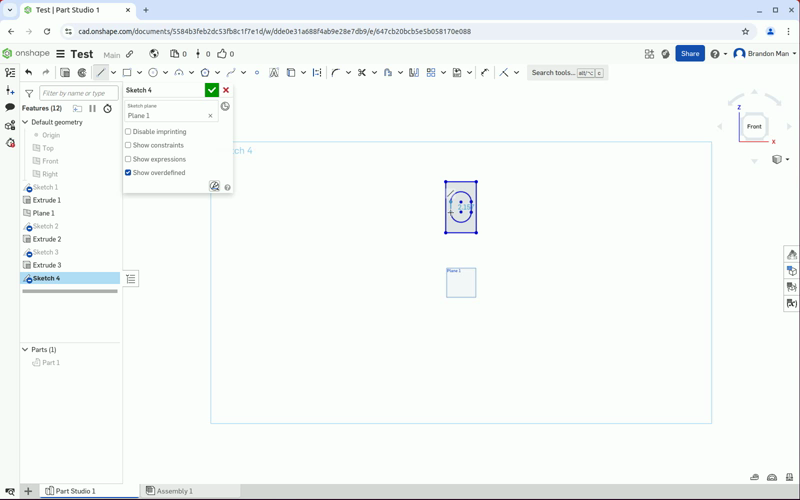
click(450, 212)
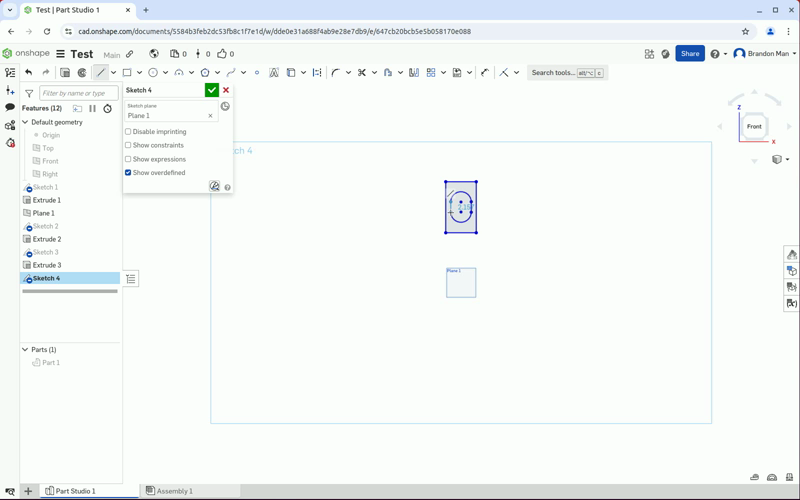
key(esc)
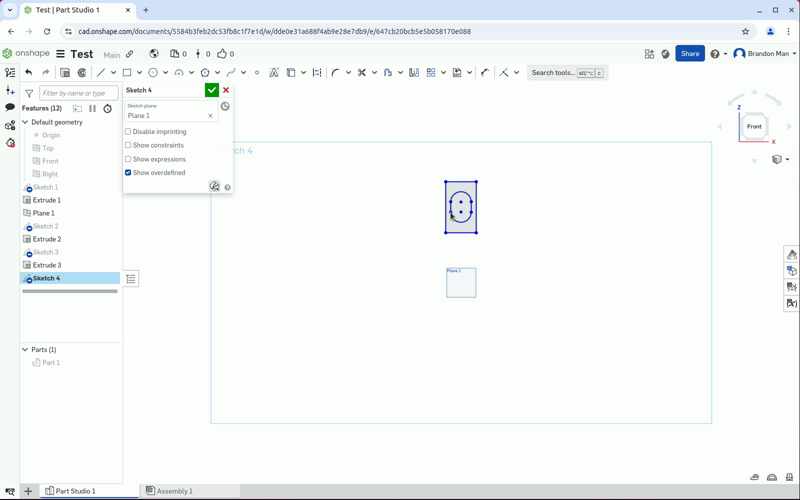
mouse_move(471, 222)
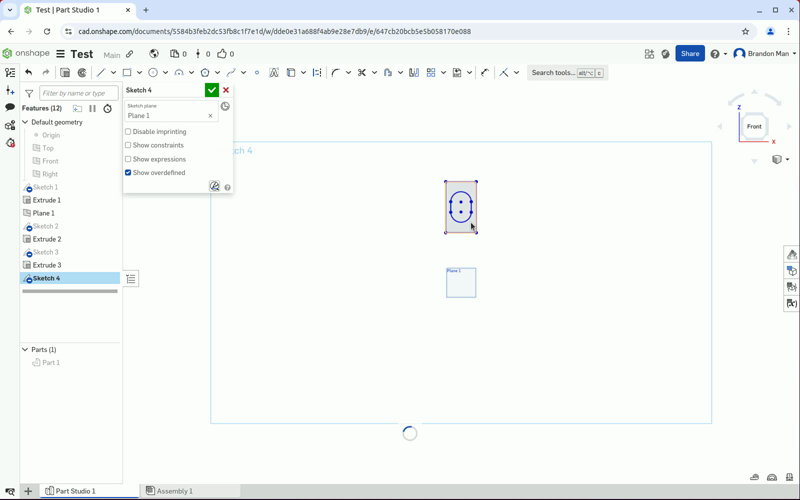
scroll(6)
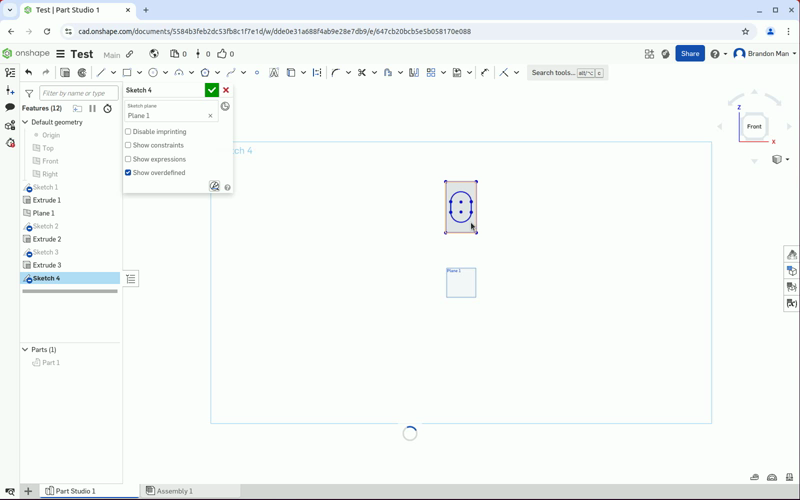
scroll(6)
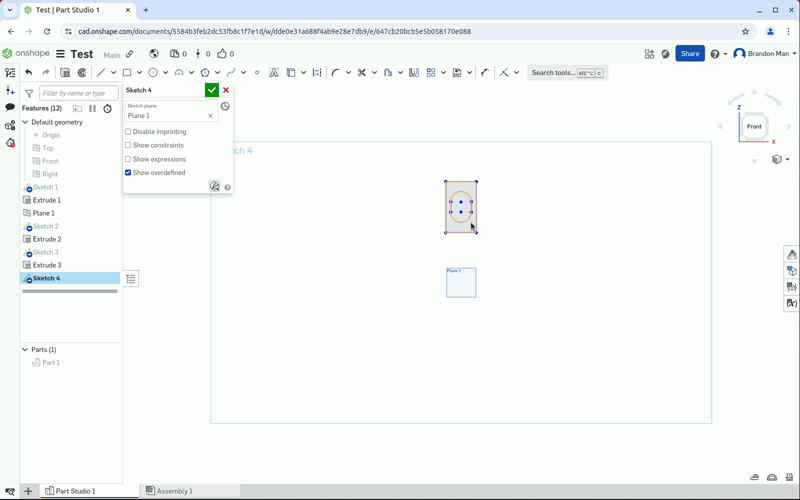
scroll(6)
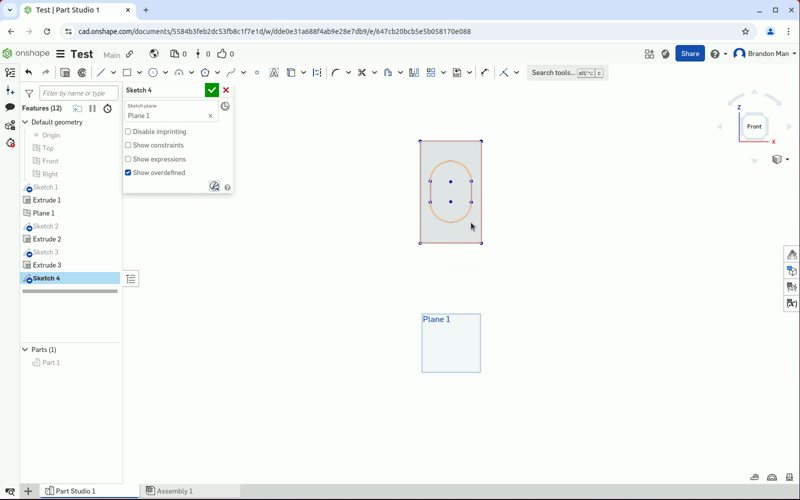
scroll(6)
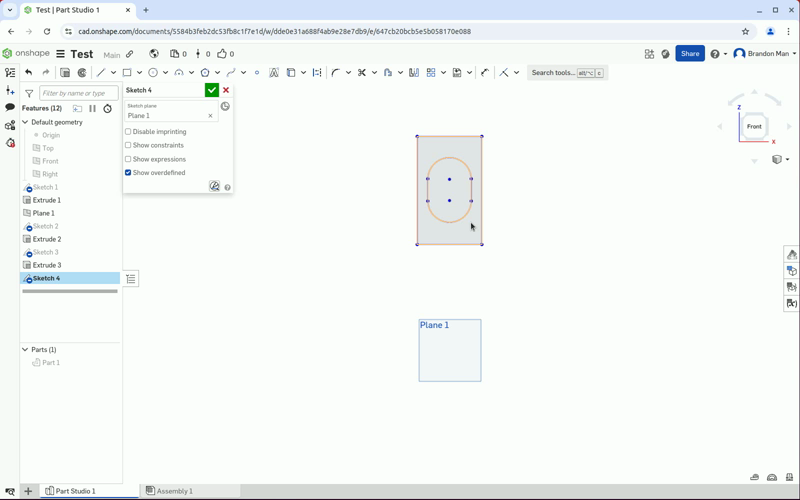
scroll(6)
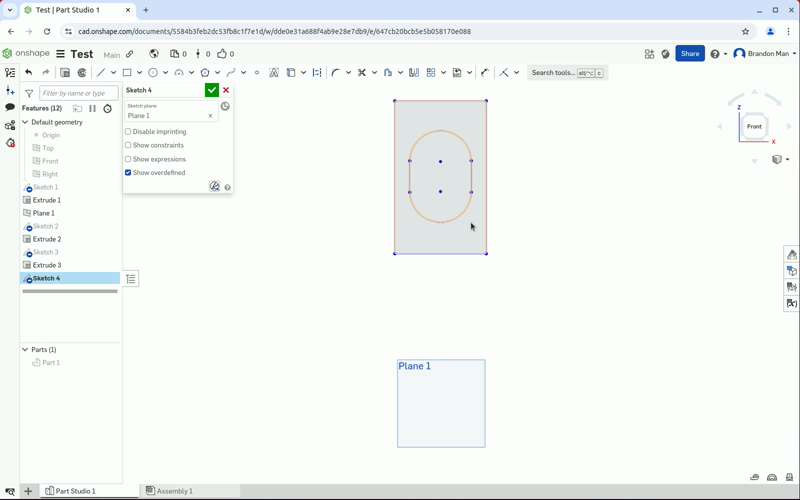
scroll(6)
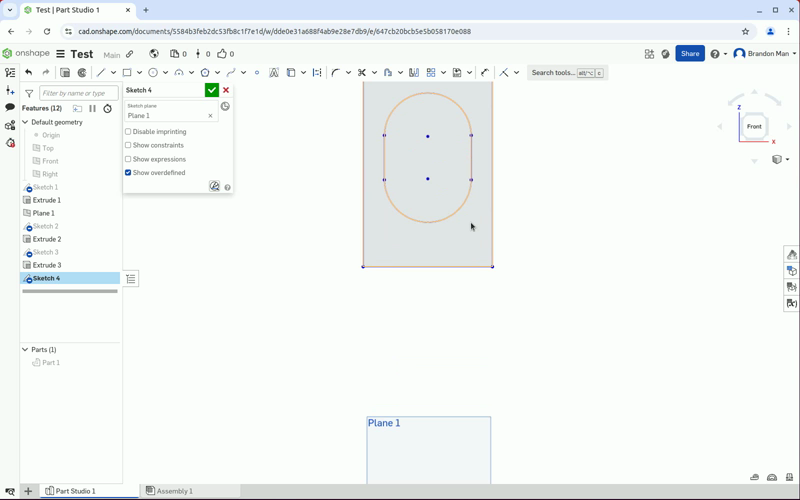
scroll(6)
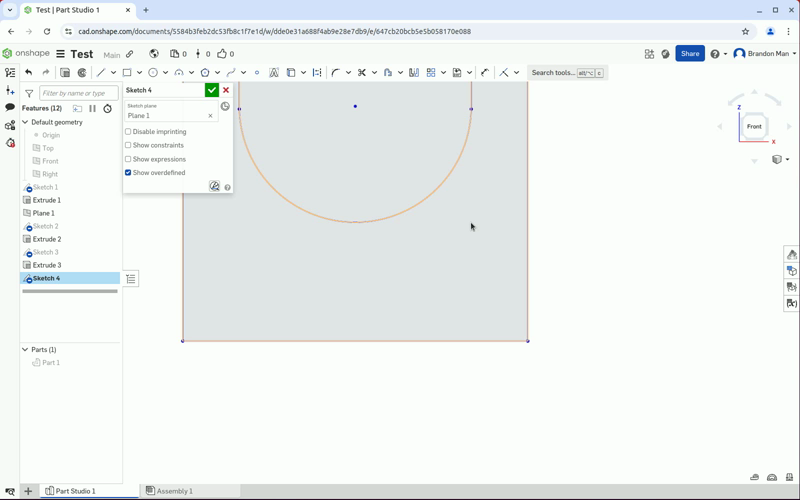
click(471, 222)
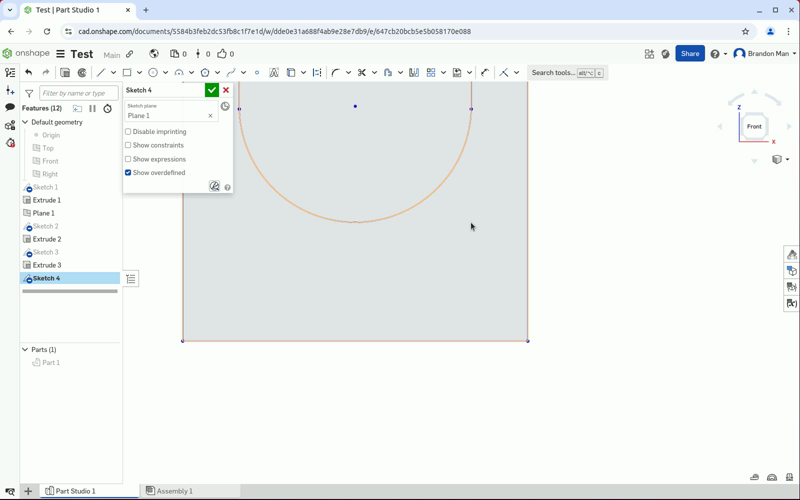
scroll(-6)
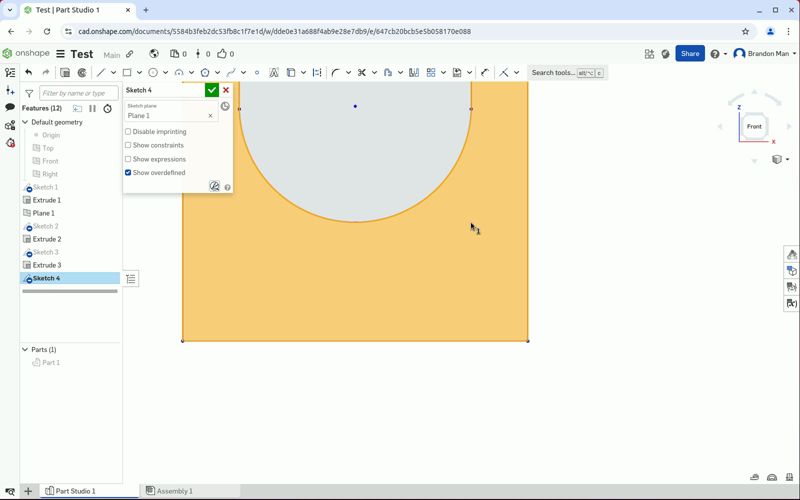
scroll(-6)
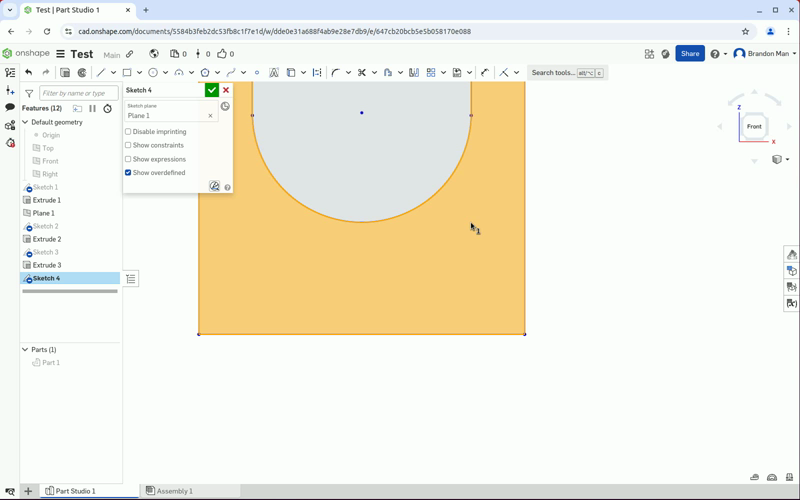
scroll(-6)
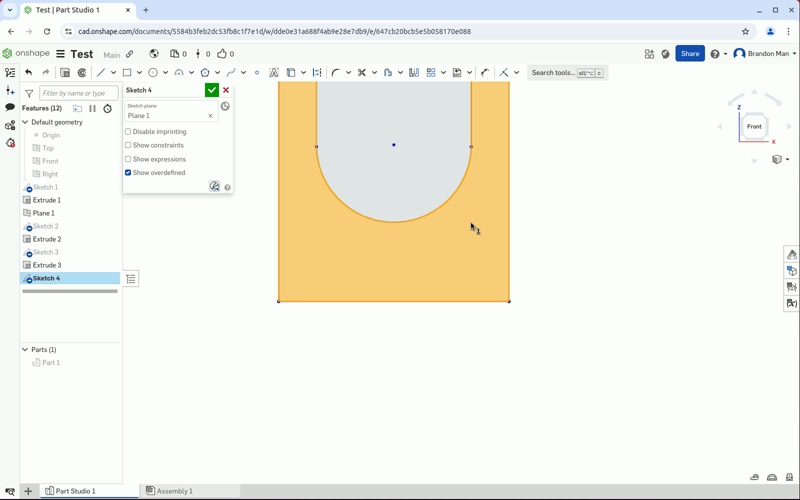
scroll(-6)
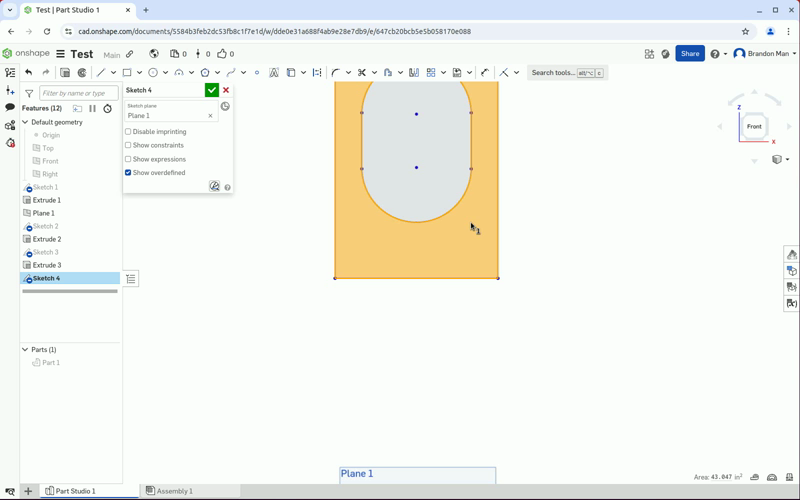
scroll(-6)
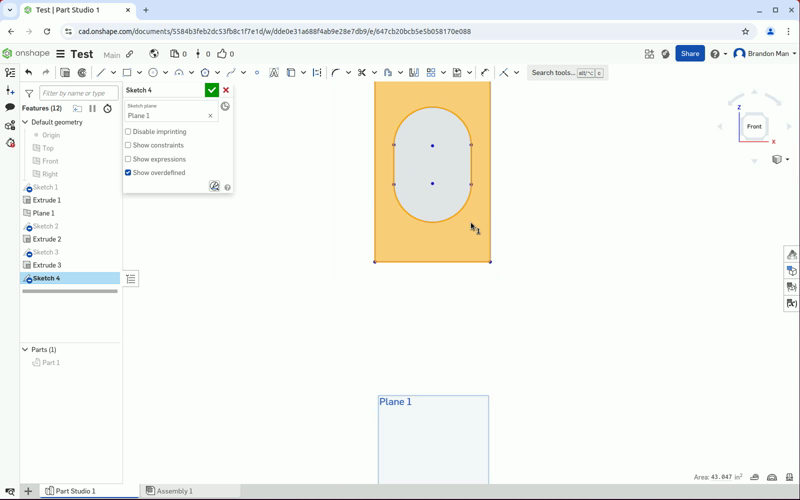
scroll(-6)
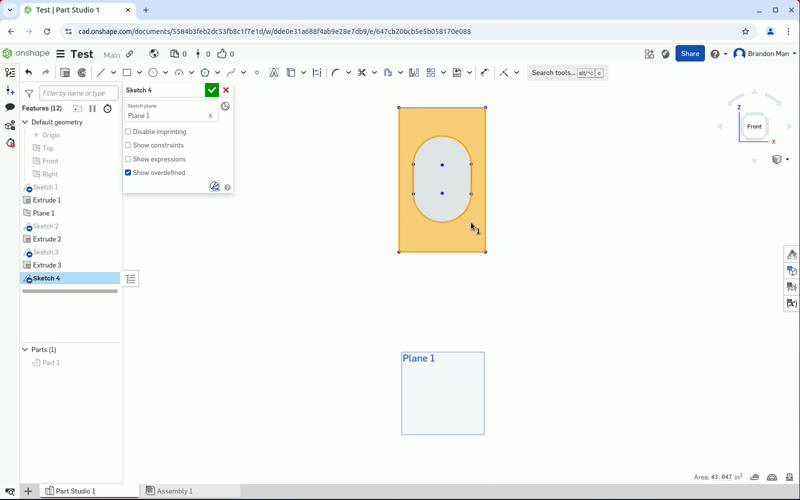
scroll(-6)
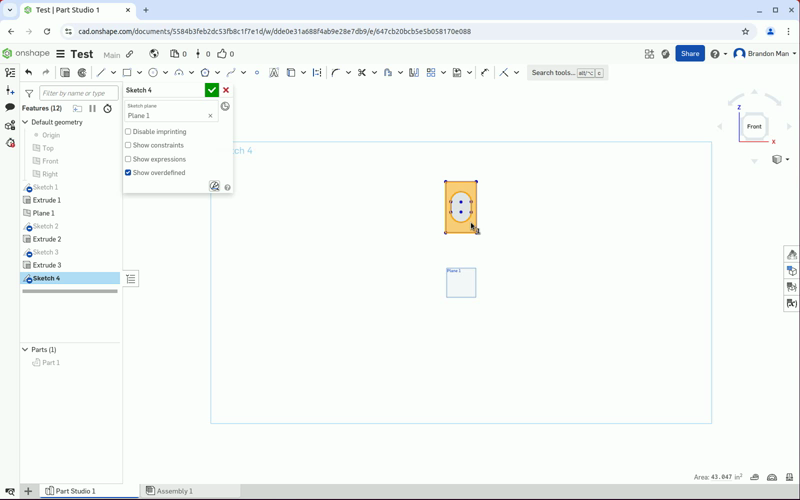
mouse_move(73, 352)
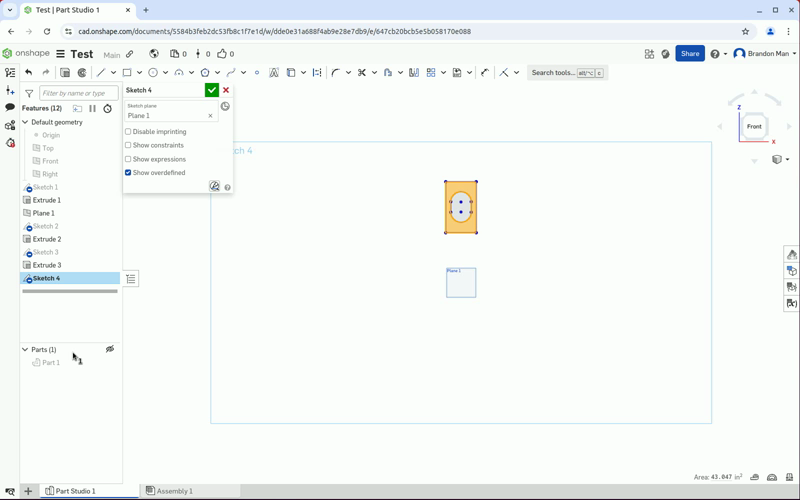
key(shift+y)
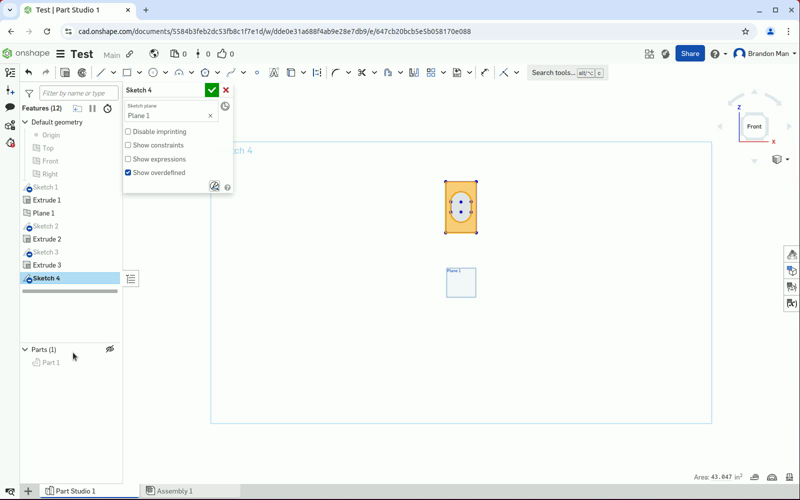
key(shift+e)
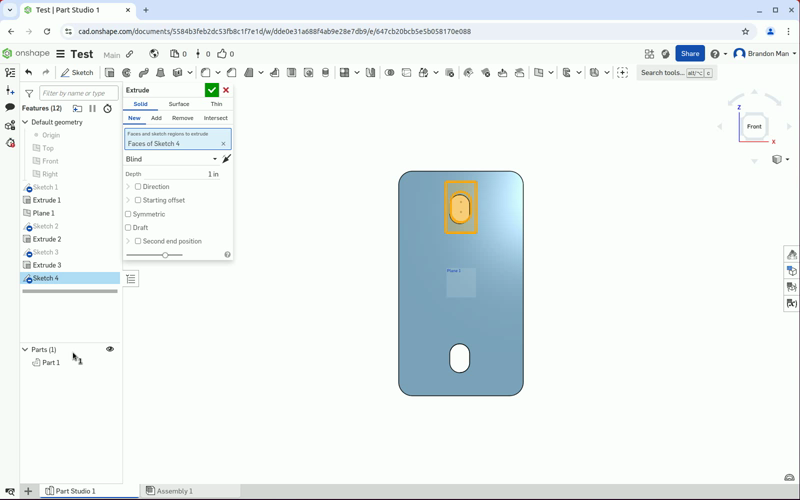
mouse_move(143, 106)
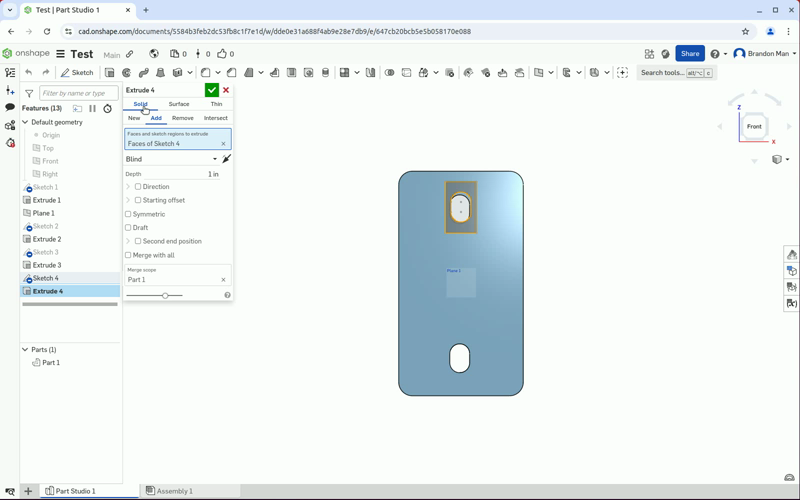
click(143, 106)
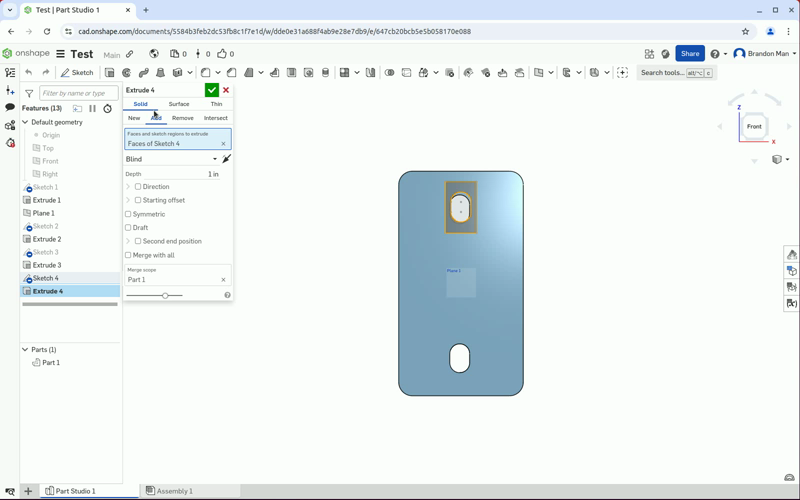
mouse_move(186, 120)
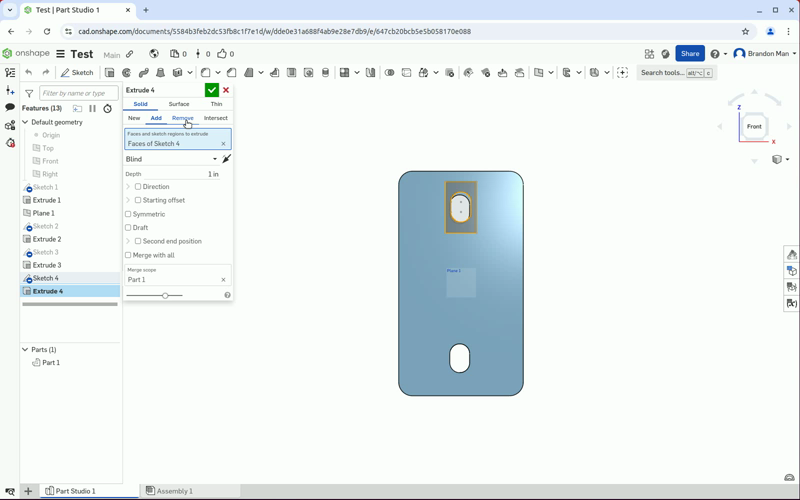
click(186, 120)
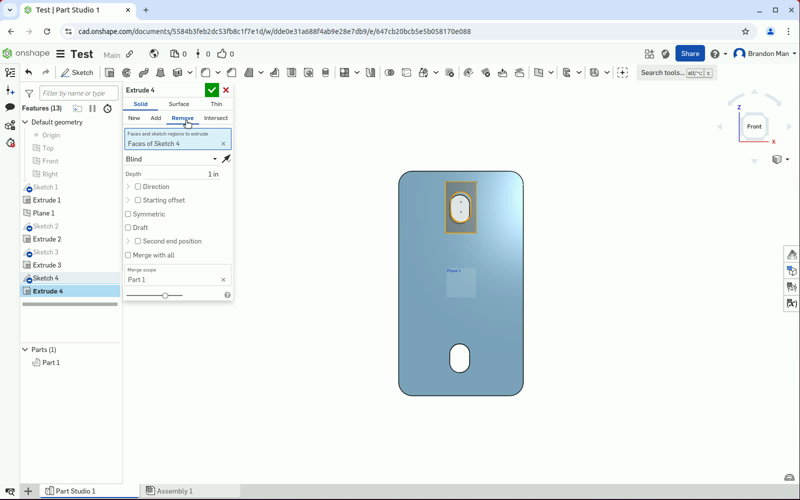
key(tab, 4)
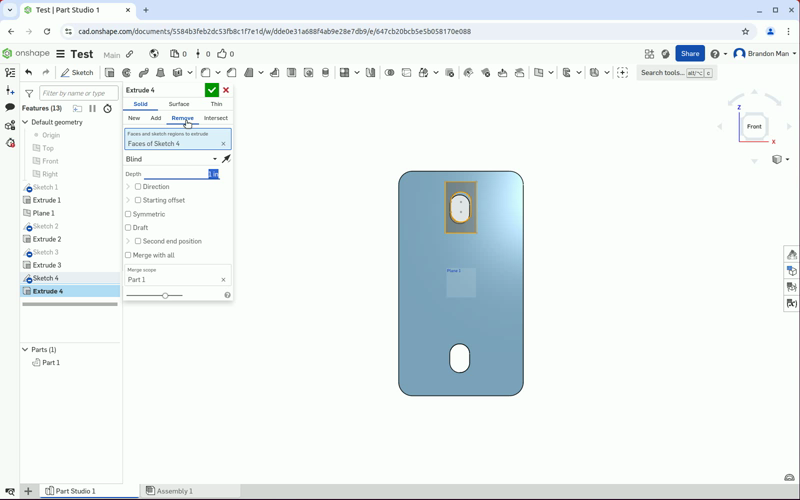
text(2.166)
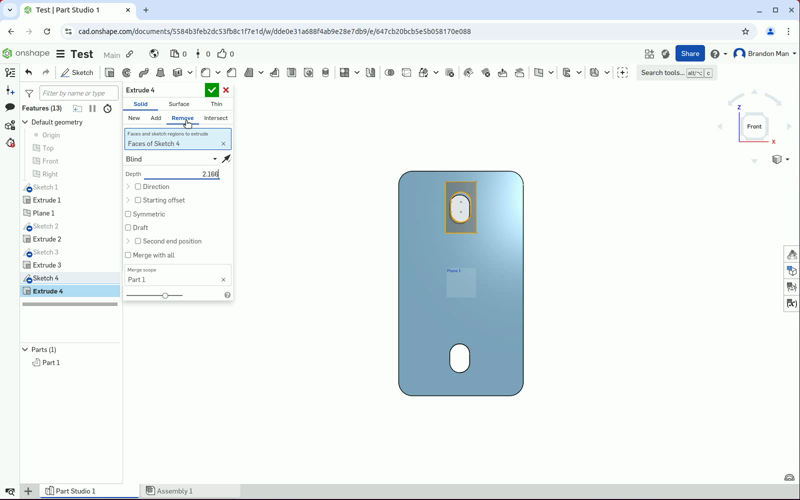
key(tab, 6)
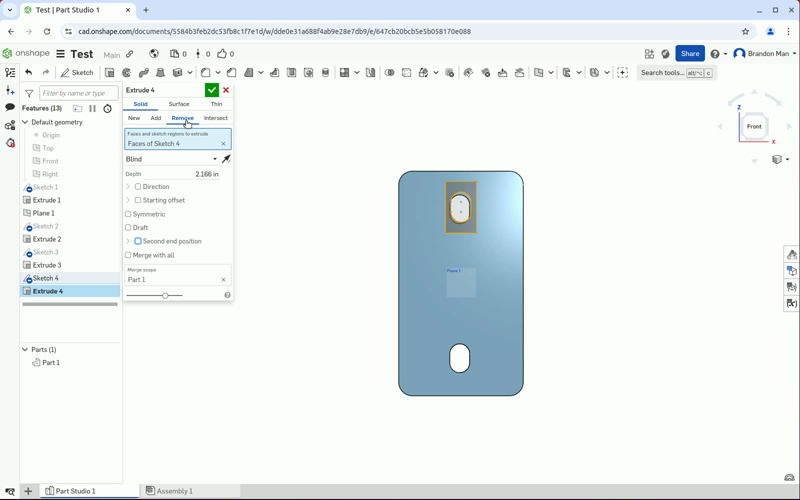
key(space)
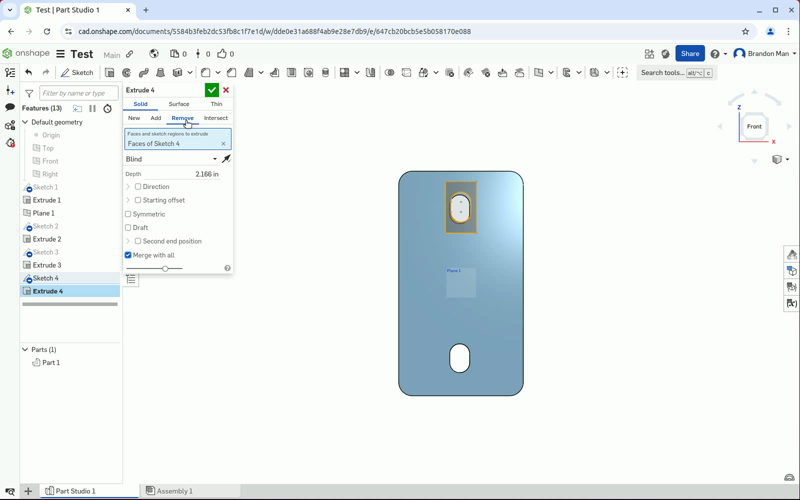
key(enter)
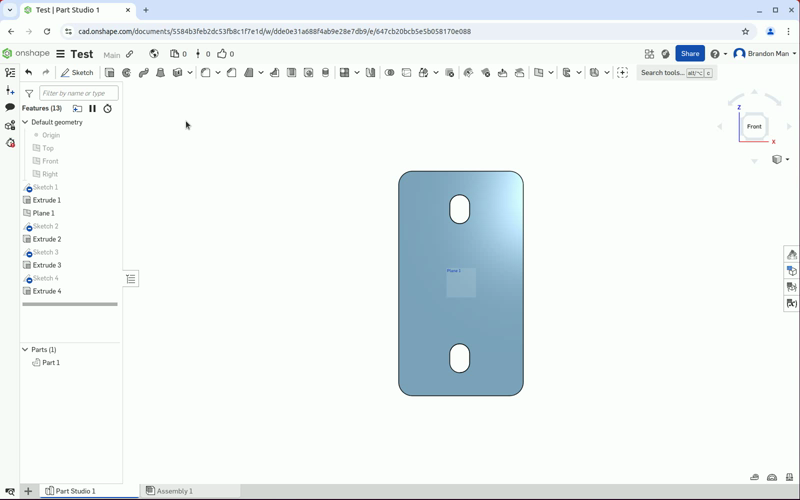
key(shift+h)
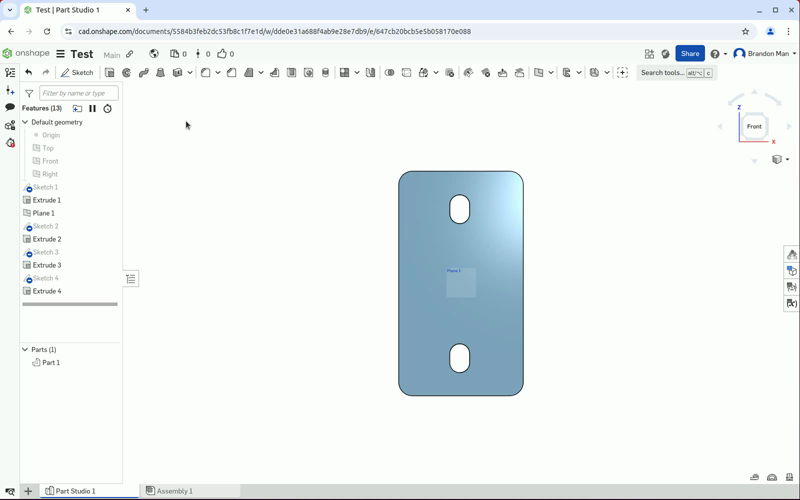
key(shift+h)
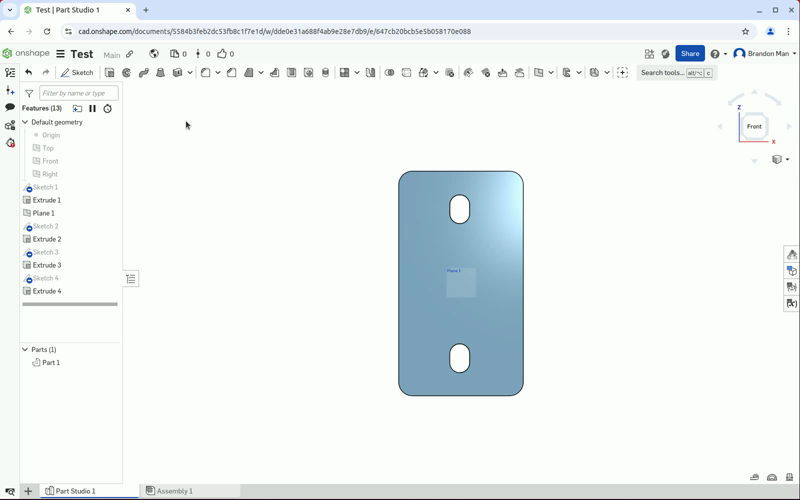
mouse_move(73, 189)
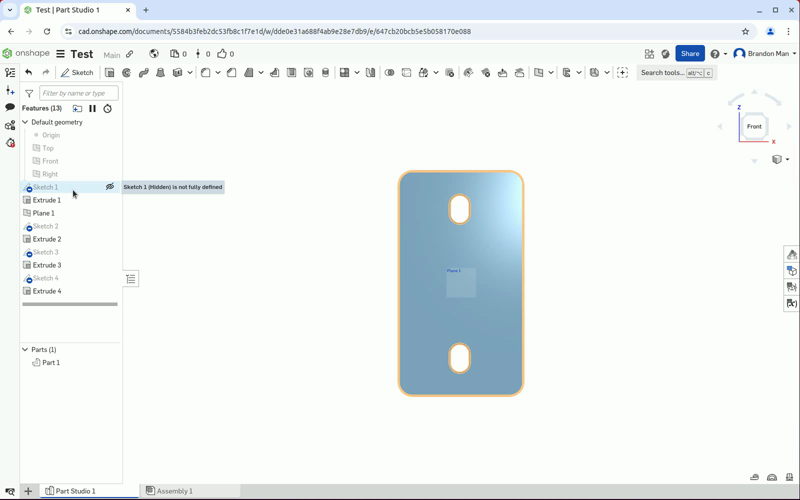
click(73, 189)
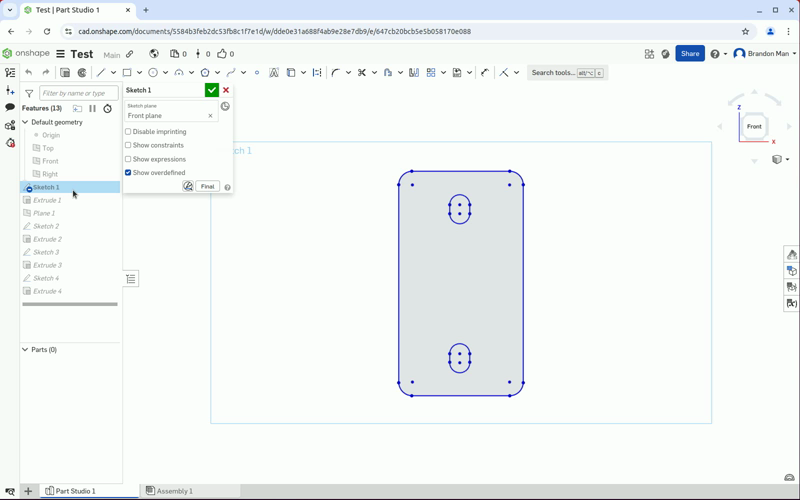
mouse_move(229, 92)
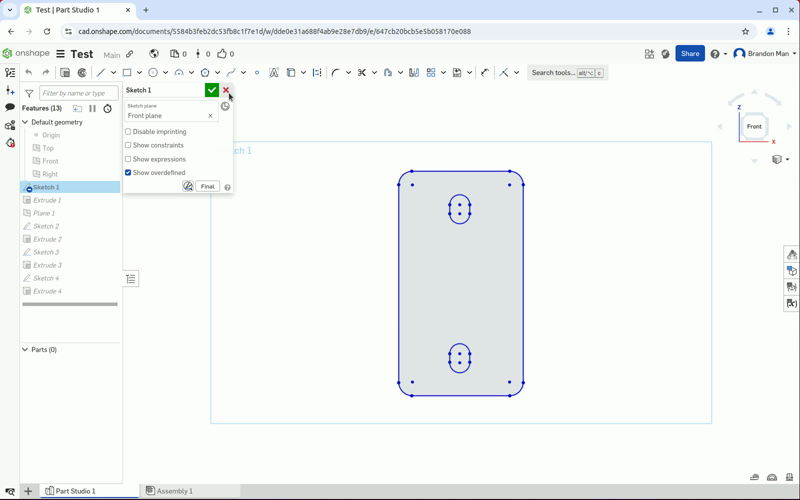
click(229, 92)
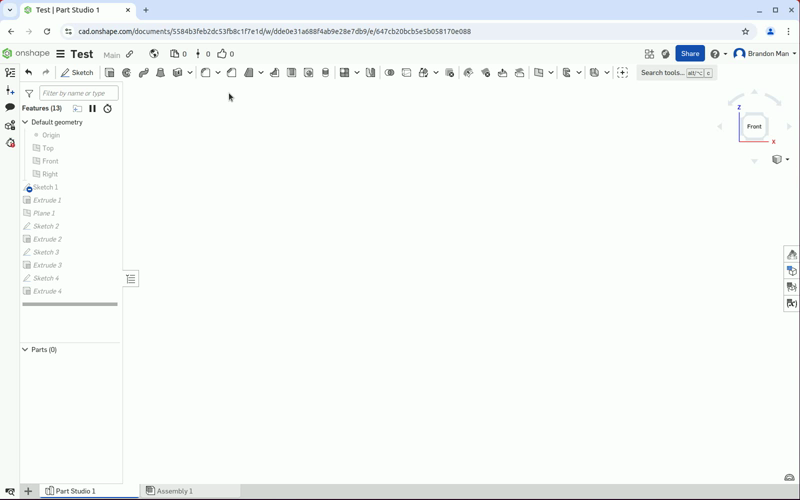
key(shift+s)
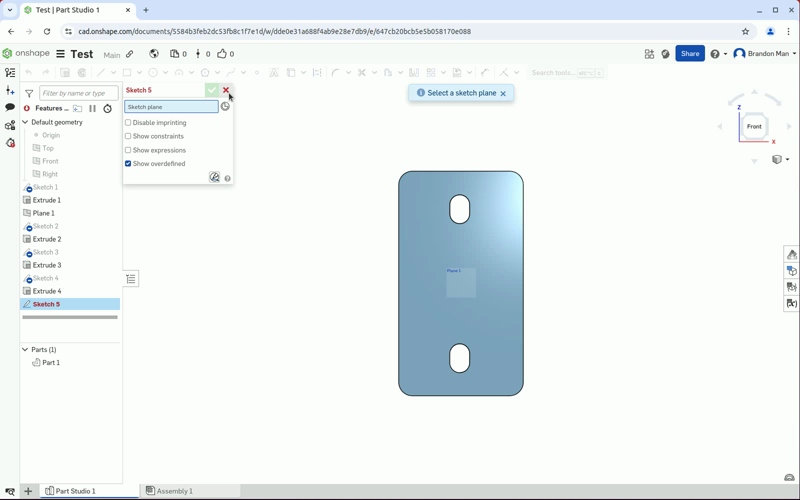
mouse_move(73, 215)
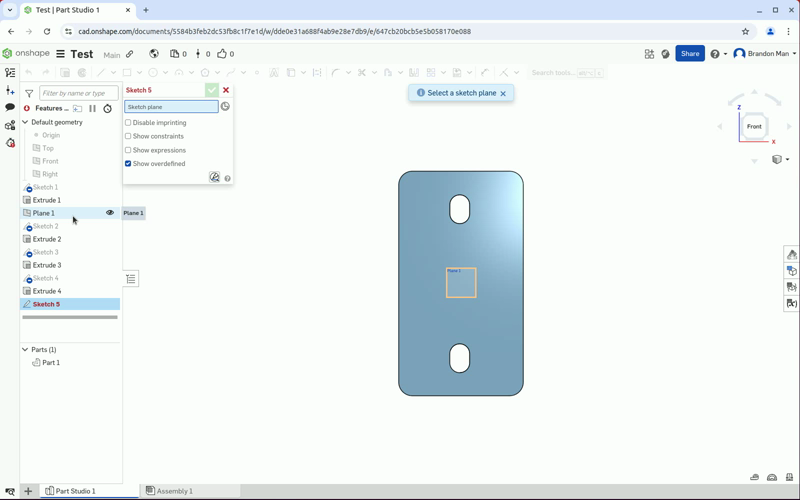
click(73, 215)
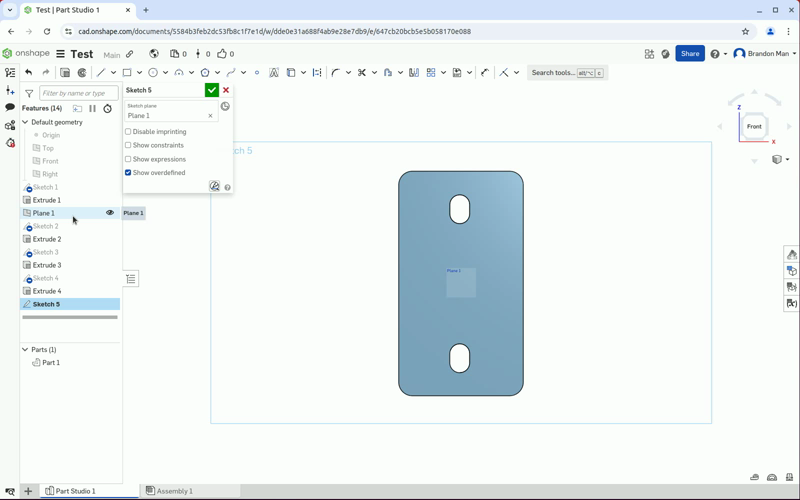
mouse_move(73, 352)
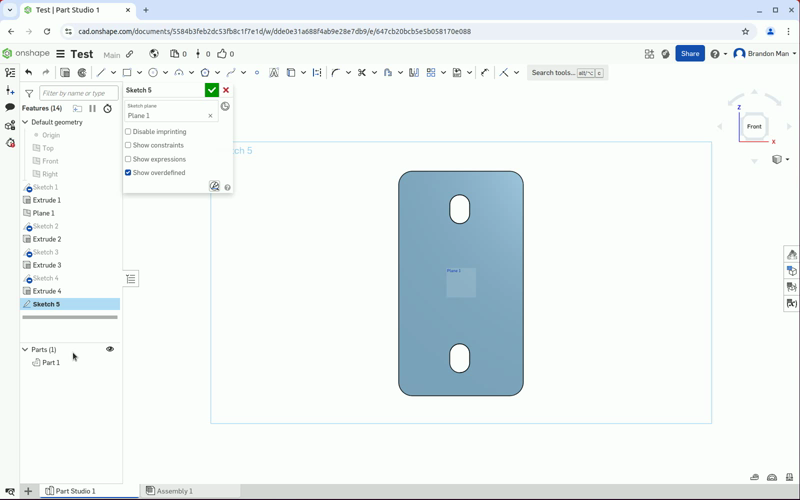
key(y)
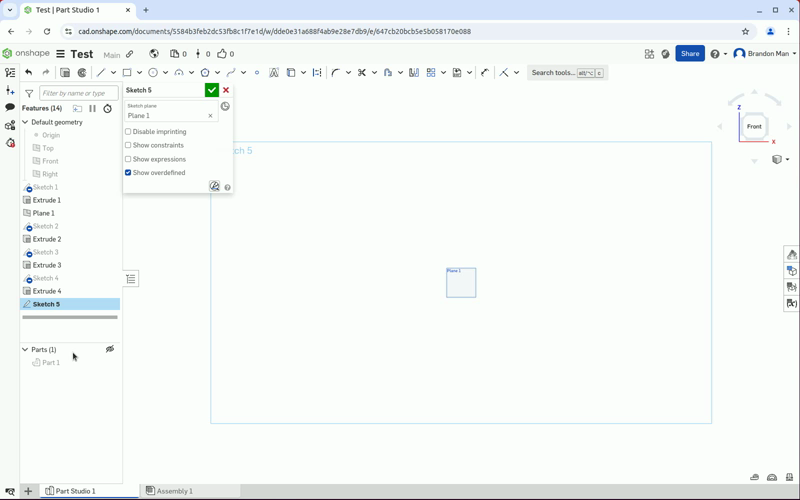
key(l)
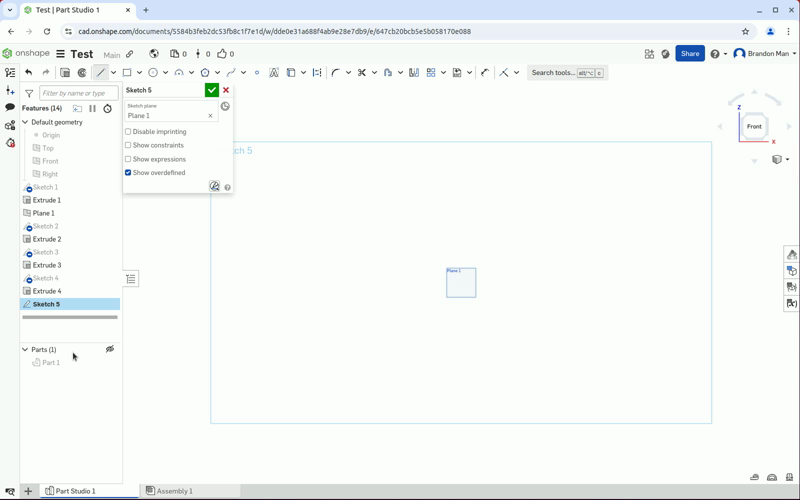
key_down(shift)
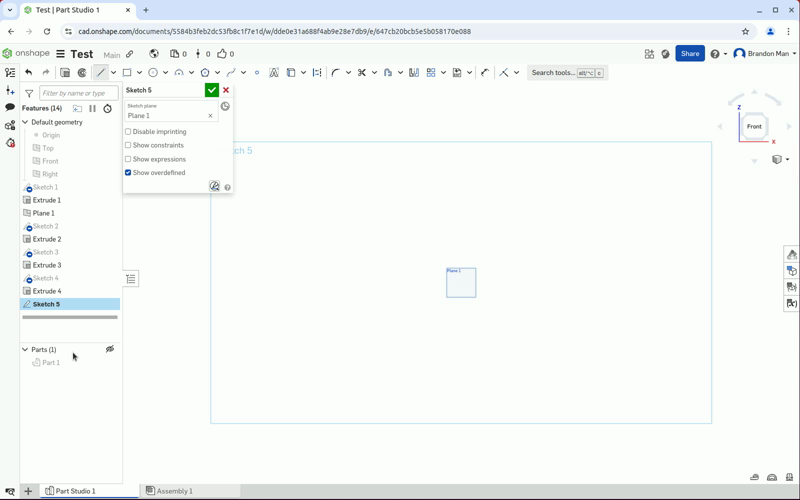
mouse_move(445, 382)
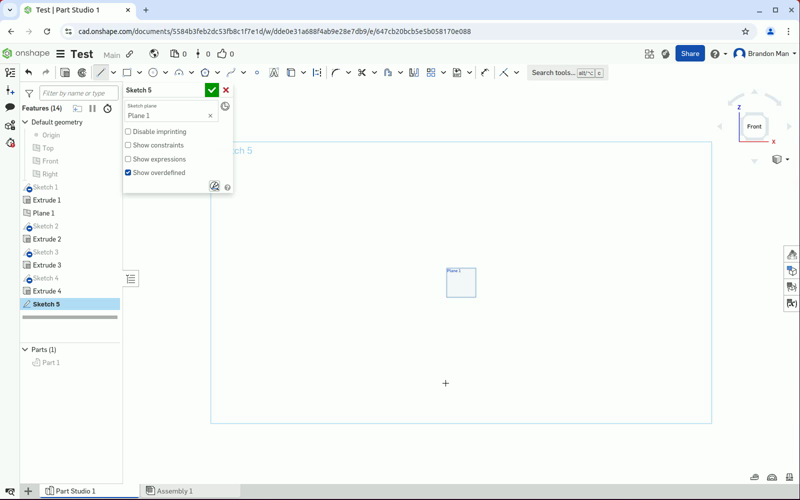
click(445, 382)
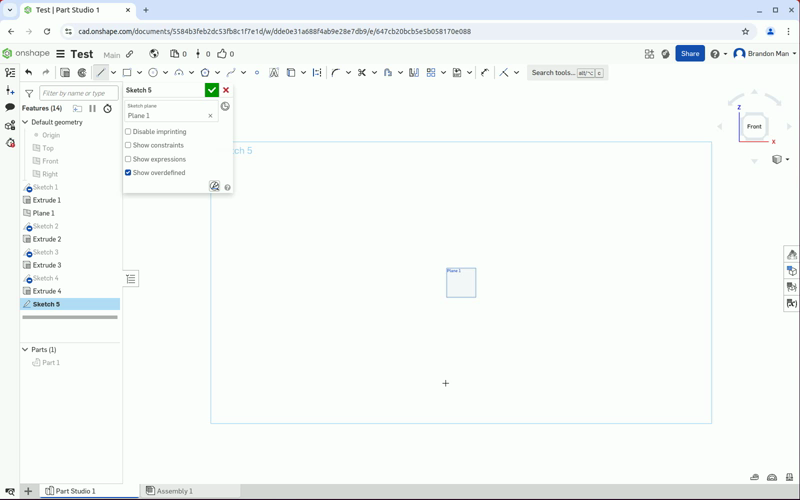
key_up(shift)
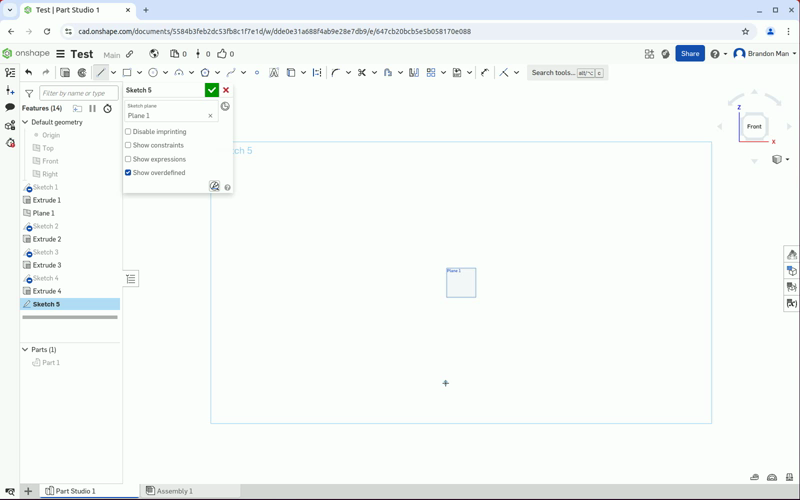
key_down(shift)
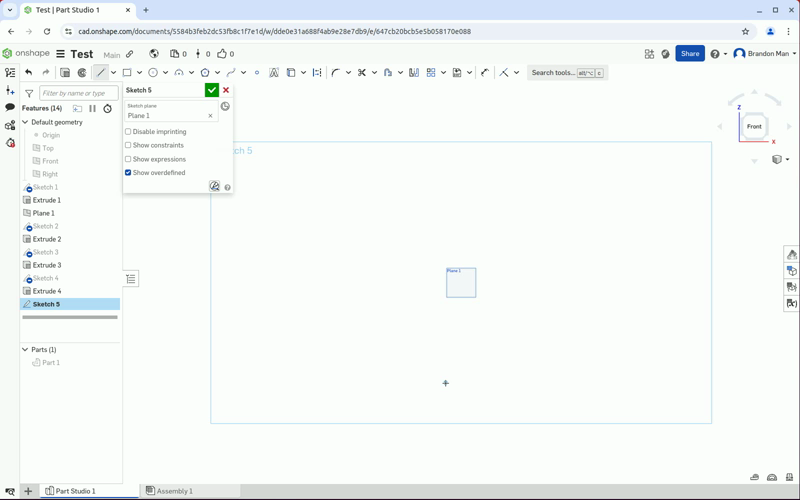
mouse_move(475, 382)
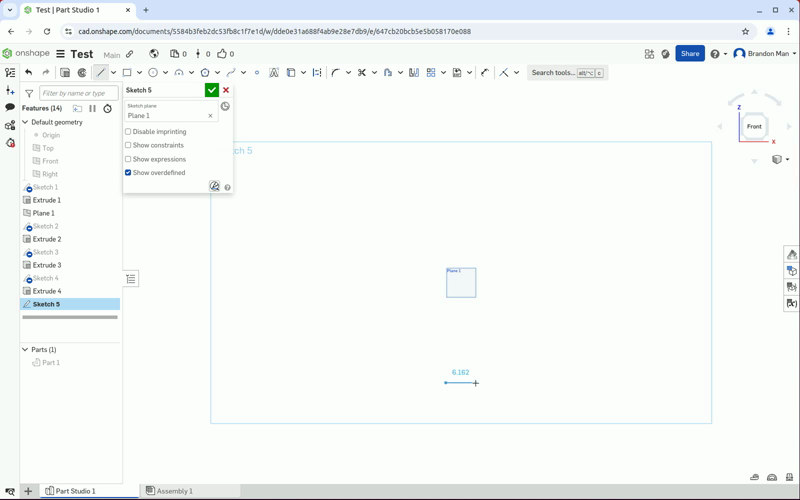
mouse_move(476, 382)
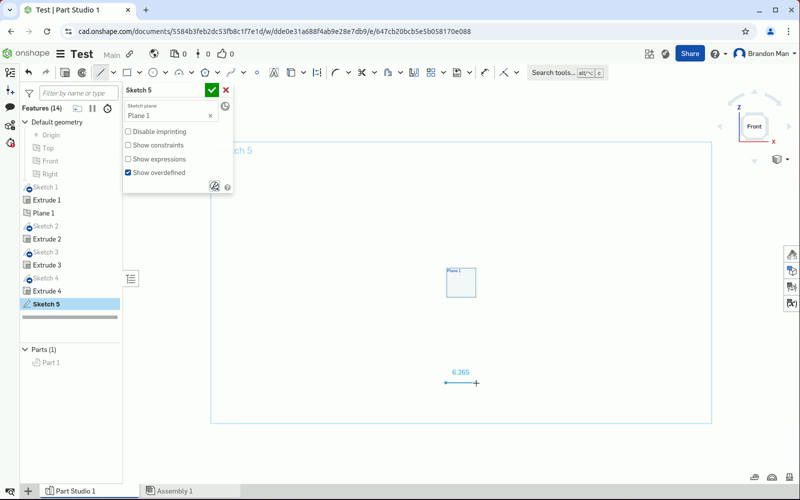
click(476, 382)
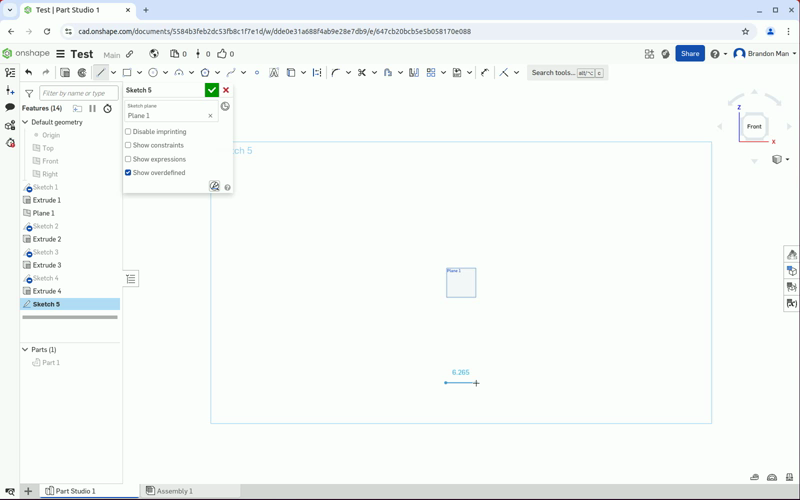
key_up(shift)
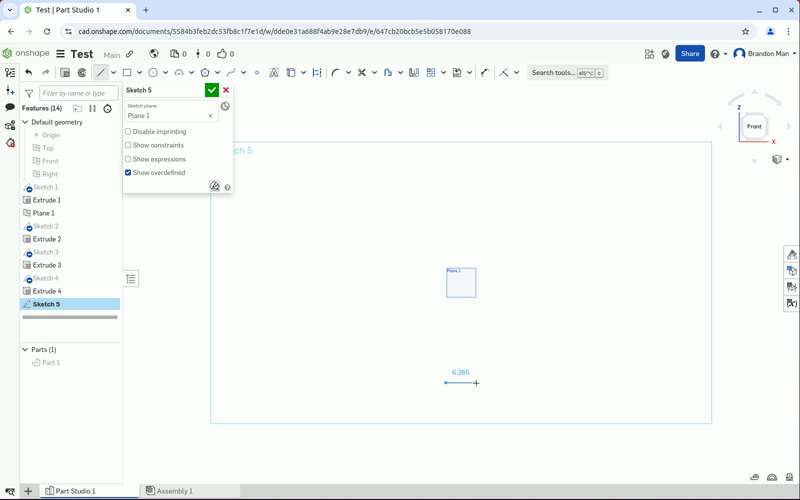
key_down(shift)
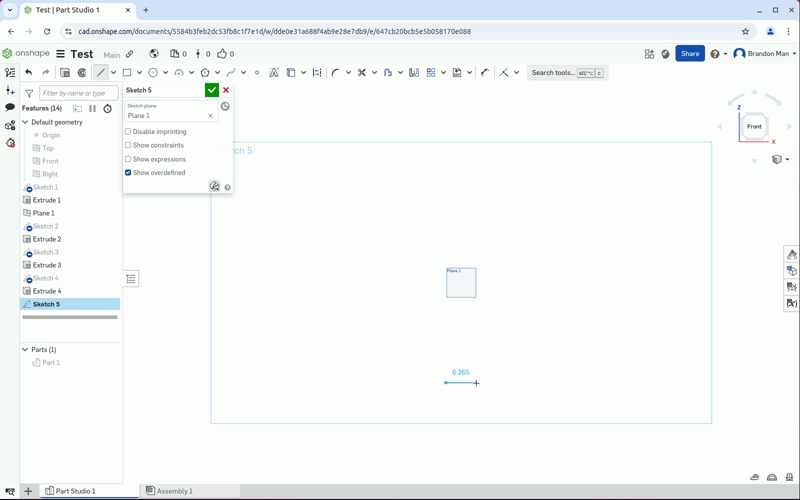
mouse_move(506, 382)
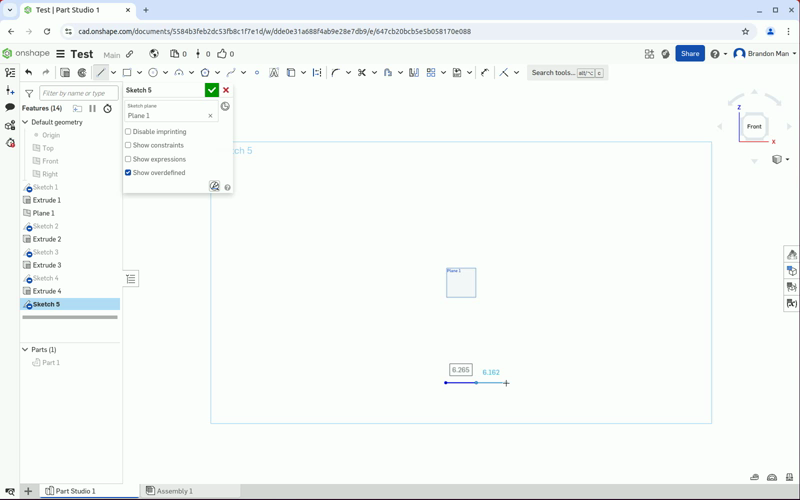
mouse_move(476, 331)
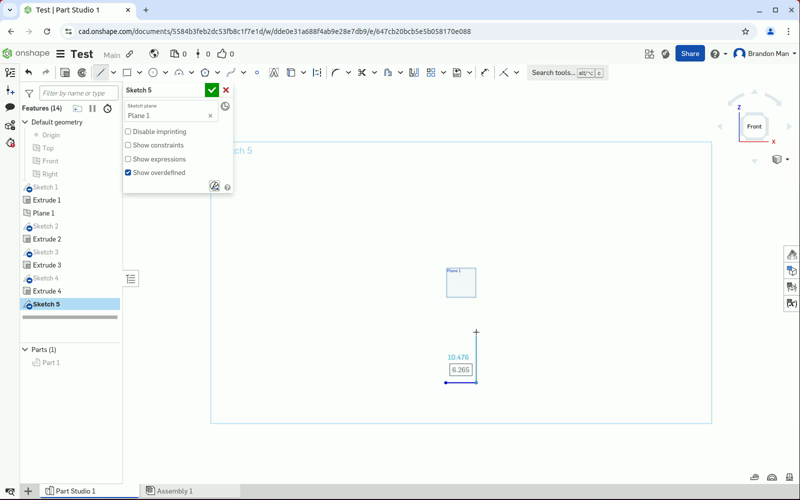
click(476, 331)
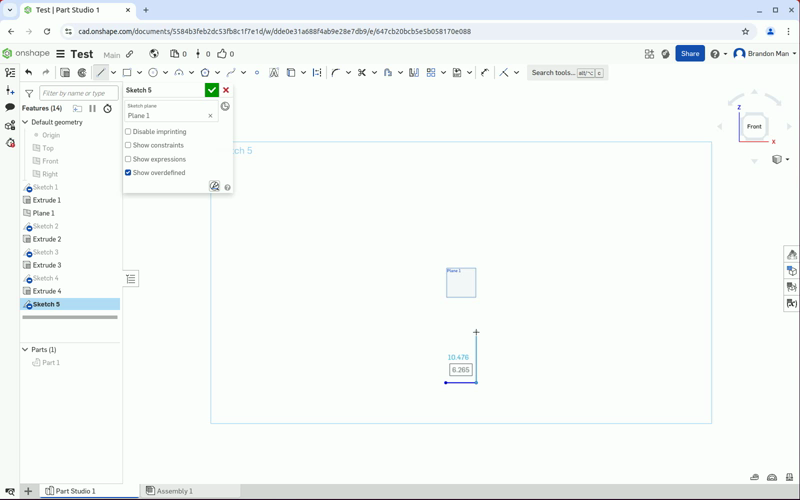
key_up(shift)
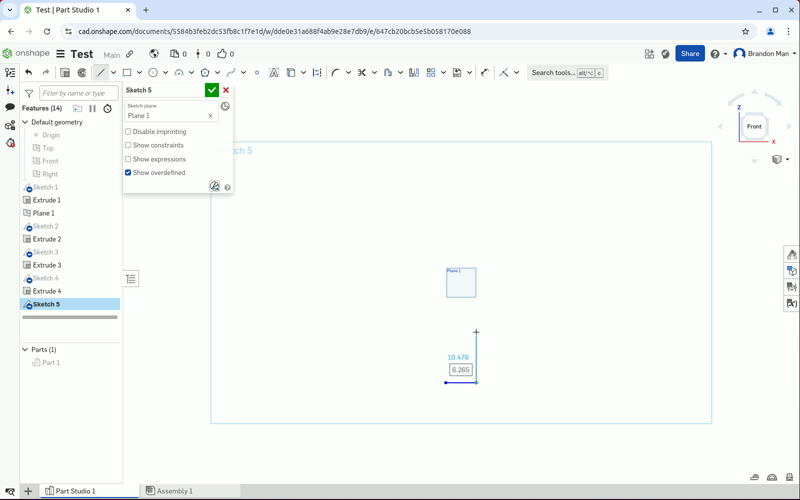
key_down(shift)
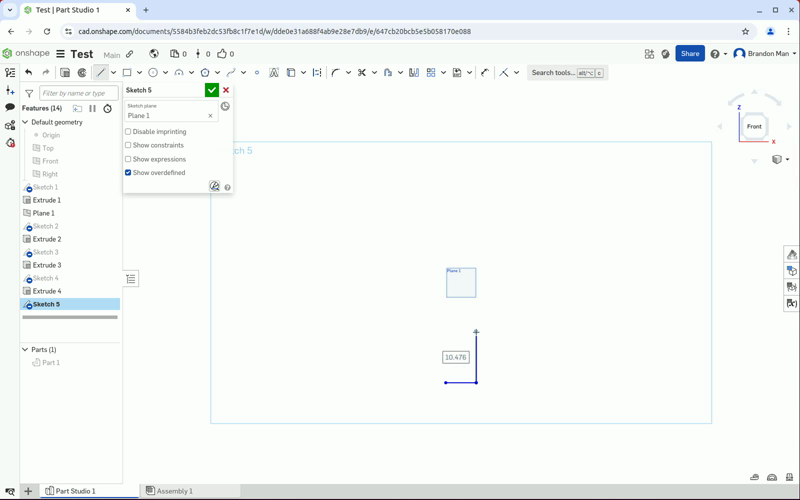
mouse_move(506, 331)
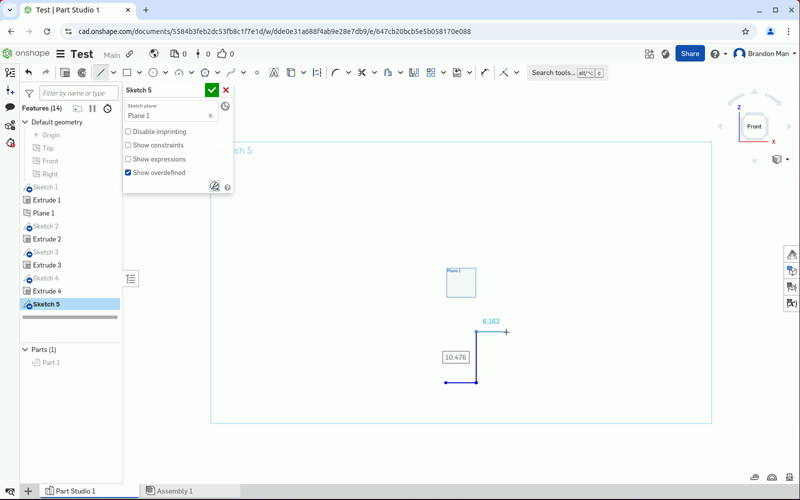
mouse_move(445, 331)
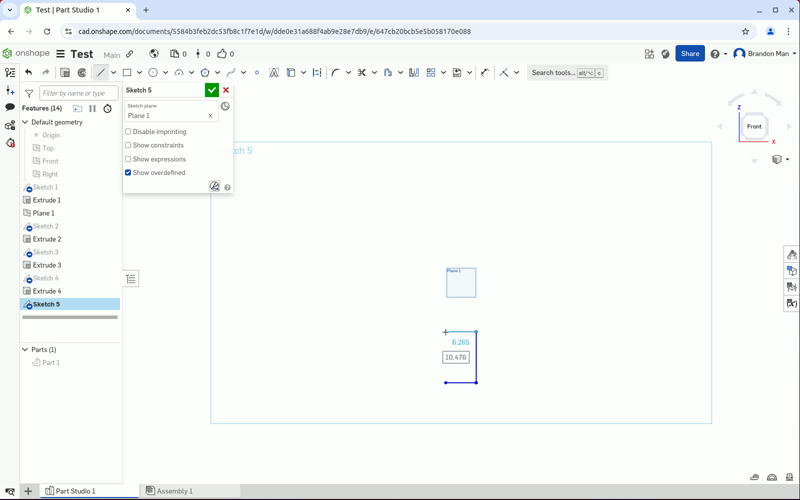
click(445, 331)
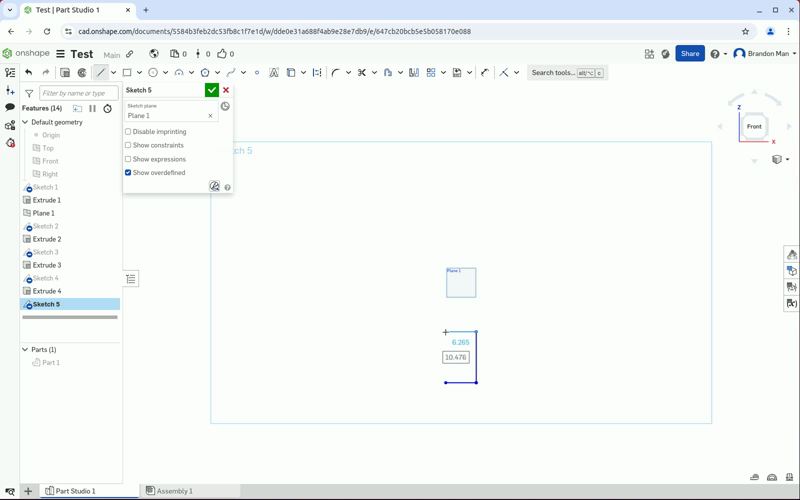
key_up(shift)
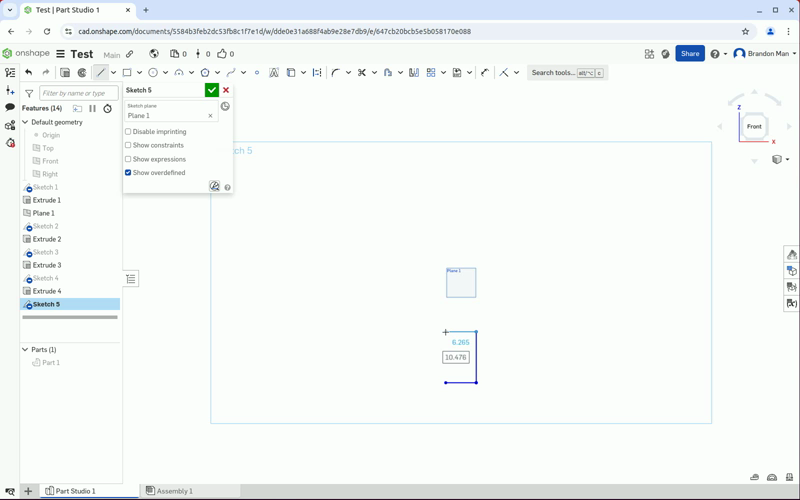
mouse_move(475, 331)
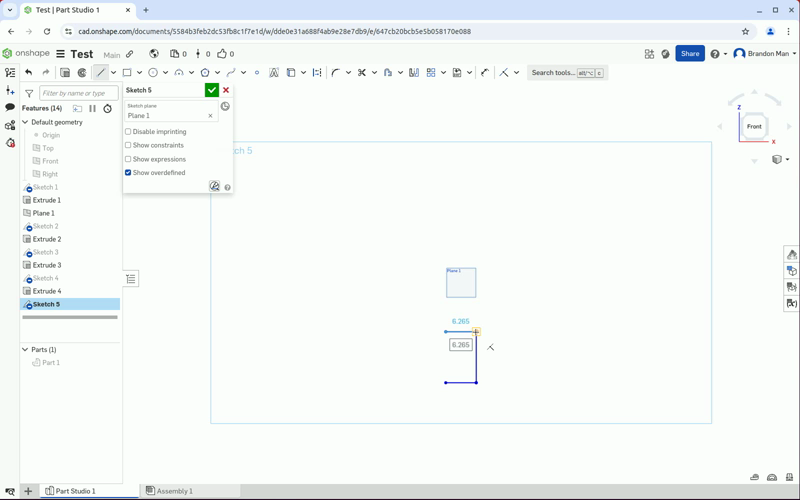
key_down(shift)
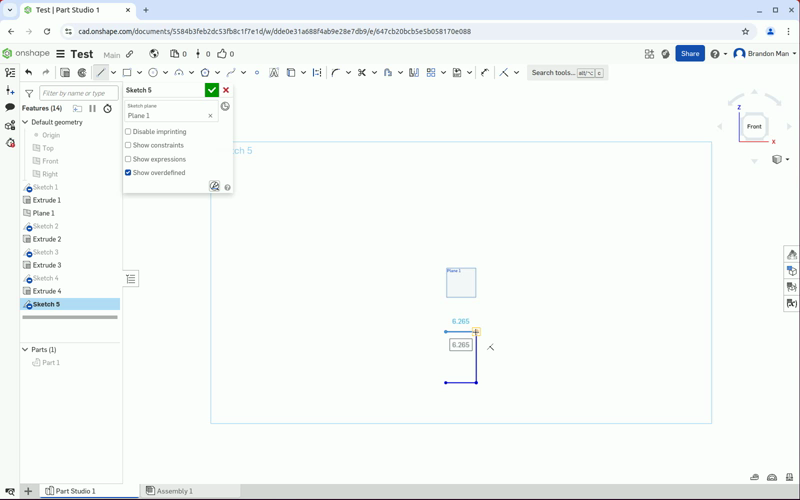
mouse_move(445, 382)
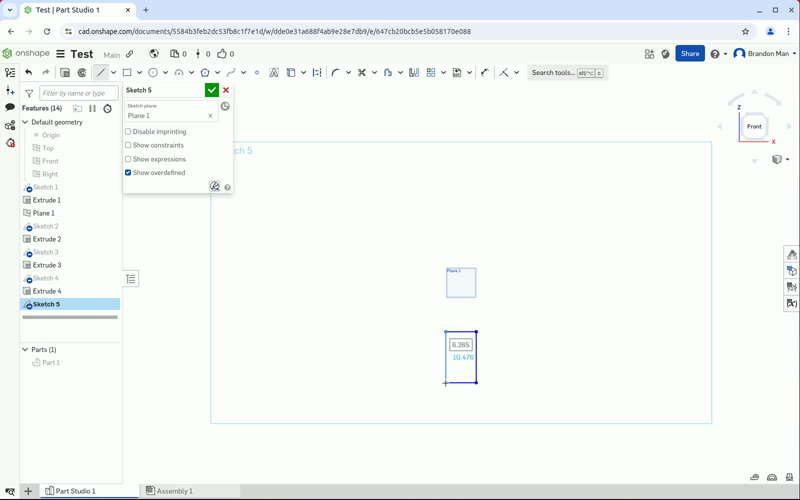
key_up(shift)
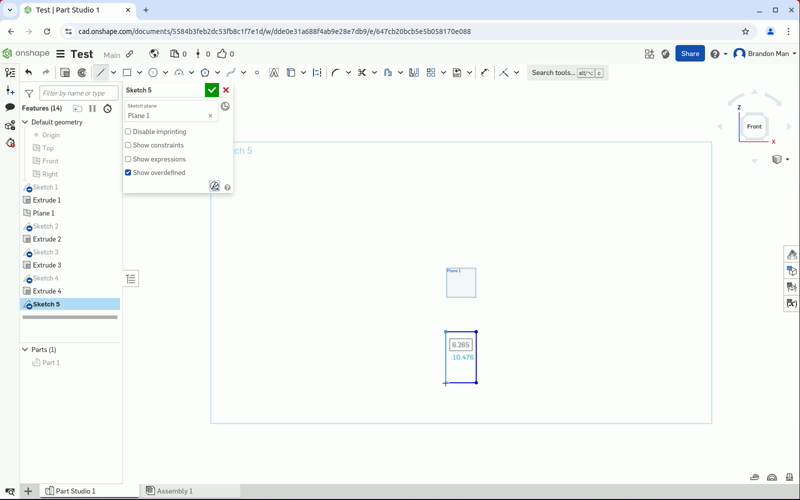
click(445, 382)
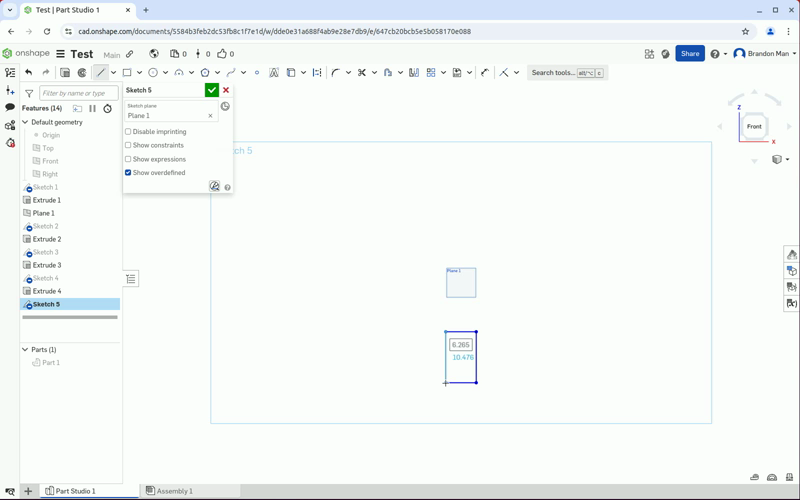
key(esc)
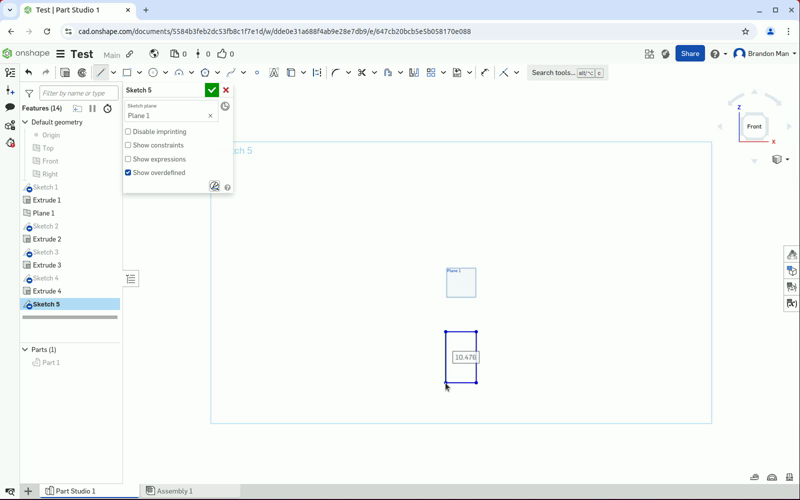
key(a)
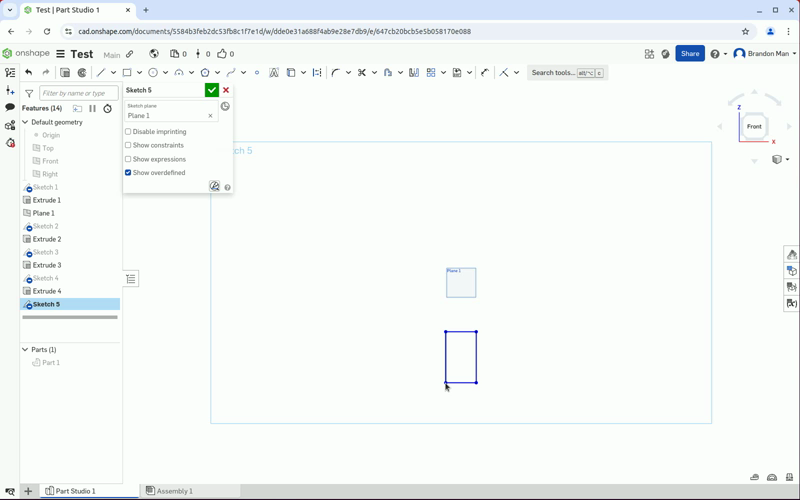
key_down(shift)
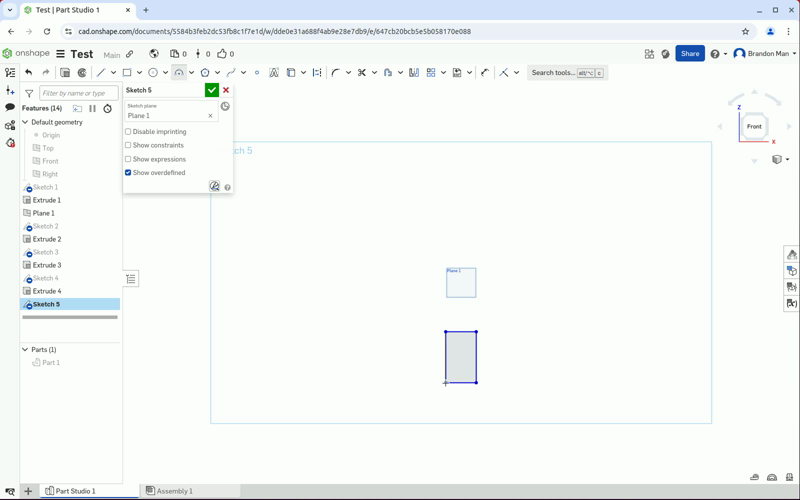
mouse_move(450, 362)
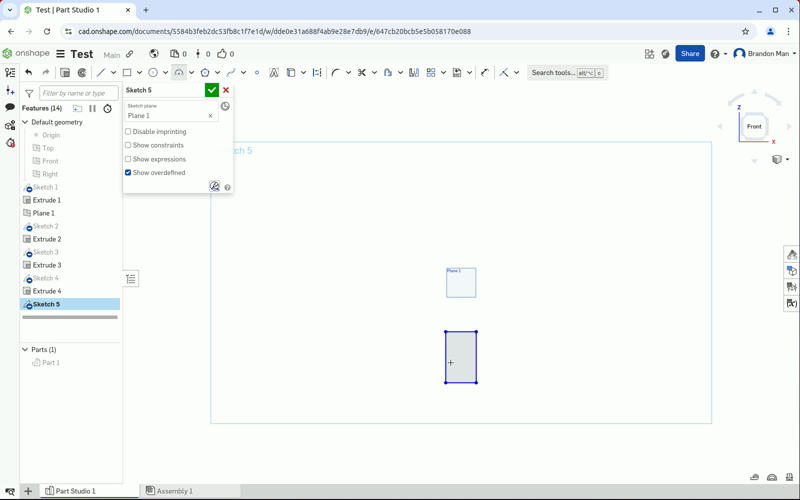
click(450, 362)
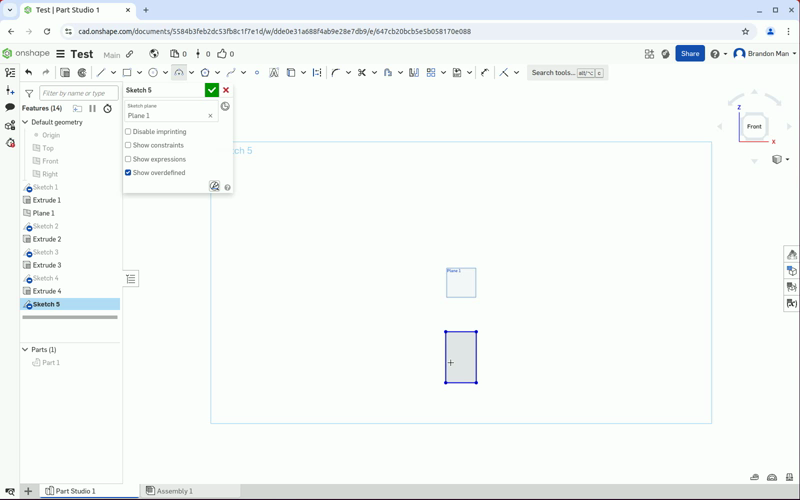
key_up(shift)
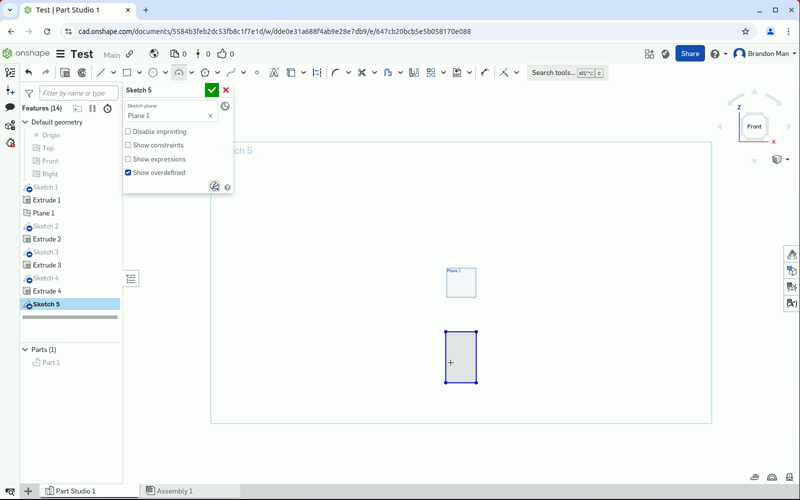
key_down(shift)
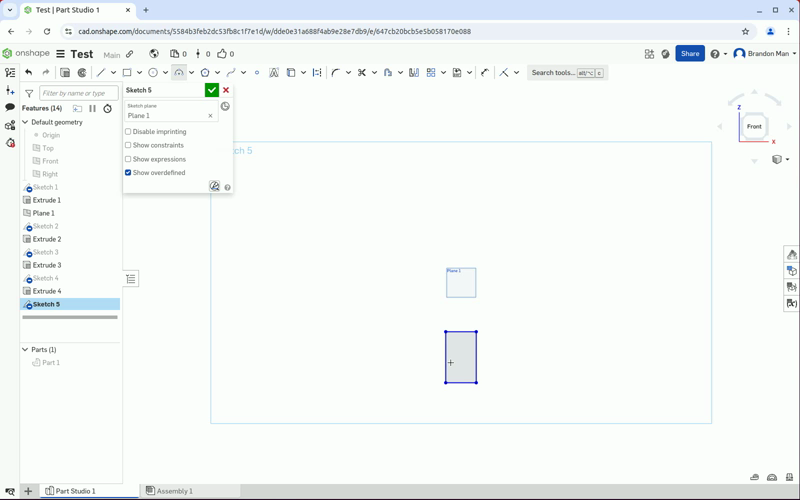
mouse_move(471, 362)
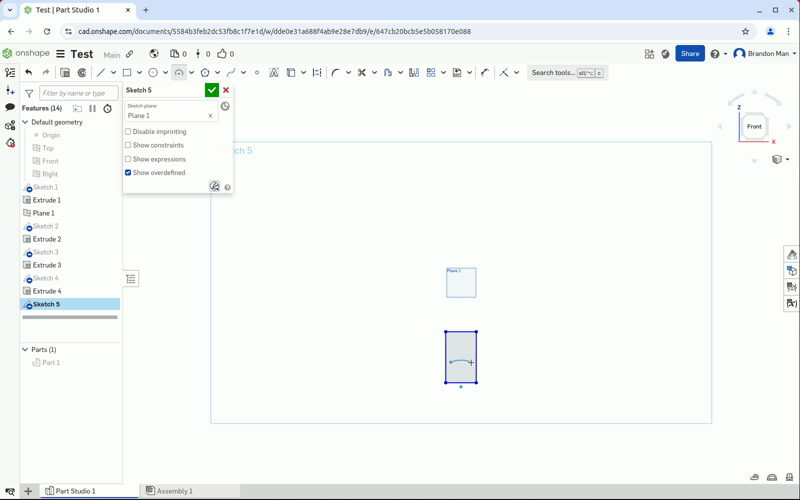
click(471, 362)
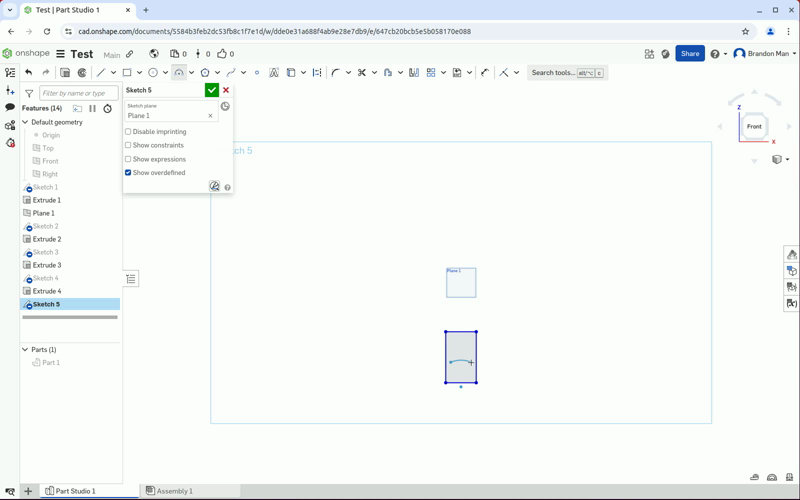
mouse_move(461, 372)
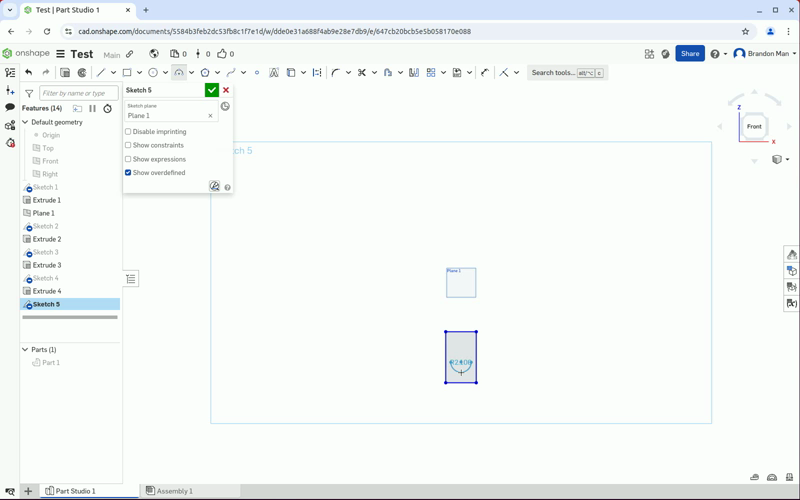
click(461, 372)
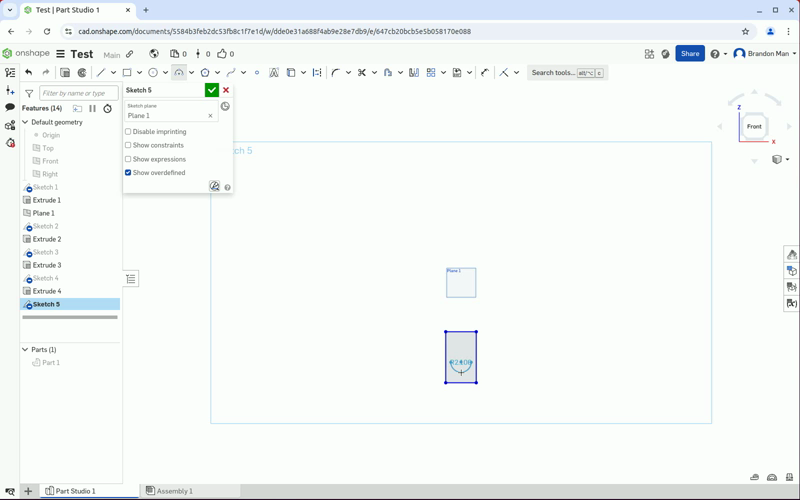
key_up(shift)
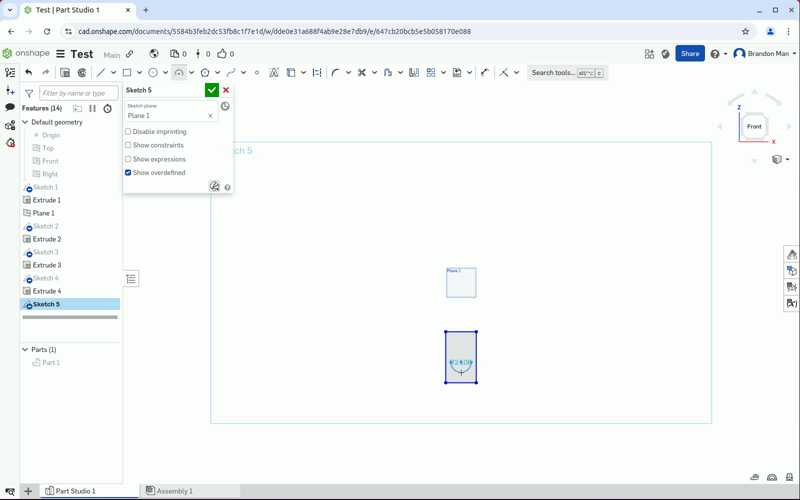
key(esc)
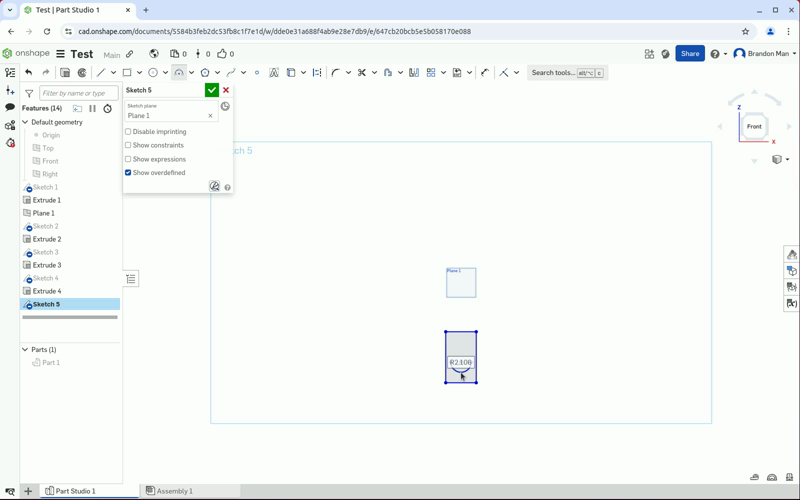
key(l)
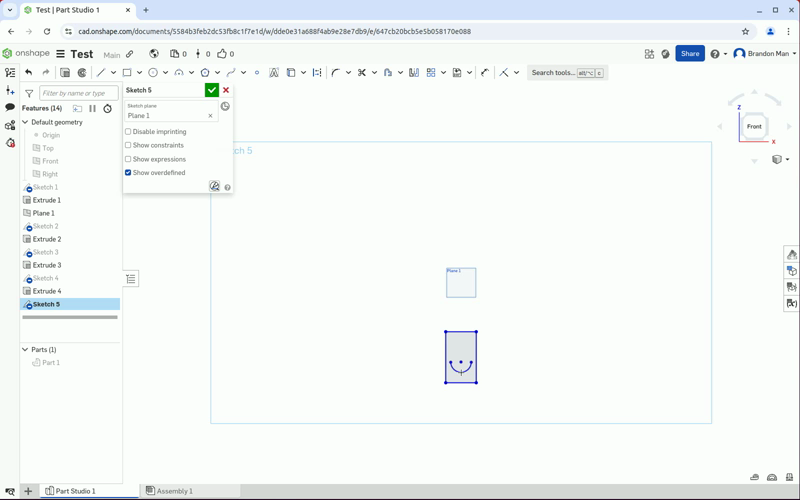
mouse_move(471, 362)
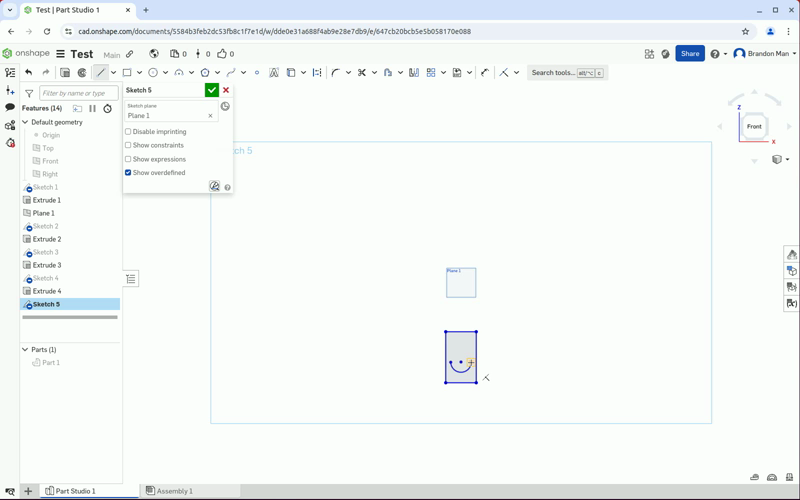
click(471, 362)
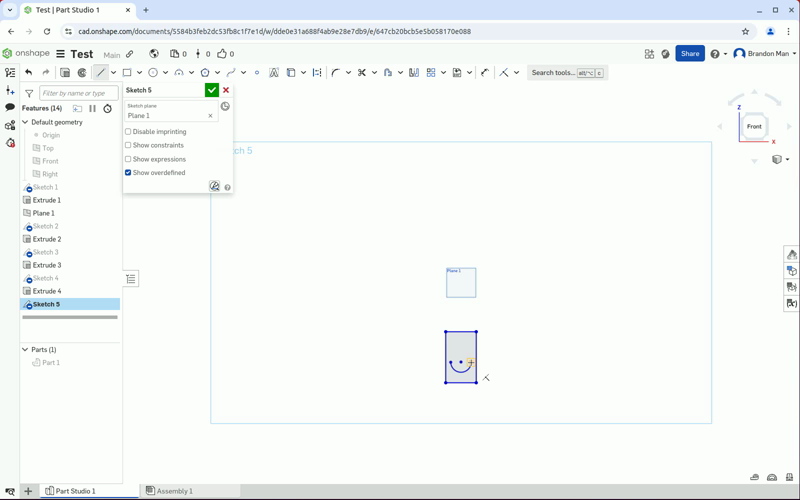
key_down(shift)
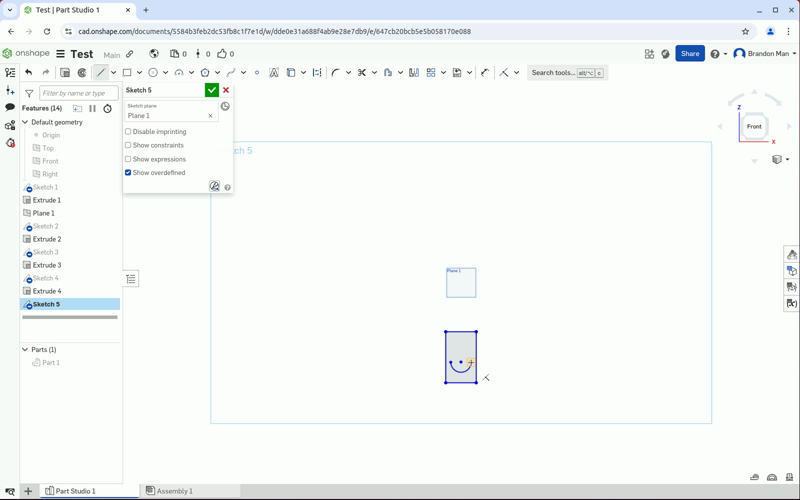
mouse_move(501, 362)
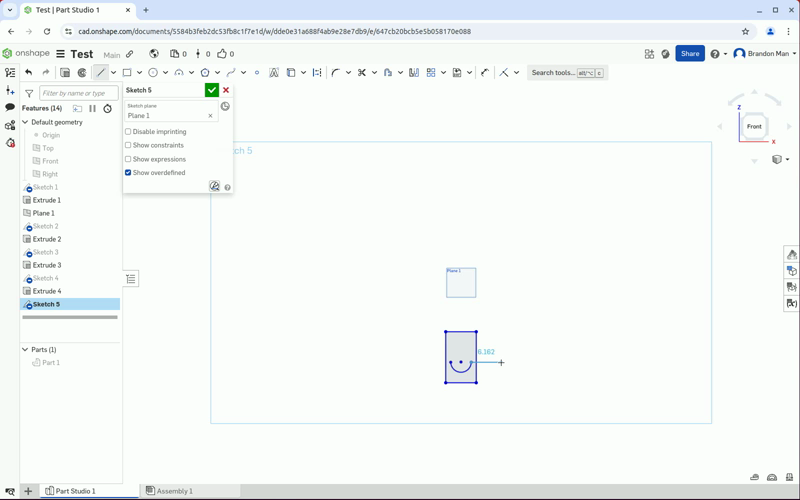
mouse_move(471, 351)
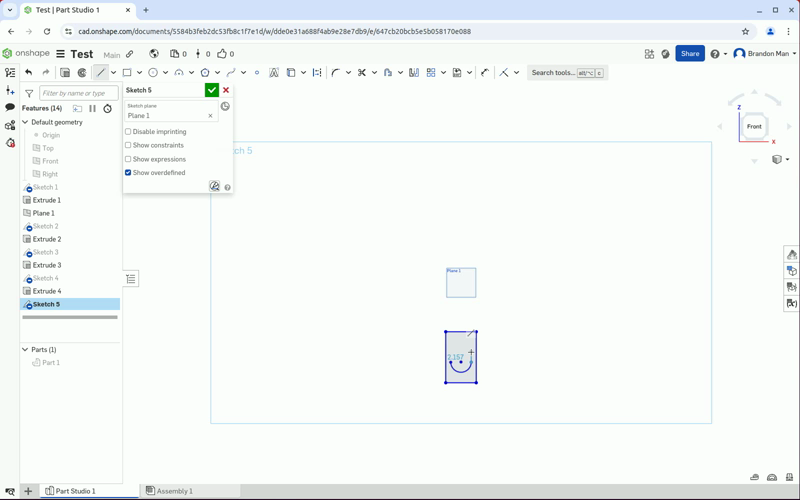
click(471, 351)
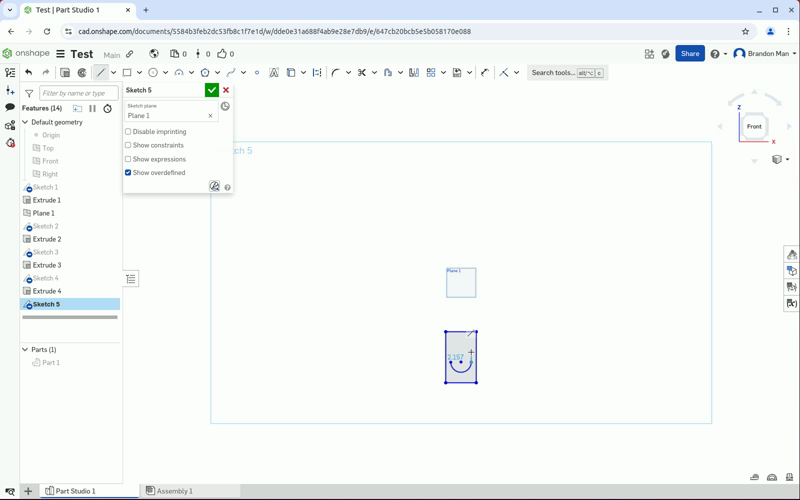
key_up(shift)
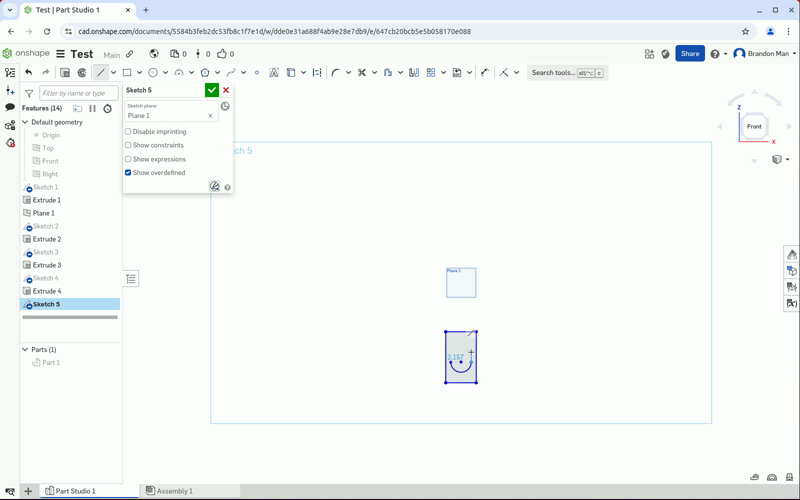
key(esc)
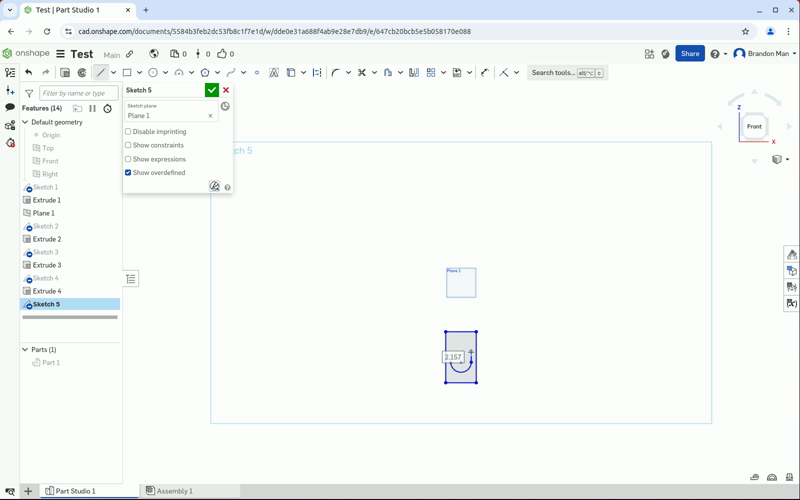
key(a)
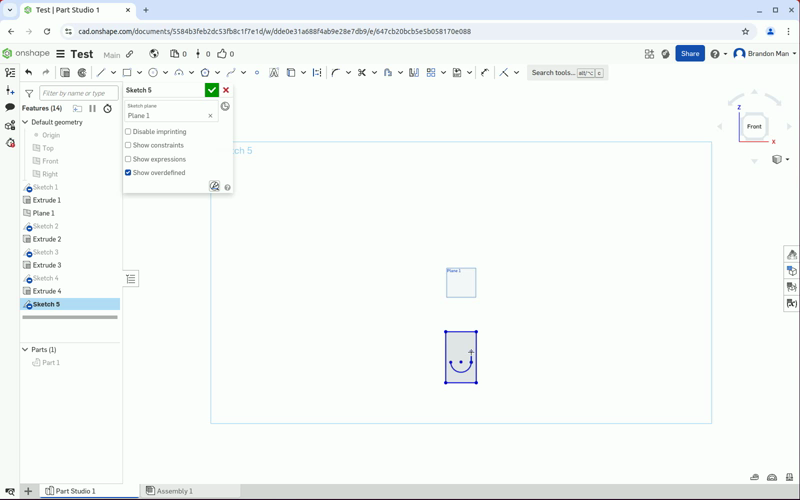
mouse_move(471, 351)
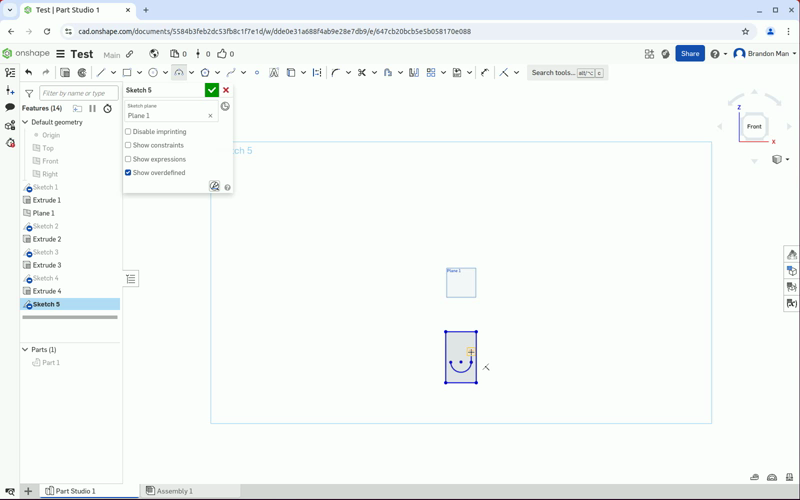
click(471, 351)
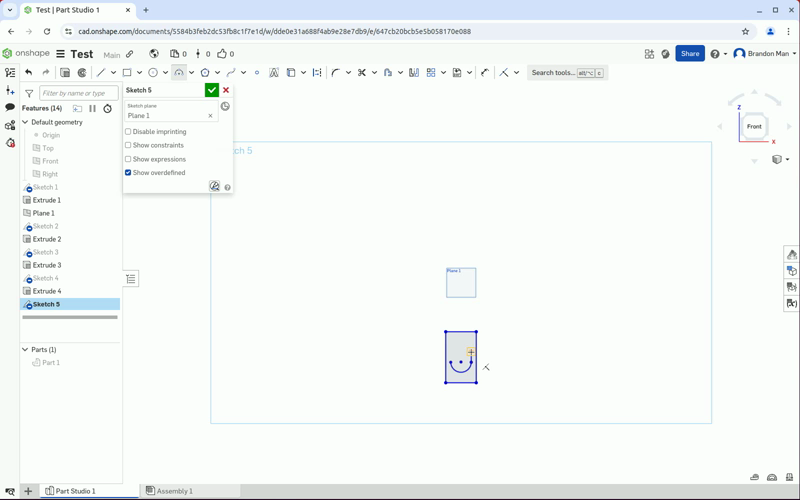
key_down(shift)
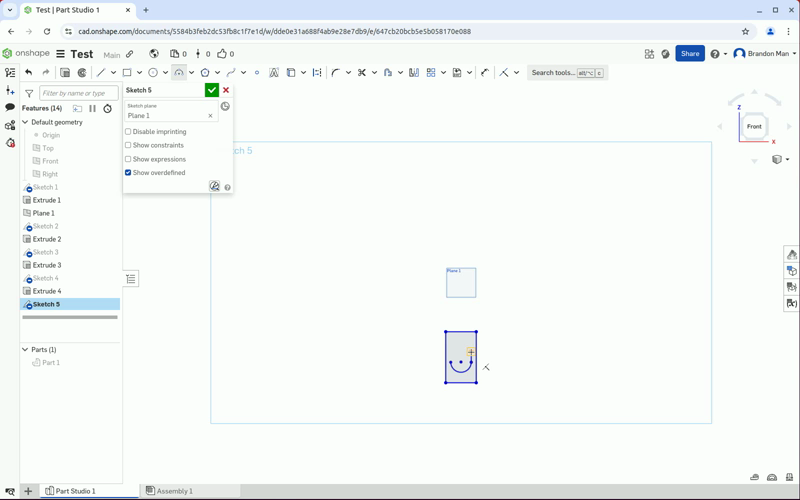
mouse_move(450, 351)
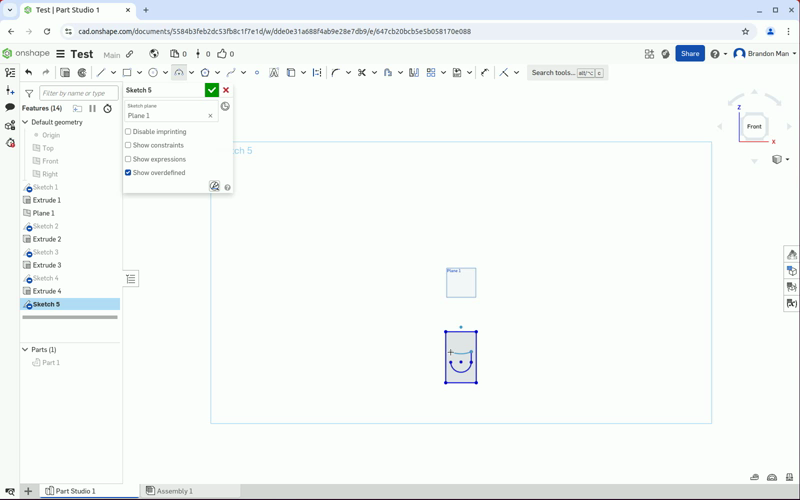
click(450, 351)
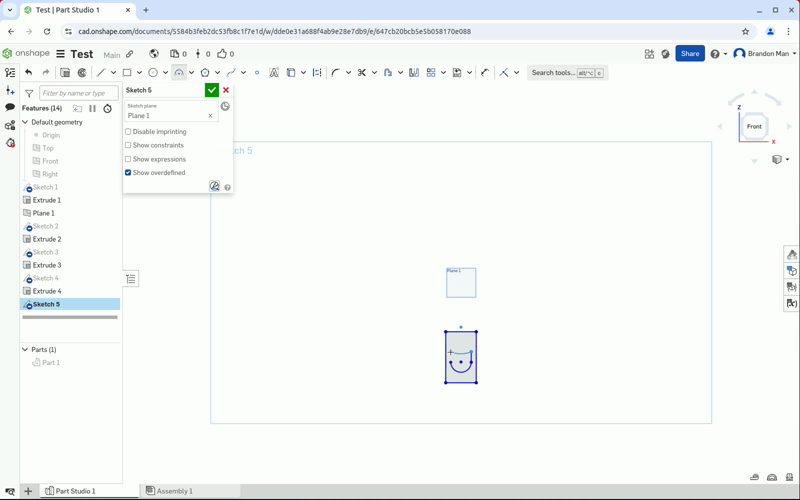
mouse_move(461, 341)
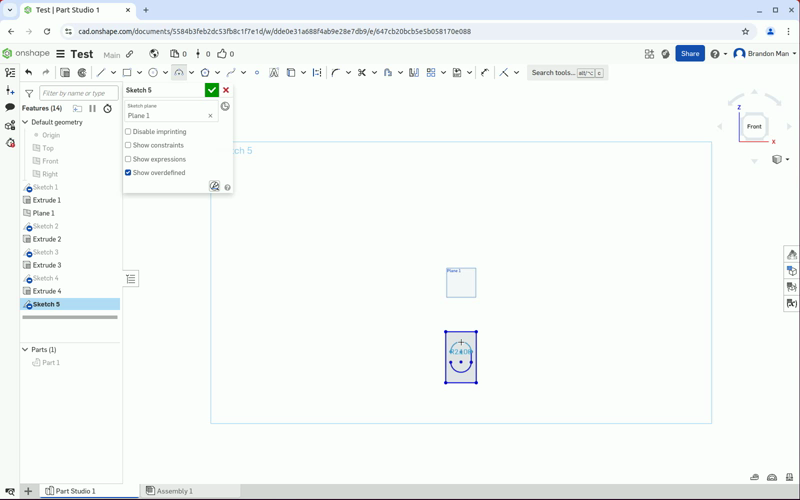
click(461, 341)
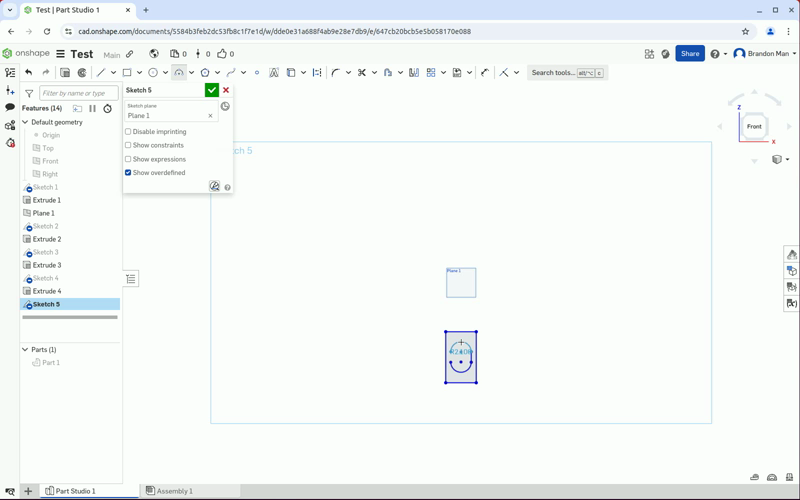
key_up(shift)
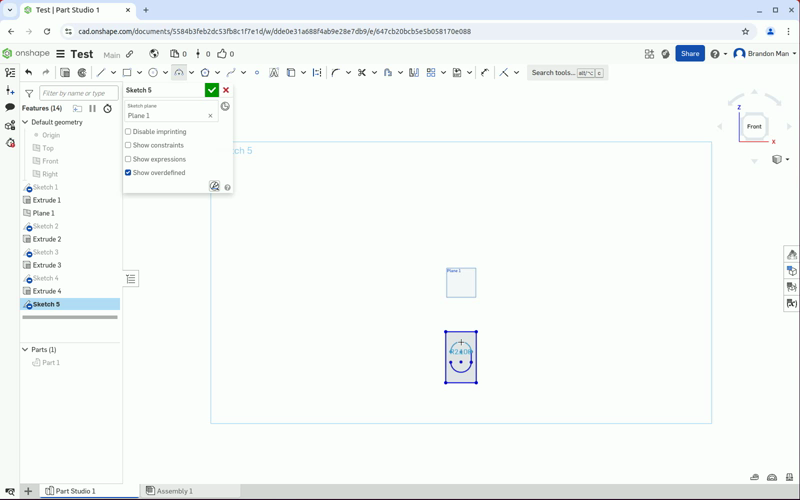
key(esc)
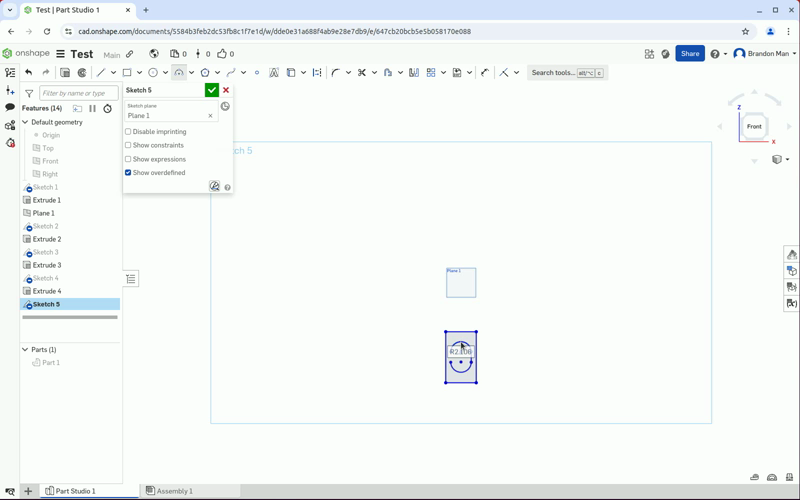
key(l)
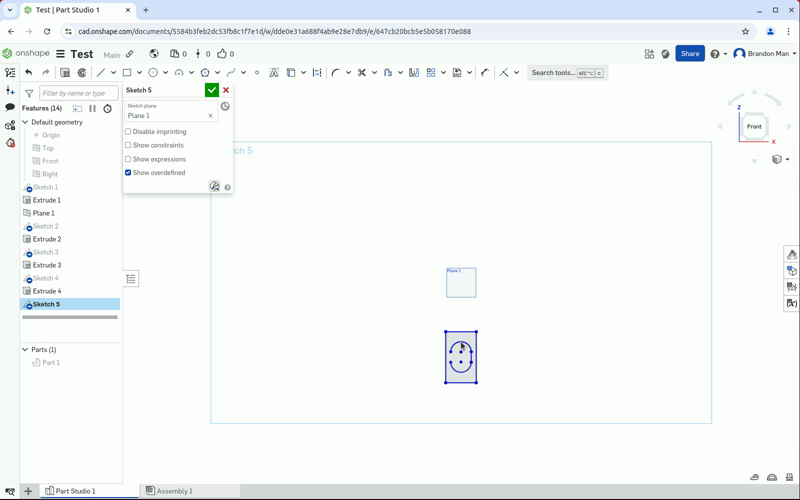
mouse_move(450, 351)
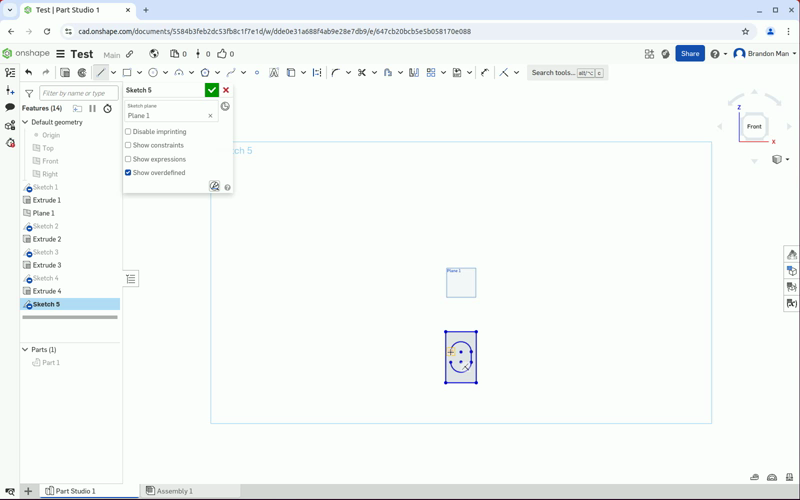
click(450, 351)
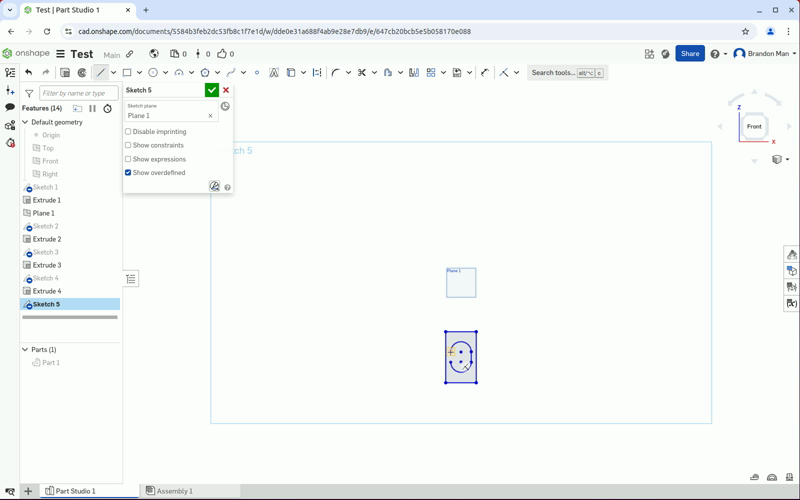
mouse_move(480, 351)
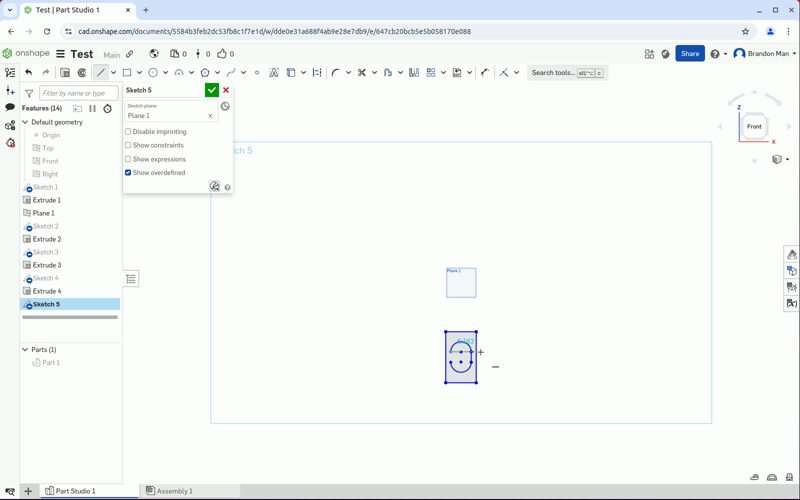
key_down(shift)
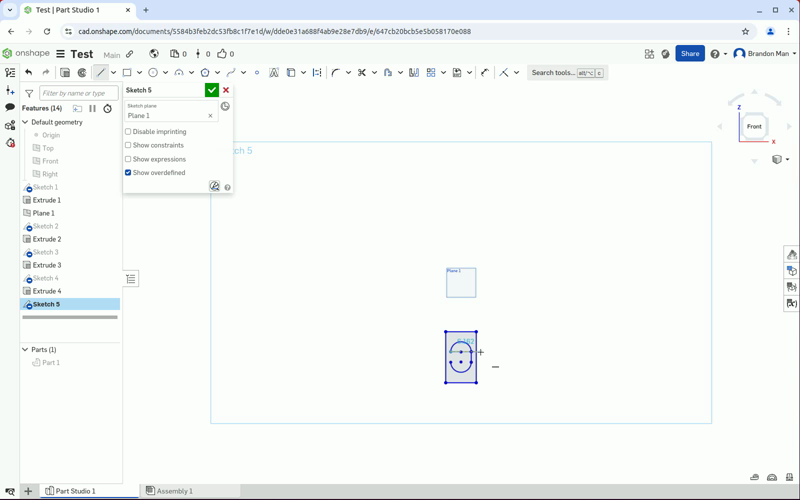
mouse_move(450, 362)
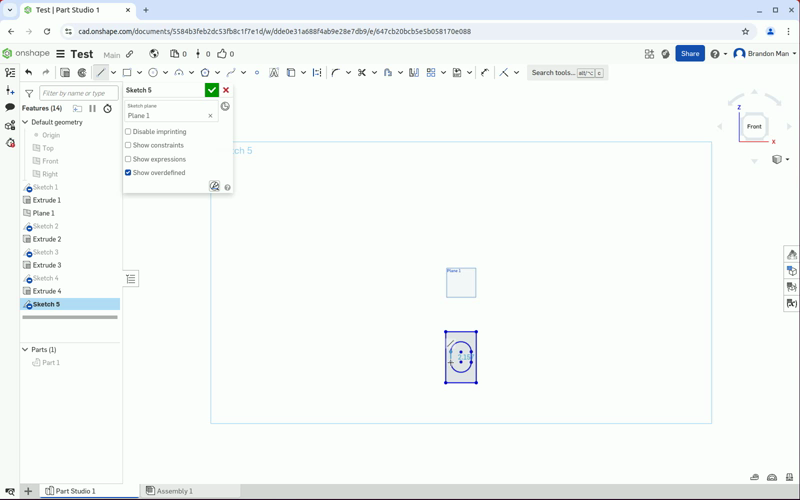
key_up(shift)
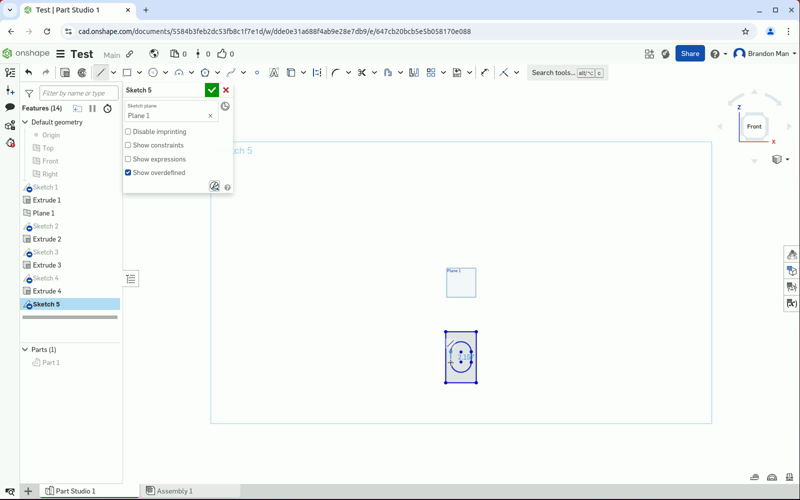
click(450, 362)
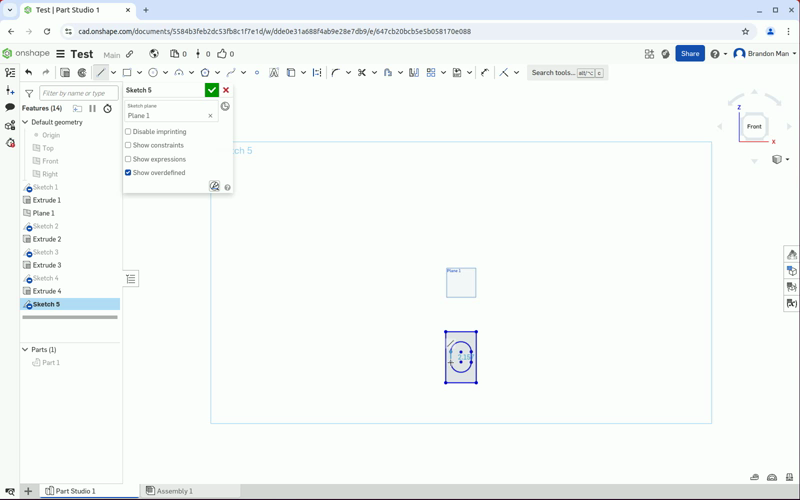
key(esc)
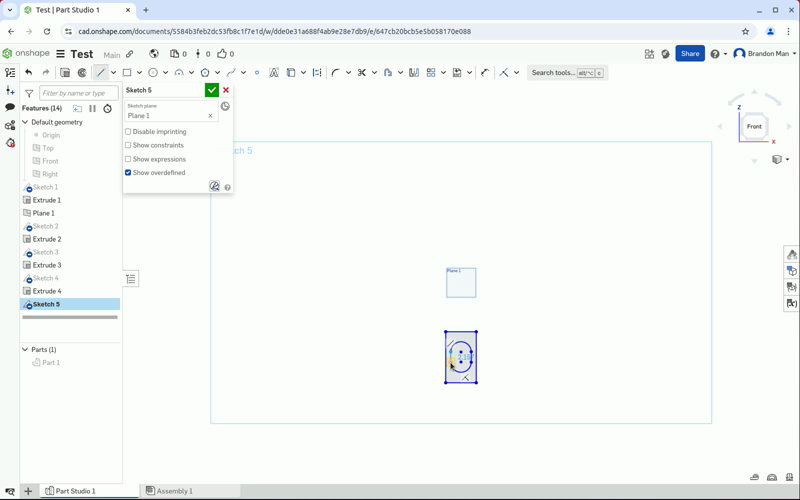
mouse_move(471, 333)
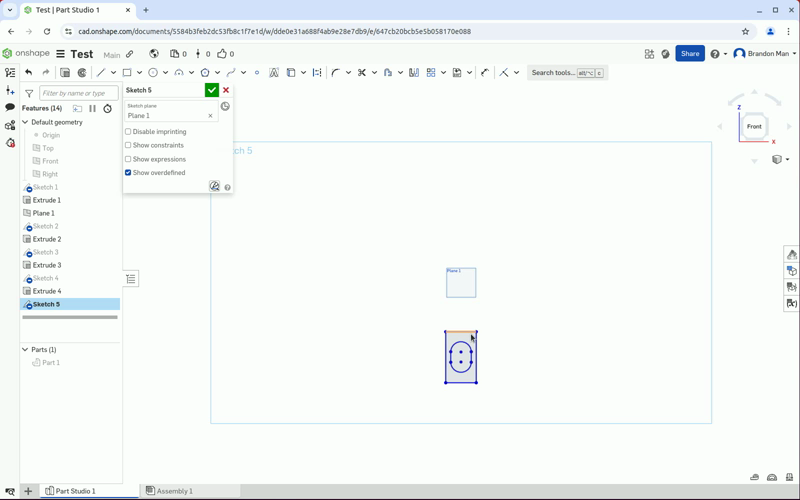
scroll(6)
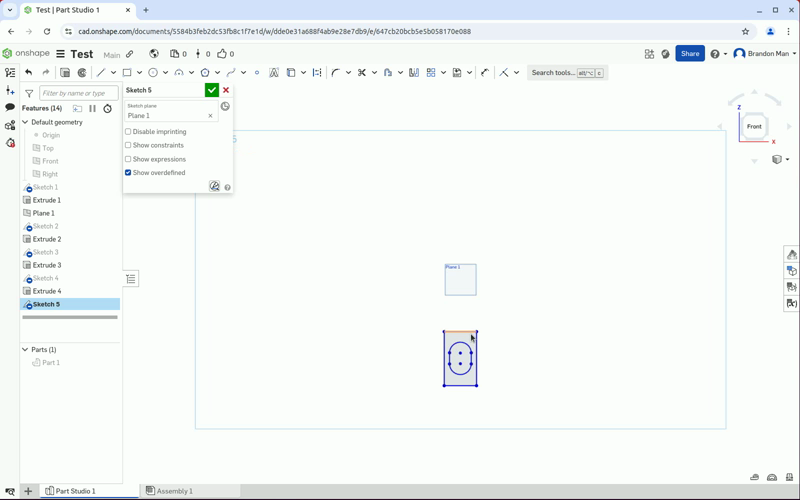
scroll(6)
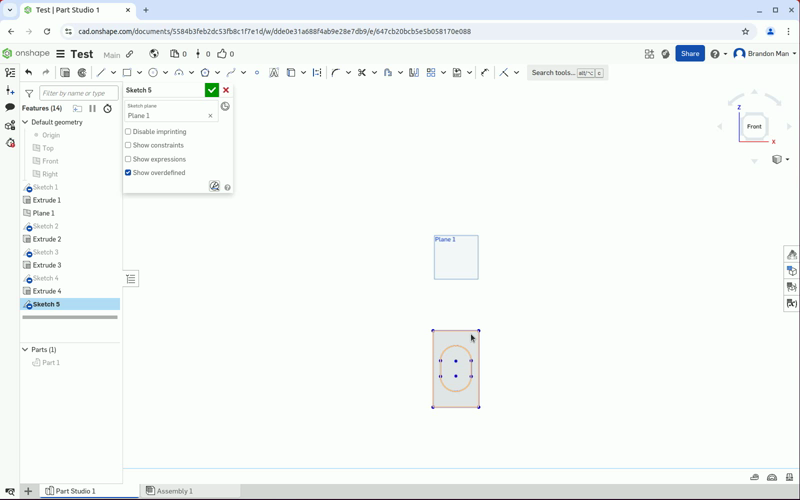
scroll(6)
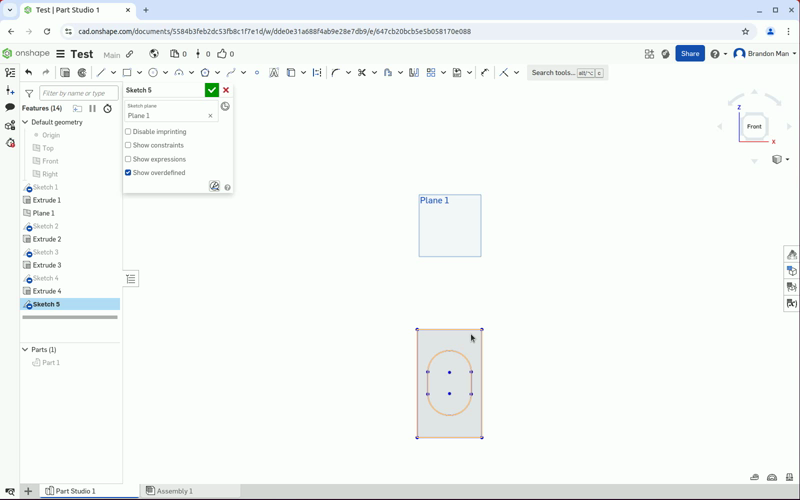
scroll(6)
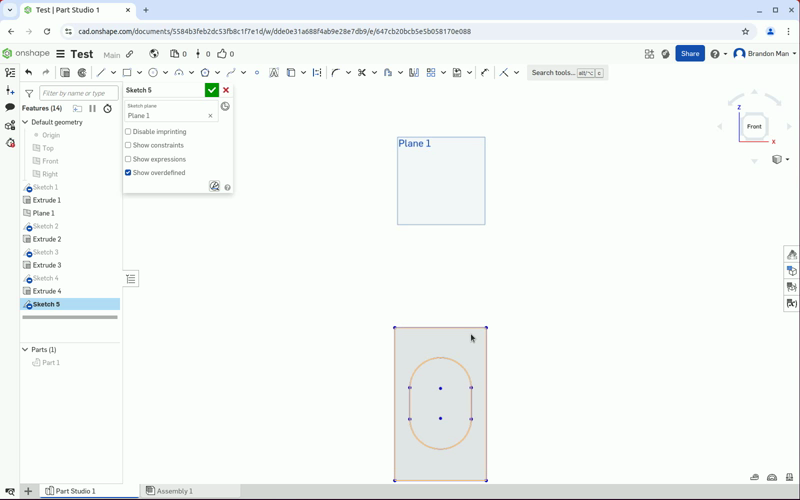
scroll(6)
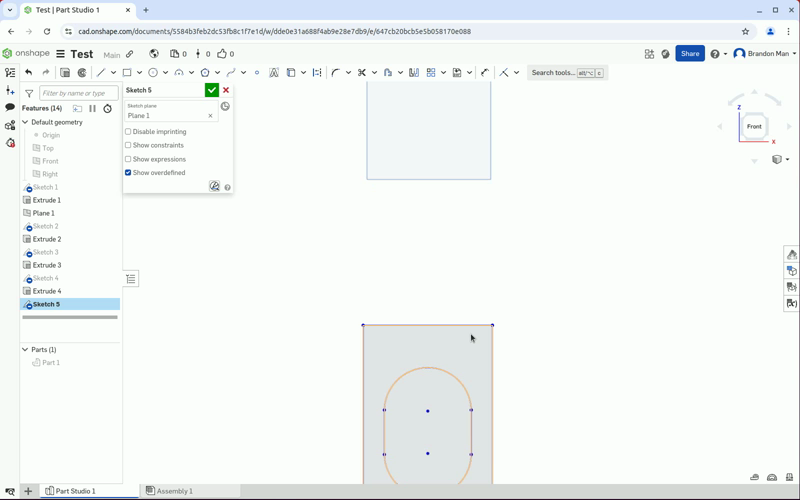
scroll(6)
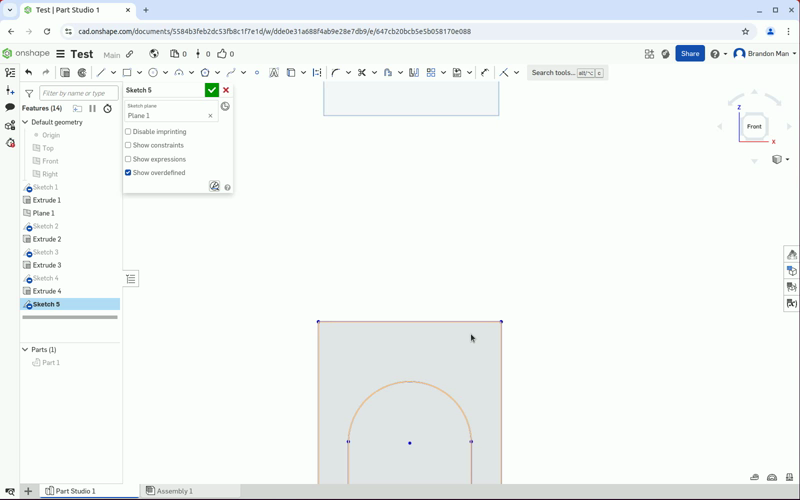
scroll(6)
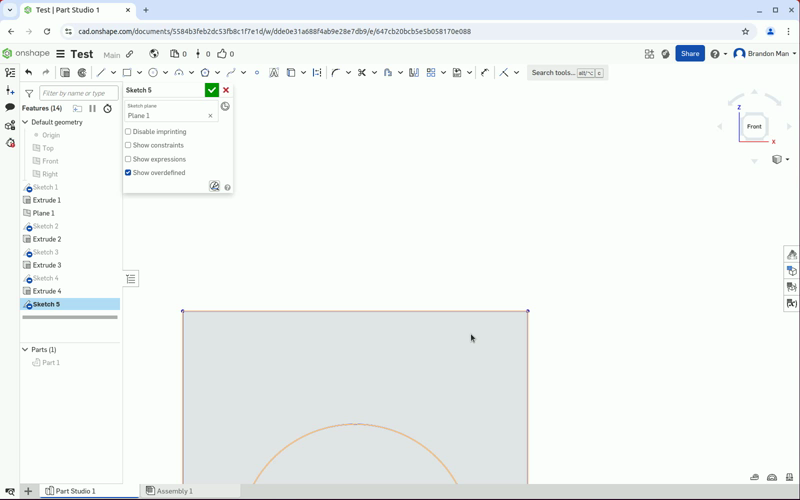
click(471, 333)
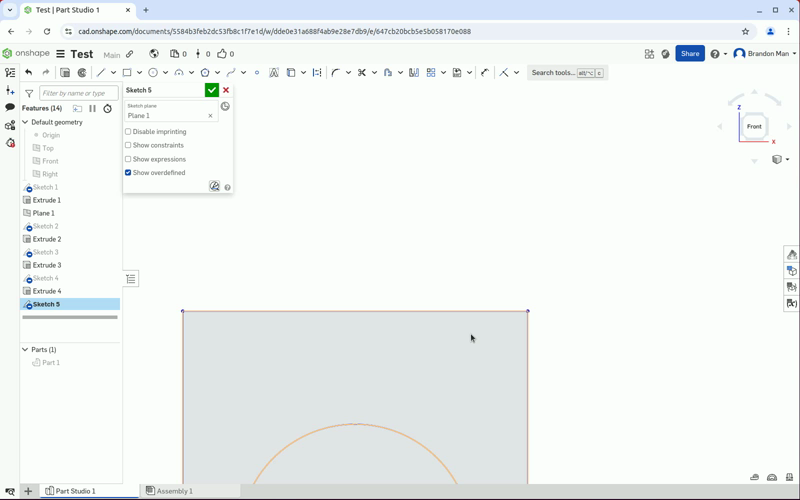
scroll(-6)
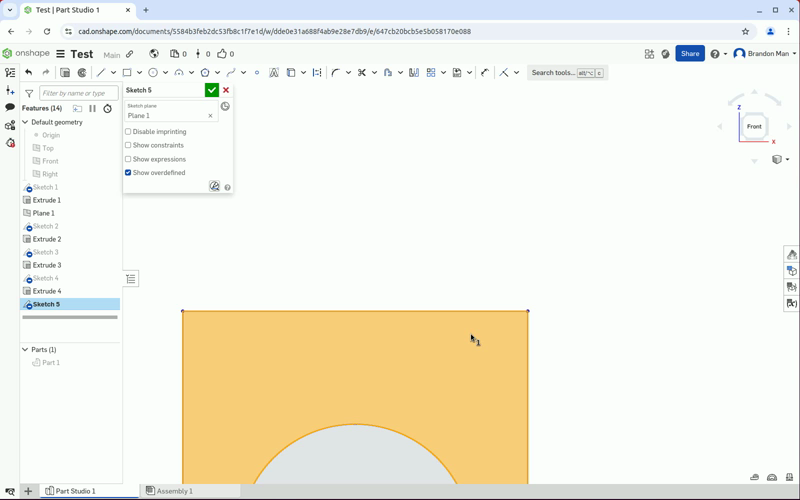
scroll(-6)
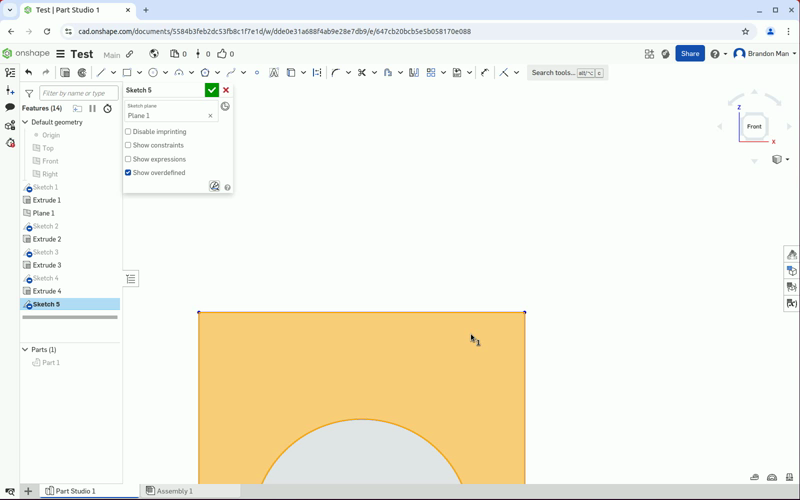
scroll(-6)
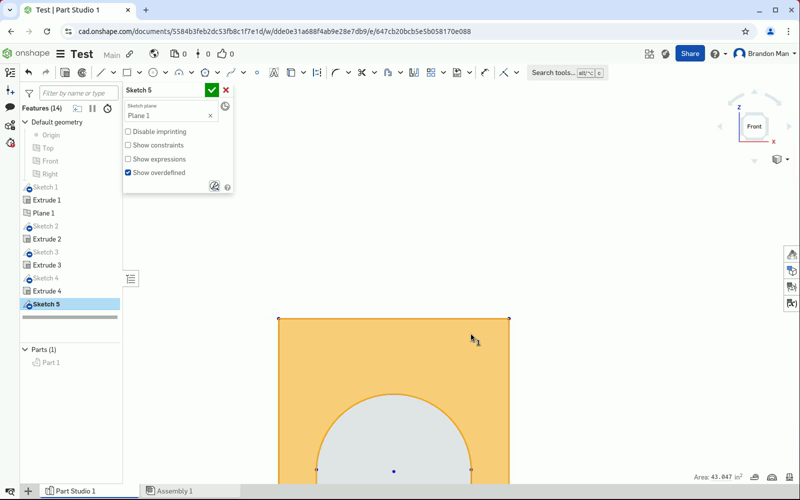
scroll(-6)
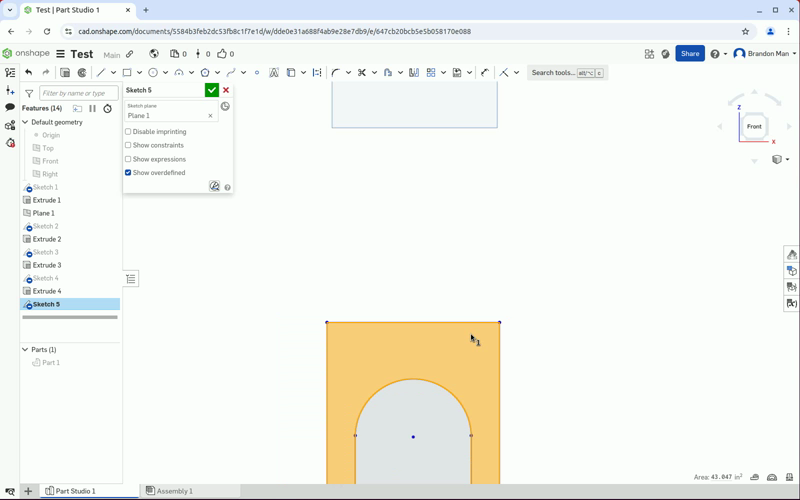
scroll(-6)
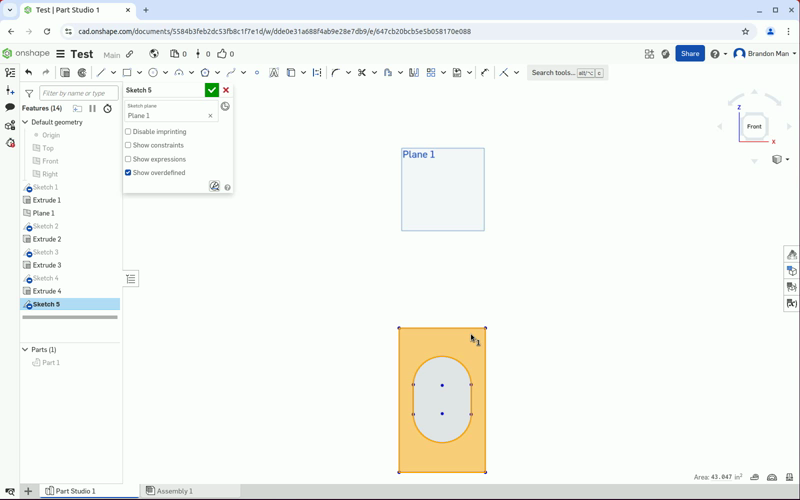
scroll(-6)
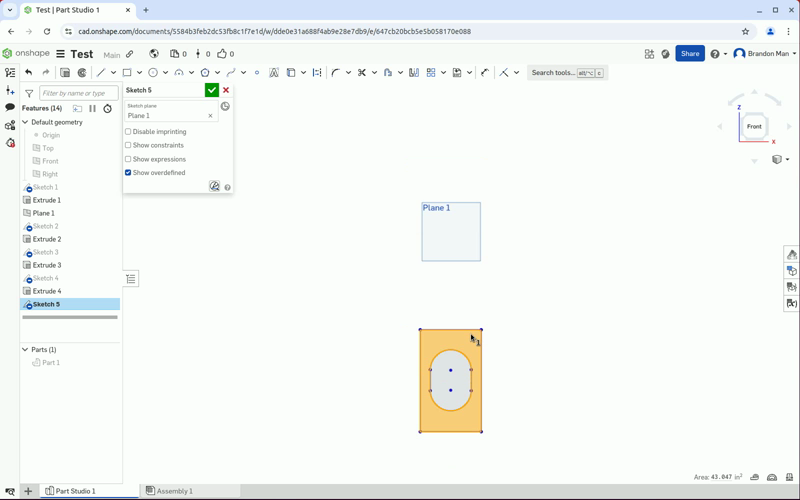
scroll(-6)
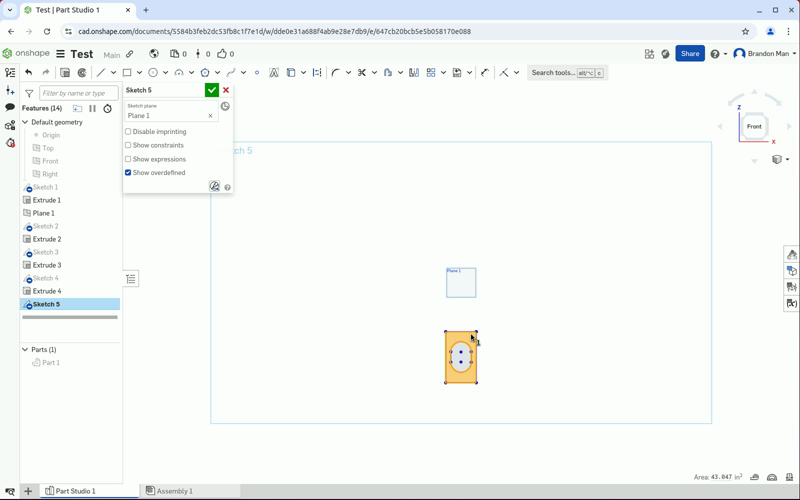
mouse_move(73, 352)
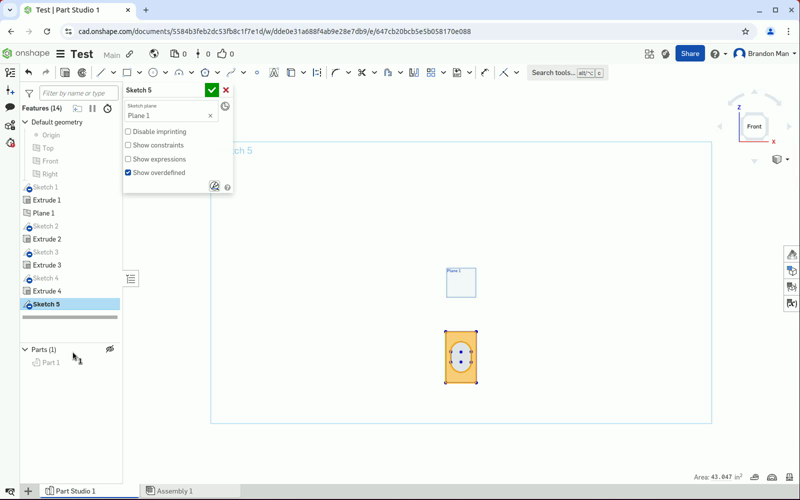
key(shift+y)
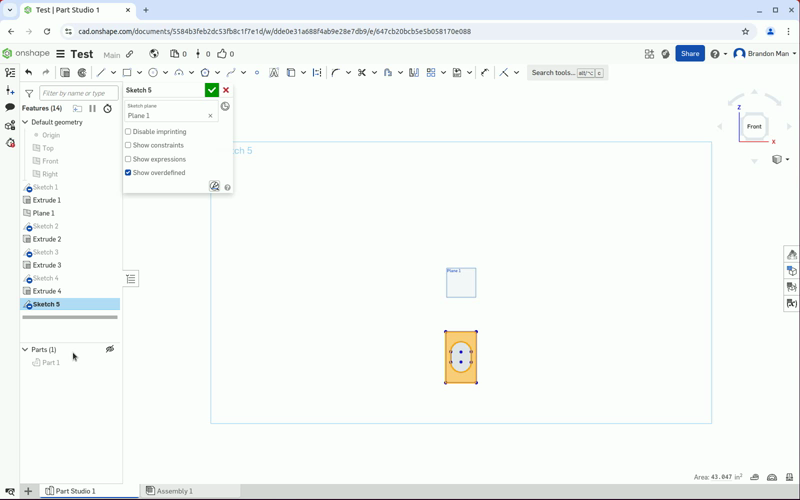
key(shift+e)
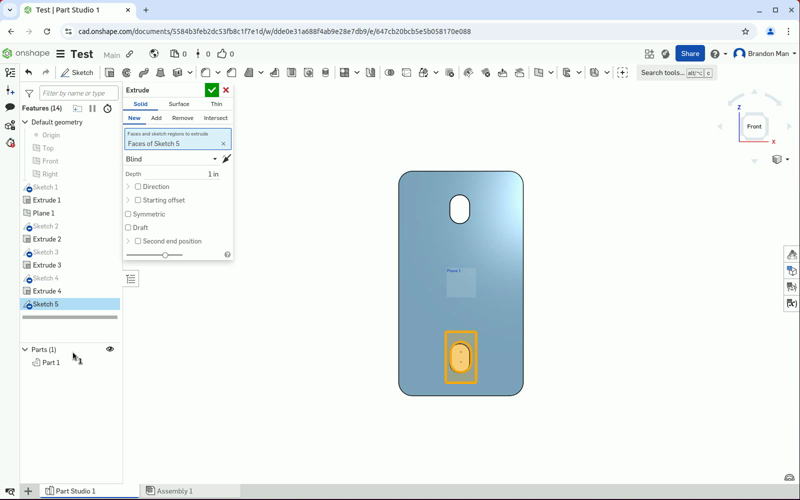
mouse_move(143, 106)
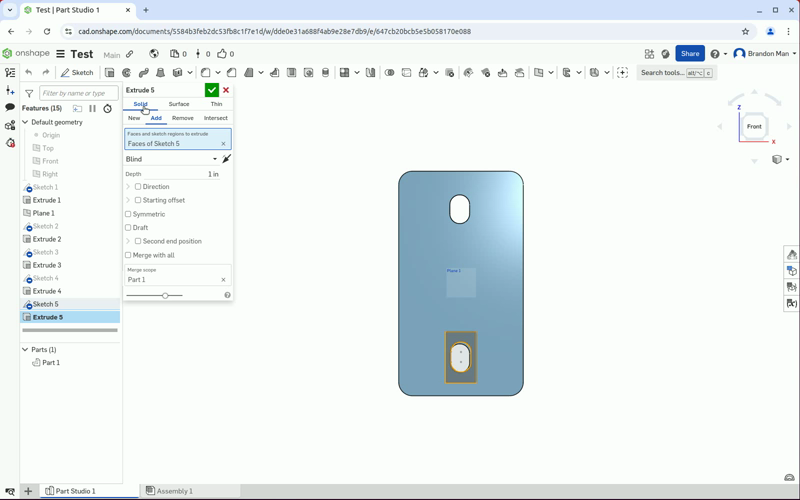
click(143, 106)
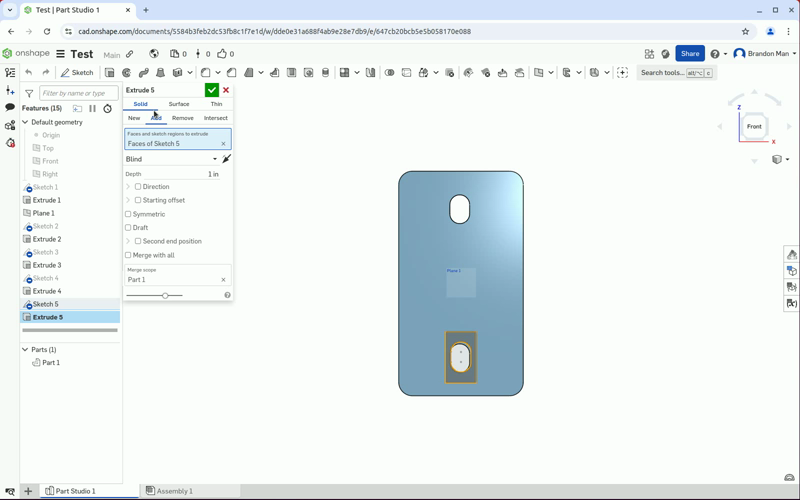
mouse_move(186, 120)
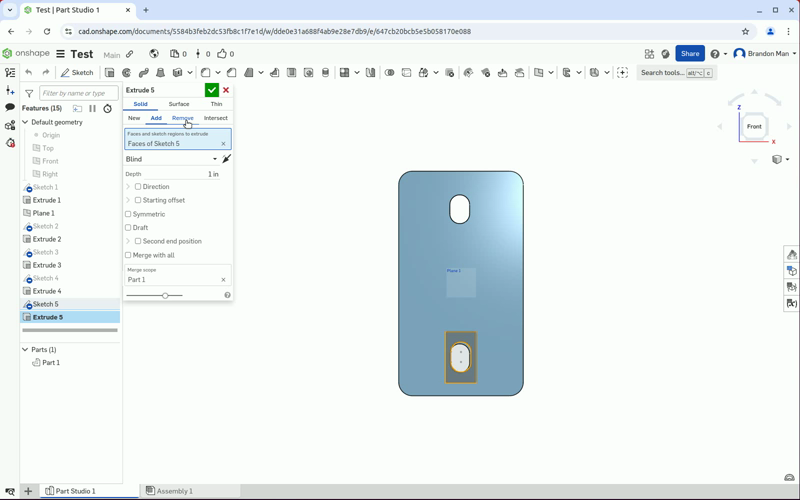
click(186, 120)
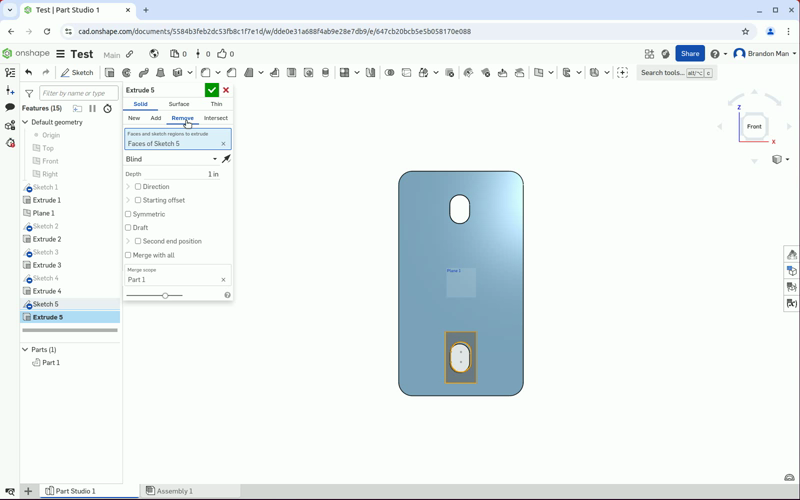
key(tab, 4)
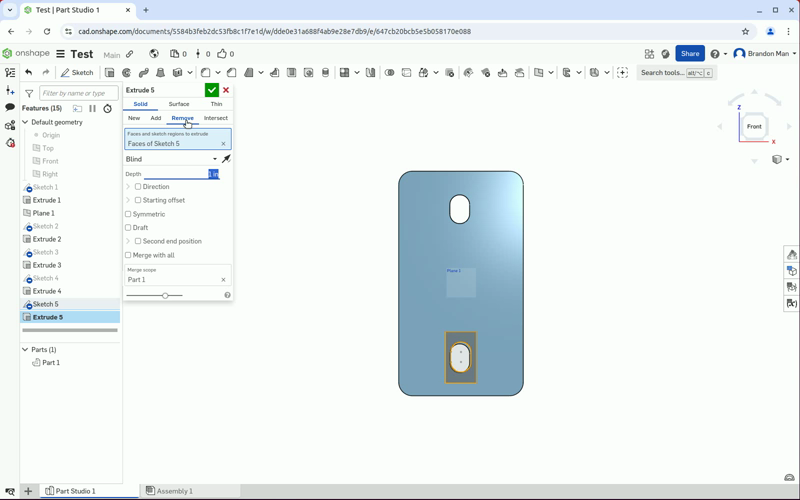
text(2.166)
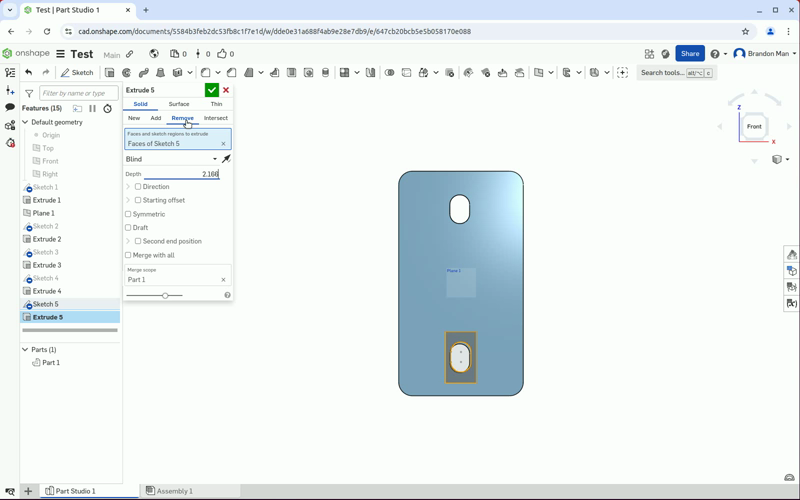
key(tab, 6)
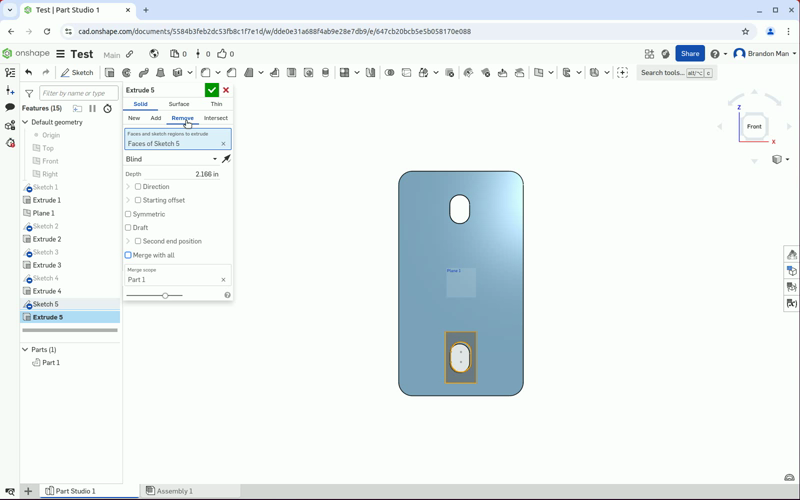
key(space)
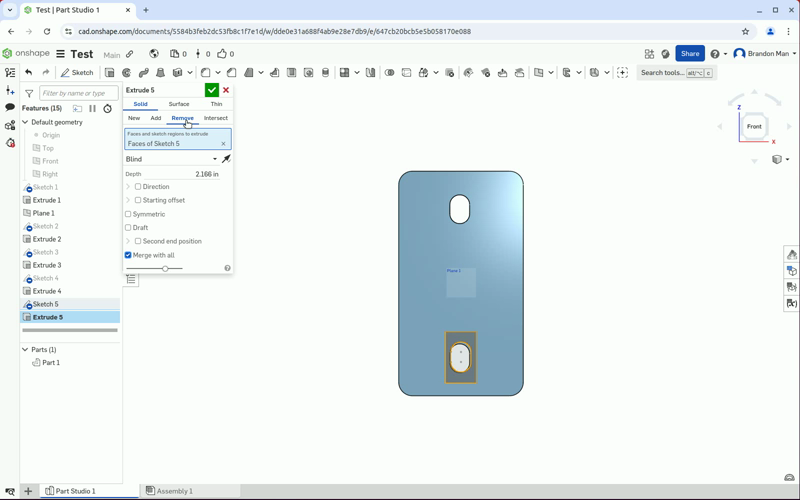
key(enter)
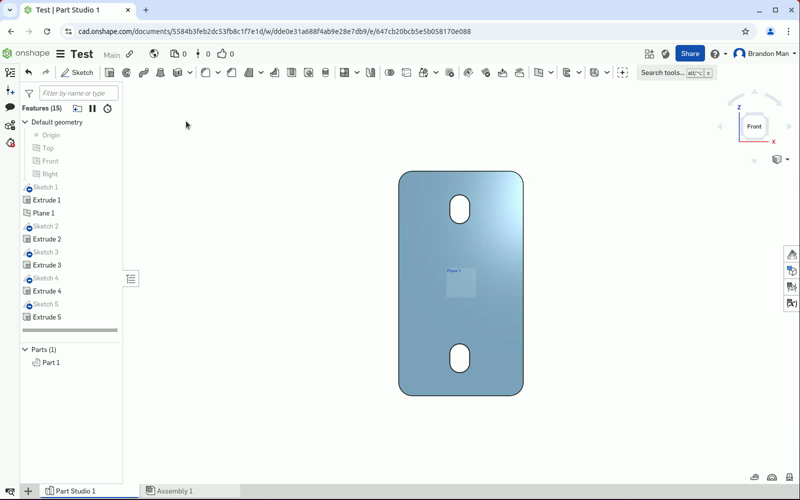
key(shift+h)
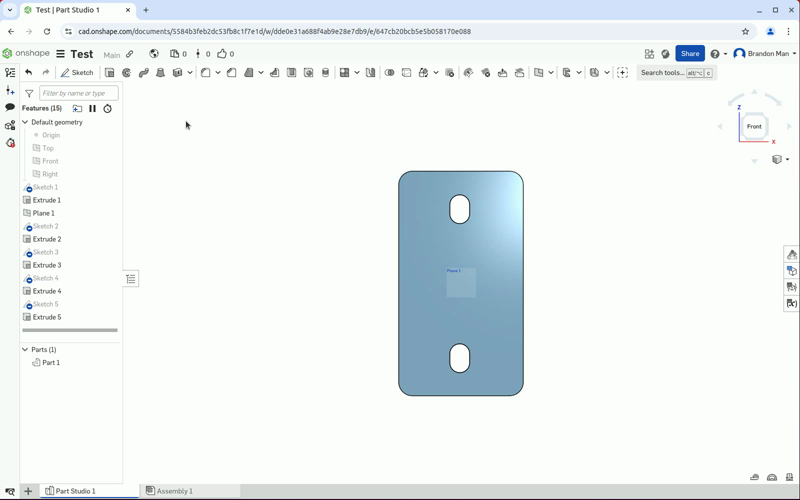
key(shift+h)
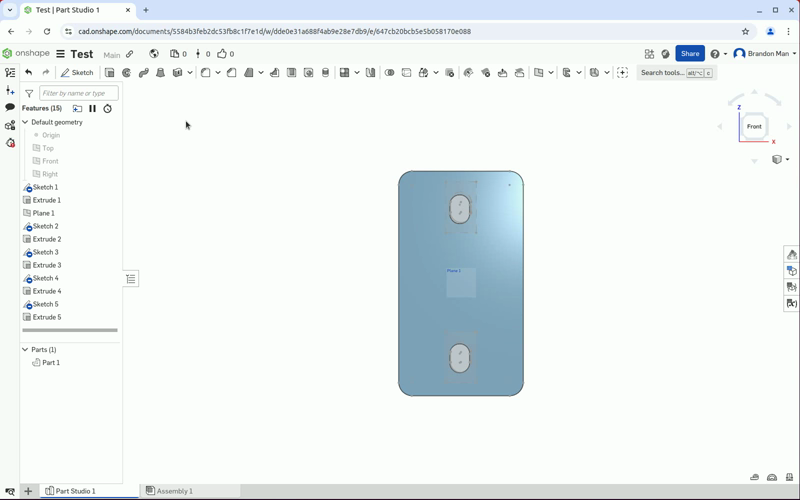
key(shift+7)
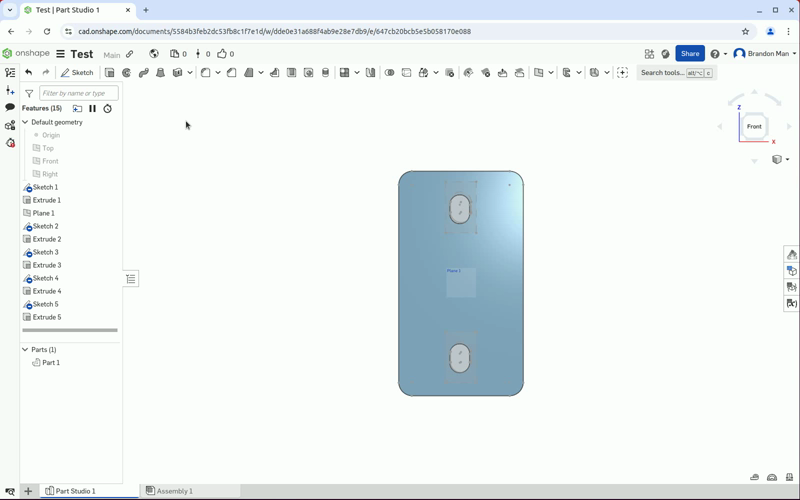
key(left, 2)
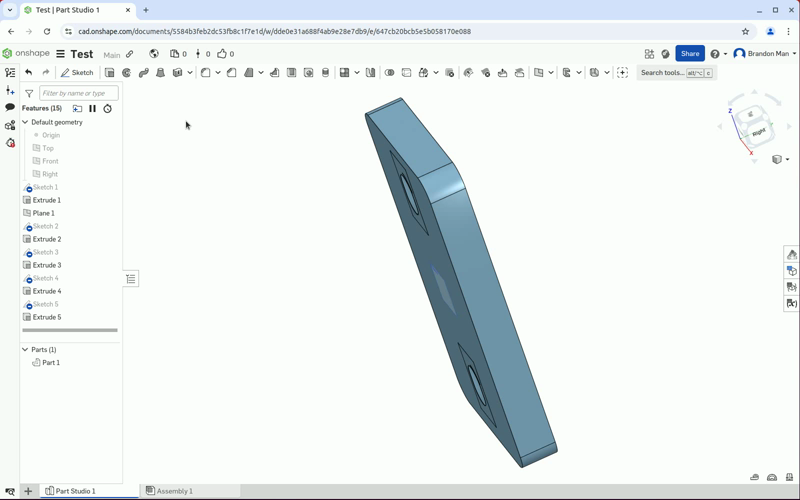
key(down, 2)
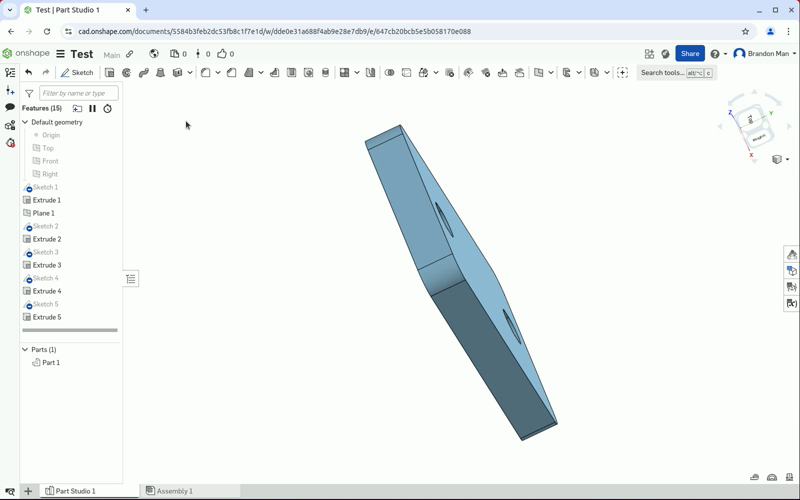
key(up, 2)
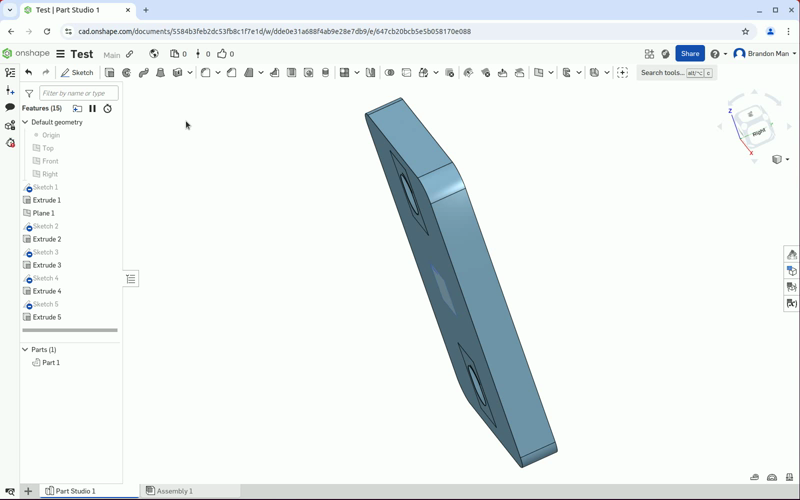
key(right, 2)
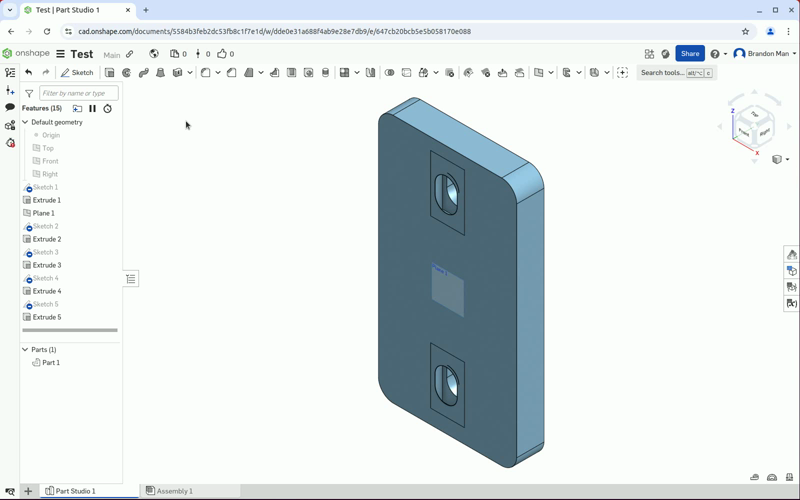
mouse_move(73, 189)
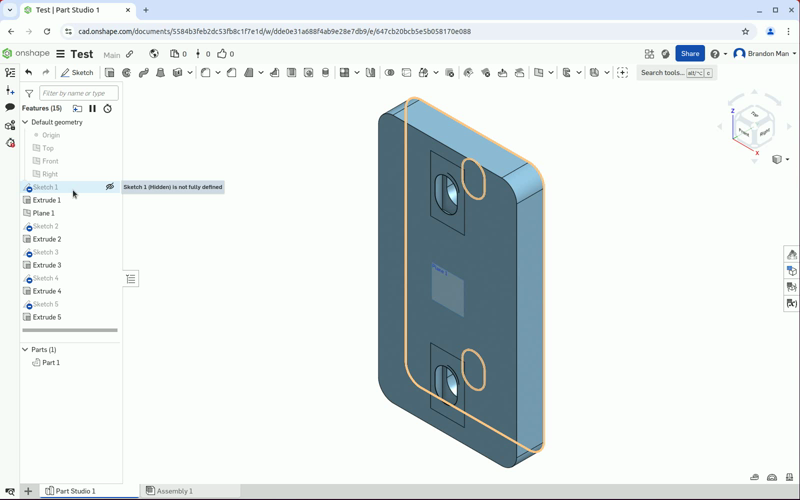
click(73, 189)